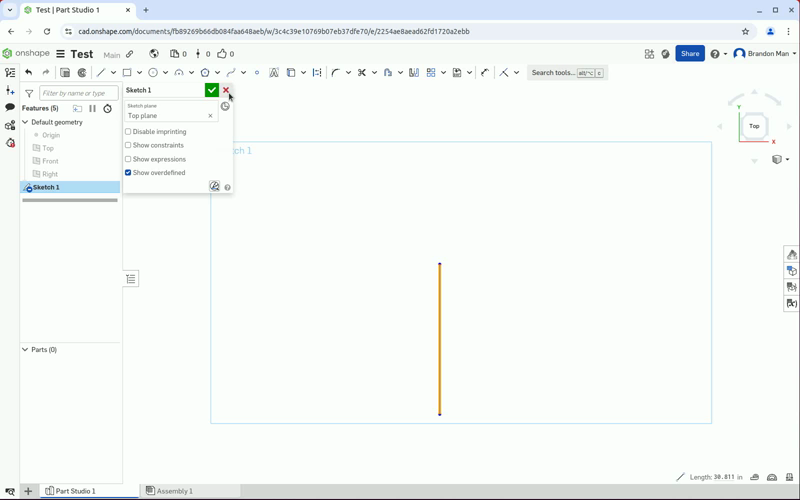
key(shift+h)
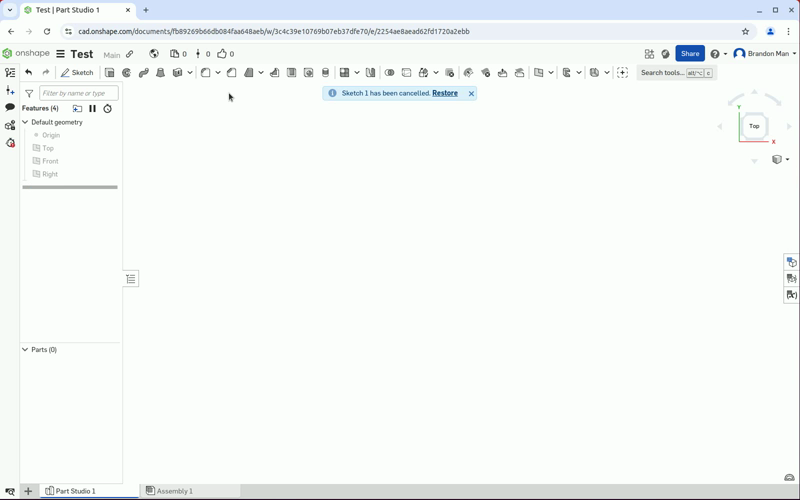
mouse_move(73, 352)
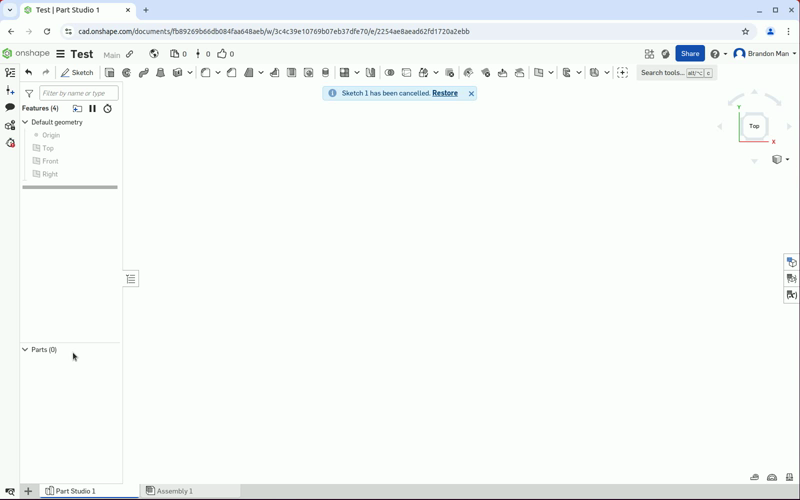
key(y)
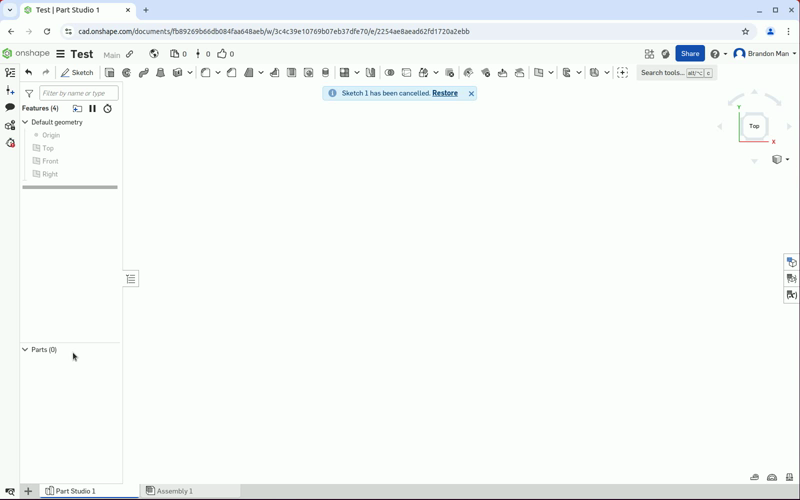
key(shift+p)
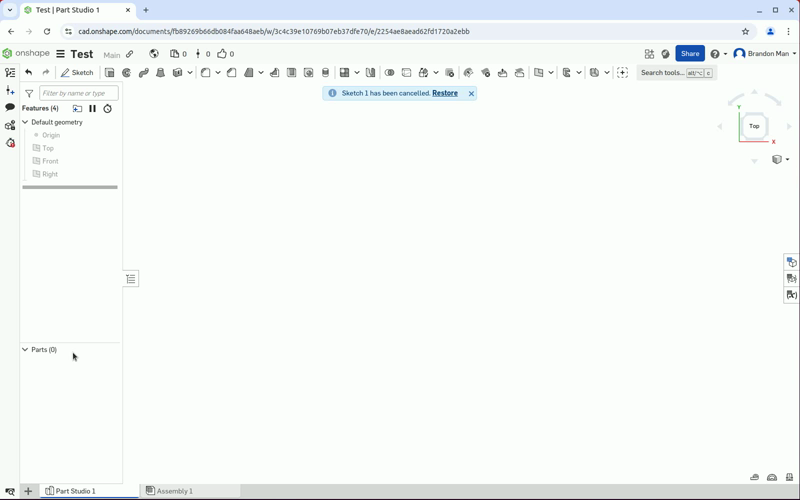
key(space)
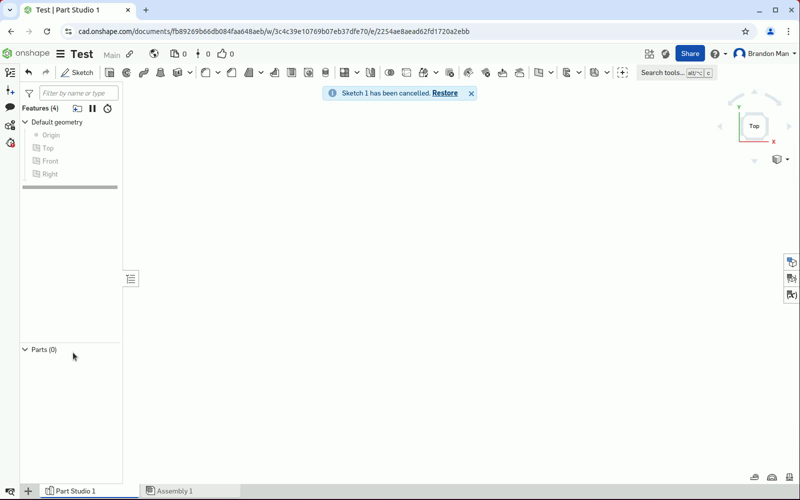
key_down(shift)
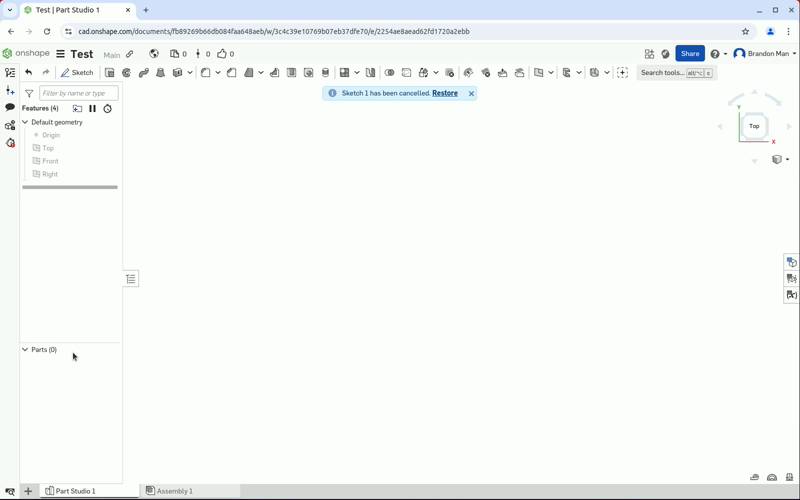
key(up)
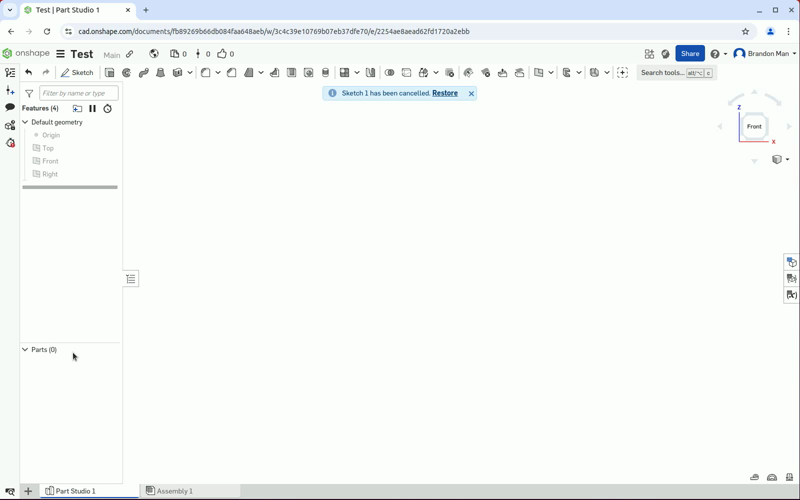
key_up(shift)
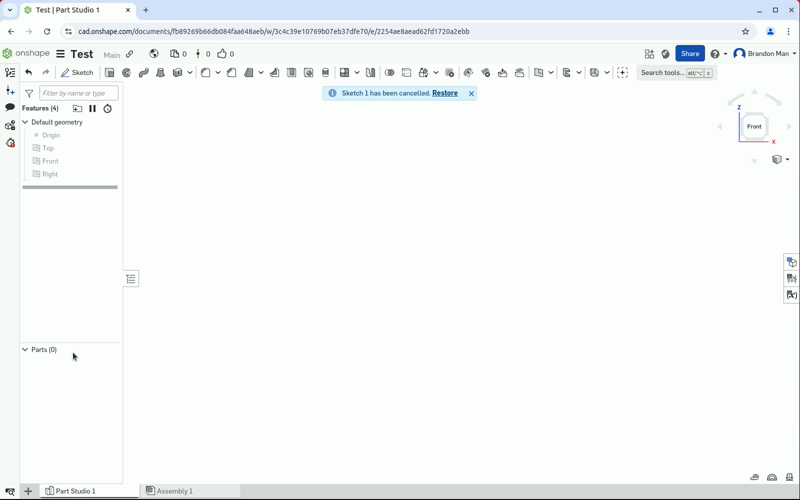
mouse_move(73, 352)
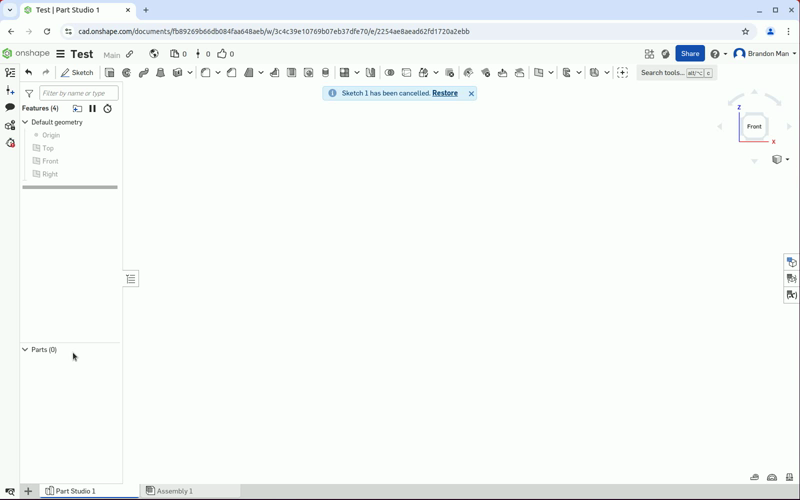
key(shift+y)
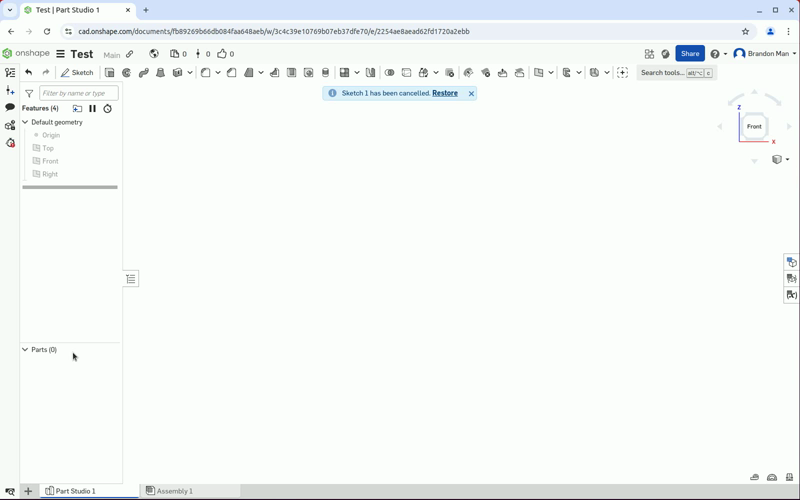
key(shift+s)
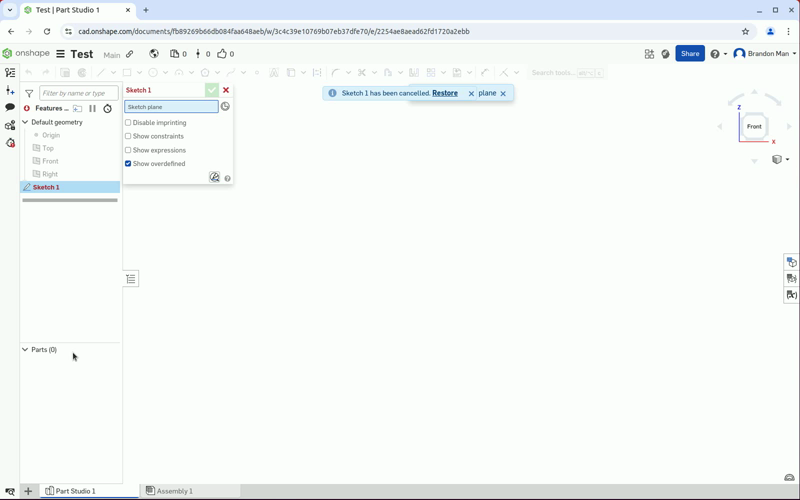
mouse_move(73, 163)
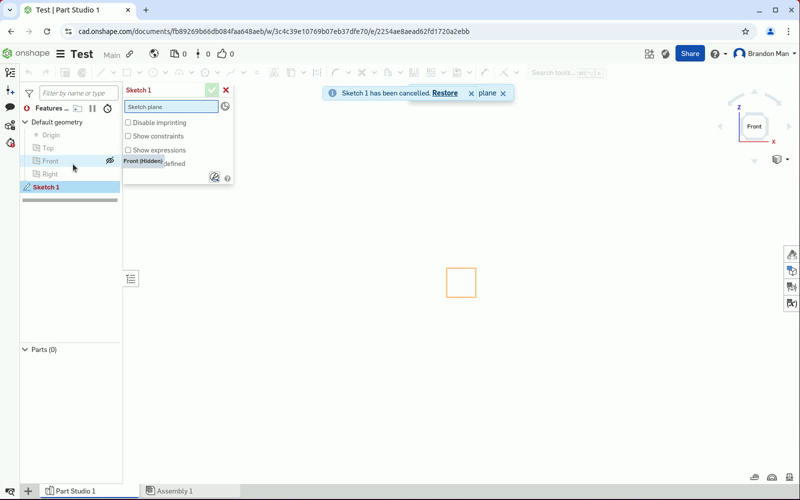
click(73, 163)
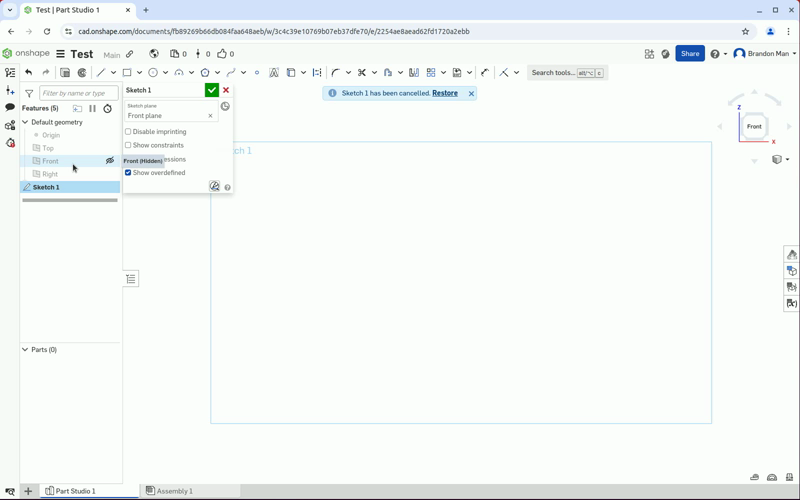
mouse_move(73, 352)
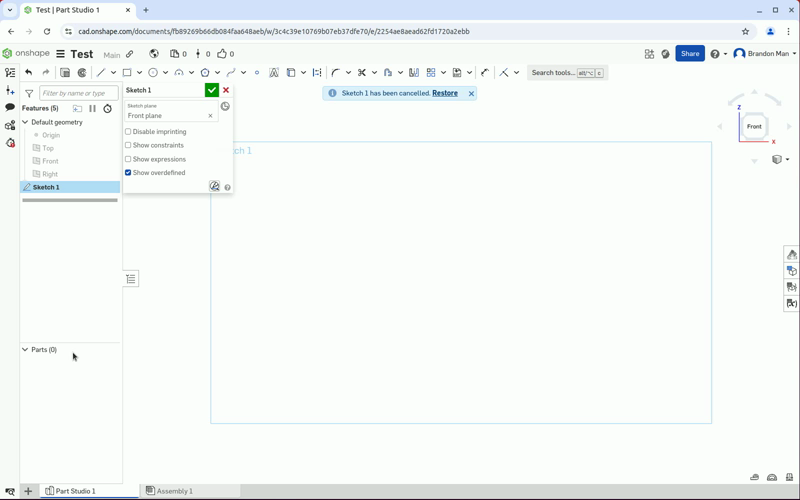
key(y)
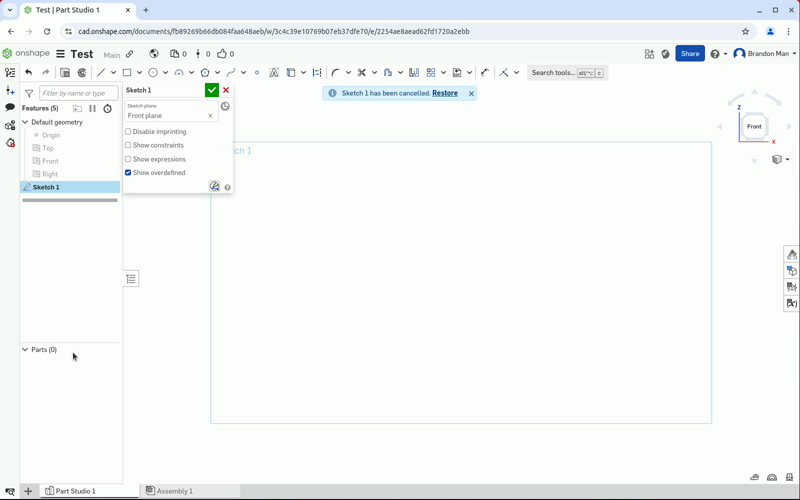
key(c)
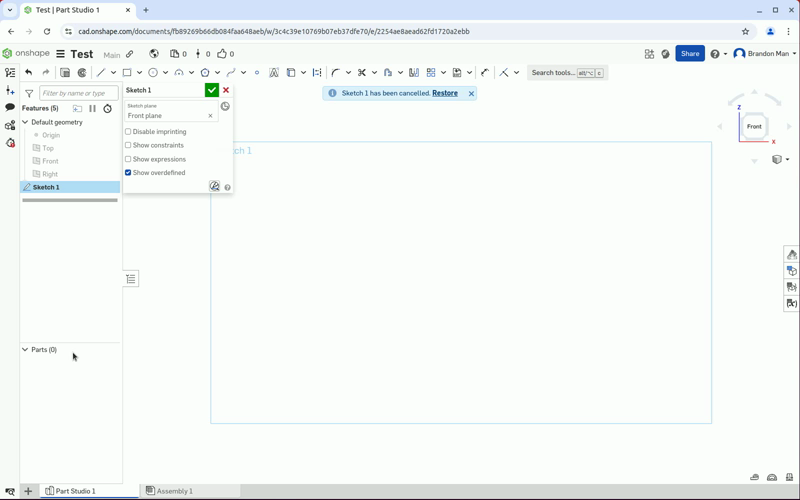
key_down(shift)
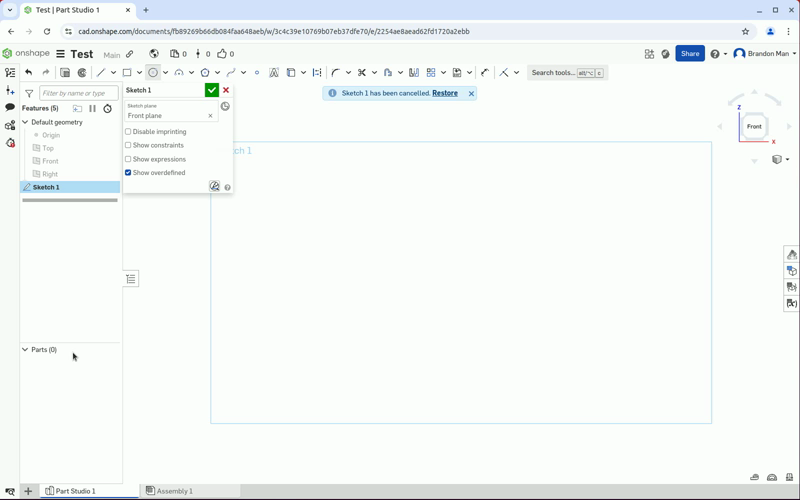
mouse_move(460, 254)
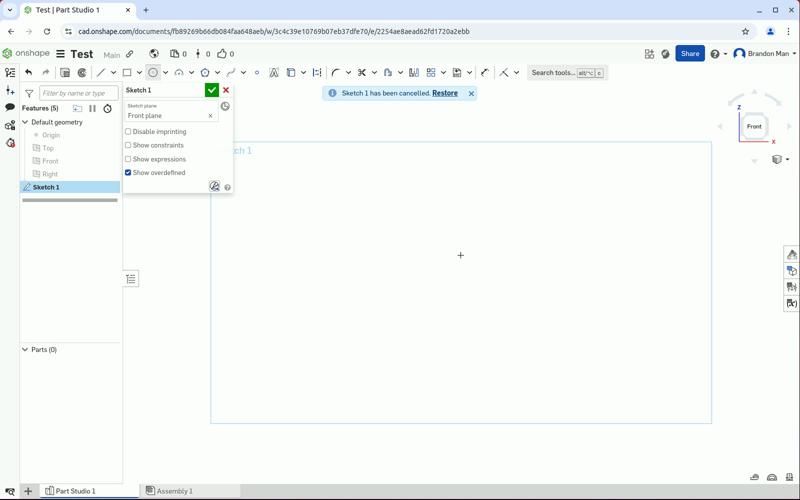
click(460, 254)
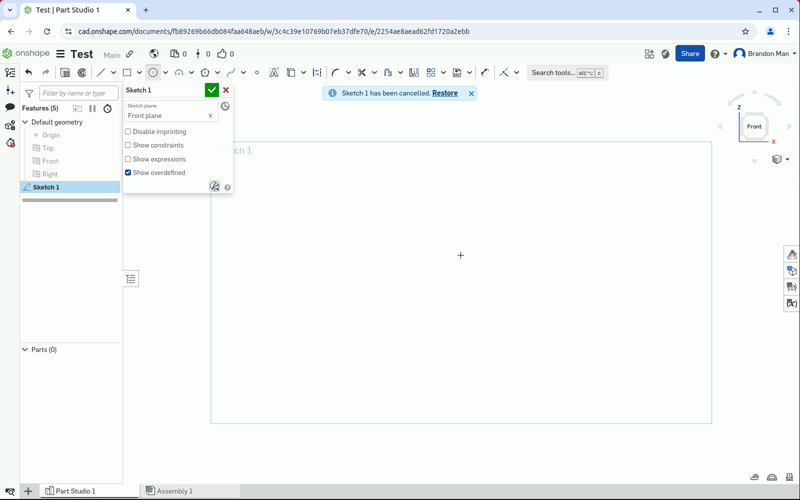
key_up(shift)
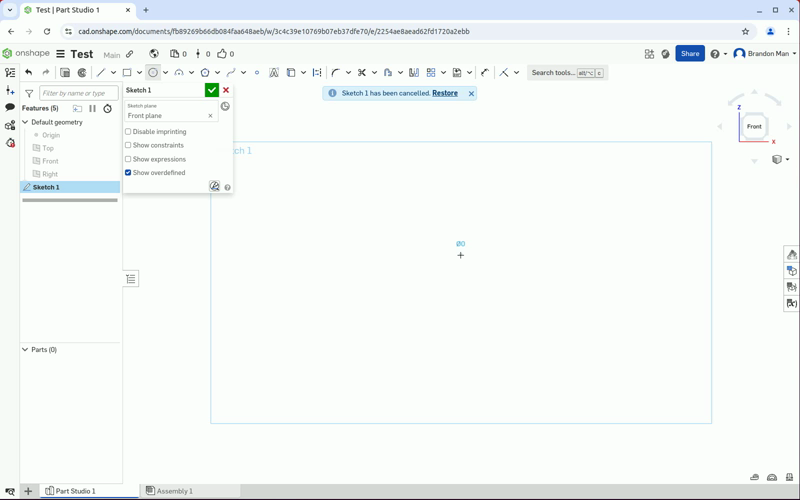
mouse_move(484, 254)
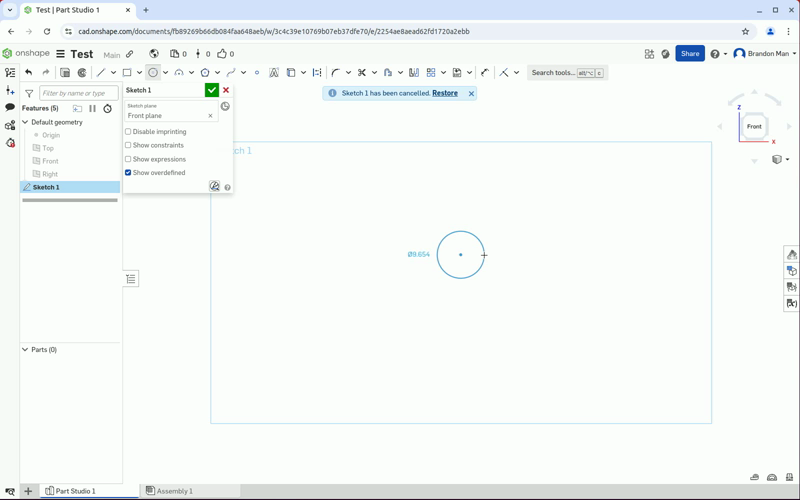
click(484, 254)
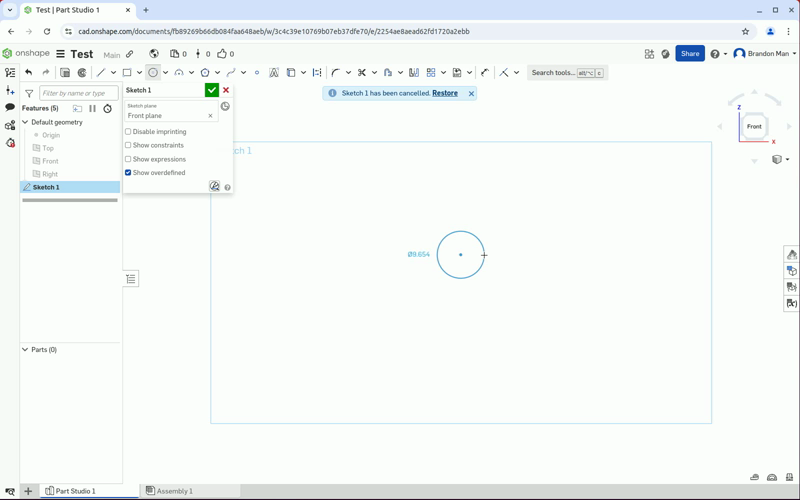
key(esc)
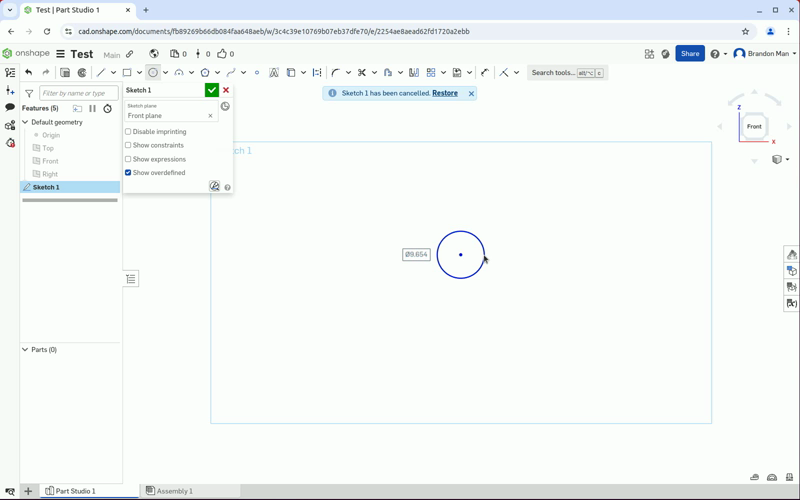
mouse_move(459, 249)
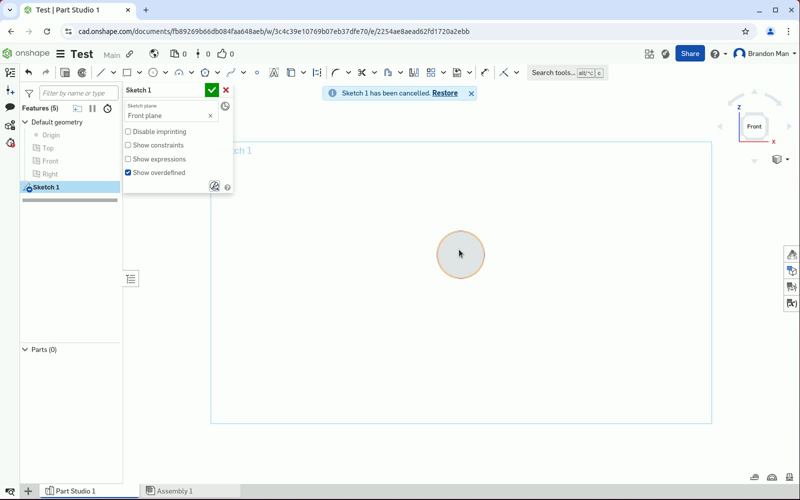
scroll(6)
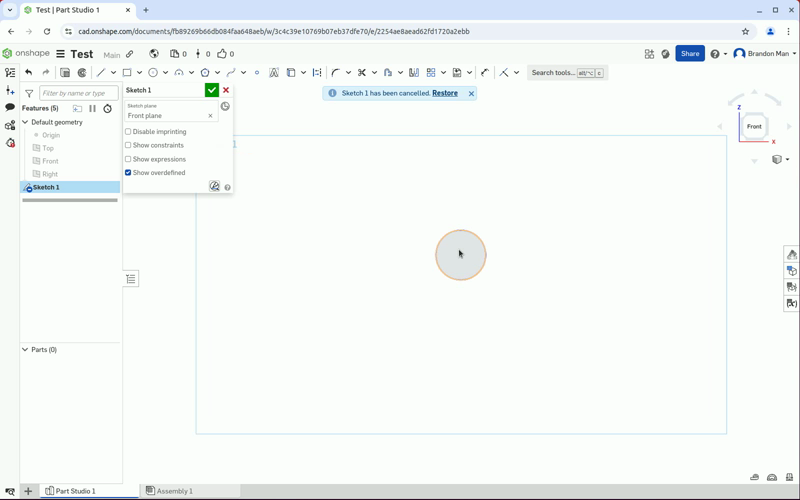
scroll(6)
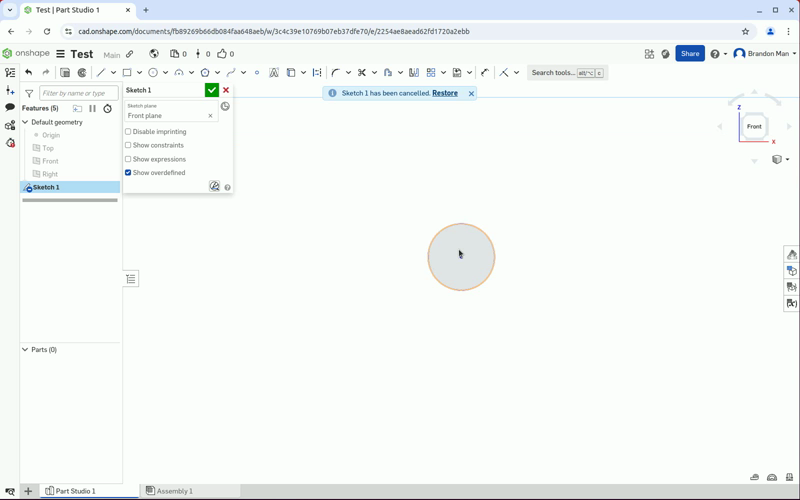
scroll(6)
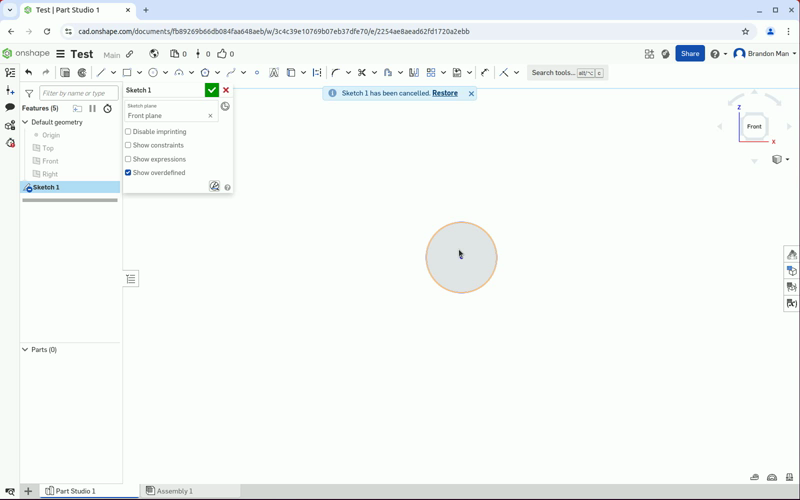
scroll(6)
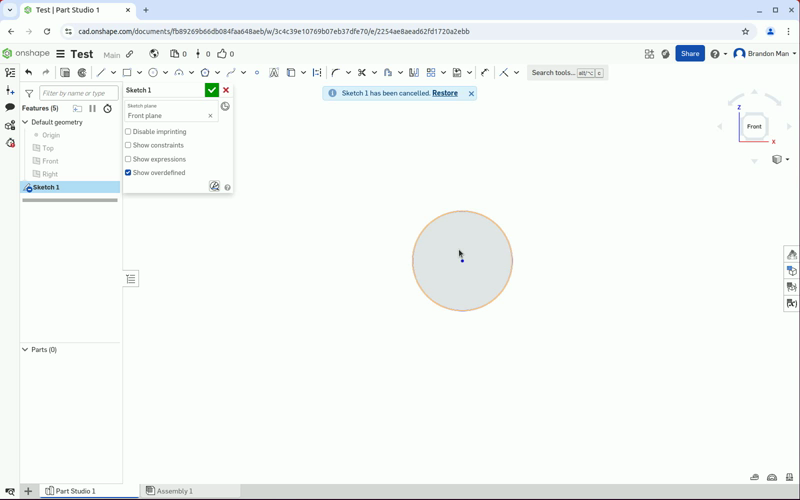
scroll(6)
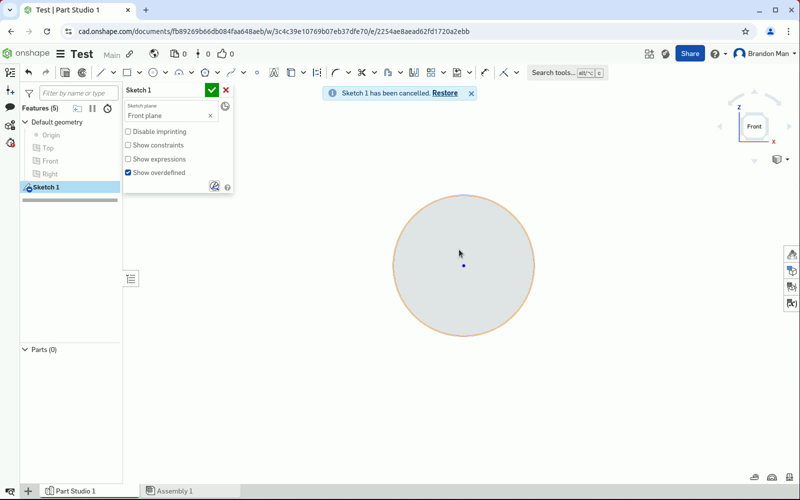
scroll(6)
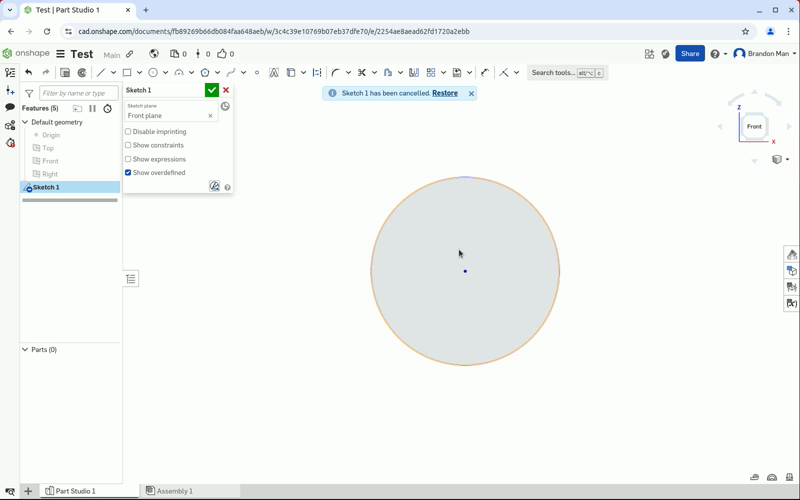
scroll(6)
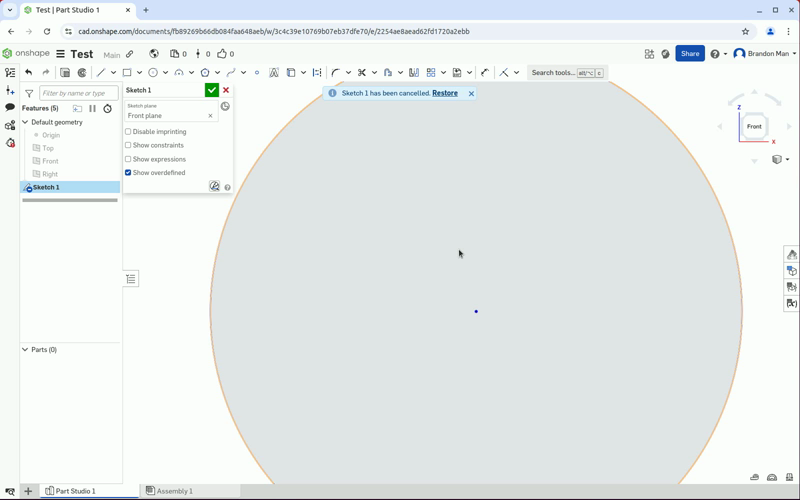
click(459, 249)
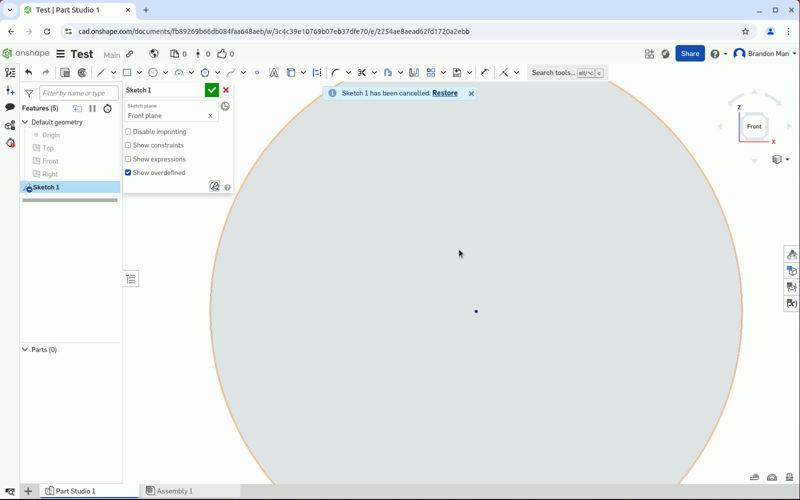
scroll(-6)
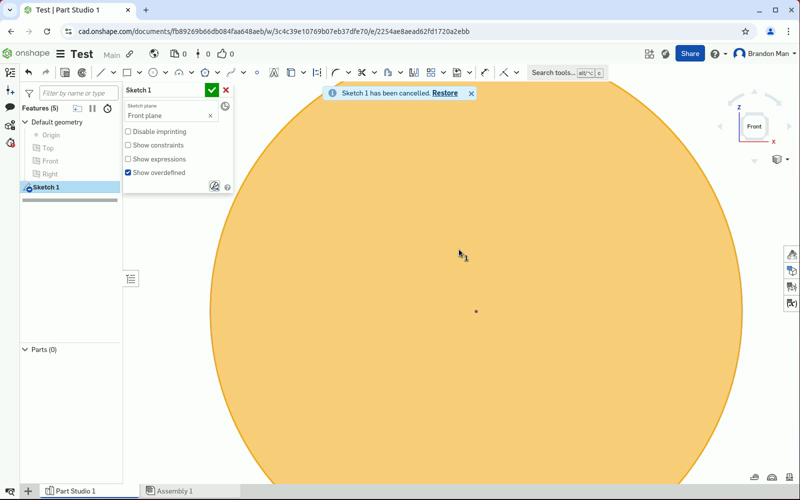
scroll(-6)
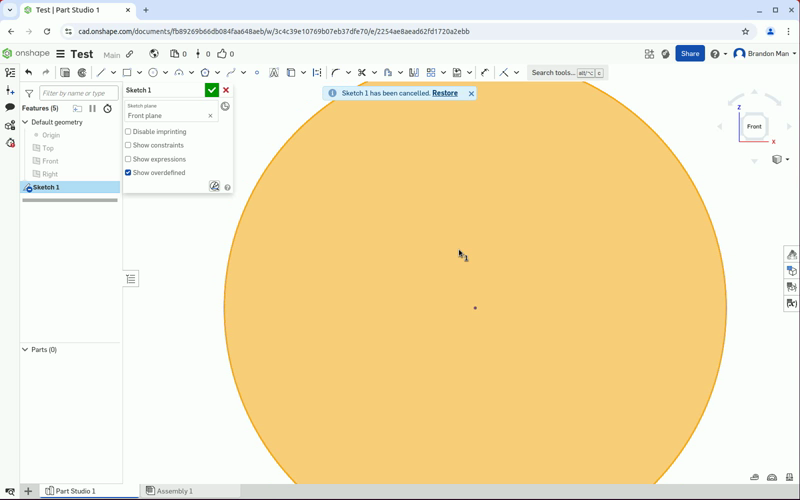
scroll(-6)
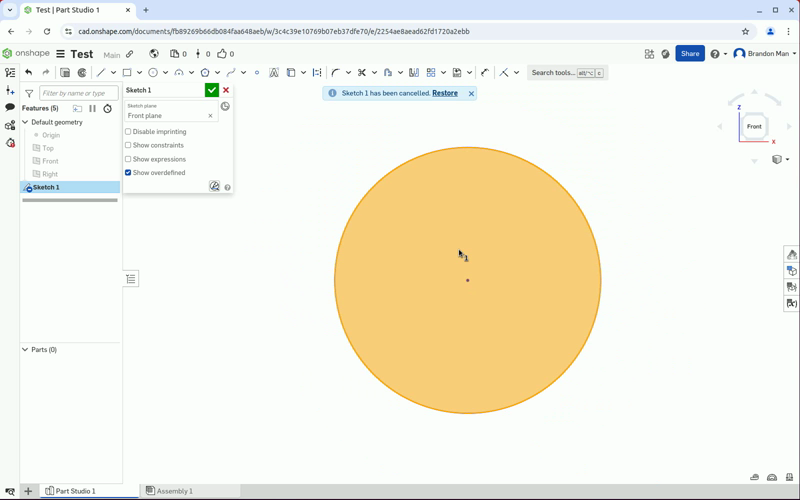
scroll(-6)
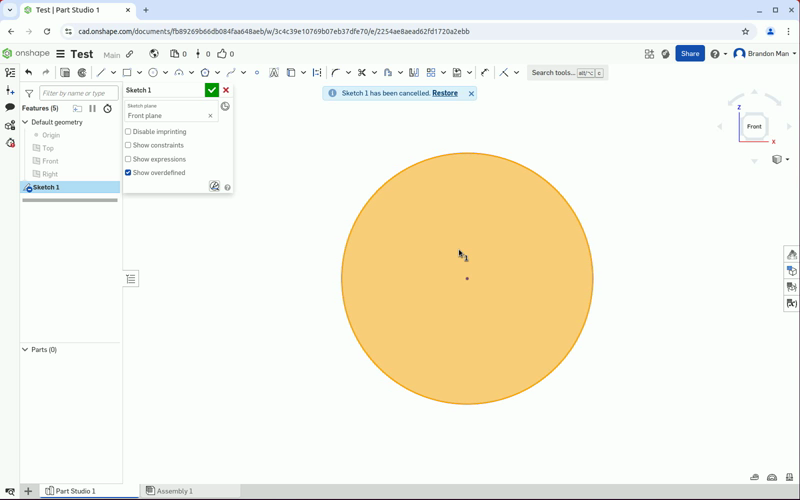
scroll(-6)
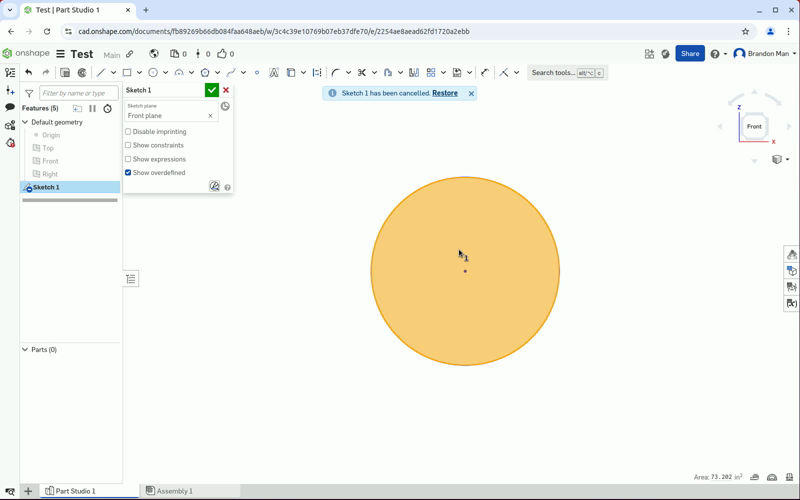
scroll(-6)
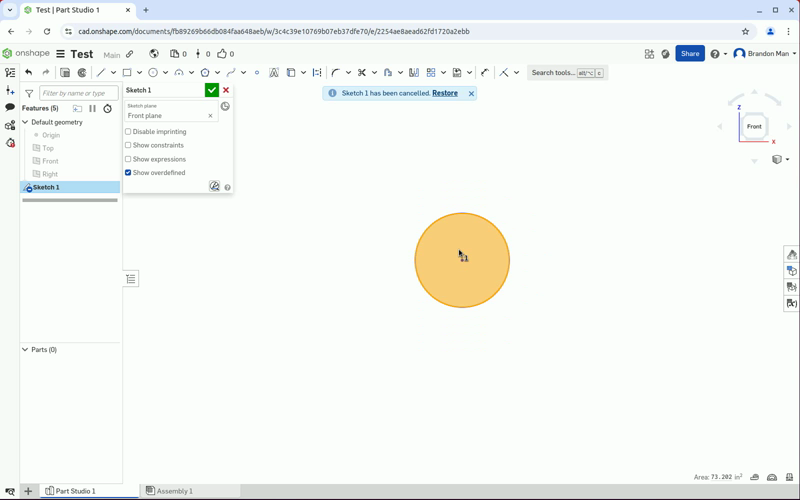
scroll(-6)
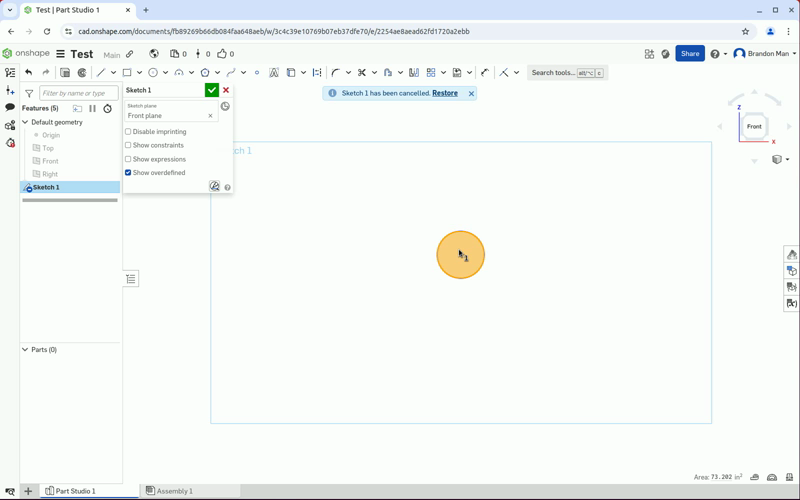
mouse_move(73, 352)
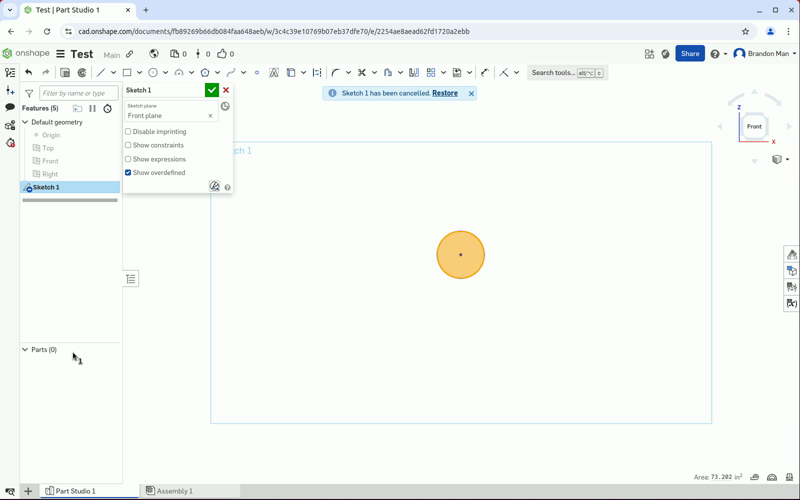
key(shift+y)
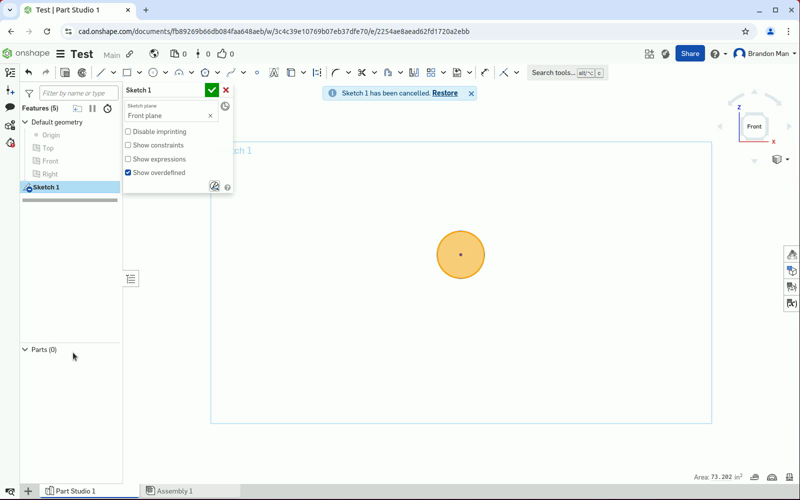
key(shift+e)
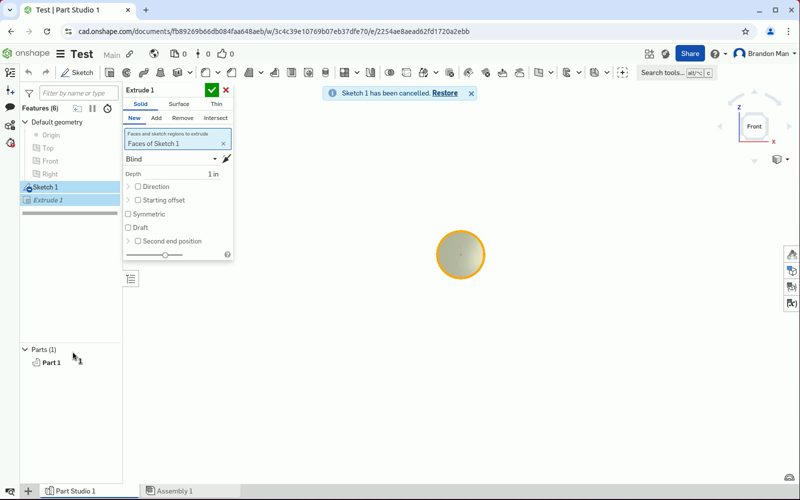
mouse_move(143, 106)
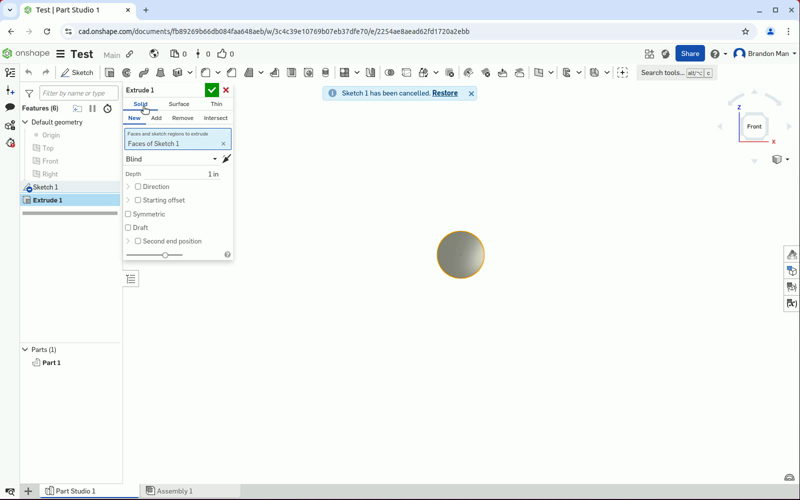
click(143, 106)
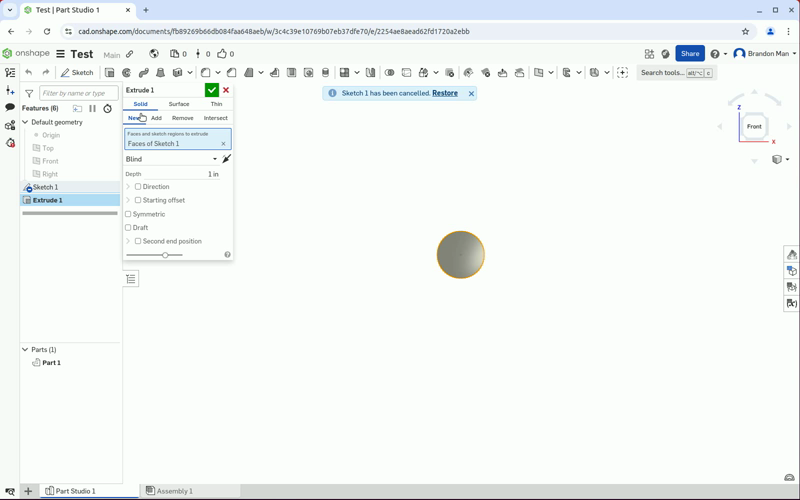
mouse_move(137, 120)
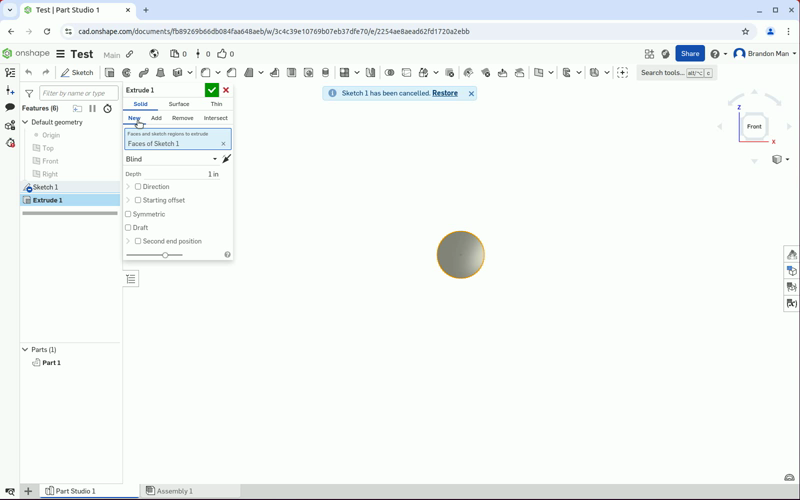
click(137, 120)
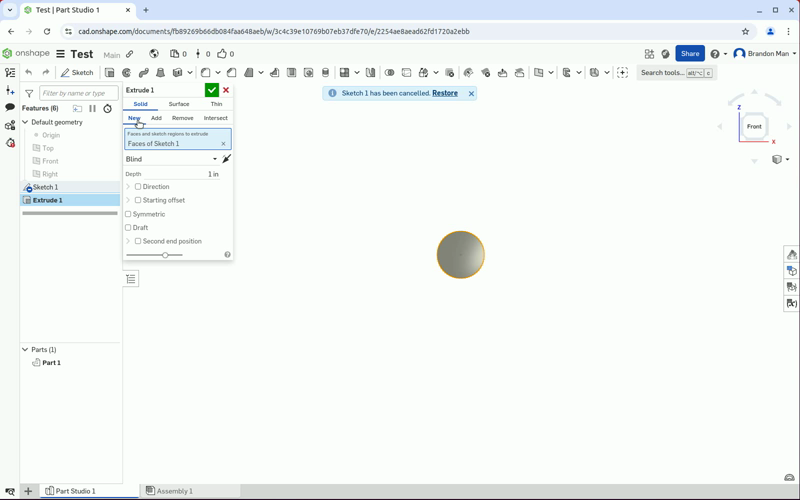
key(tab, 4)
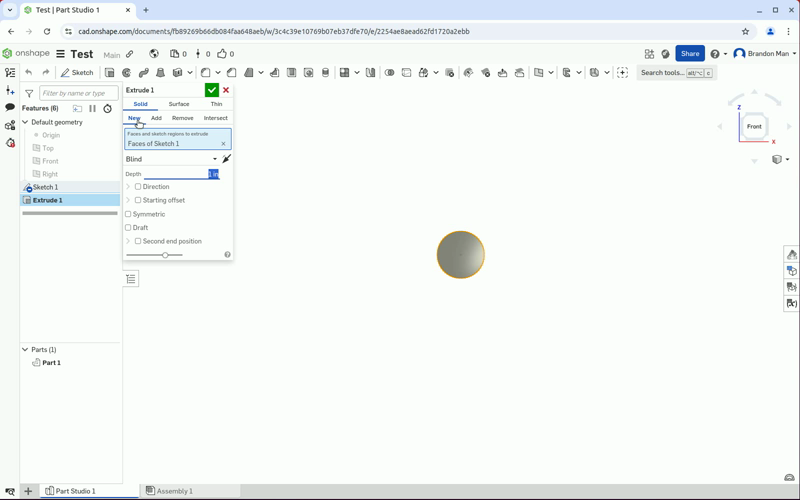
text(14.924)
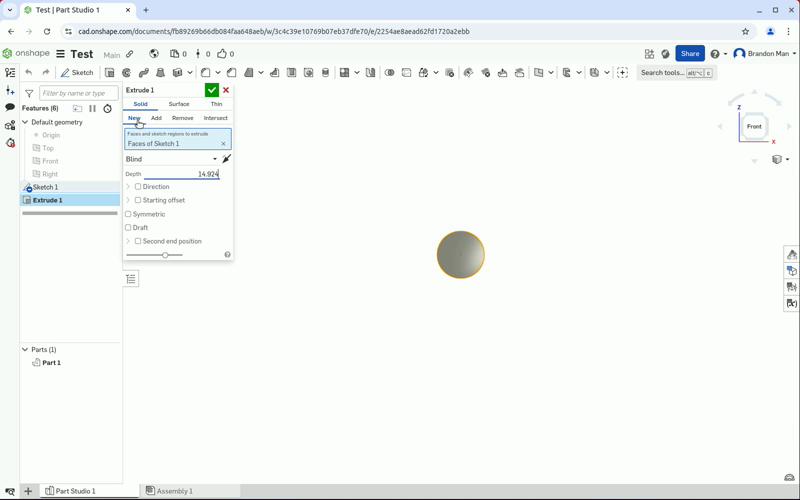
key(tab, 3)
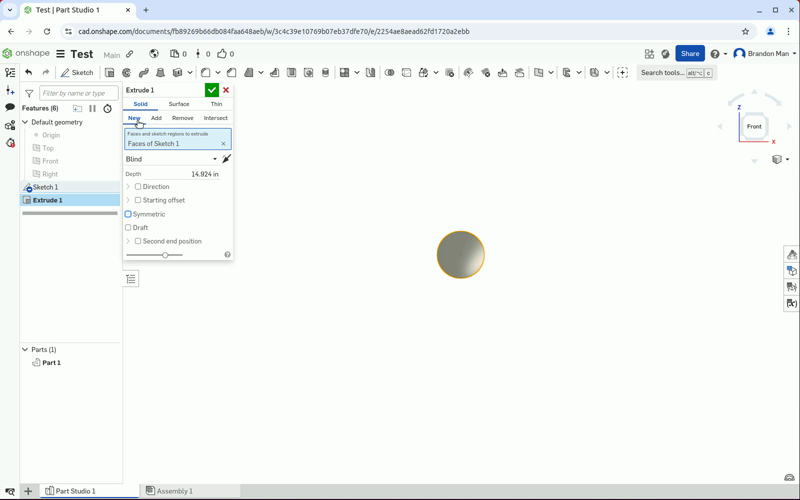
key(space)
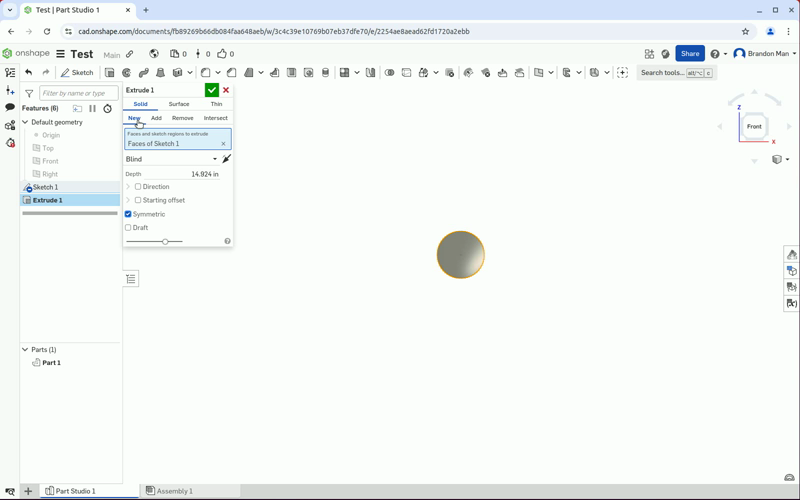
key(enter)
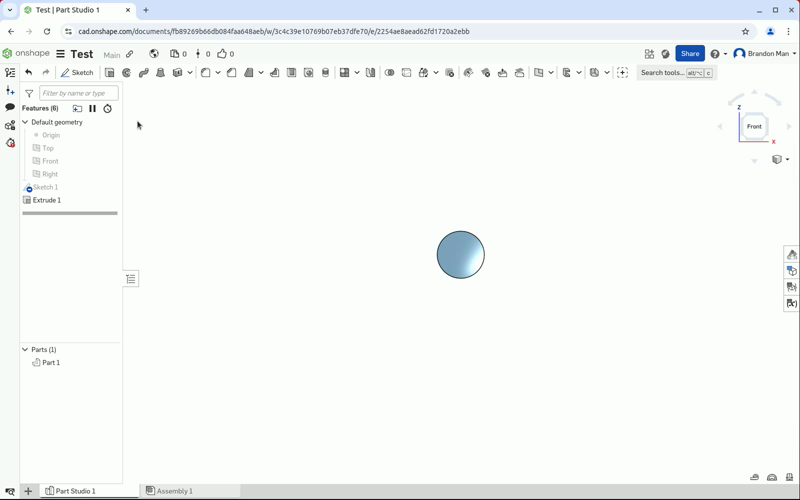
key(shift+h)
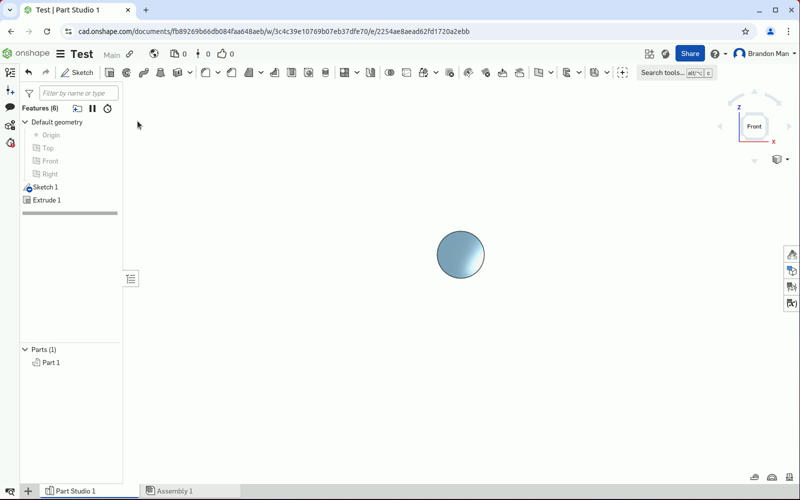
key(shift+h)
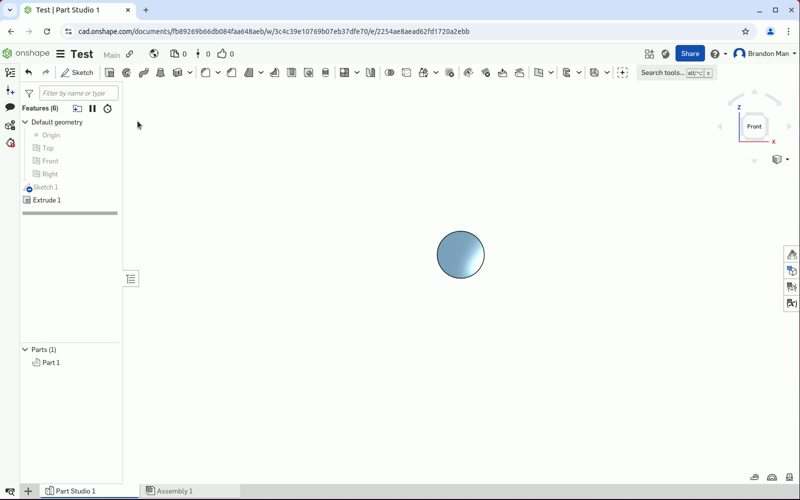
mouse_move(73, 189)
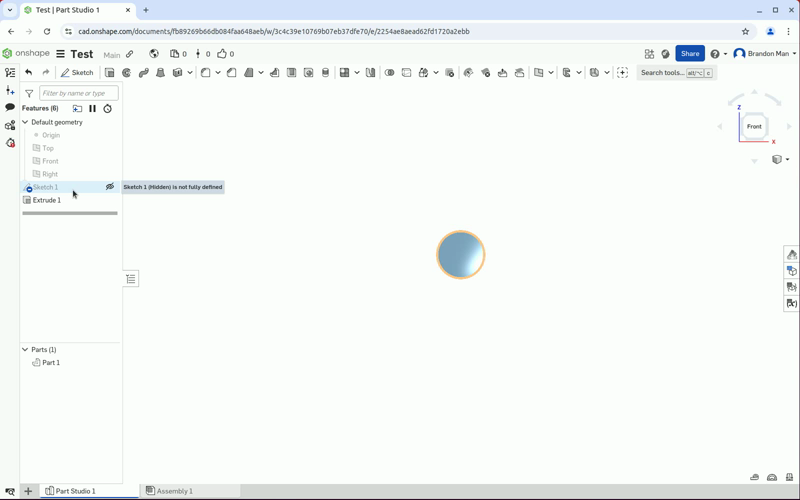
click(73, 189)
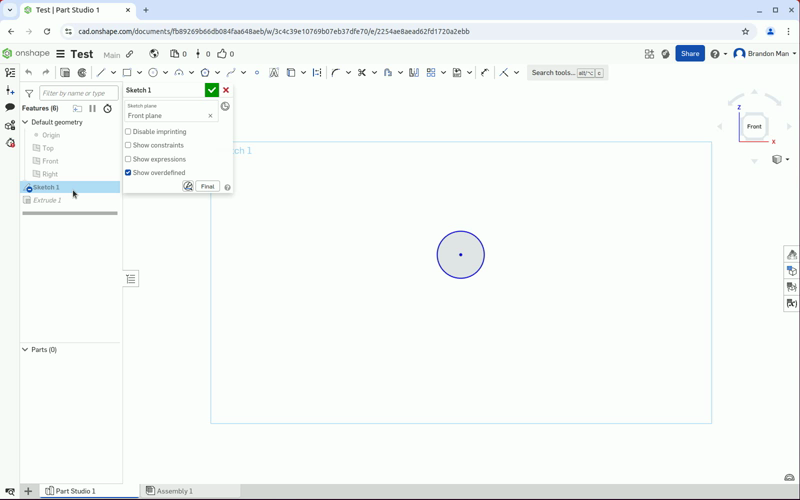
mouse_move(229, 92)
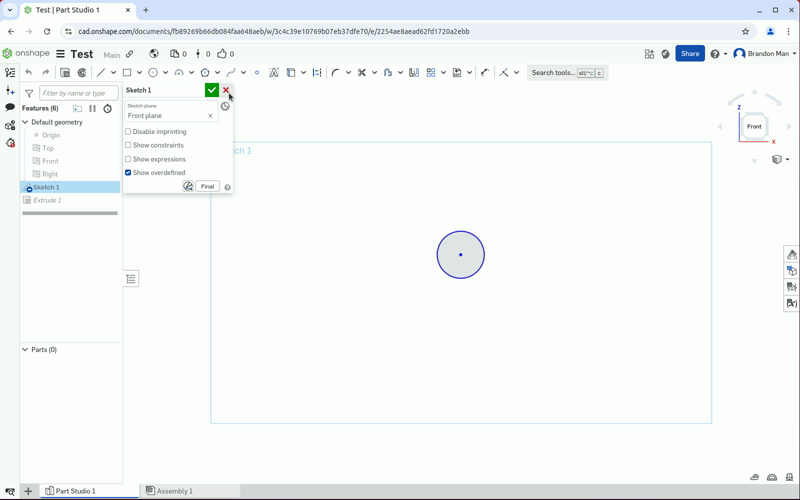
click(229, 92)
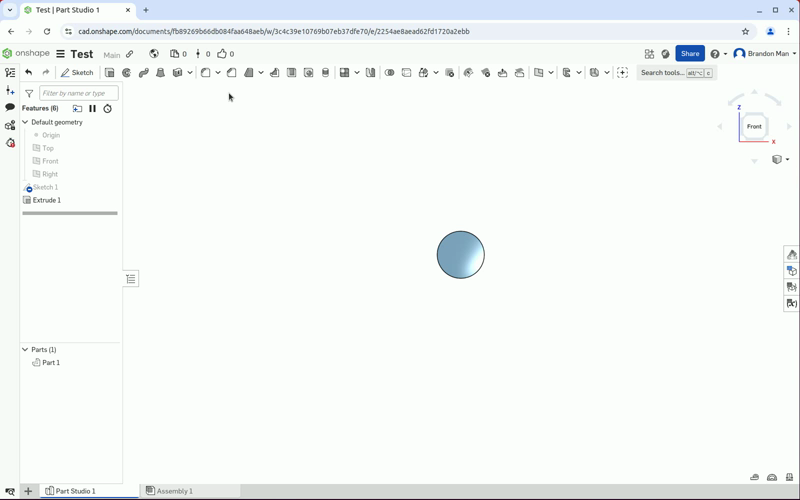
mouse_move(73, 352)
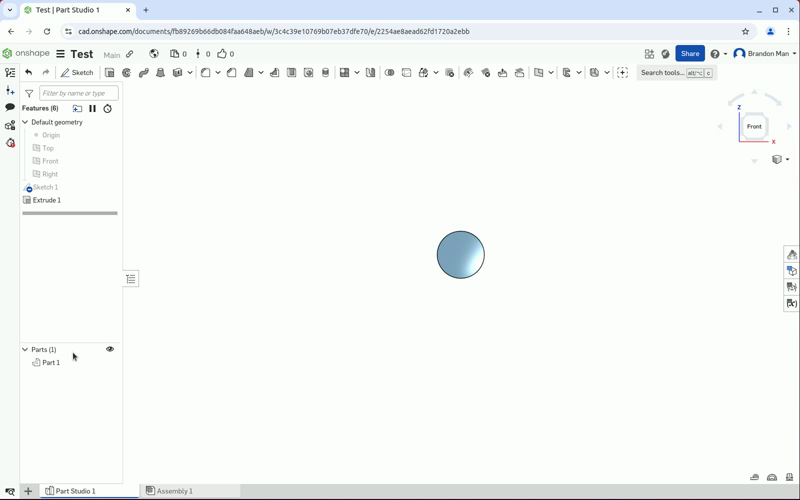
key(y)
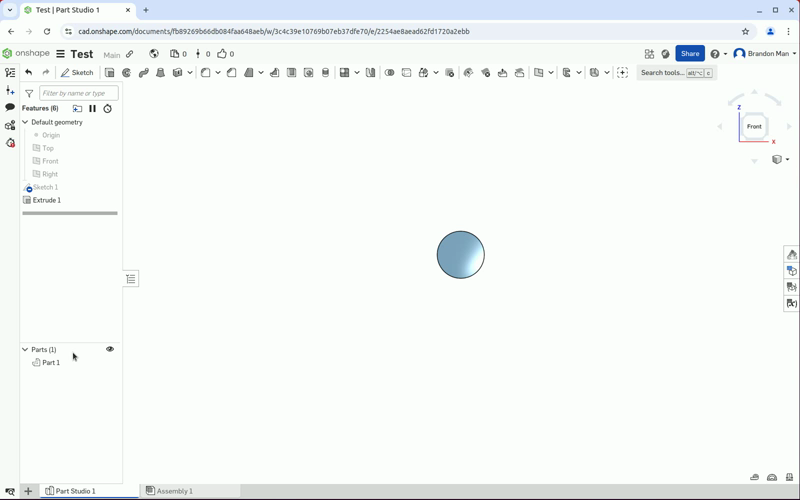
key(shift+p)
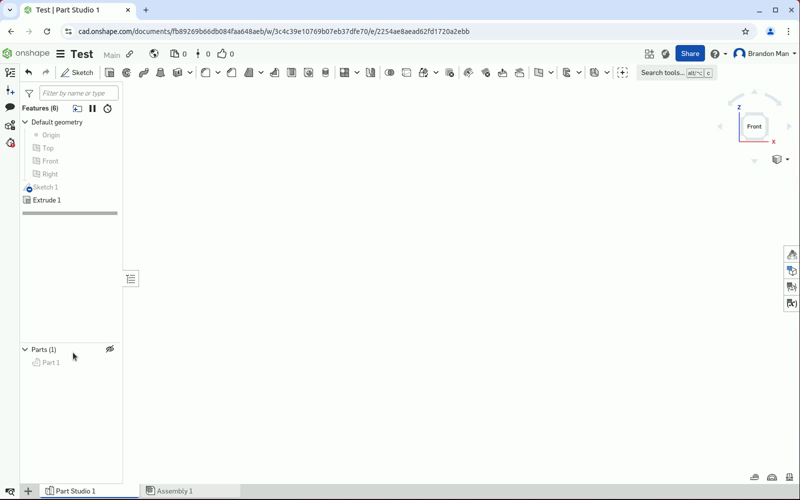
key(space)
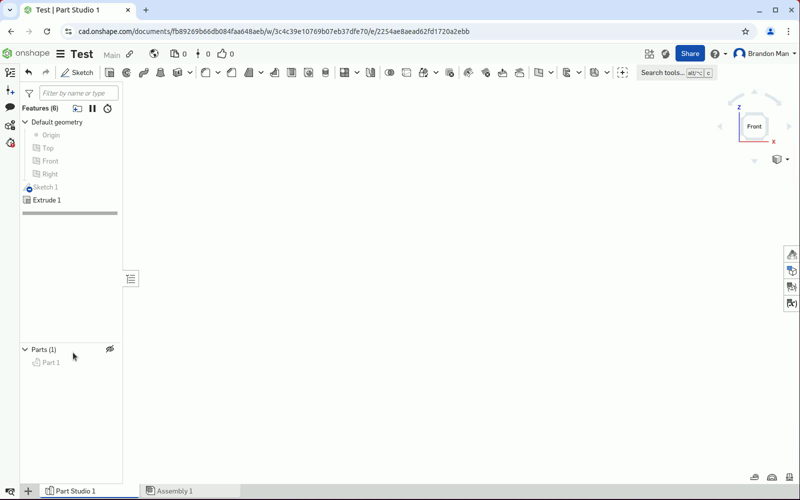
key_down(shift)
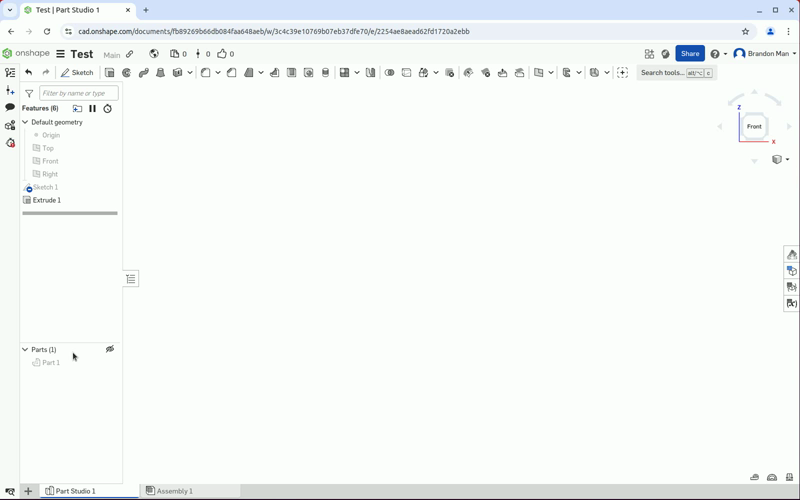
key(down)
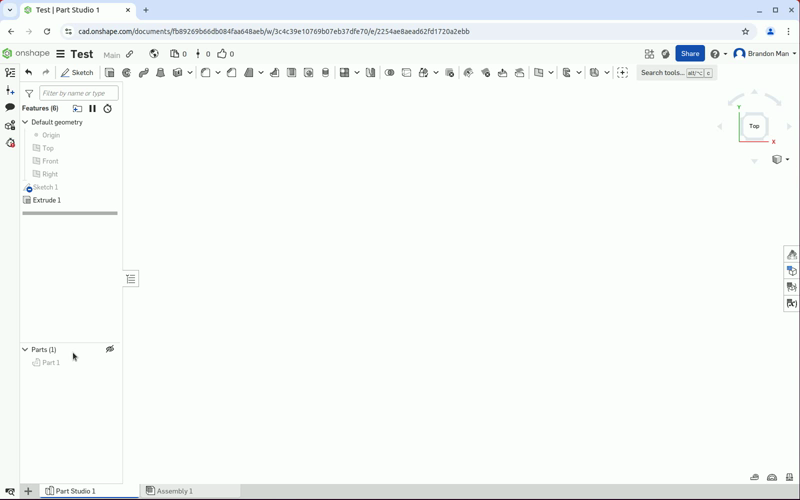
key_up(shift)
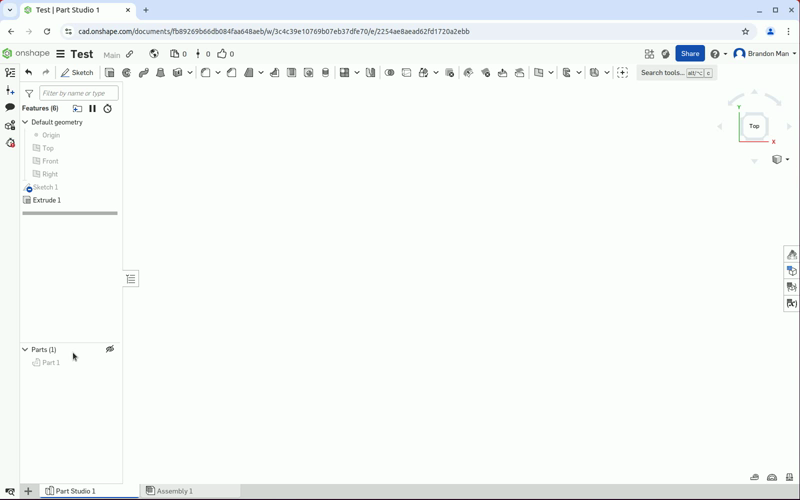
mouse_move(73, 352)
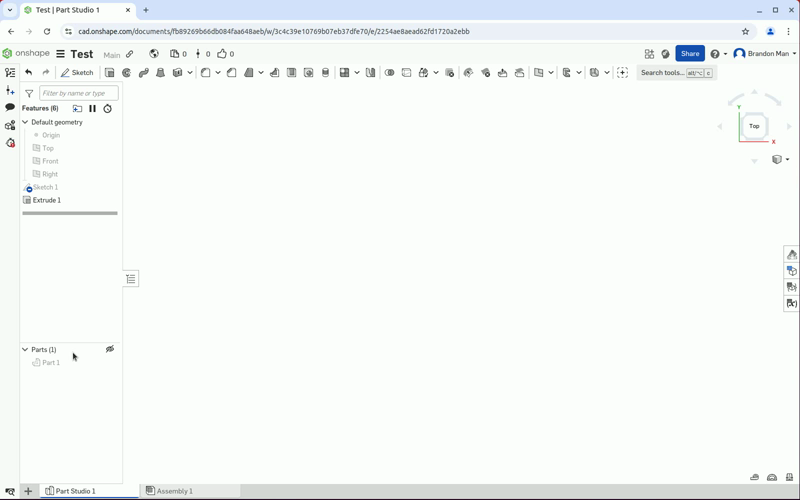
key(shift+y)
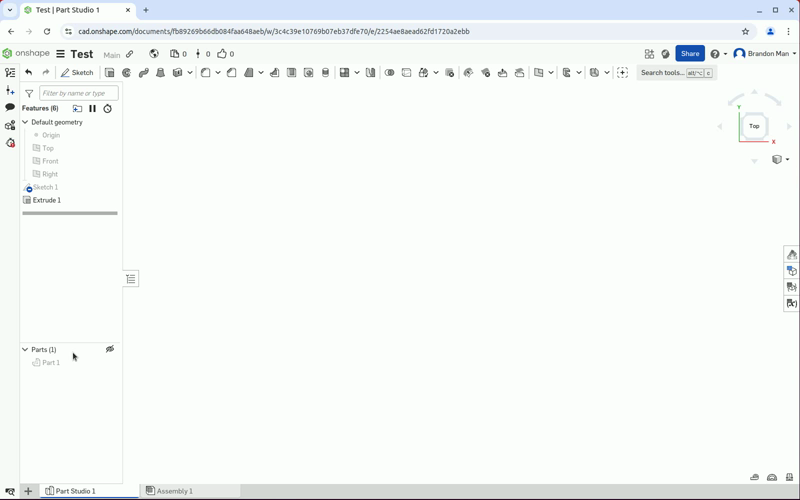
key(shift+s)
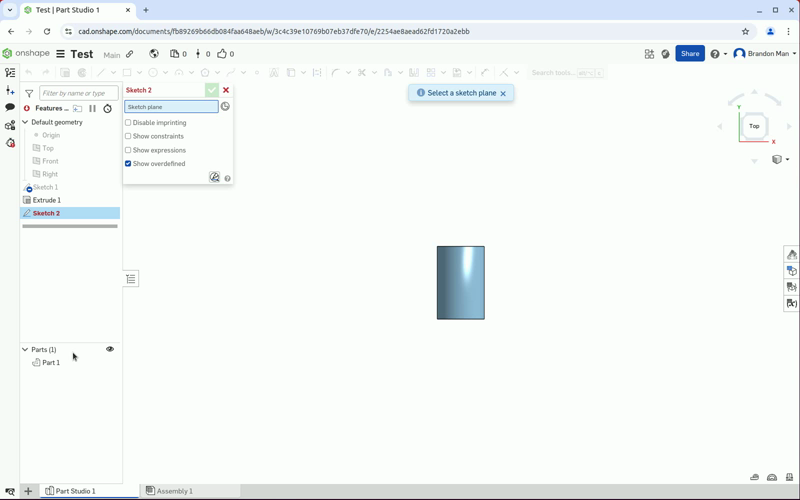
mouse_move(73, 150)
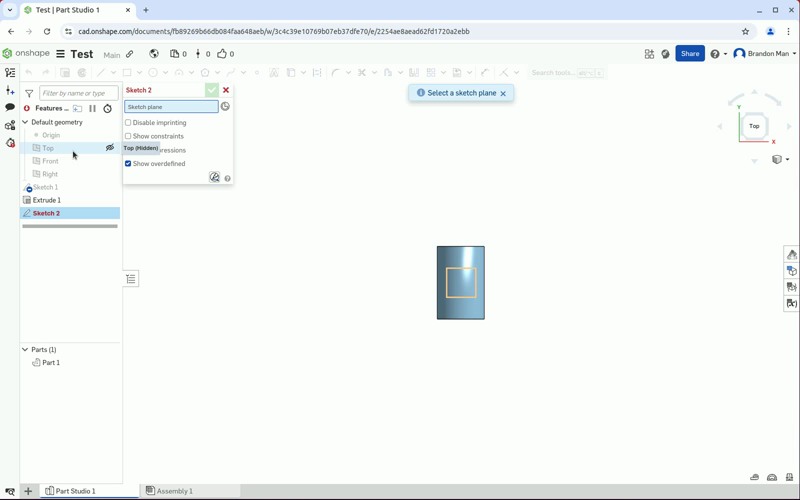
click(73, 150)
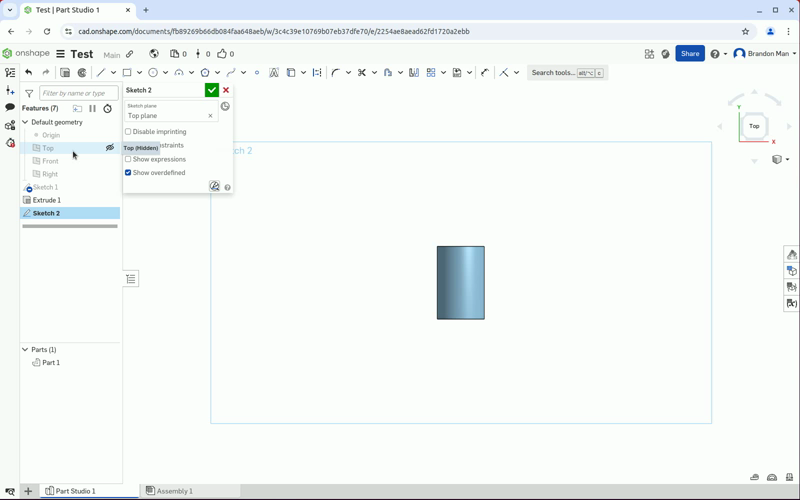
mouse_move(73, 352)
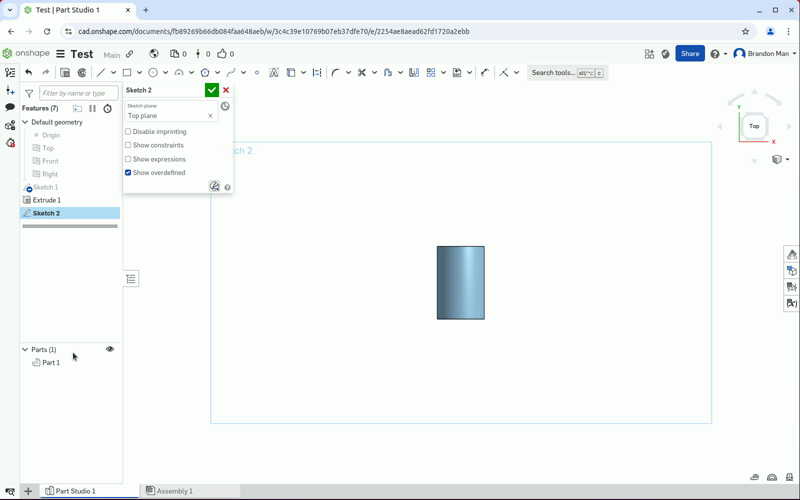
key(y)
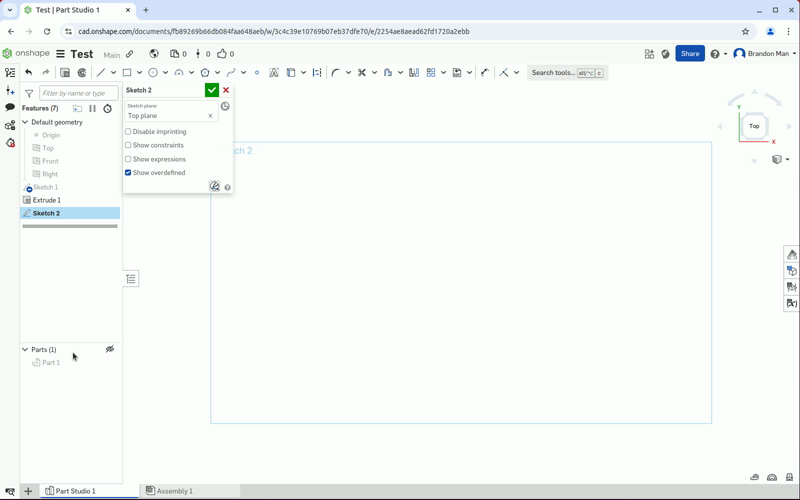
key(c)
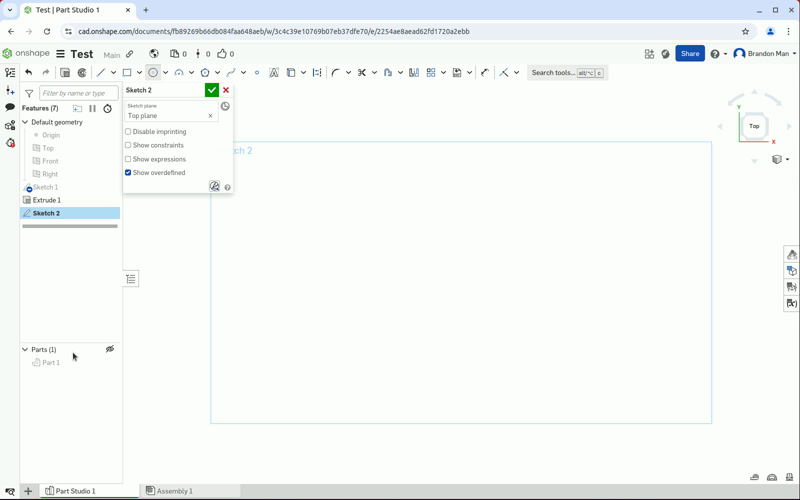
key_down(shift)
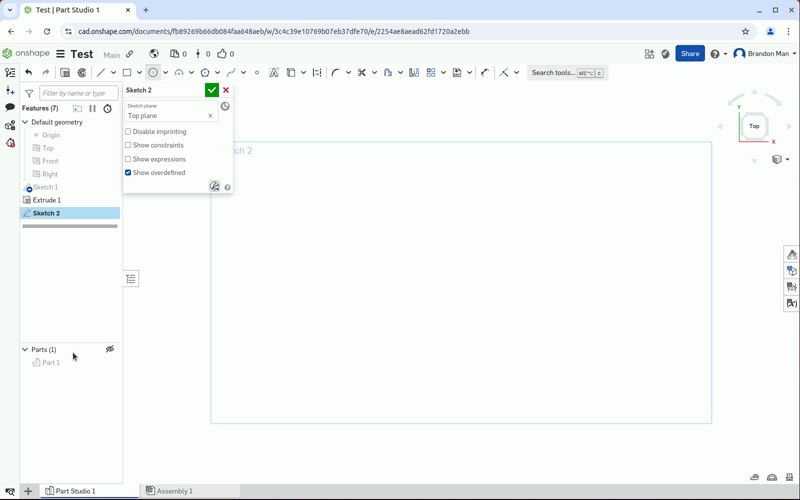
mouse_move(461, 230)
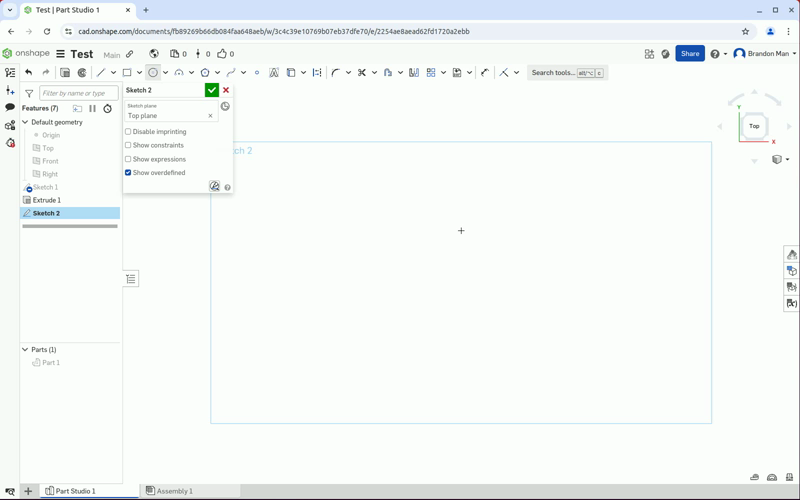
click(461, 230)
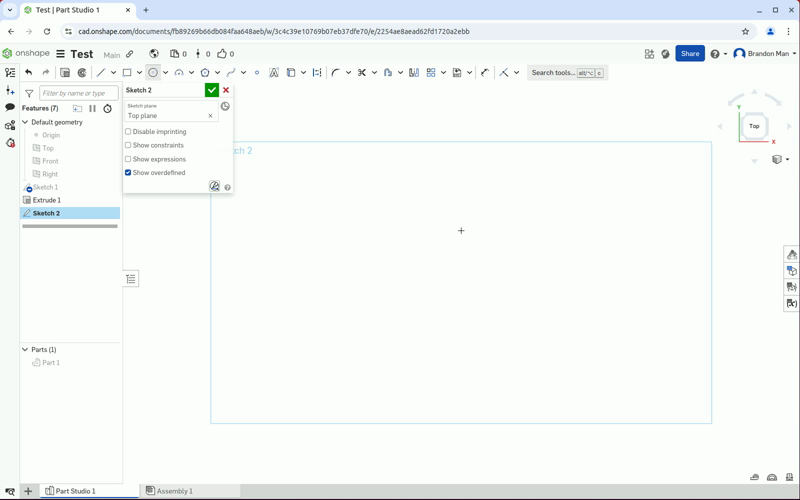
key_up(shift)
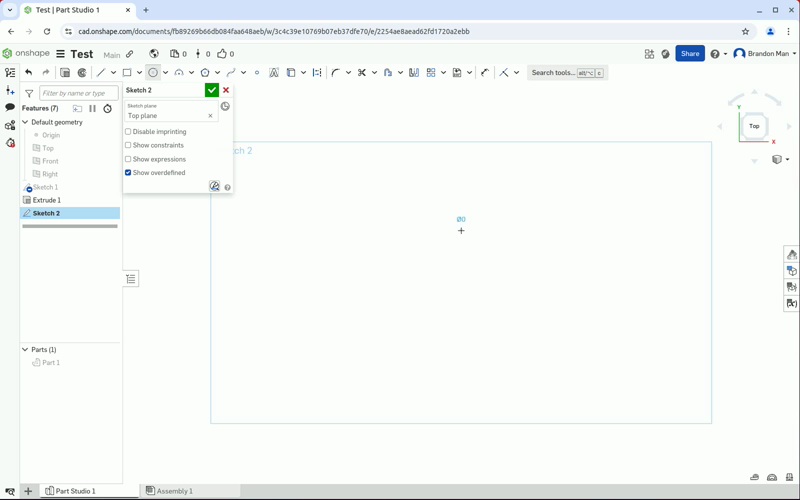
mouse_move(521, 230)
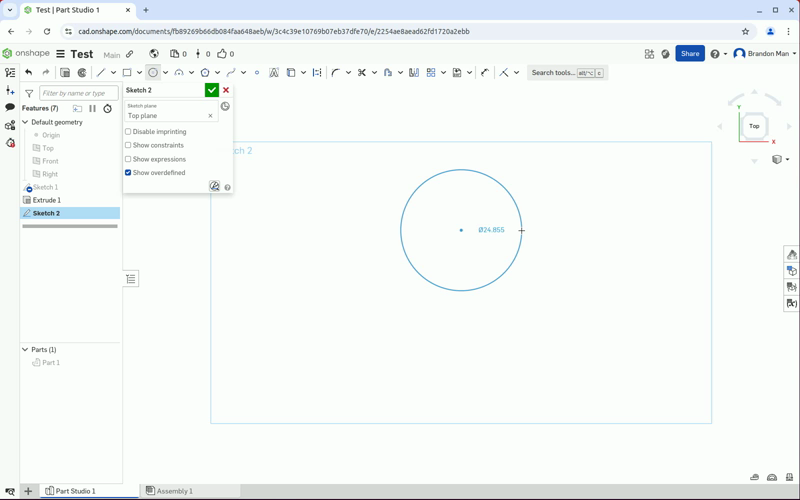
click(521, 230)
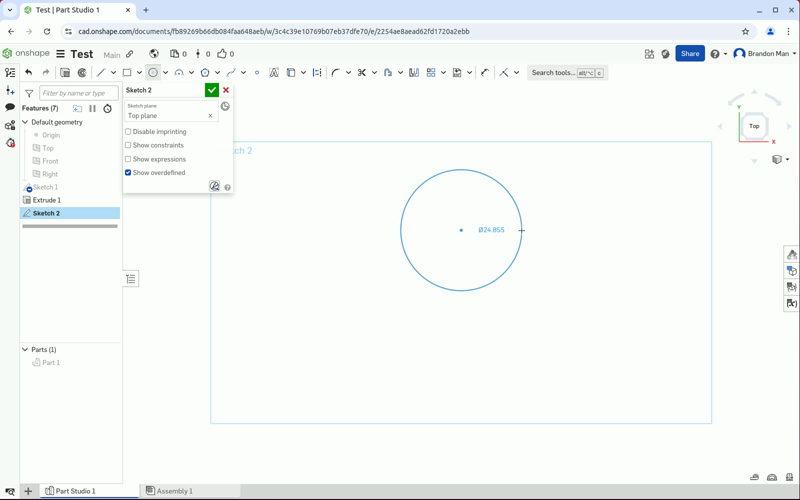
key(esc)
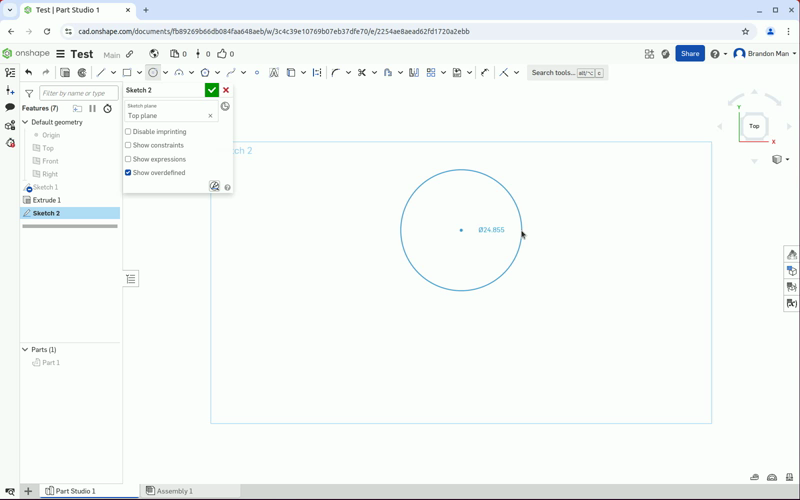
mouse_move(422, 265)
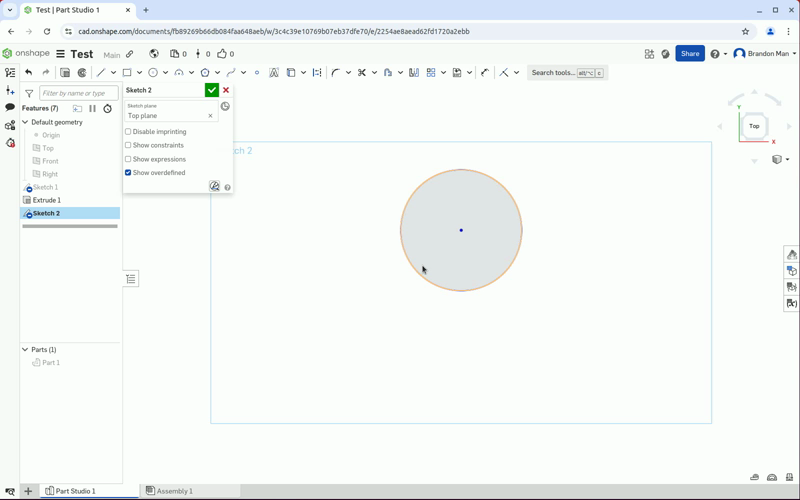
click(422, 265)
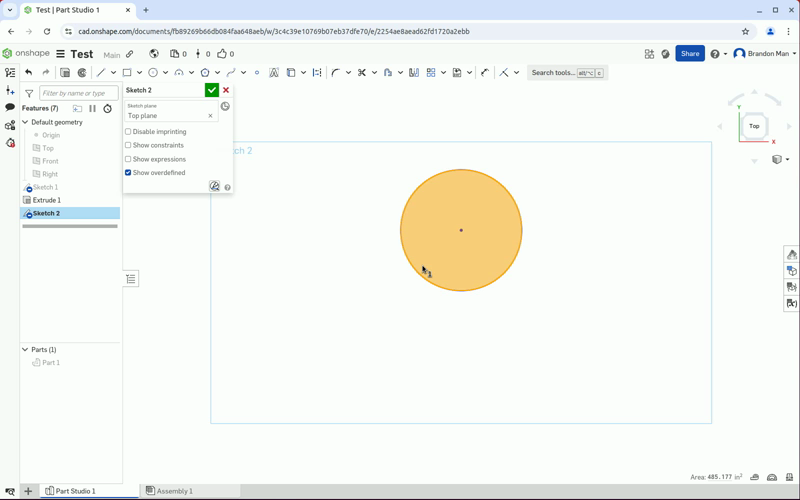
mouse_move(73, 352)
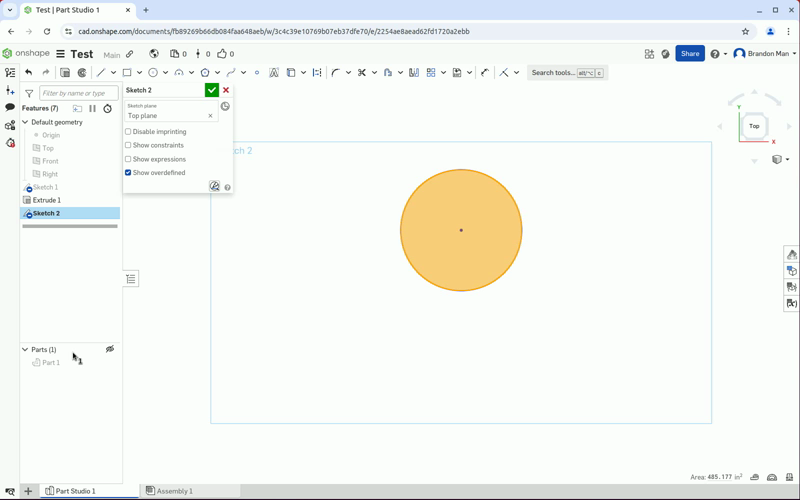
key(shift+y)
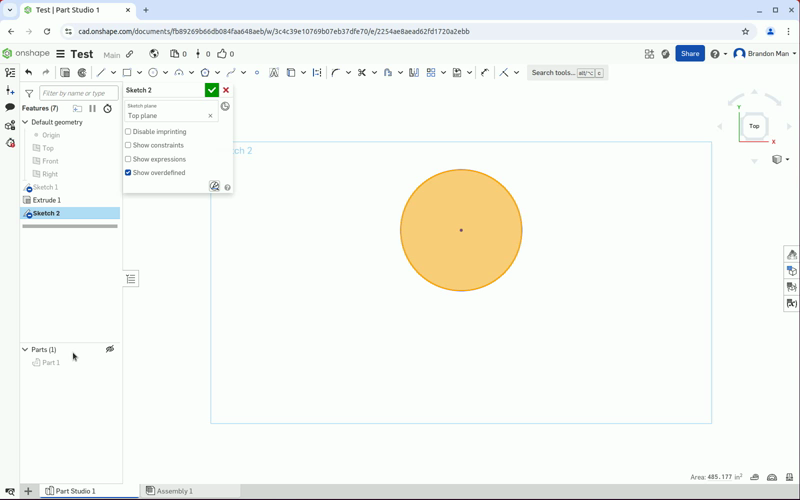
key(shift+e)
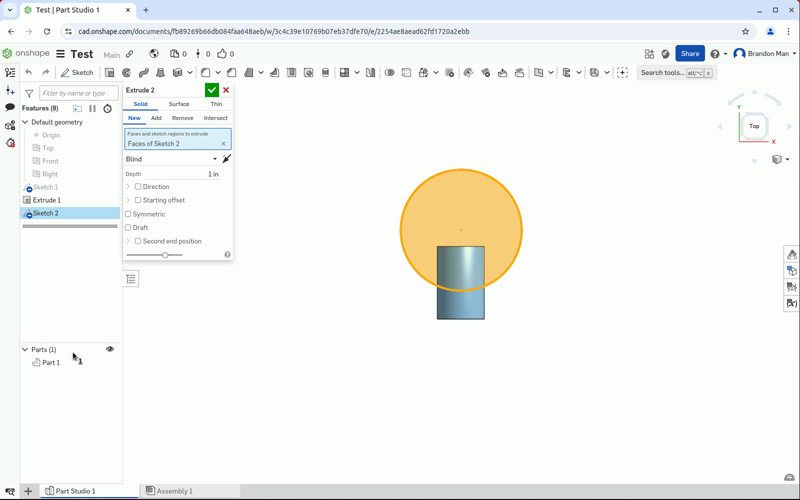
mouse_move(143, 106)
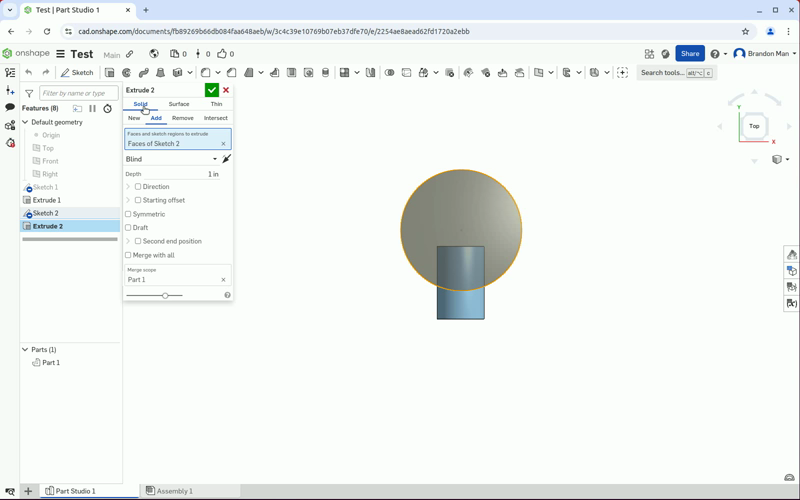
click(143, 106)
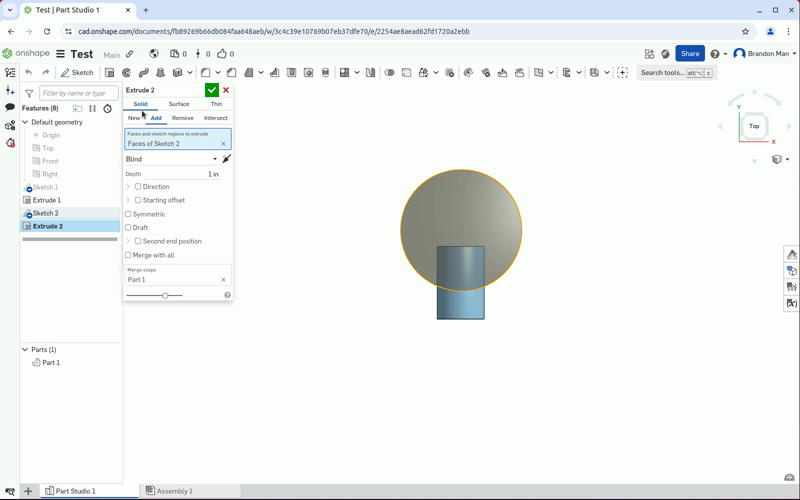
mouse_move(137, 120)
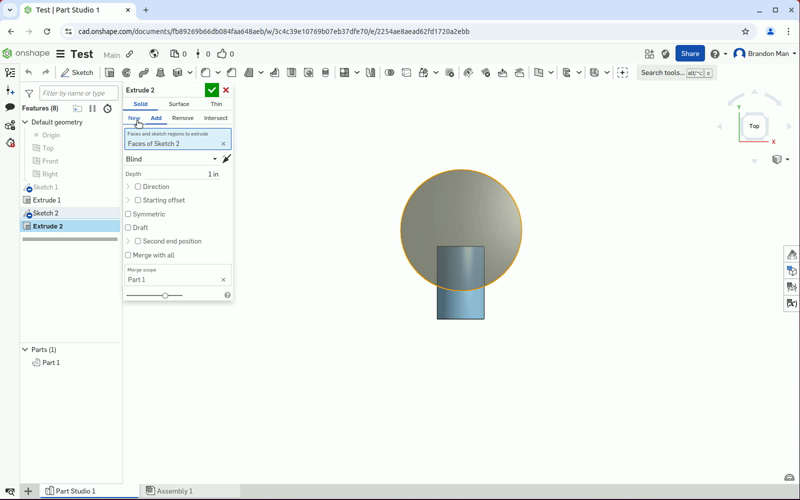
click(137, 120)
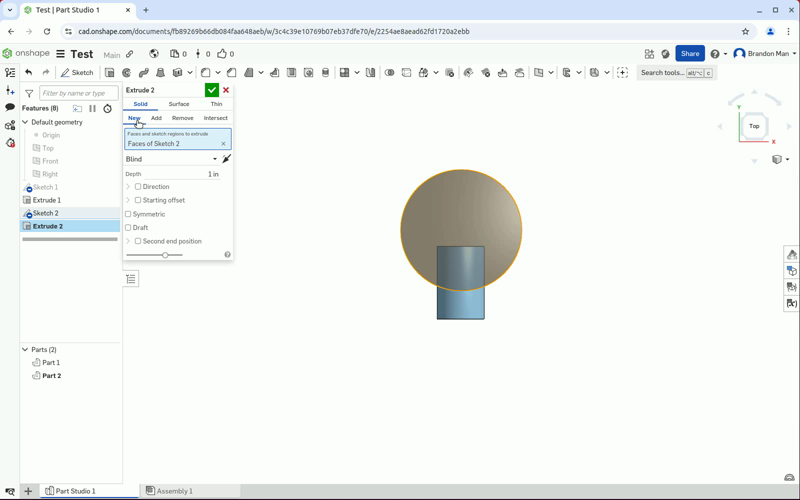
key(tab, 4)
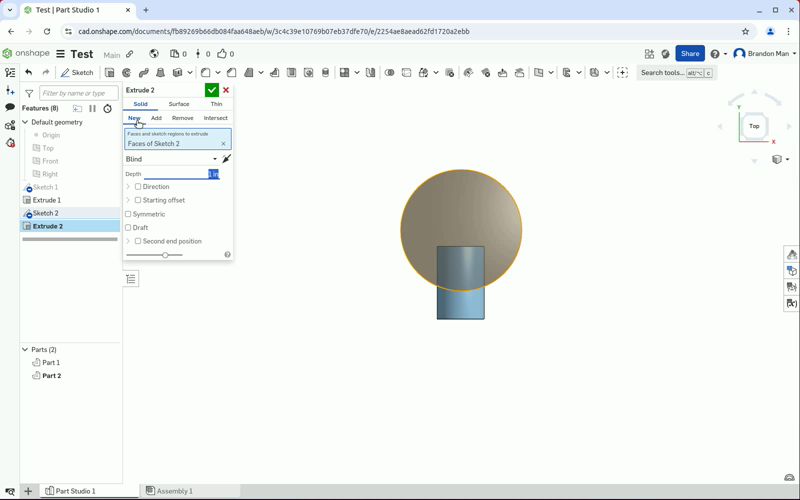
text(11.313)
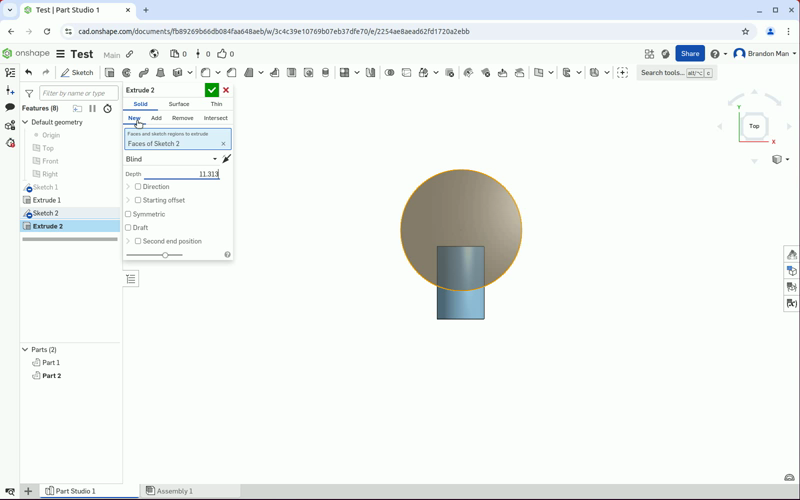
key(enter)
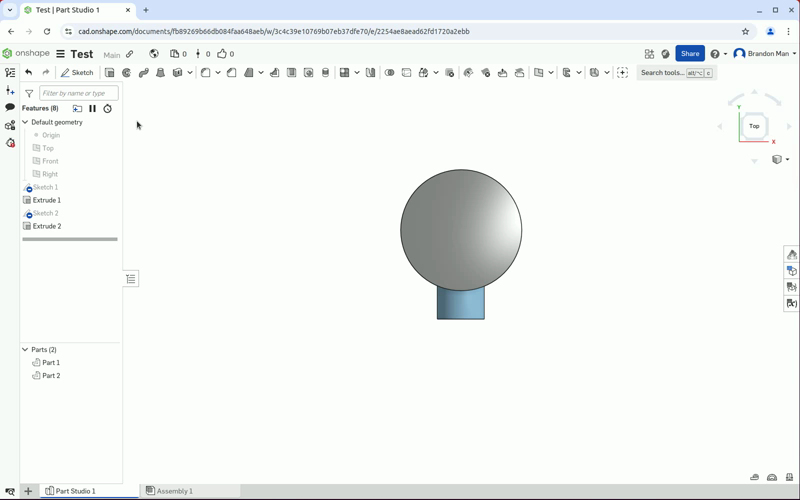
key(shift+h)
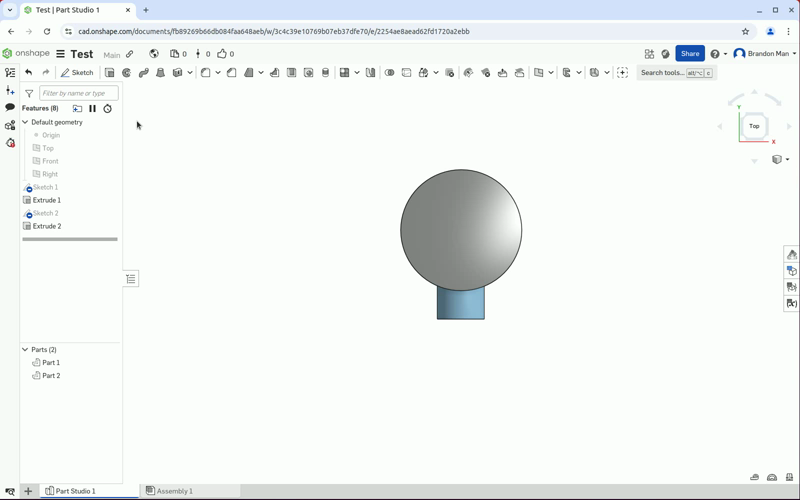
key(shift+h)
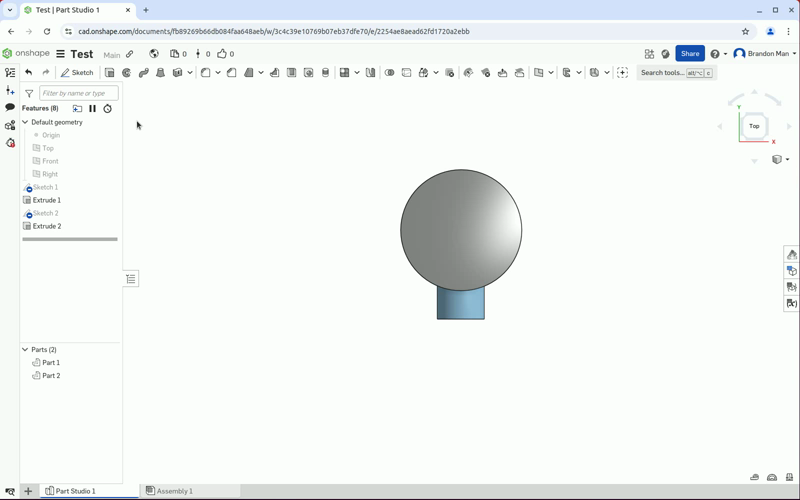
mouse_move(73, 189)
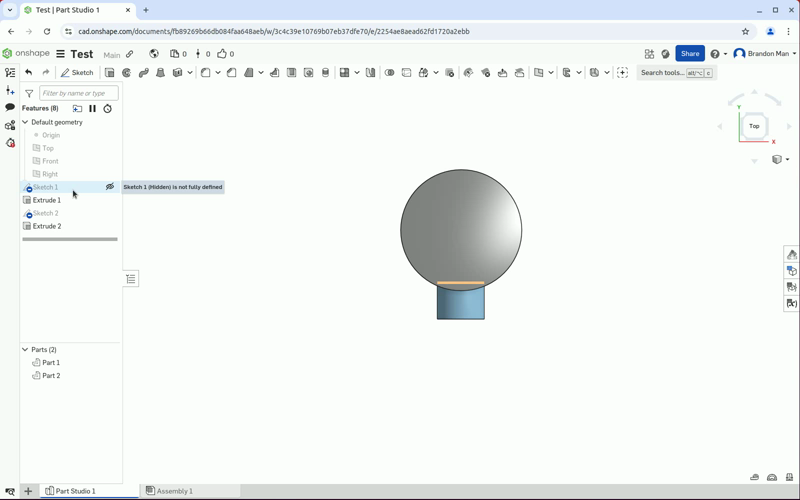
click(73, 189)
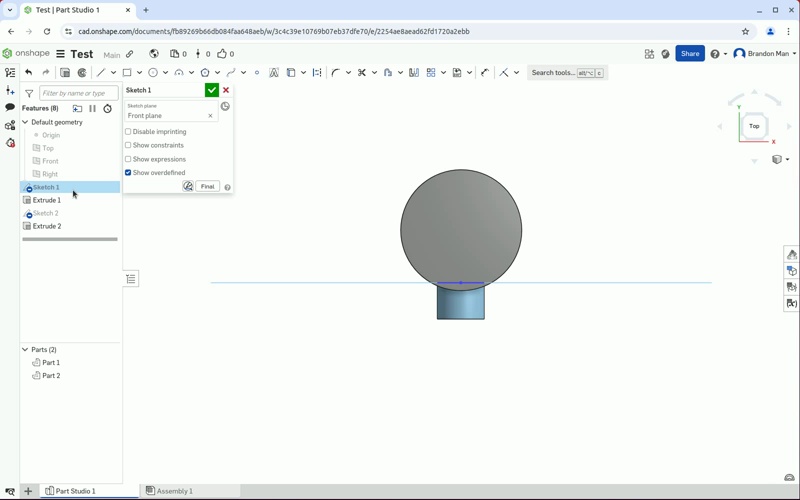
mouse_move(229, 92)
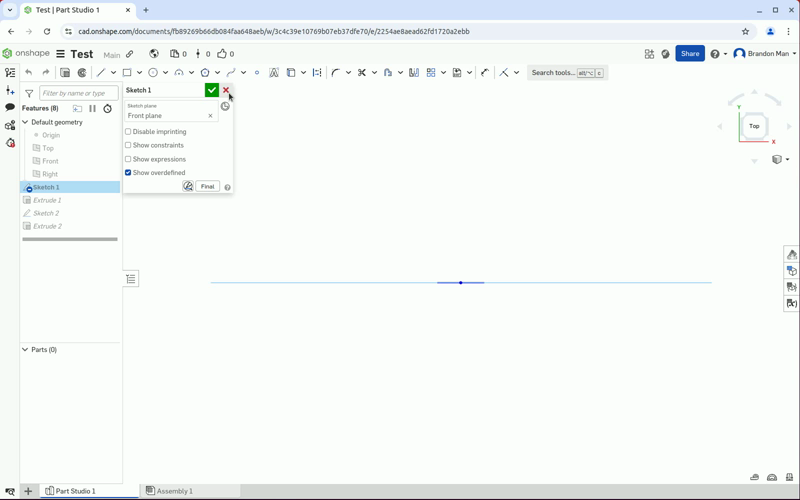
click(229, 92)
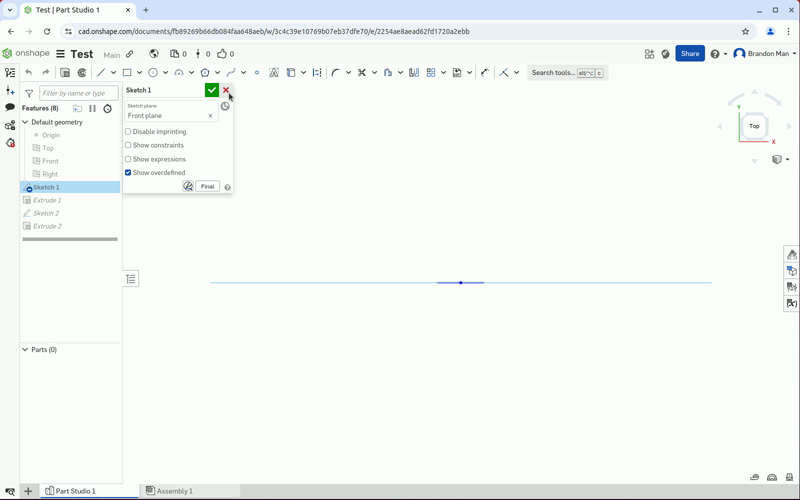
key(shift+s)
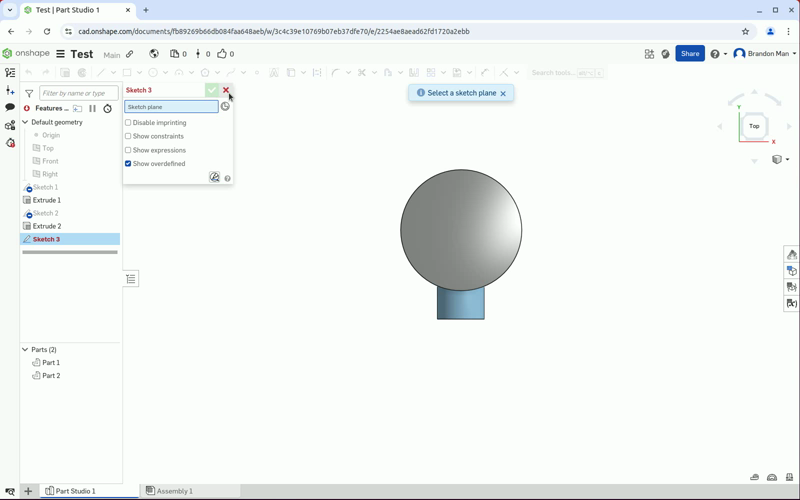
mouse_move(73, 150)
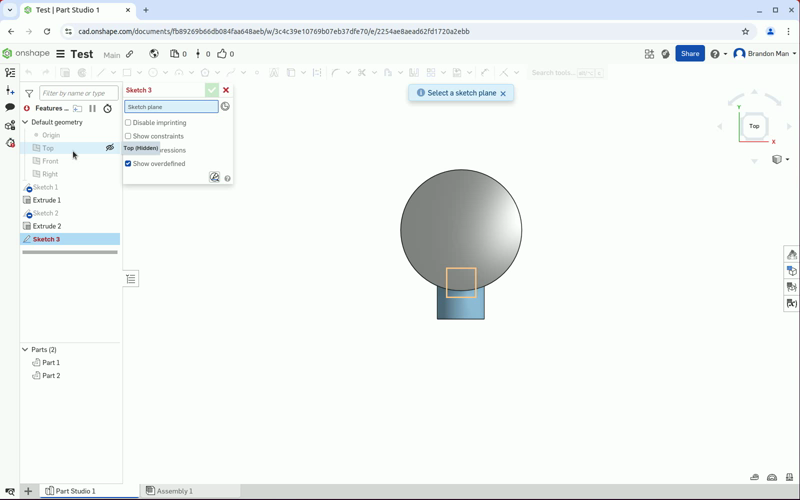
click(73, 150)
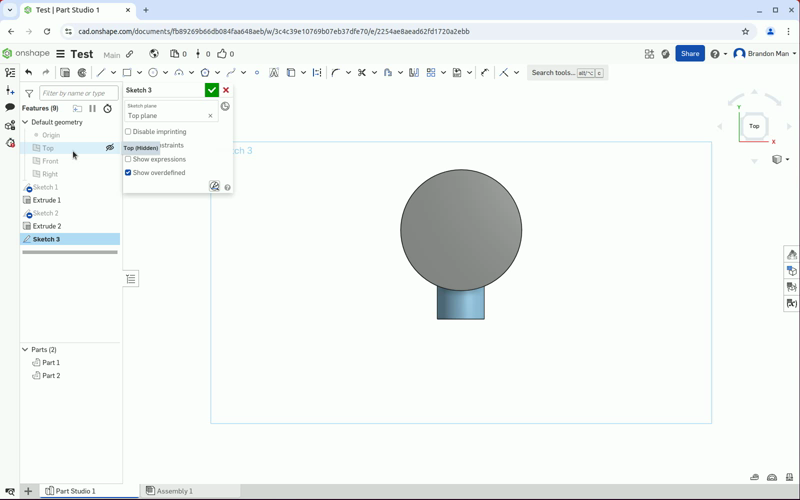
mouse_move(73, 352)
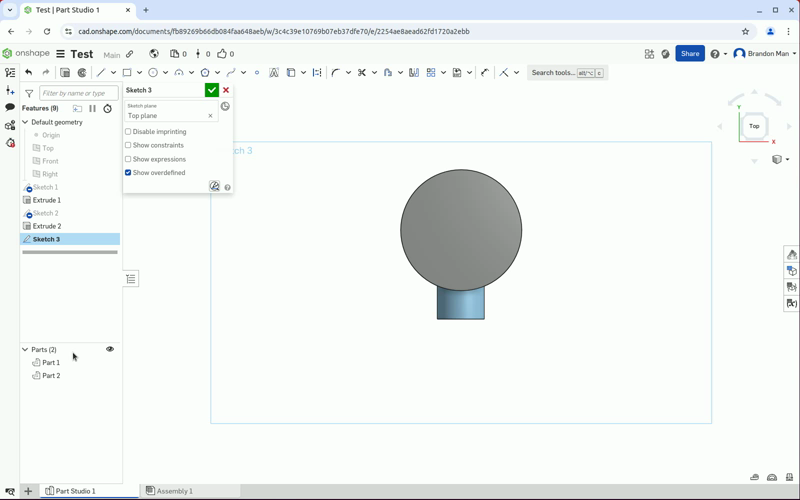
key(y)
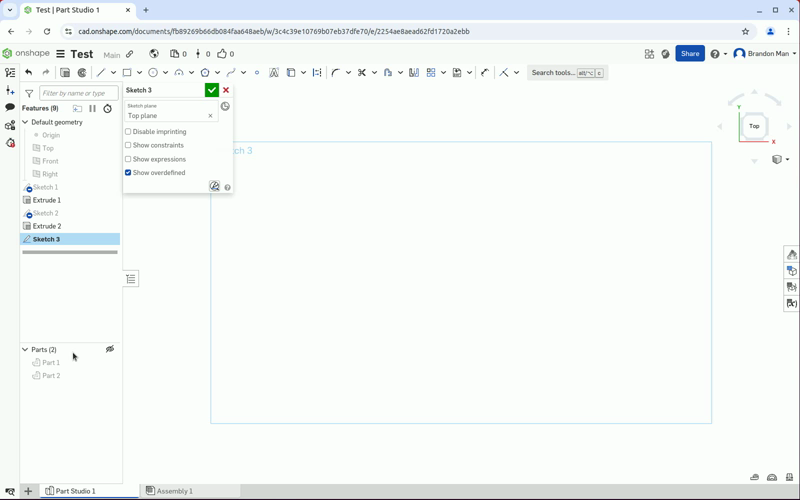
key(c)
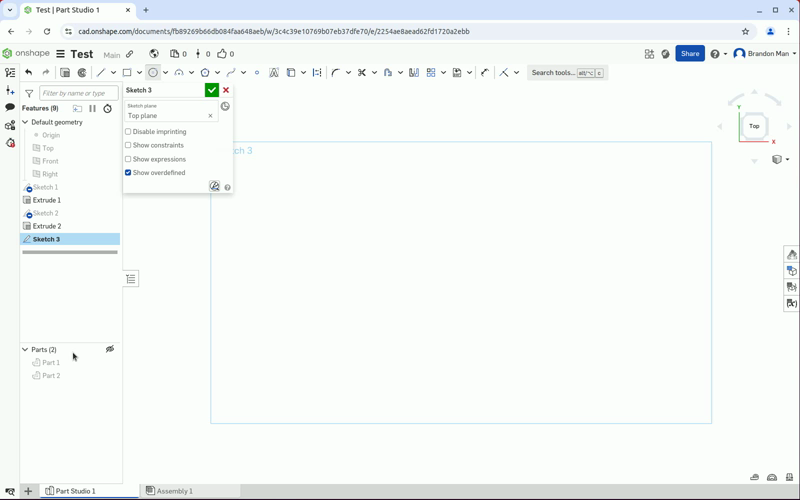
key_down(shift)
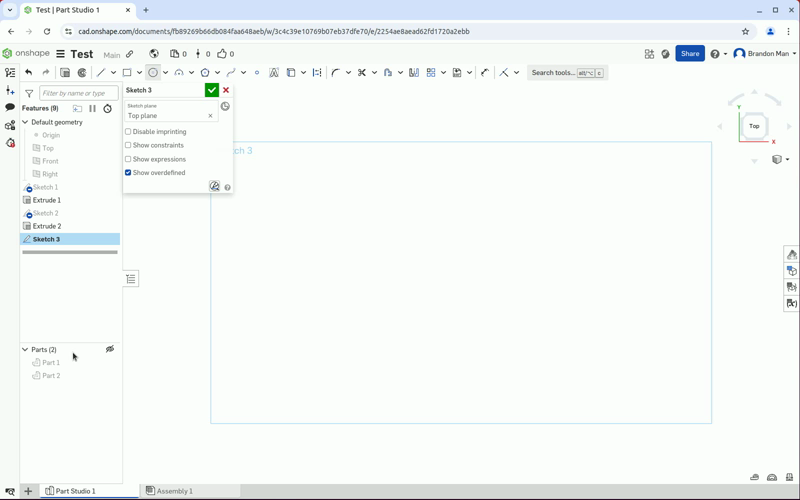
mouse_move(461, 230)
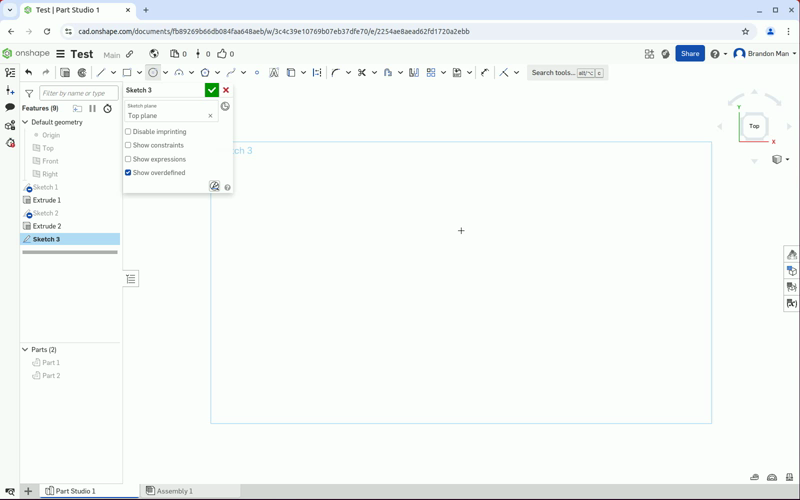
click(461, 230)
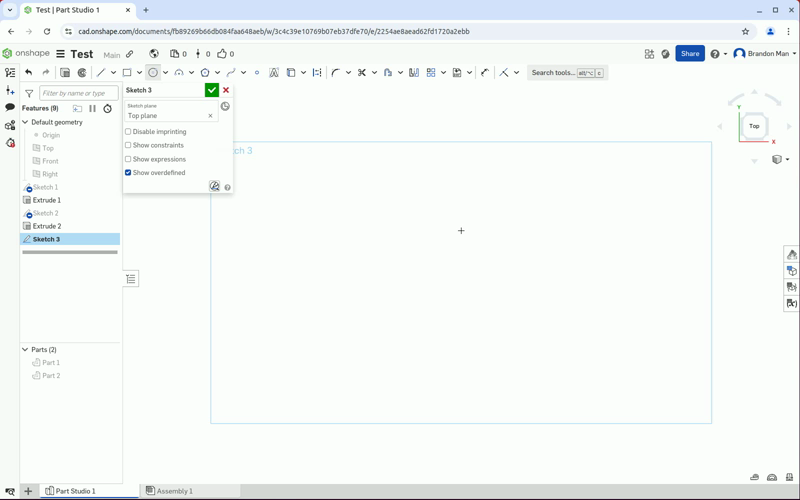
key_up(shift)
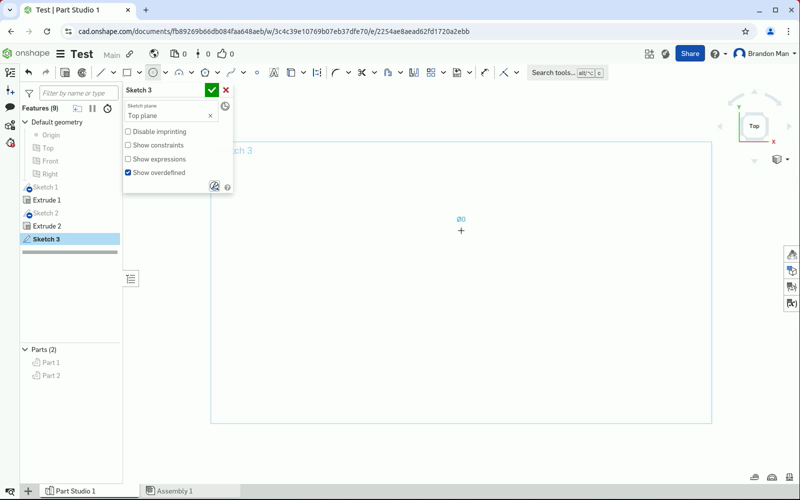
mouse_move(514, 230)
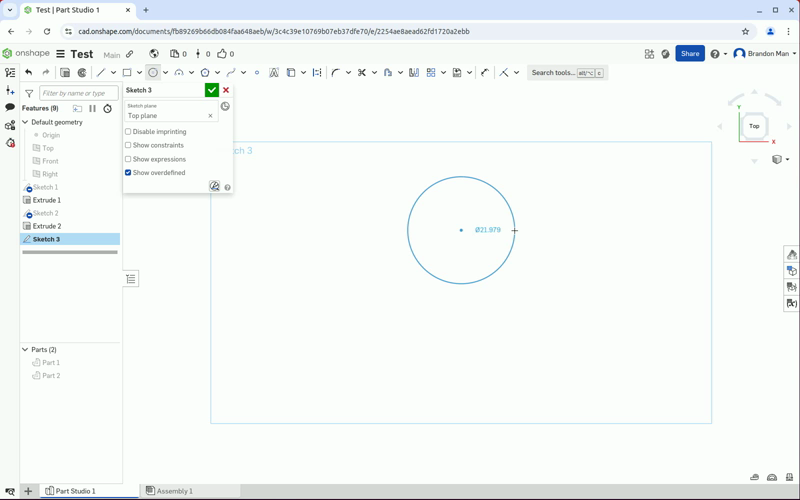
click(514, 230)
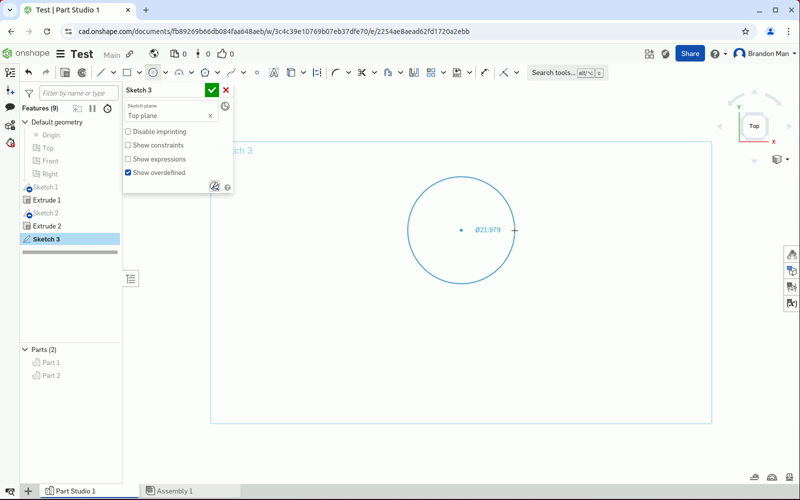
key(esc)
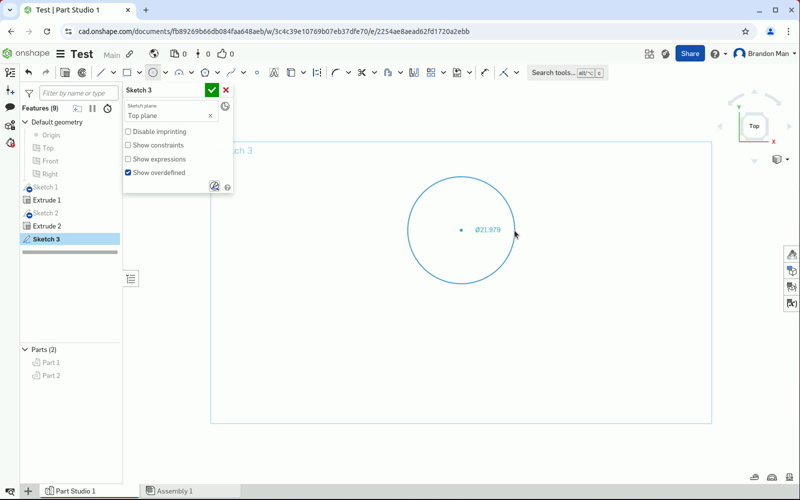
mouse_move(457, 193)
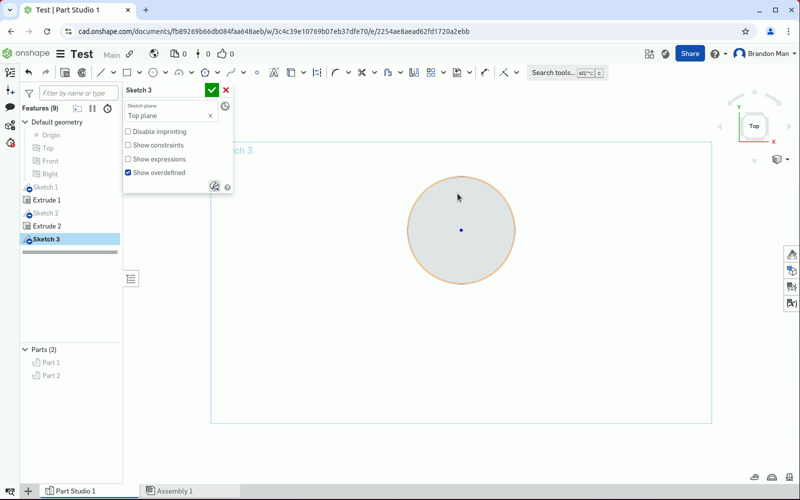
click(457, 193)
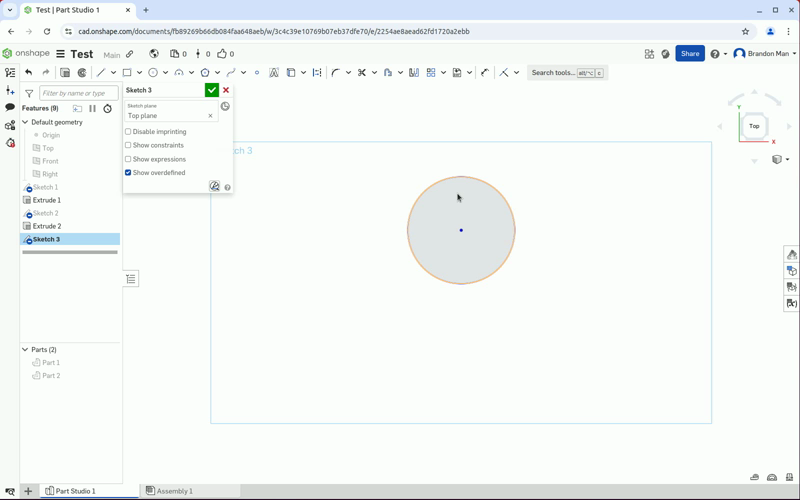
mouse_move(73, 352)
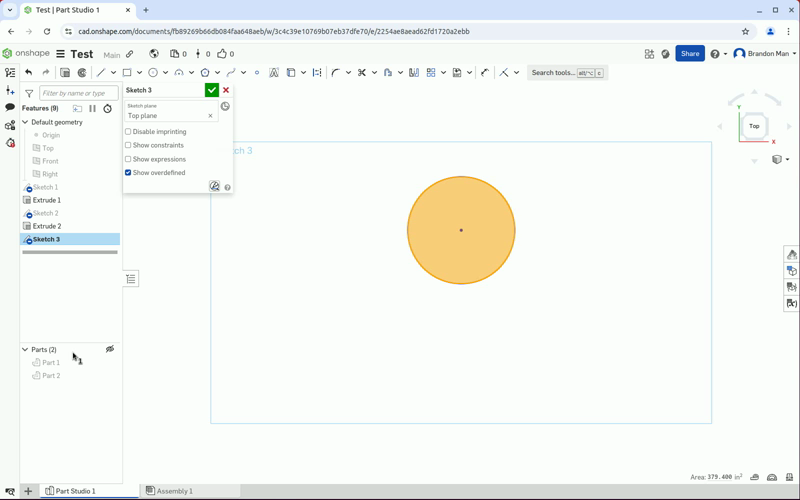
key(shift+y)
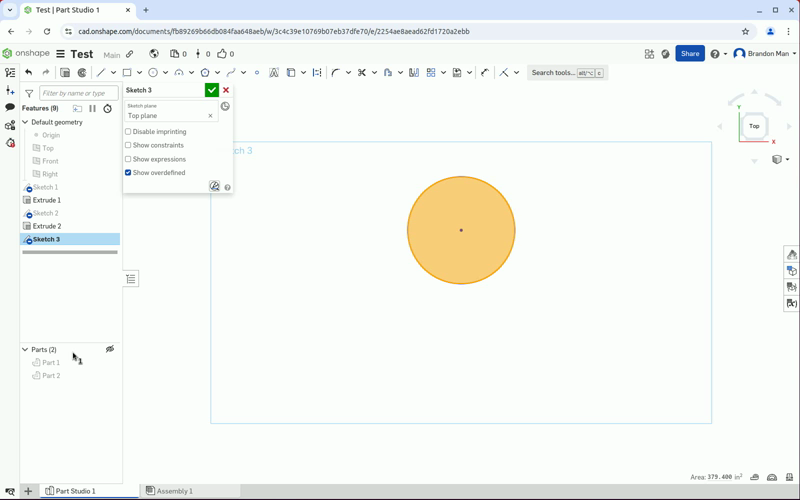
key(shift+e)
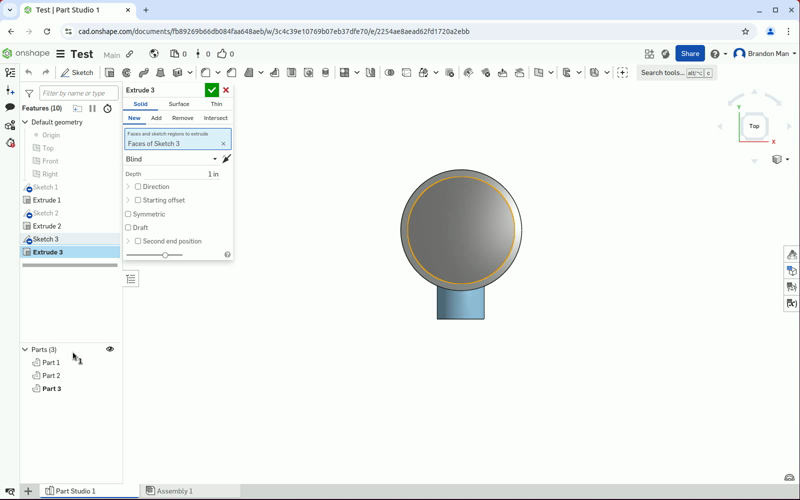
mouse_move(143, 106)
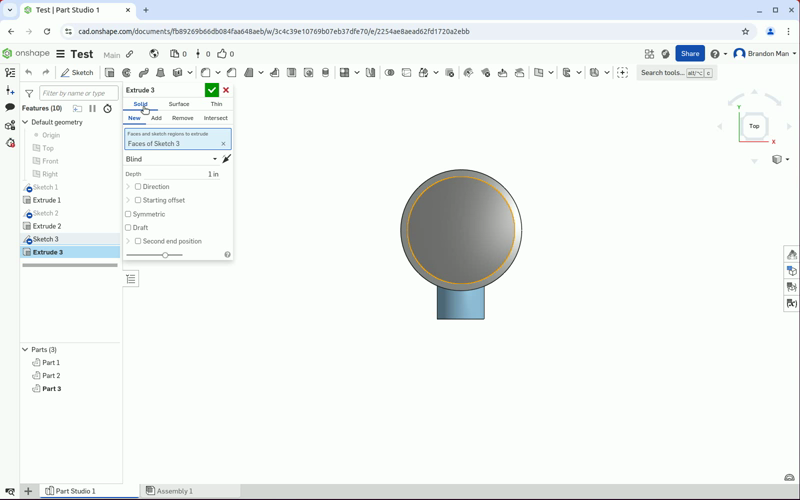
click(143, 106)
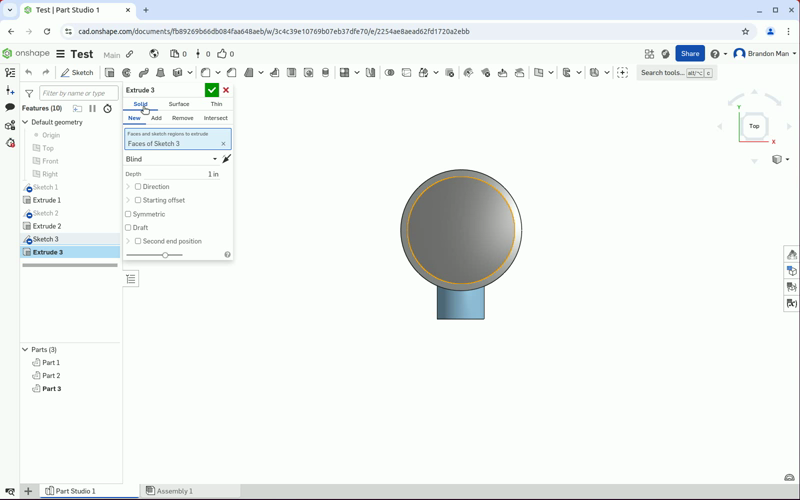
mouse_move(186, 120)
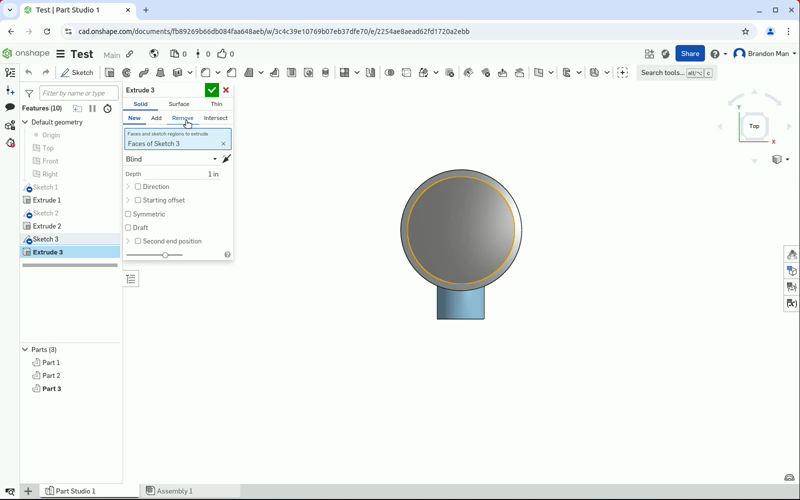
click(186, 120)
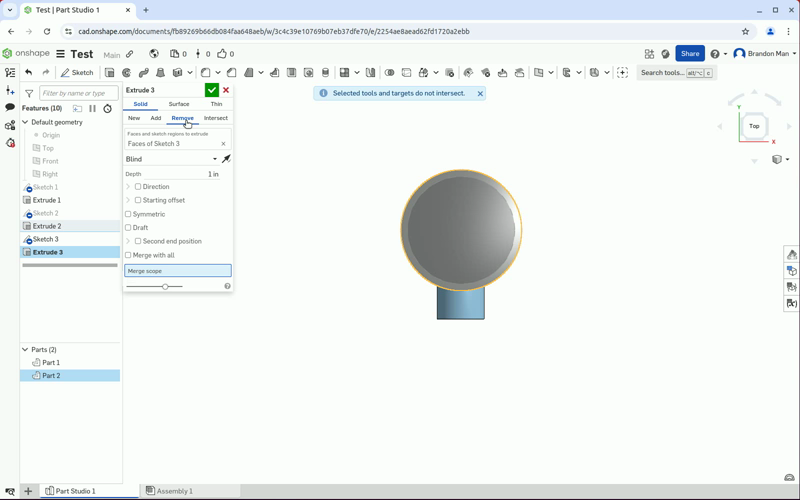
key(tab, 4)
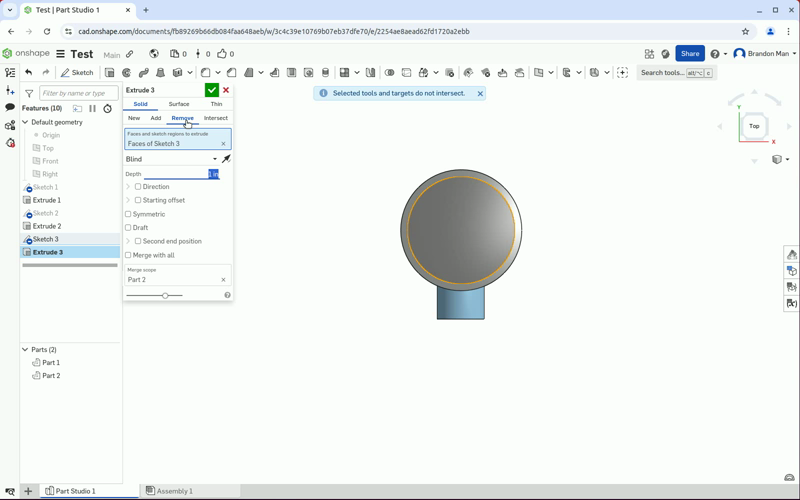
text(-9.869)
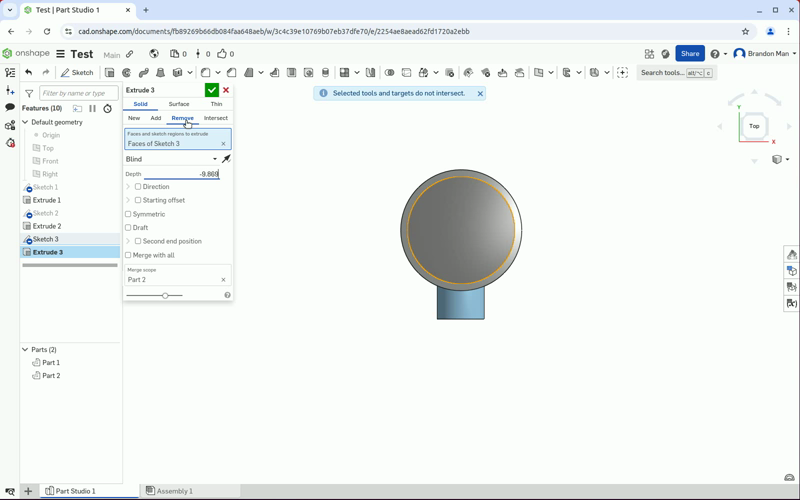
key(tab, 6)
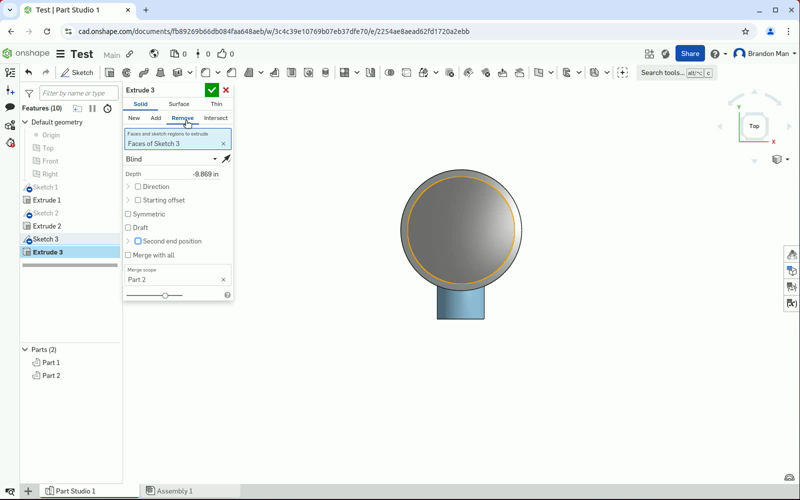
key(space)
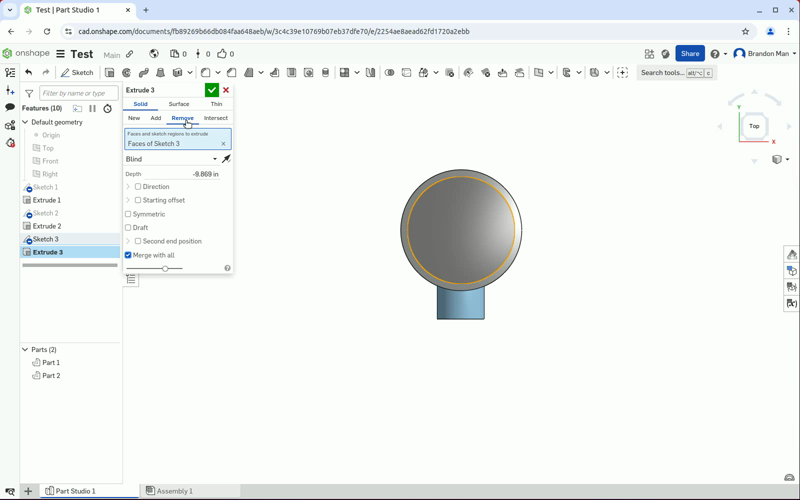
key(enter)
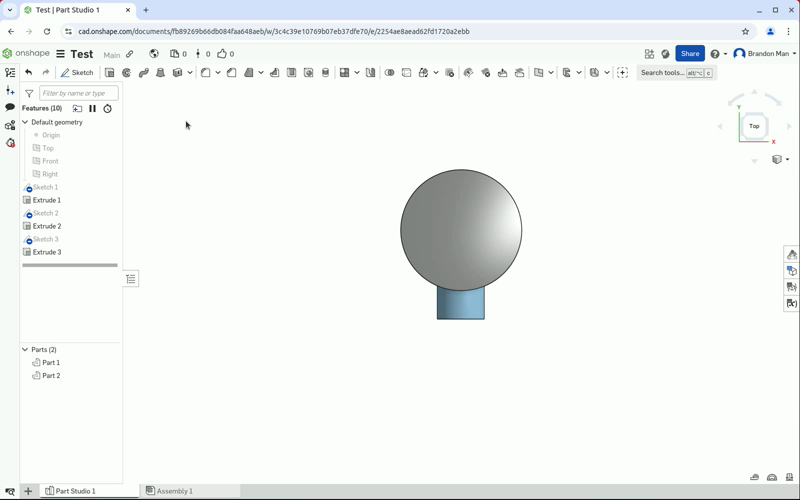
key(shift+h)
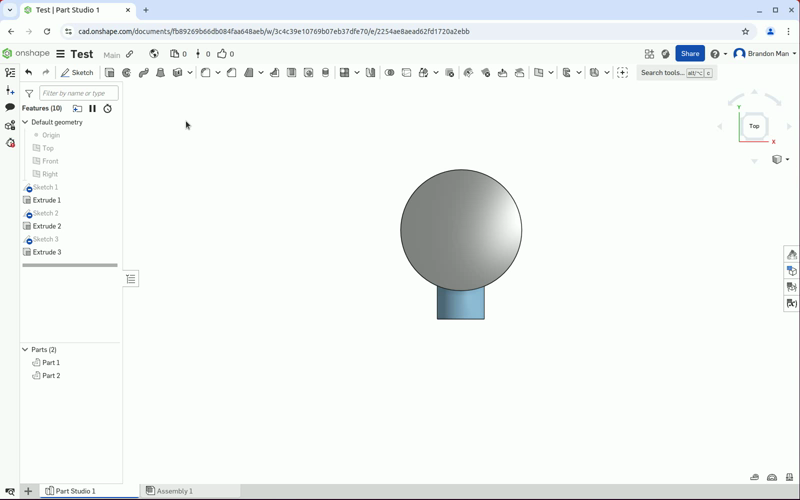
key(shift+h)
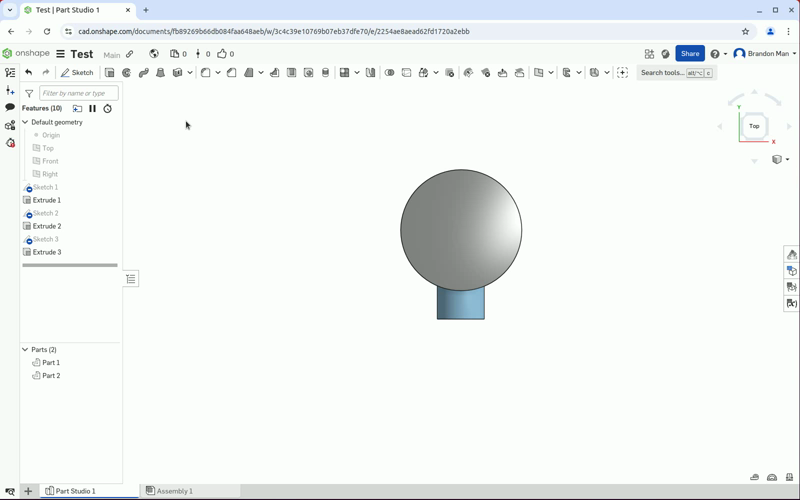
mouse_move(73, 189)
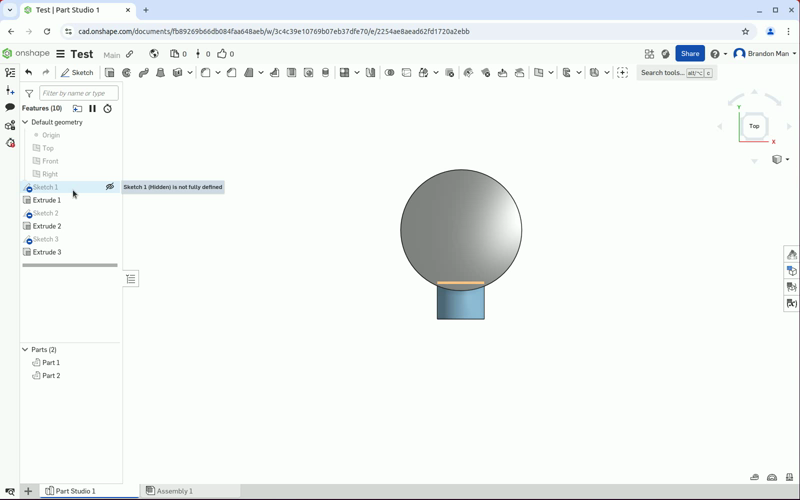
click(73, 189)
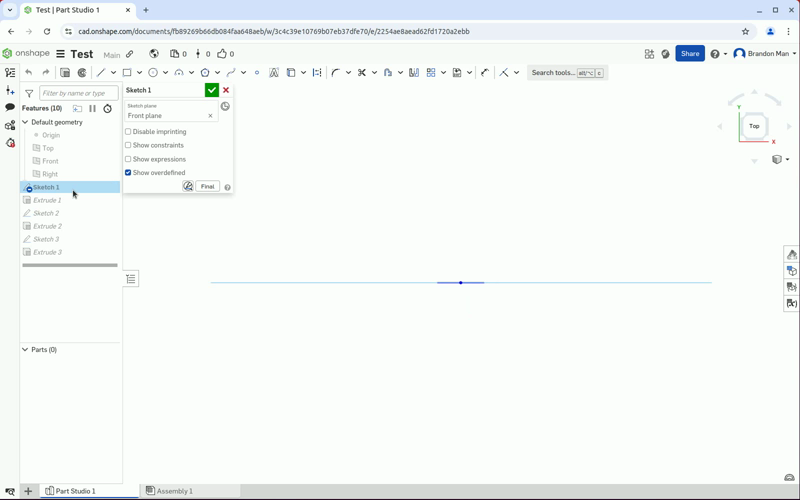
mouse_move(229, 92)
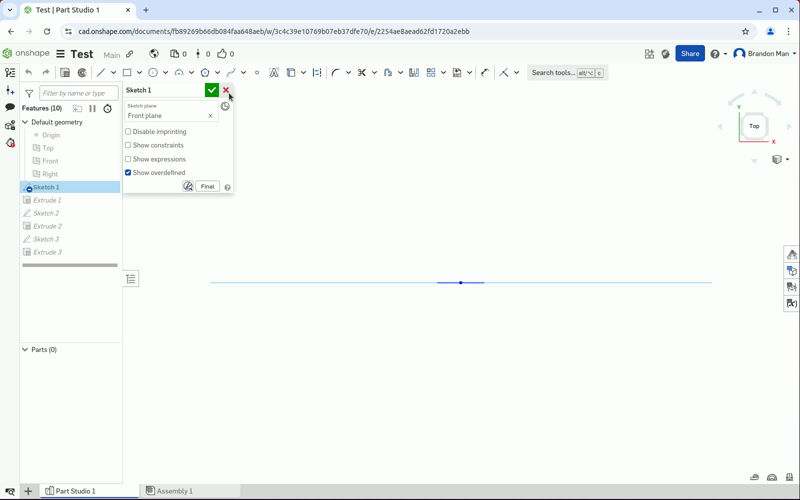
click(229, 92)
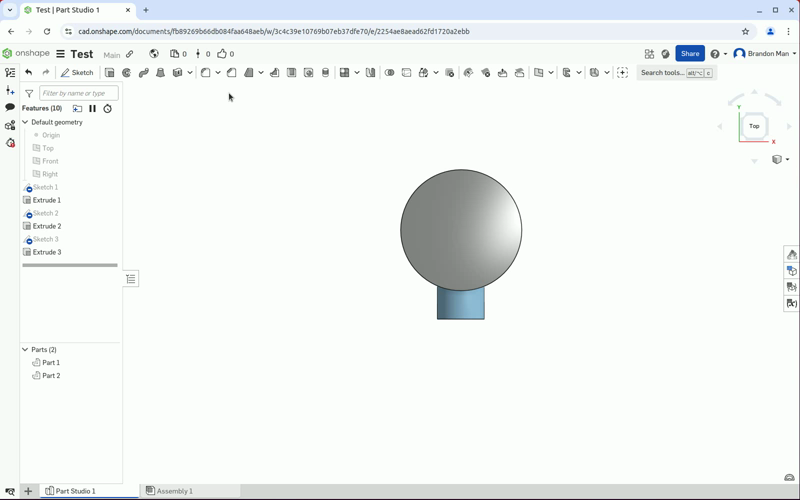
mouse_move(73, 352)
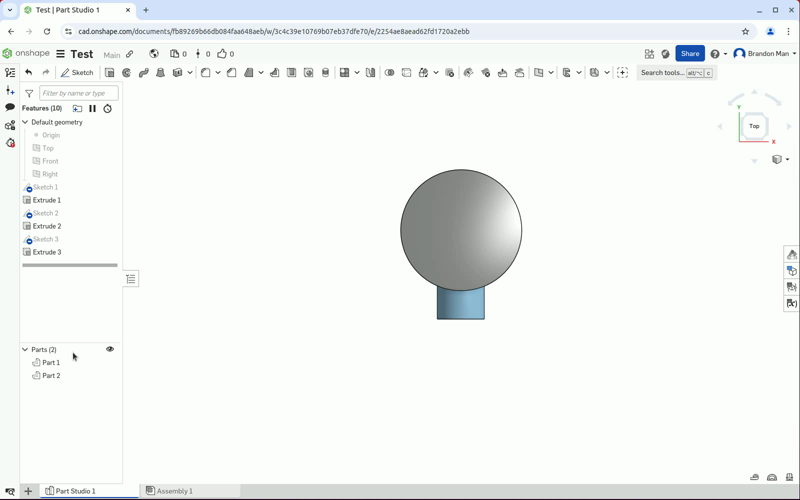
key(y)
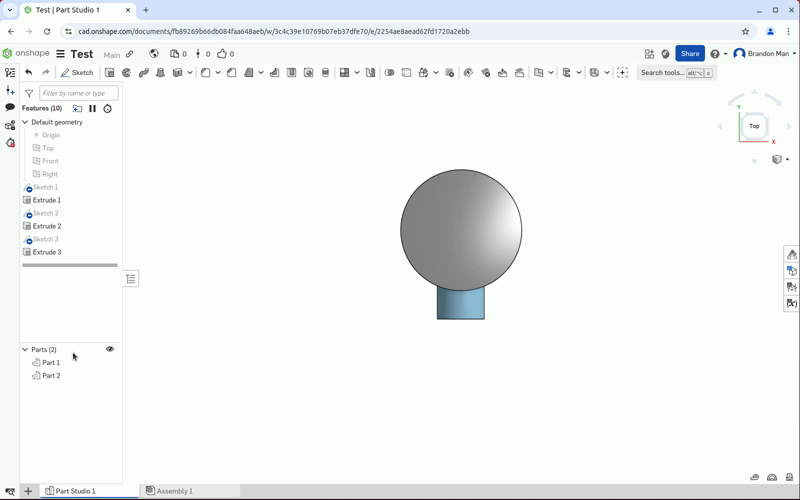
key(shift+p)
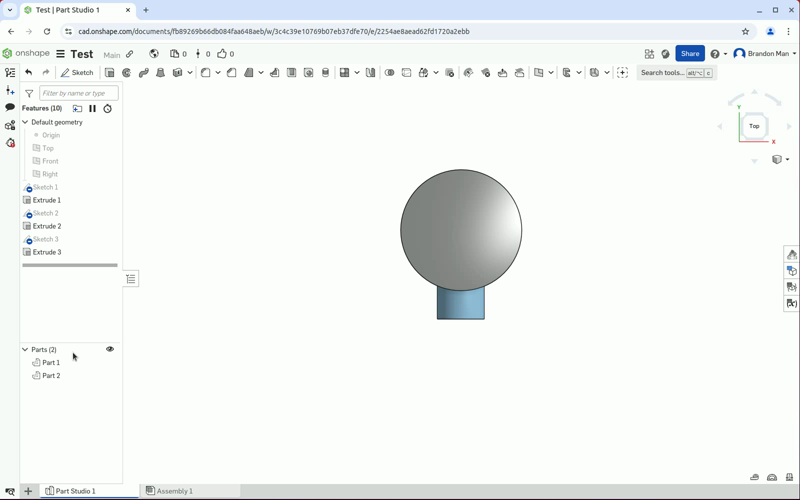
key(space)
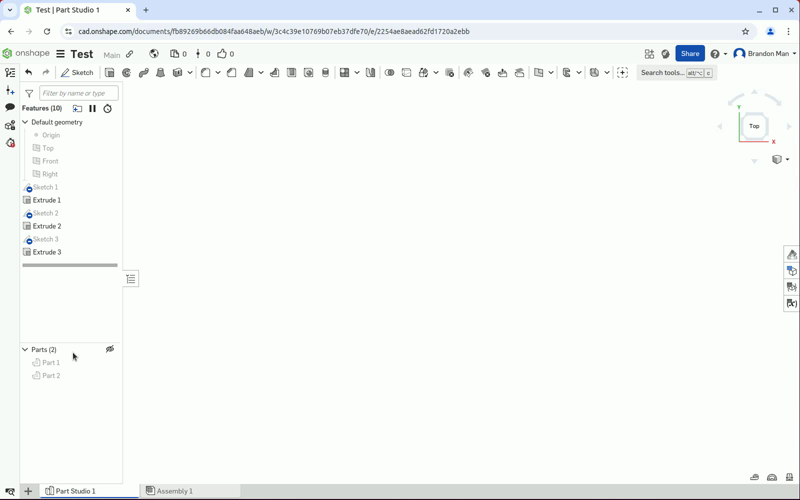
key_down(shift)
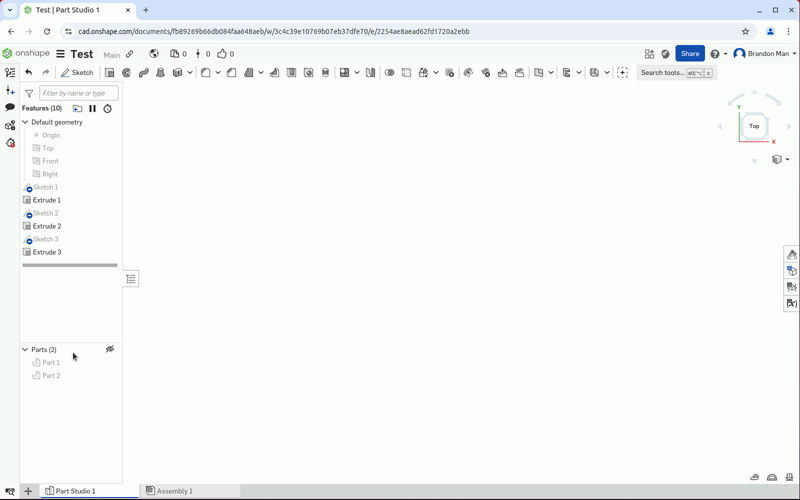
key(up)
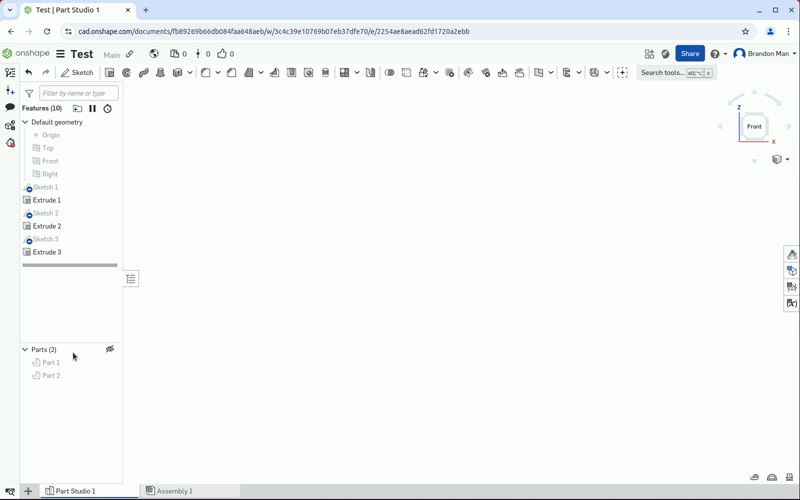
key_up(shift)
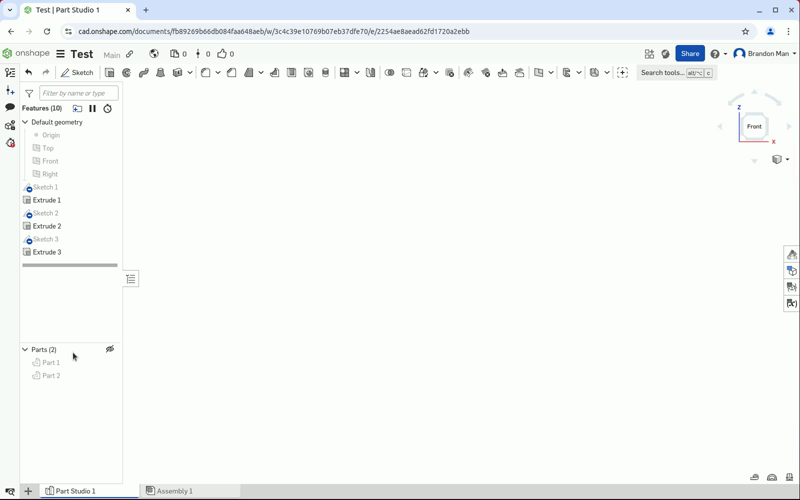
mouse_move(73, 352)
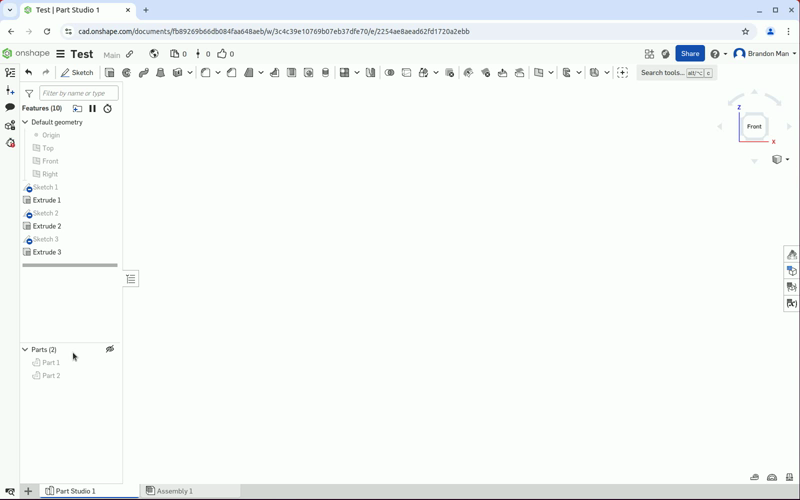
key(shift+y)
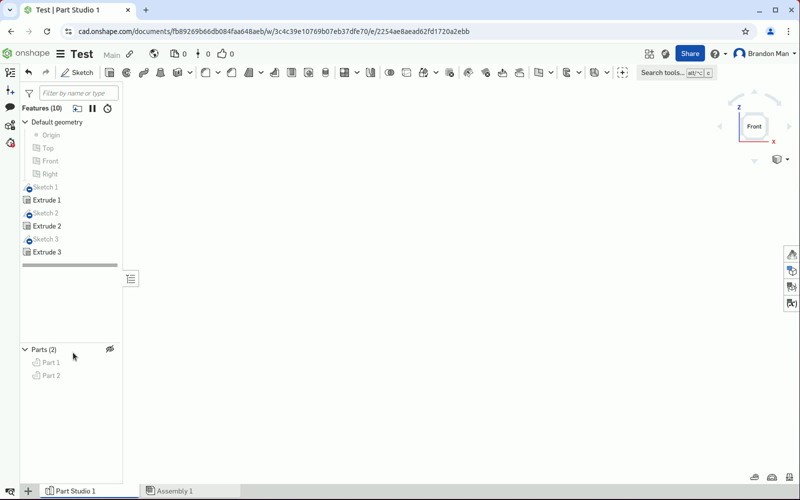
key(shift+s)
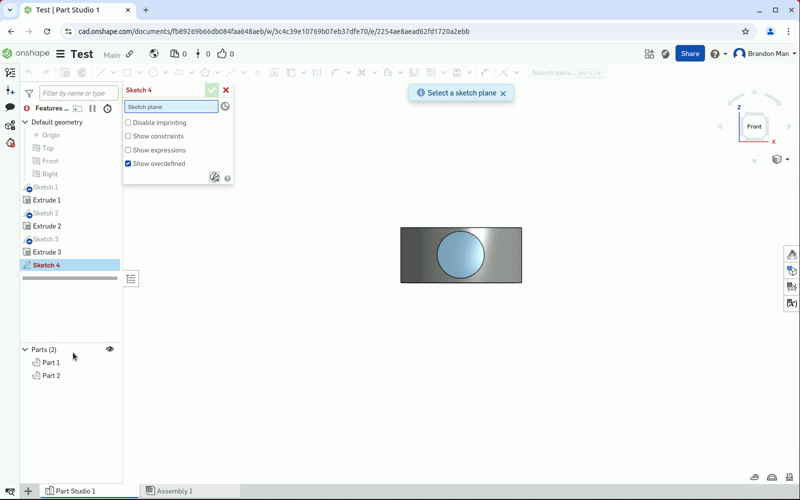
mouse_move(73, 163)
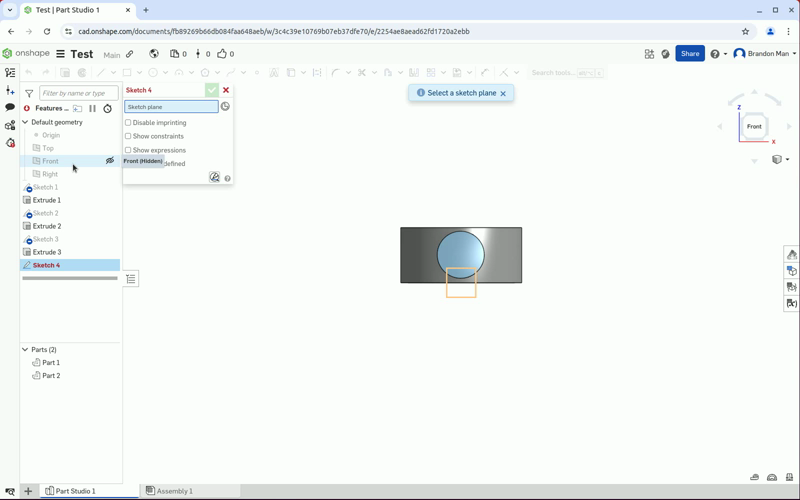
click(73, 163)
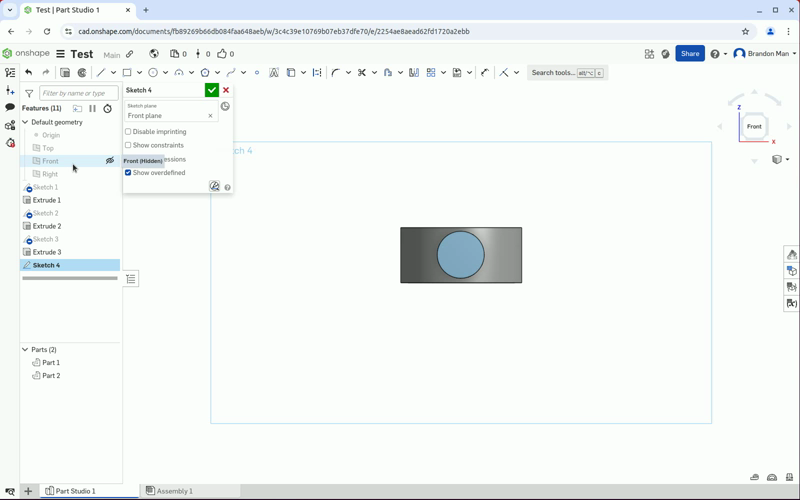
mouse_move(73, 352)
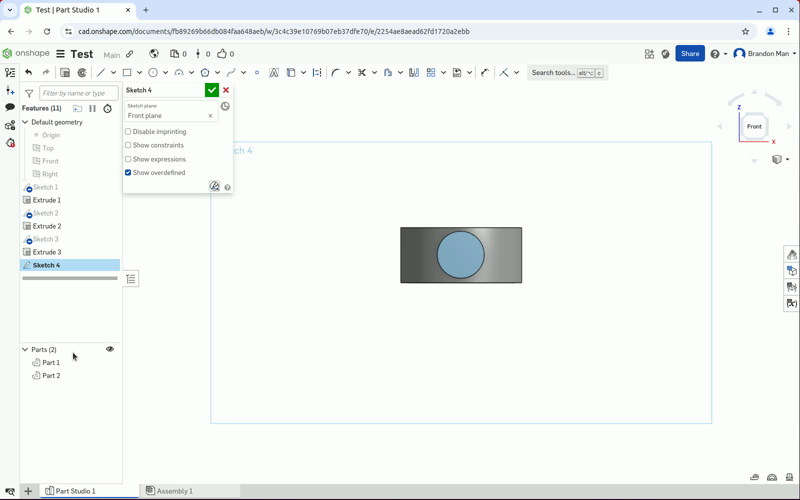
key(y)
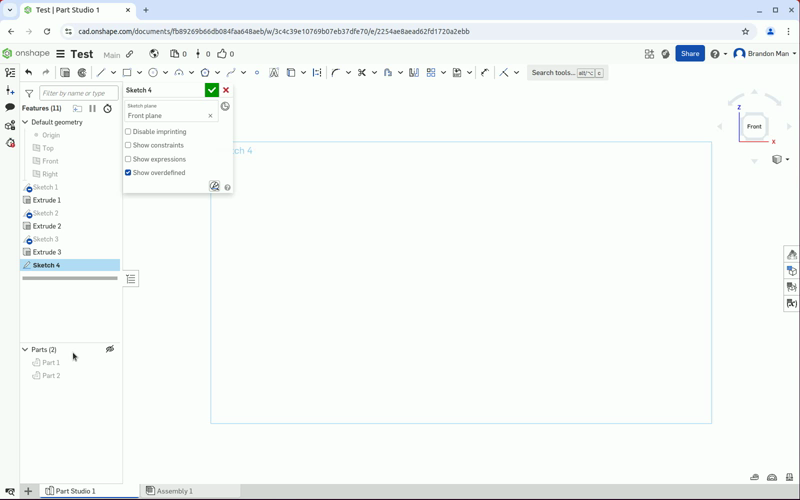
key(c)
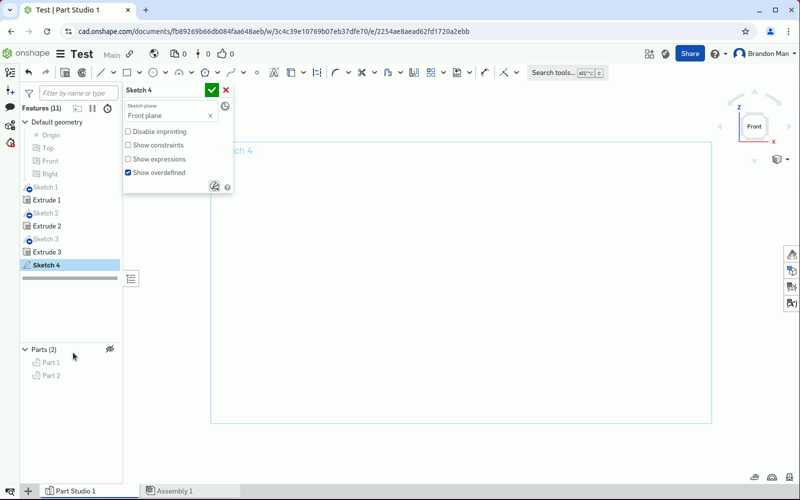
key_down(shift)
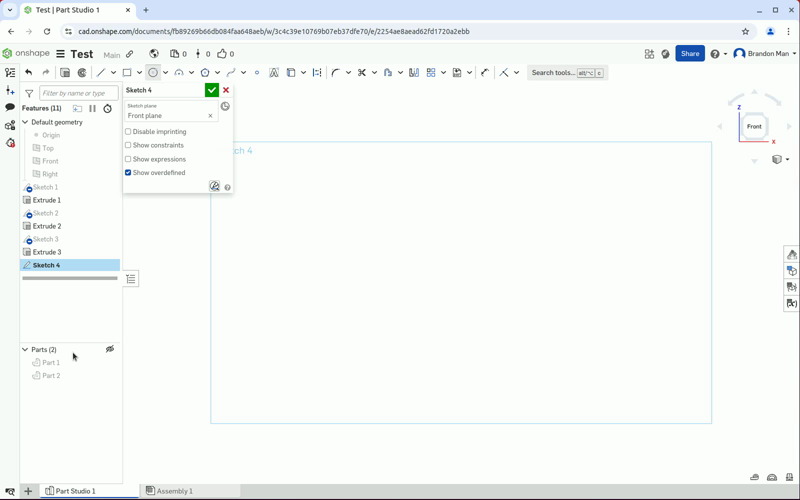
mouse_move(461, 254)
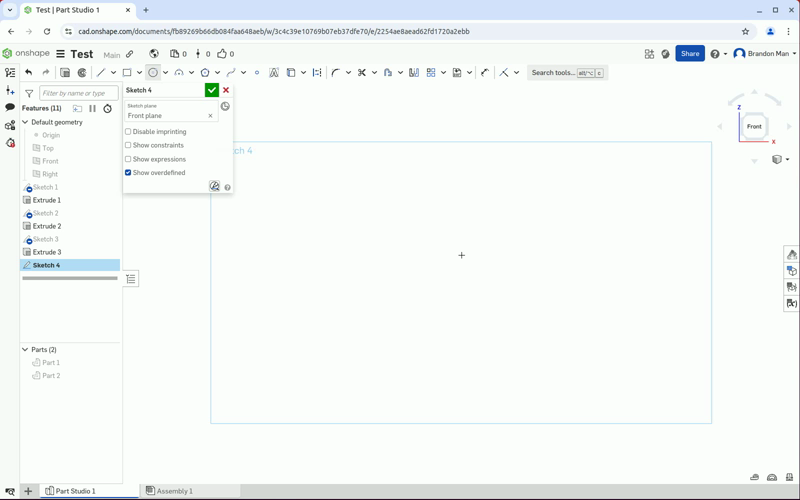
click(461, 254)
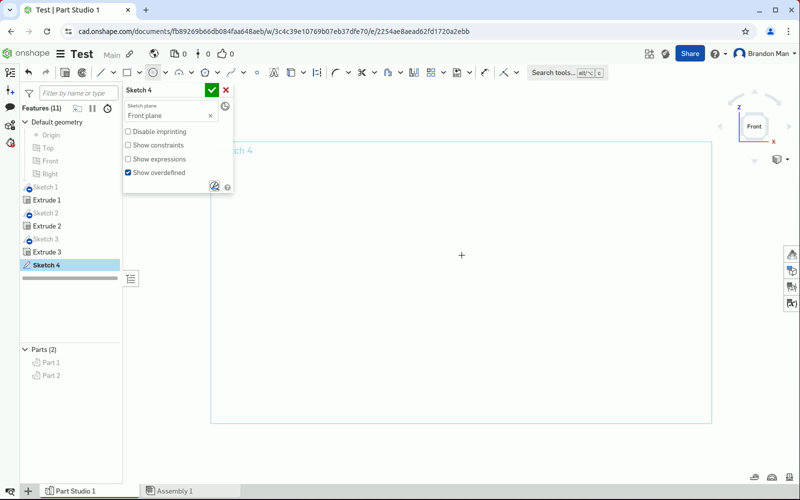
key_up(shift)
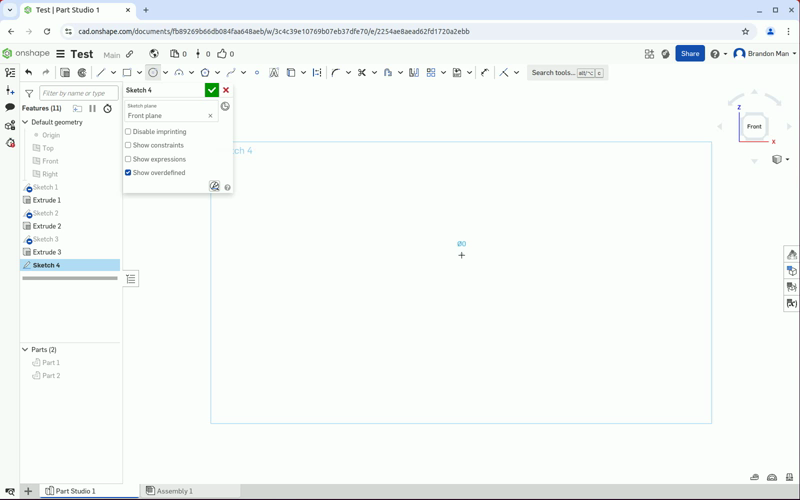
mouse_move(482, 254)
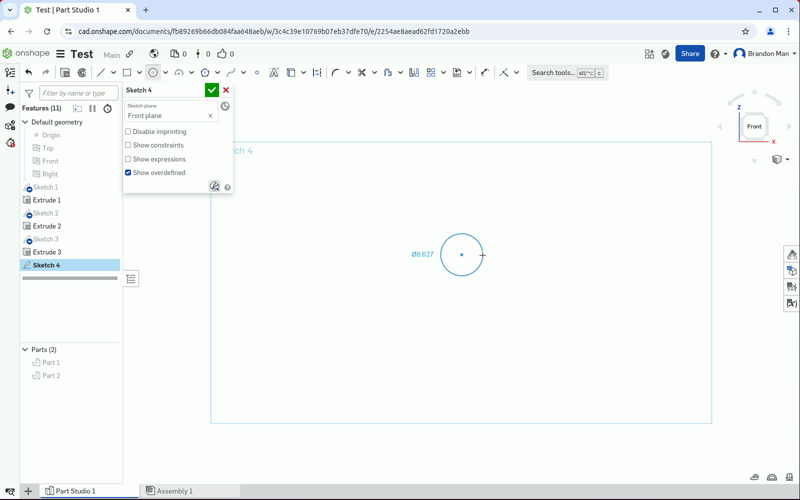
click(482, 254)
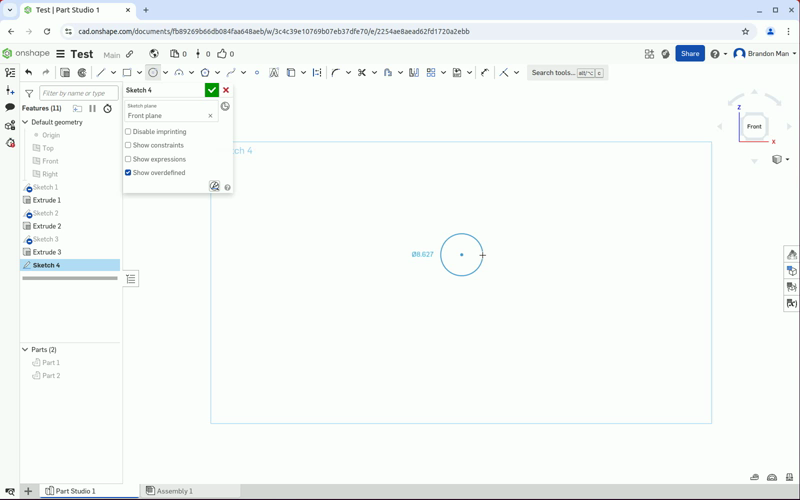
key(esc)
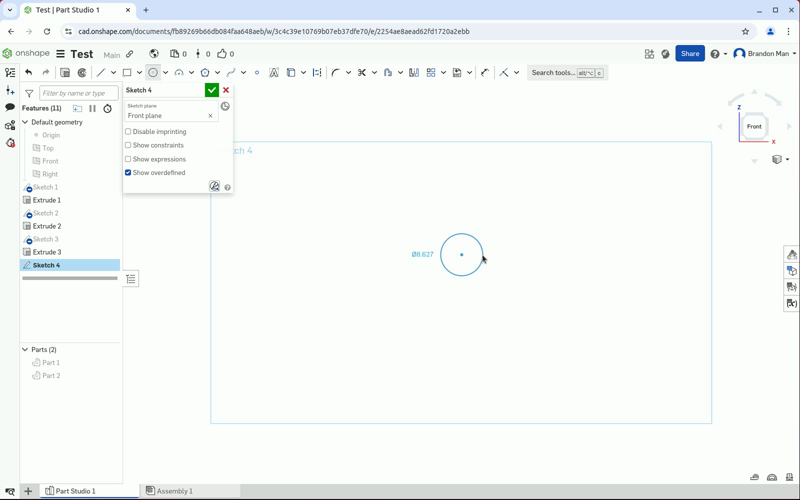
mouse_move(466, 242)
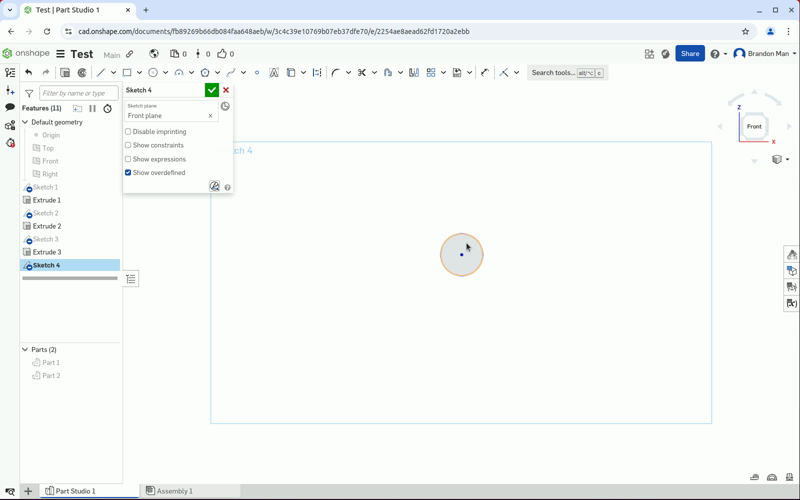
scroll(6)
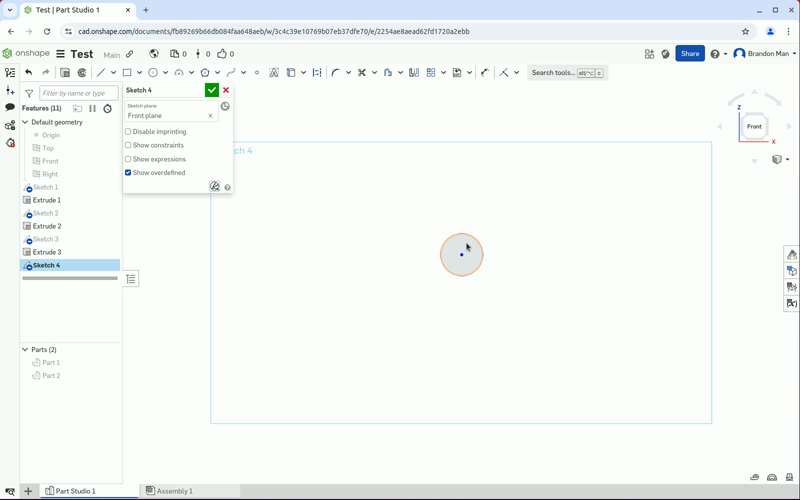
scroll(6)
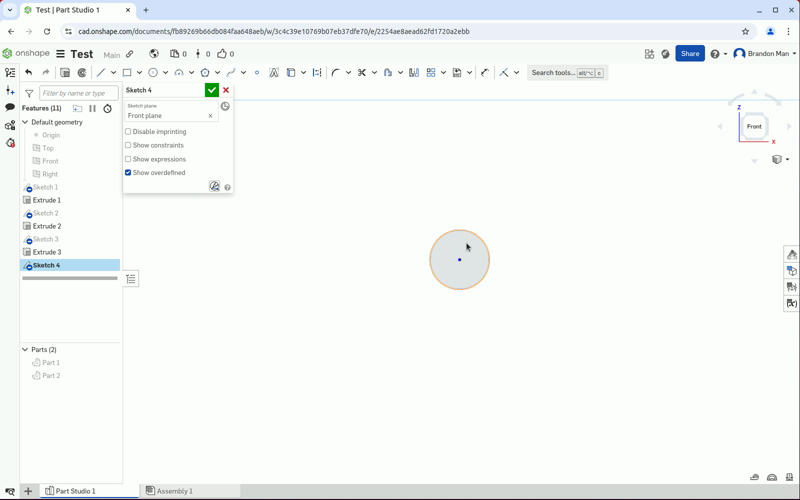
scroll(6)
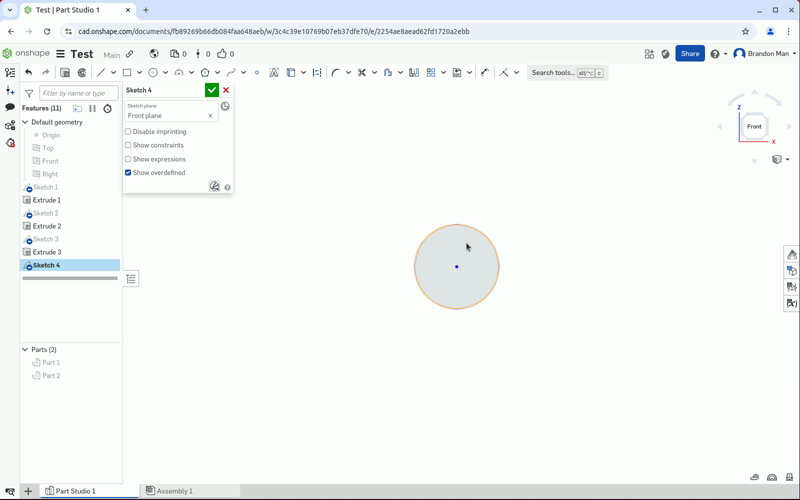
scroll(6)
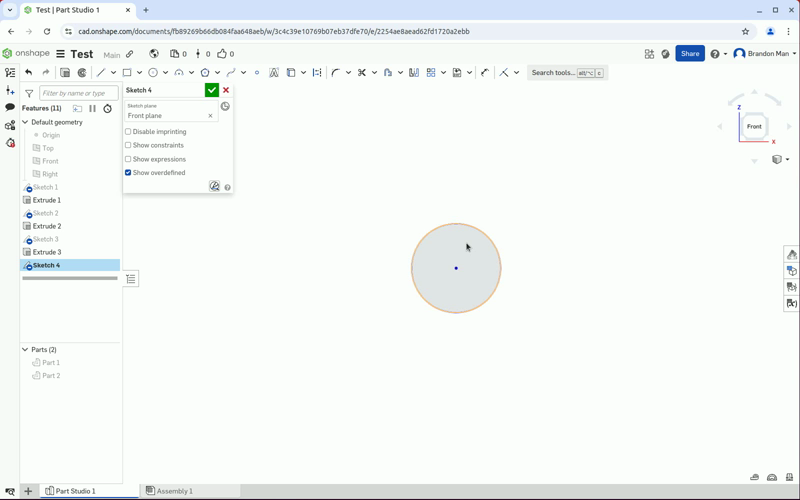
scroll(6)
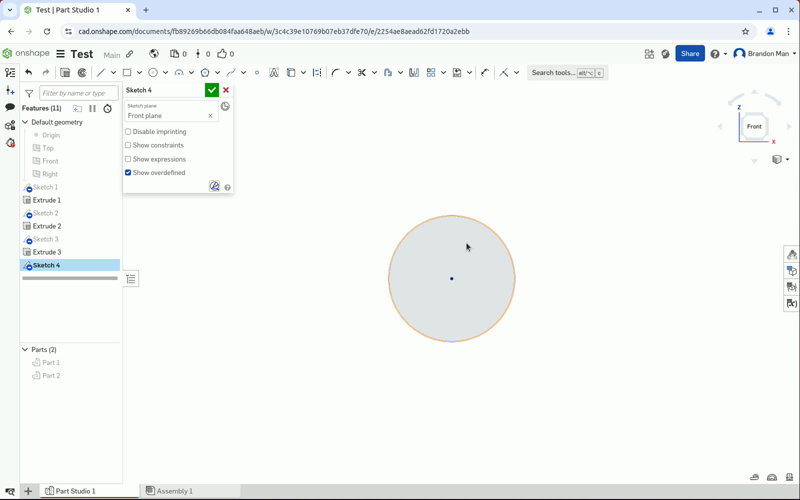
scroll(6)
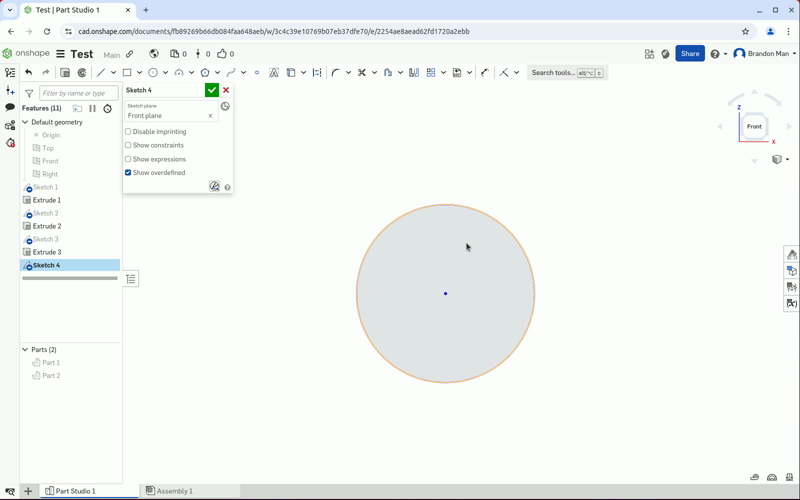
scroll(6)
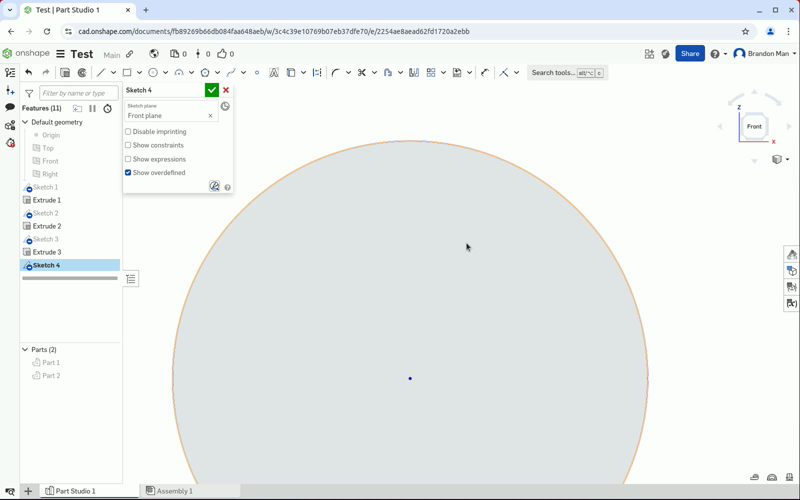
click(466, 242)
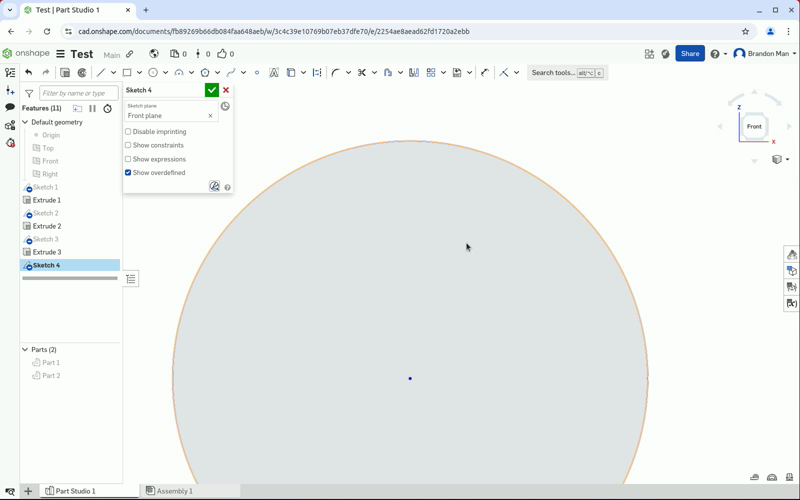
scroll(-6)
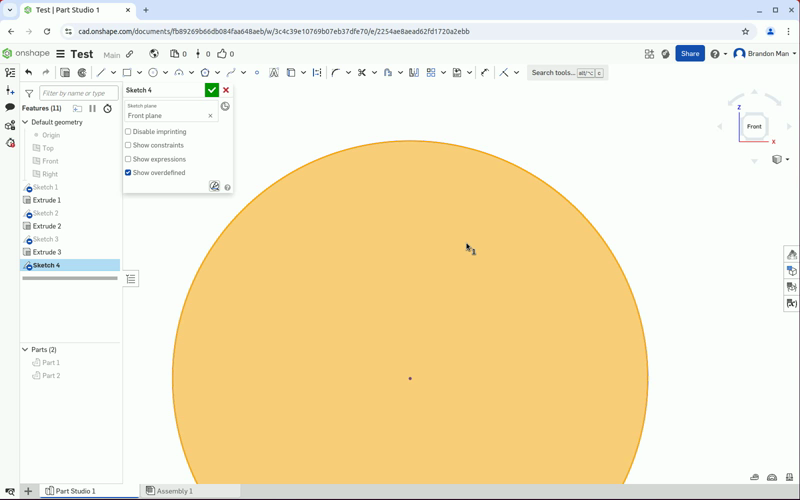
scroll(-6)
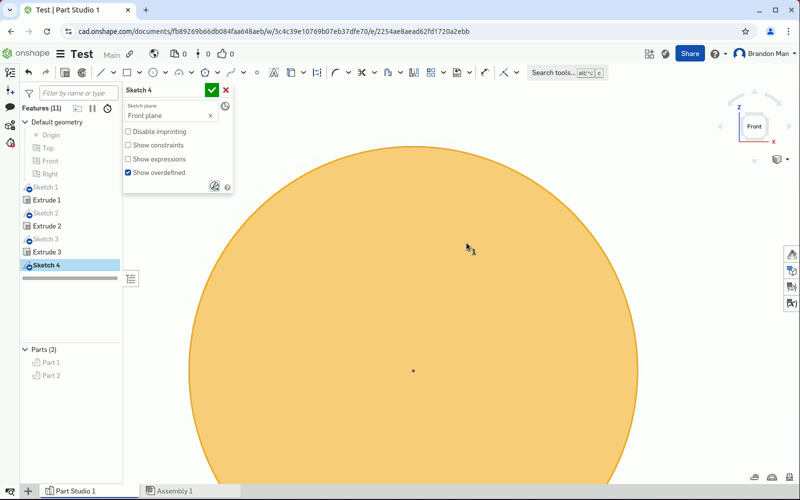
scroll(-6)
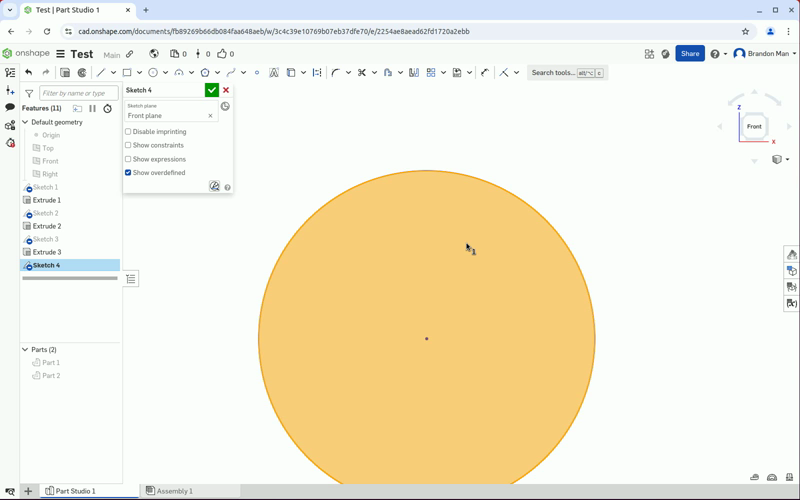
scroll(-6)
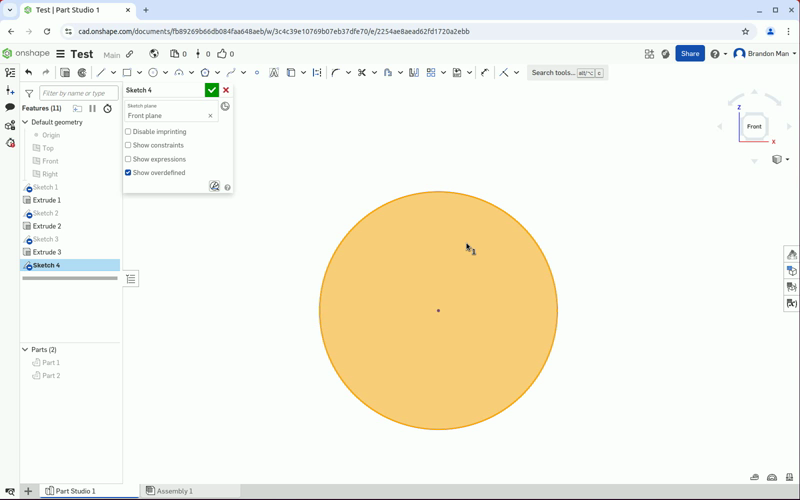
scroll(-6)
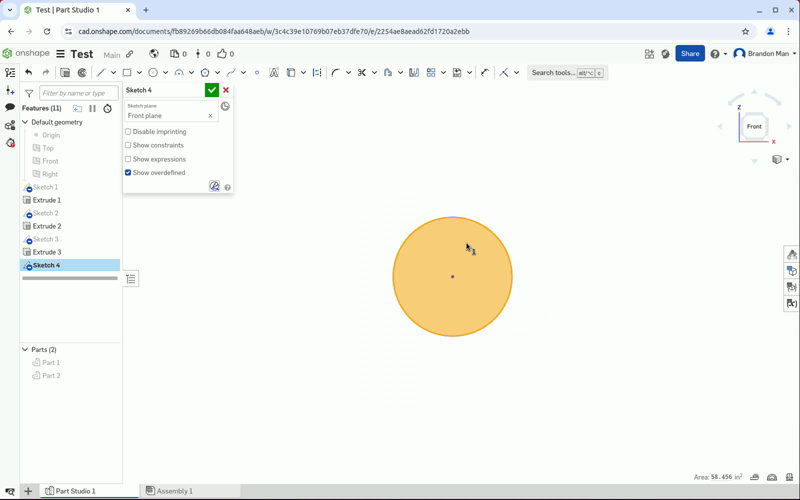
scroll(-6)
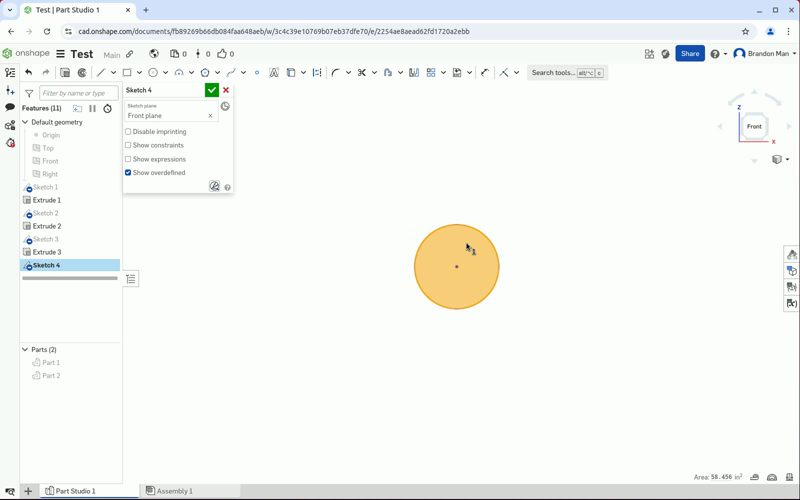
scroll(-6)
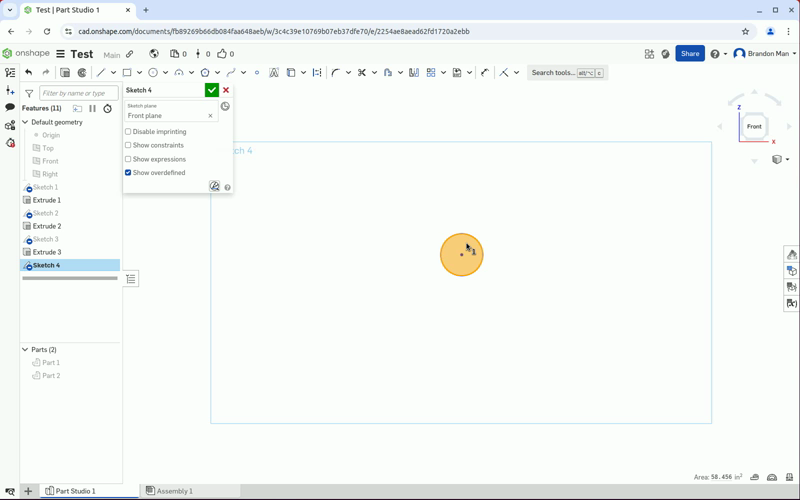
mouse_move(73, 352)
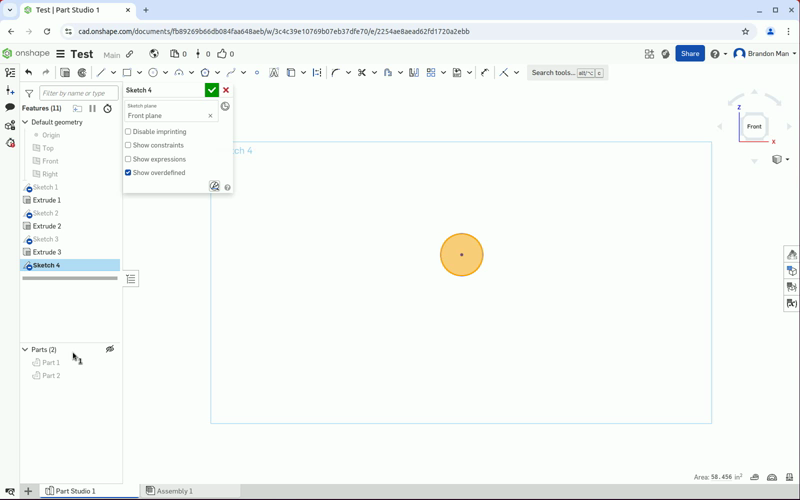
key(shift+y)
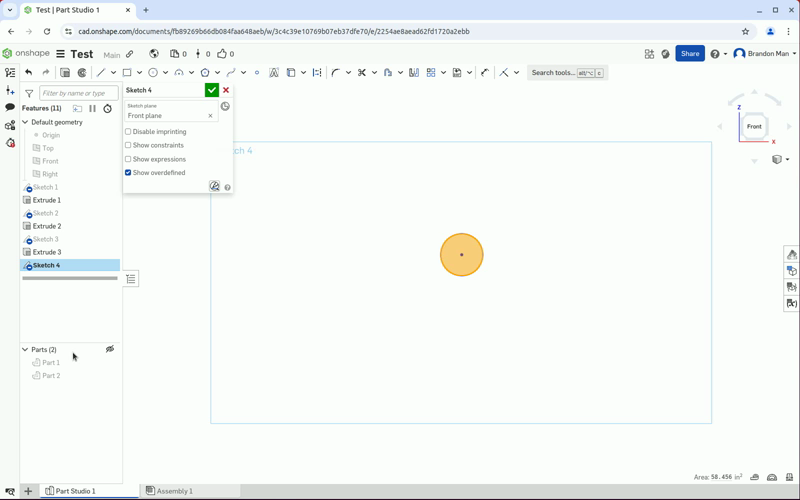
key(shift+e)
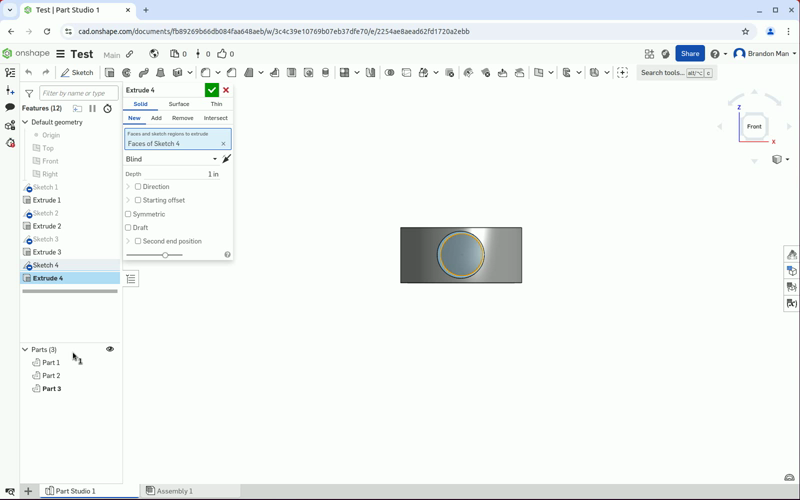
mouse_move(143, 106)
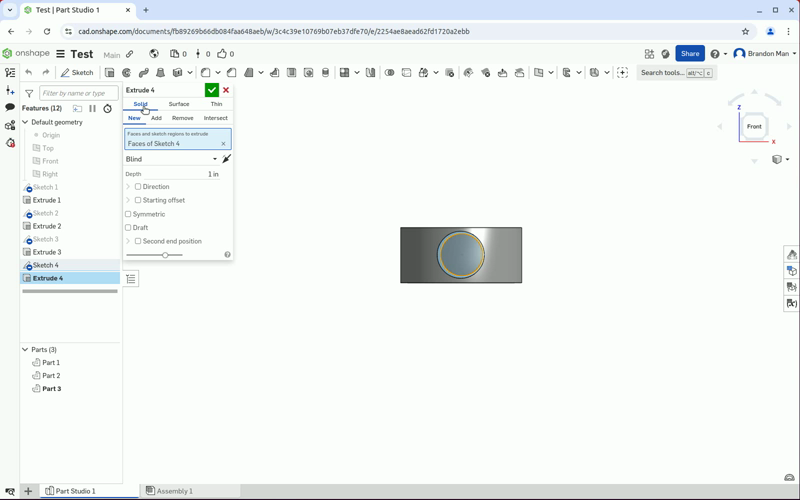
click(143, 106)
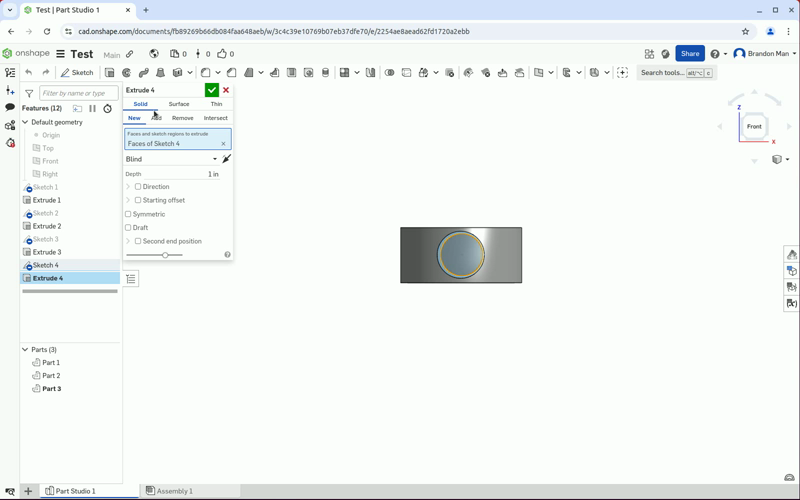
mouse_move(186, 120)
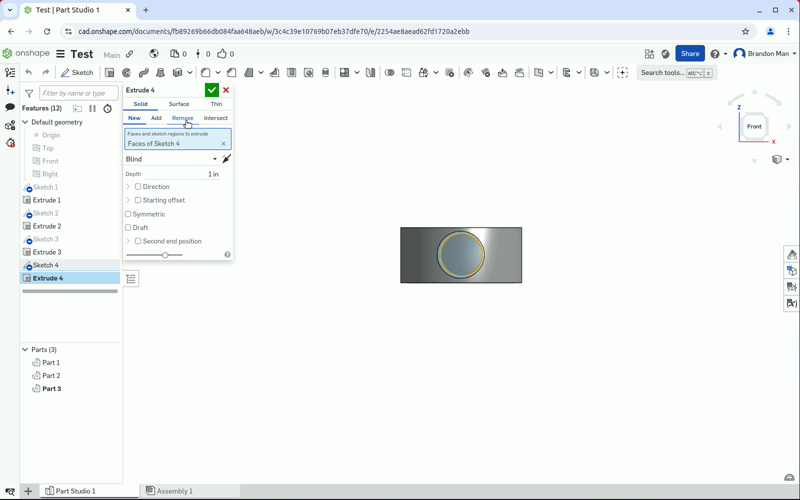
click(186, 120)
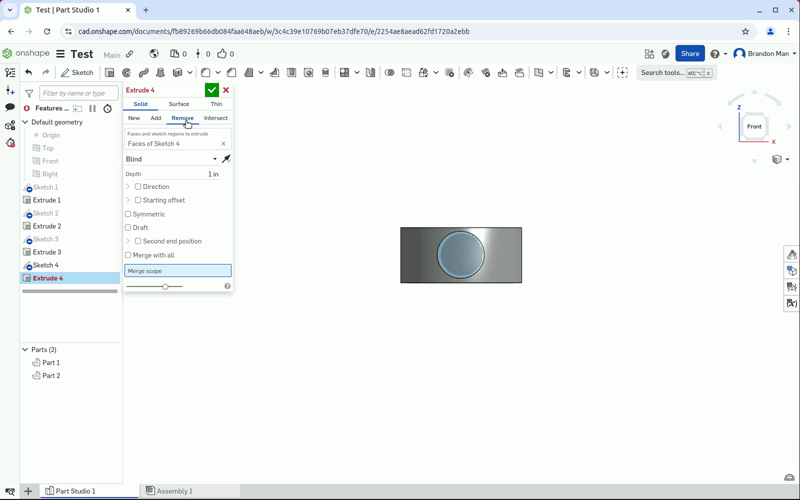
key(tab, 4)
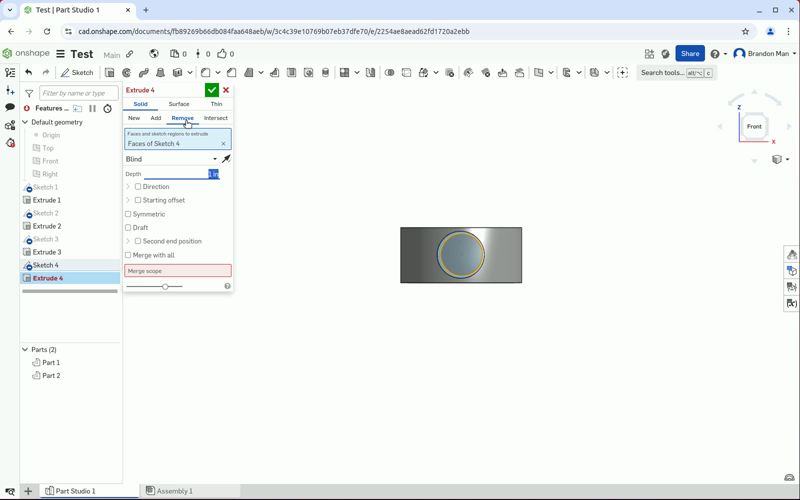
text(7.462)
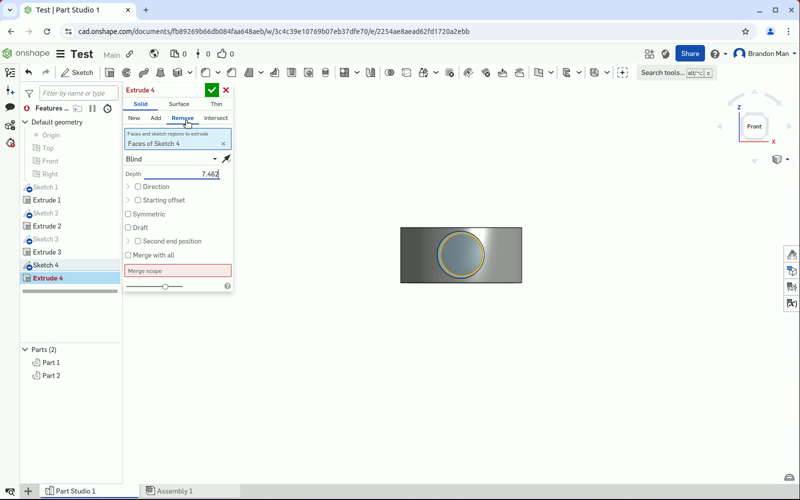
key(tab, 6)
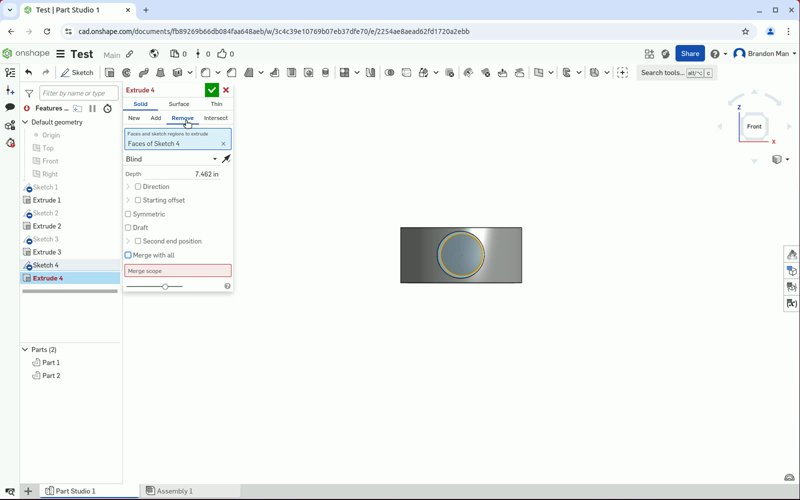
key(space)
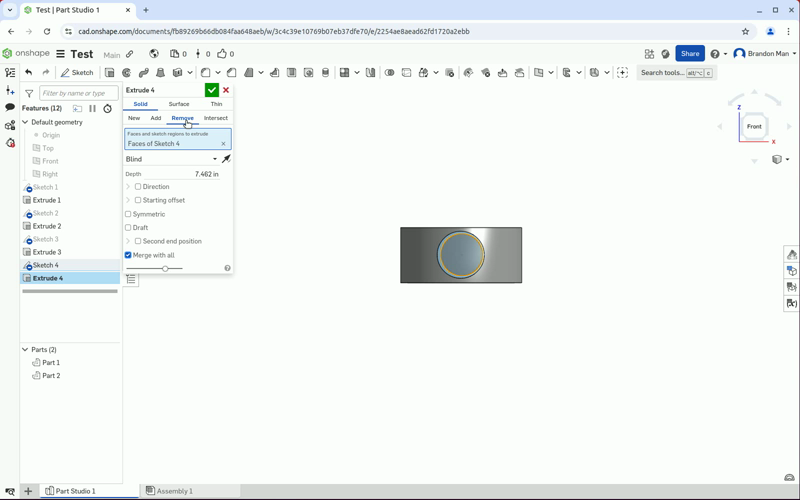
key(enter)
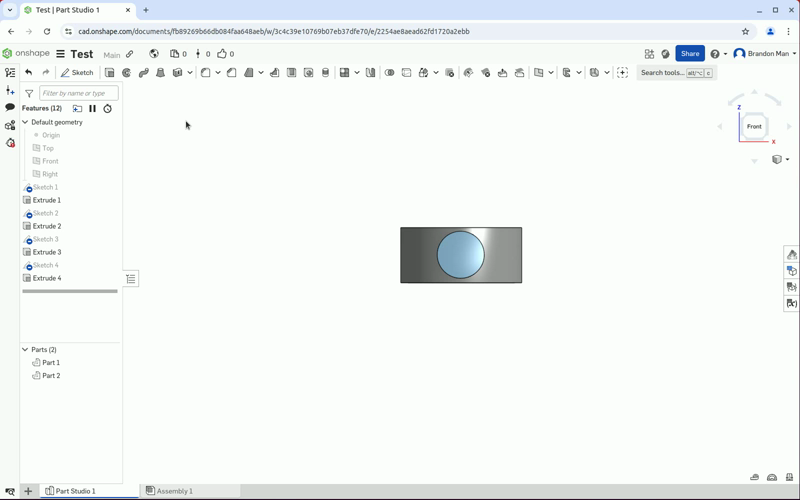
key(shift+h)
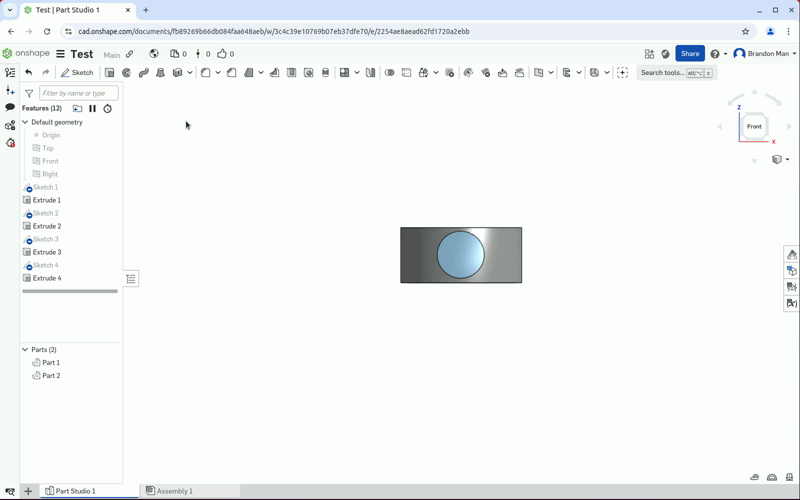
key(shift+h)
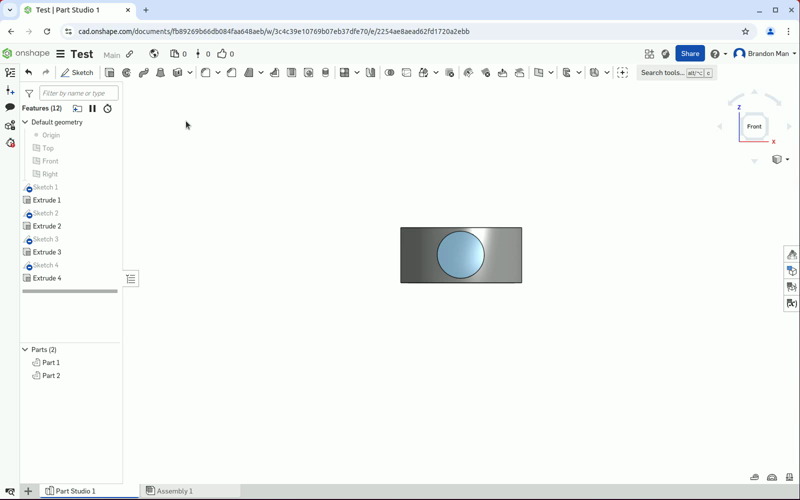
mouse_move(73, 189)
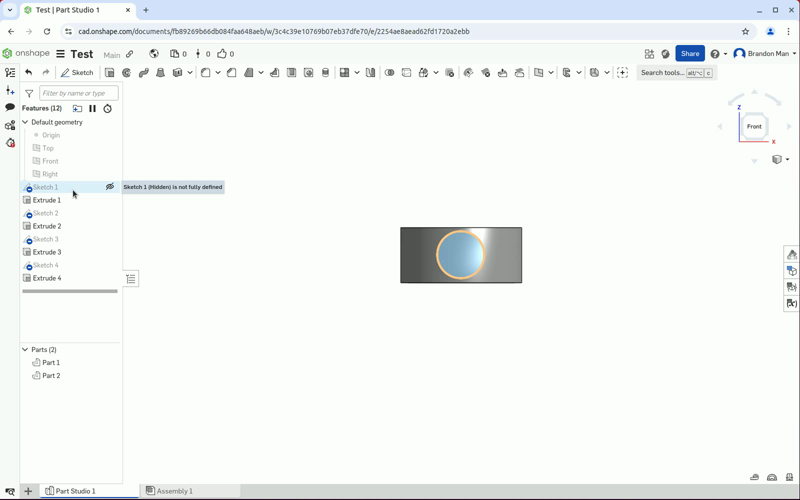
click(73, 189)
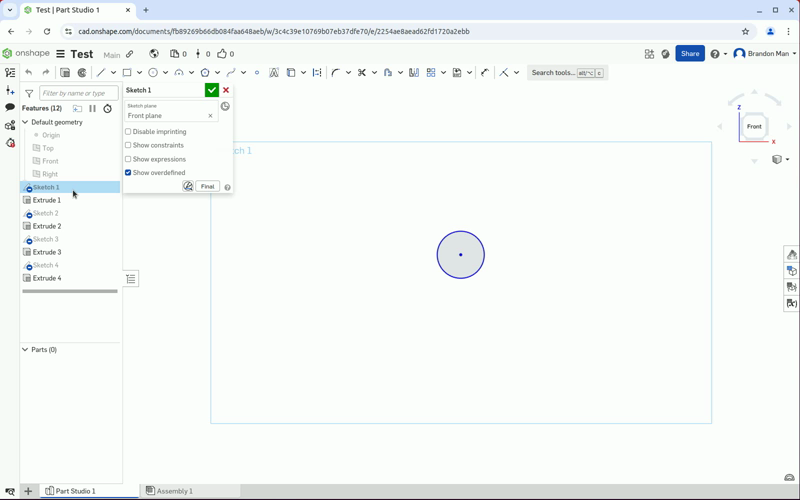
mouse_move(229, 92)
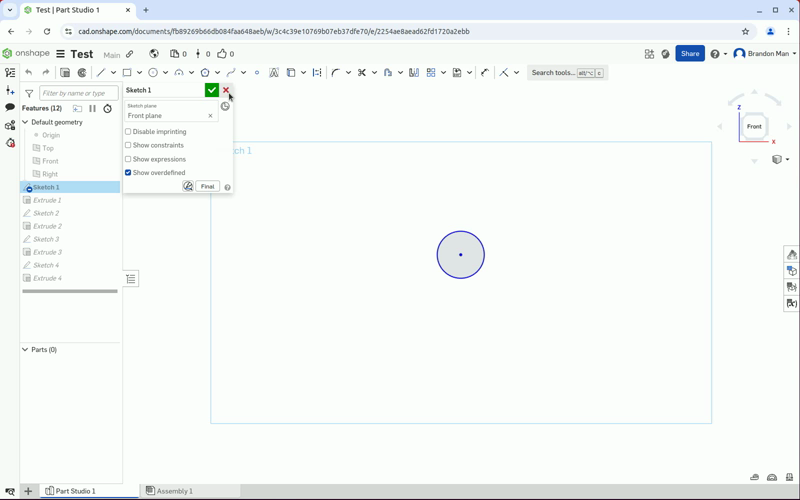
click(229, 92)
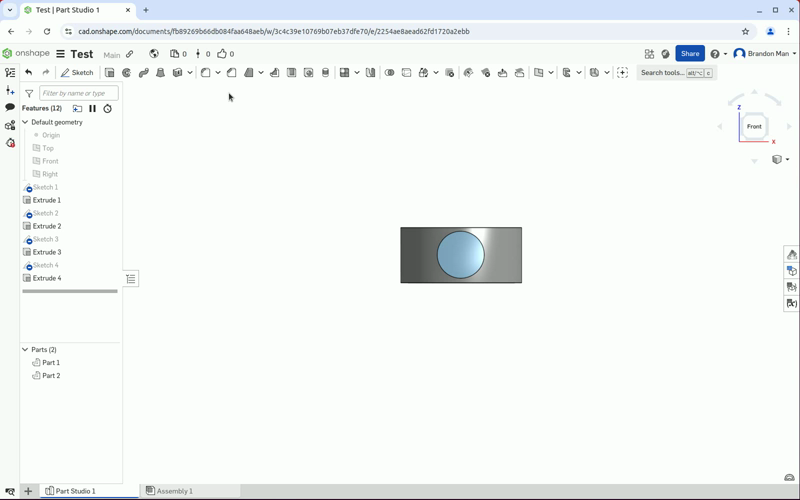
mouse_move(73, 352)
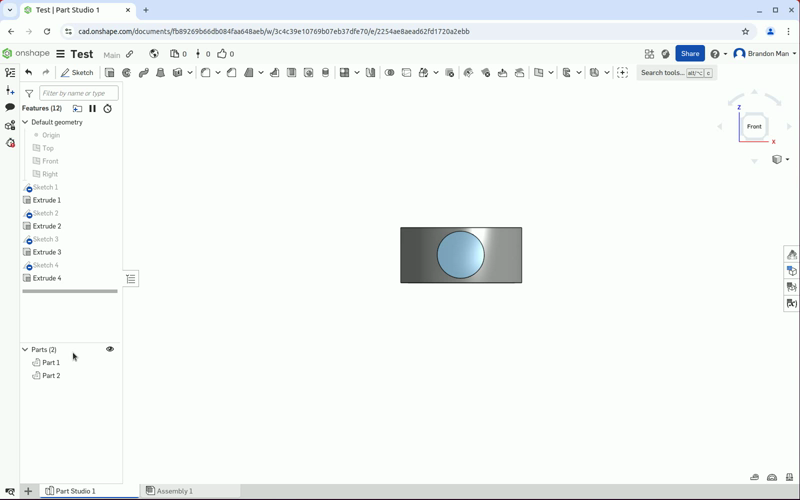
key(y)
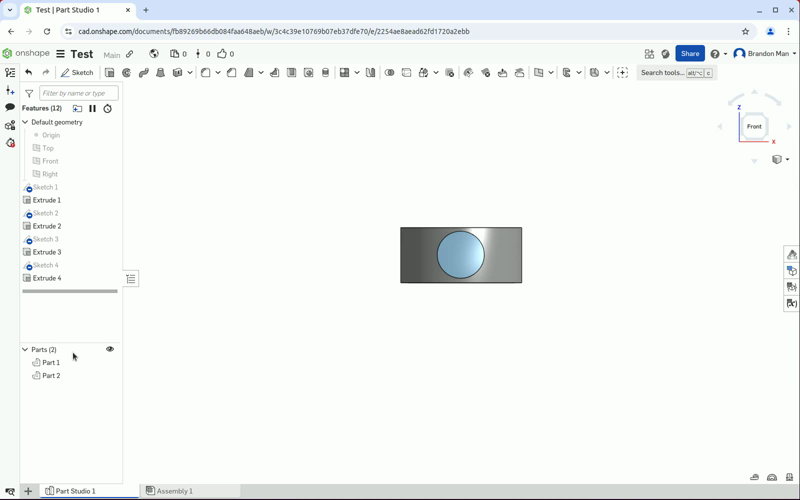
key(shift+p)
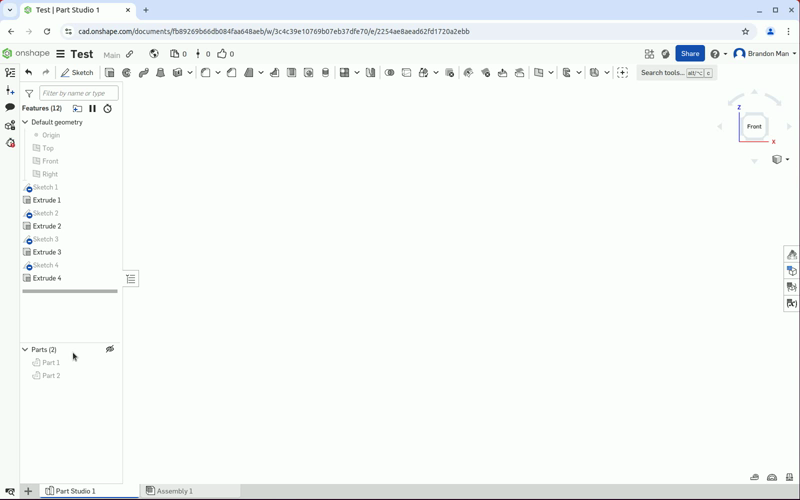
key(space)
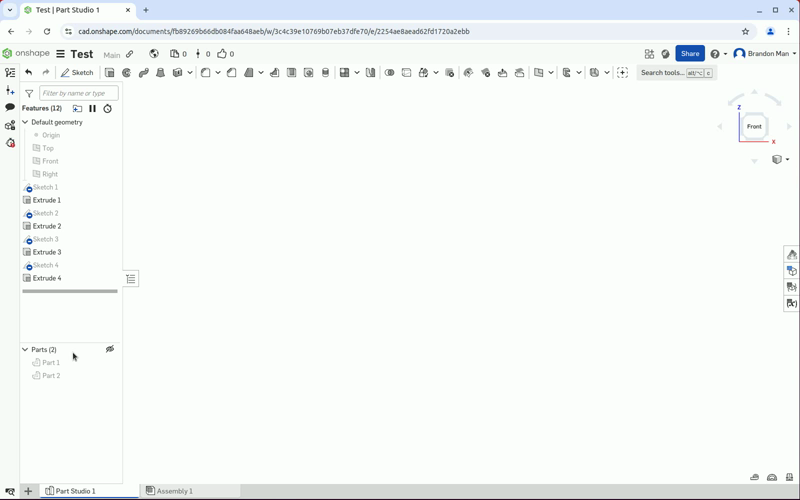
key_down(shift)
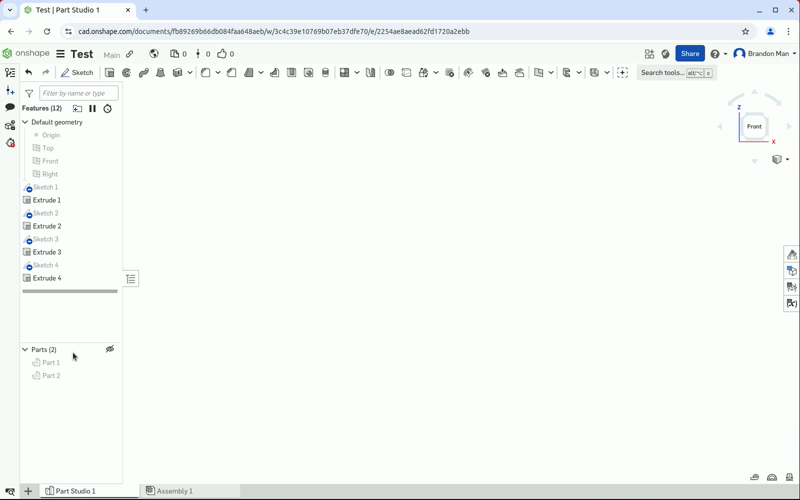
key(down)
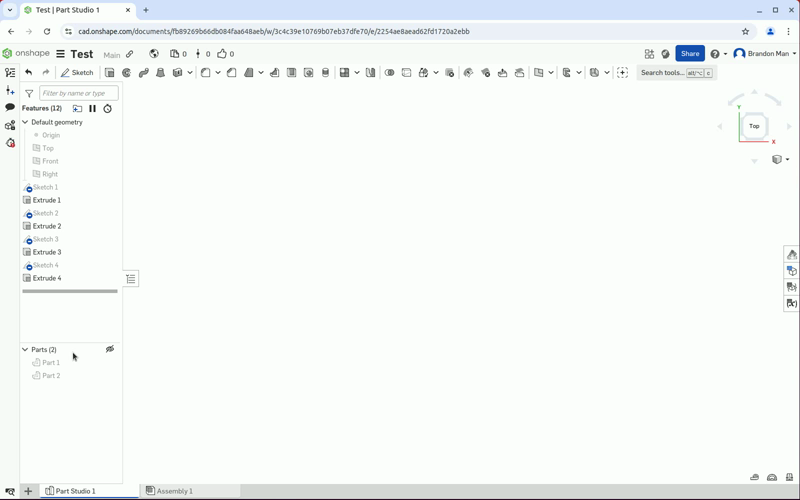
key_up(shift)
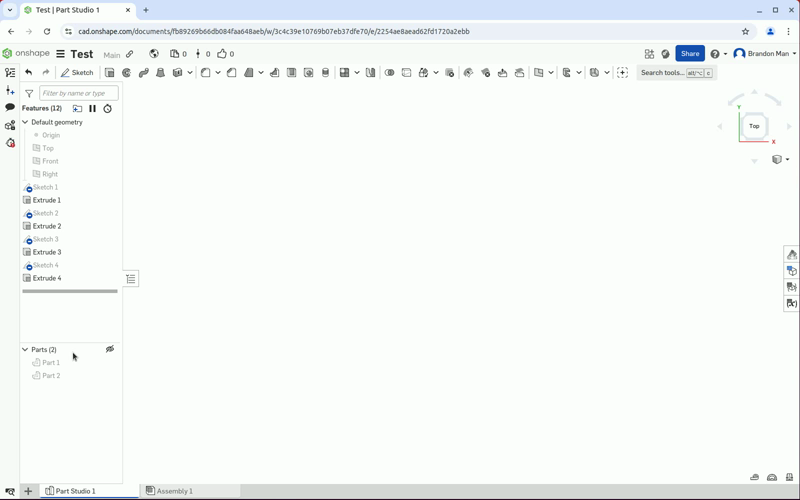
mouse_move(73, 352)
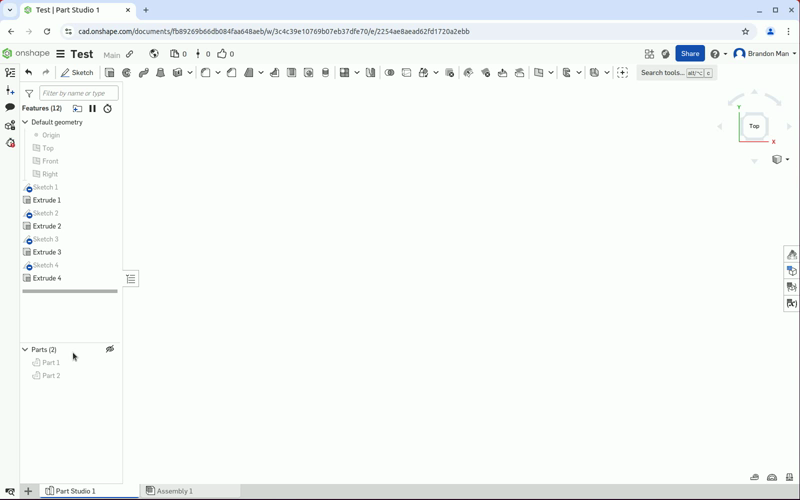
key(shift+y)
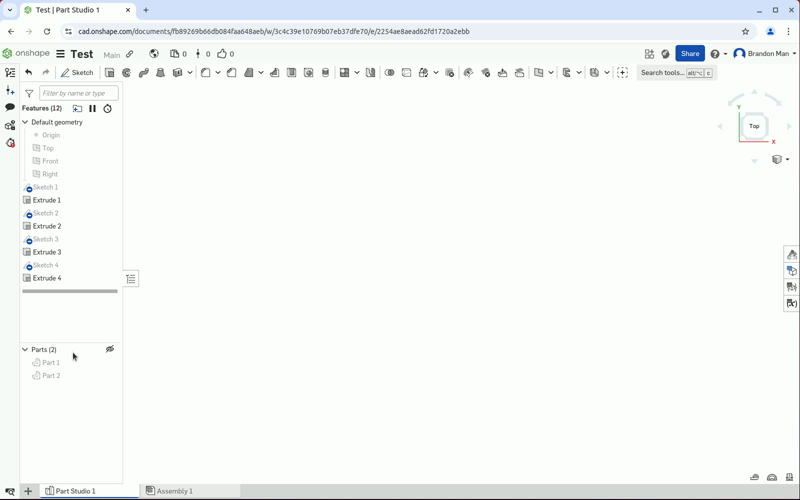
key(shift+s)
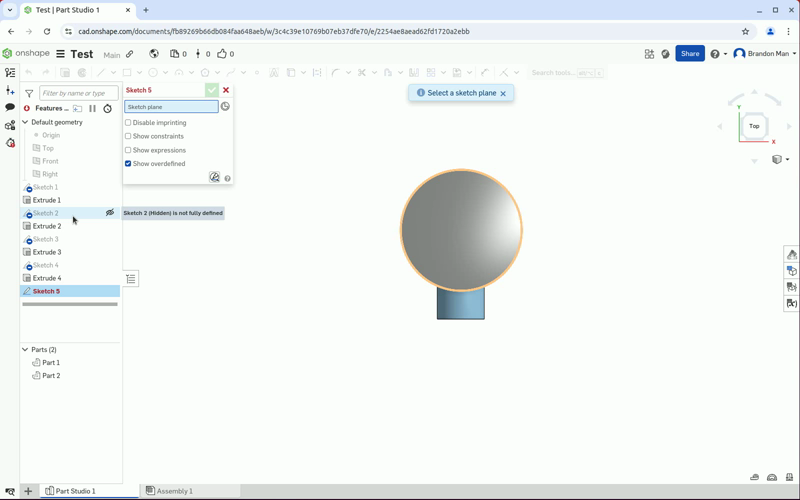
scroll(3)
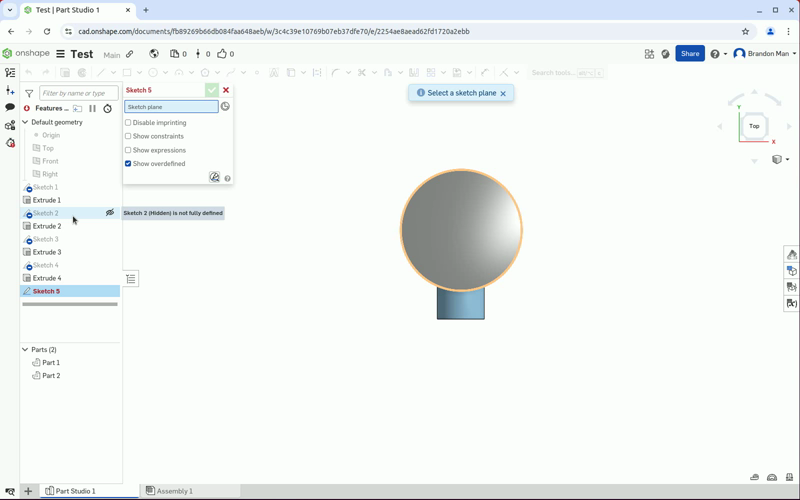
mouse_move(73, 150)
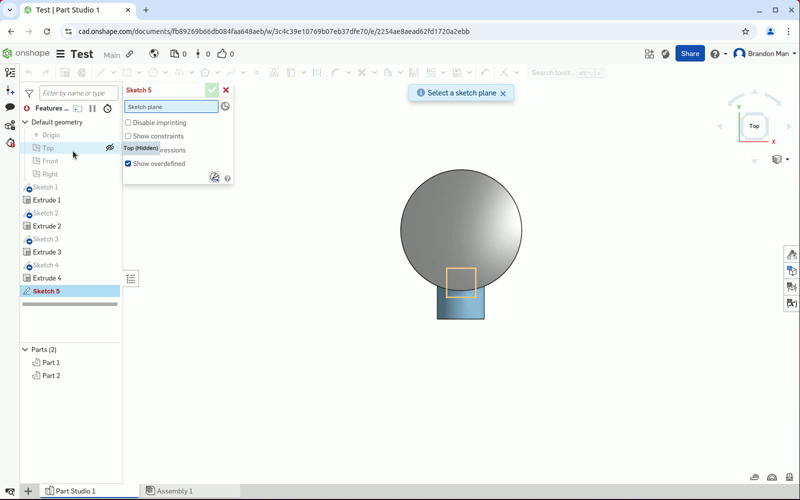
click(73, 150)
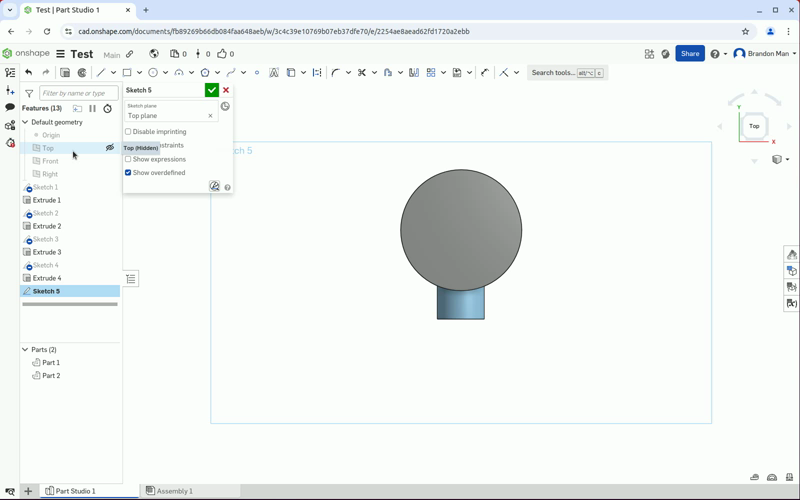
mouse_move(73, 352)
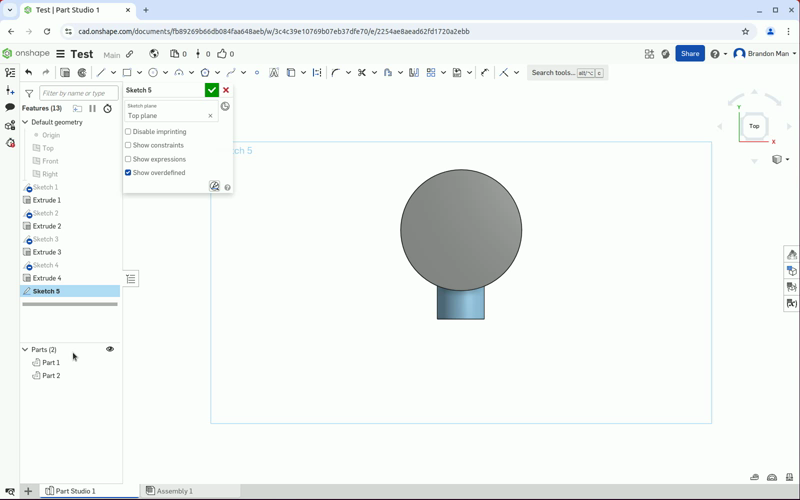
key(y)
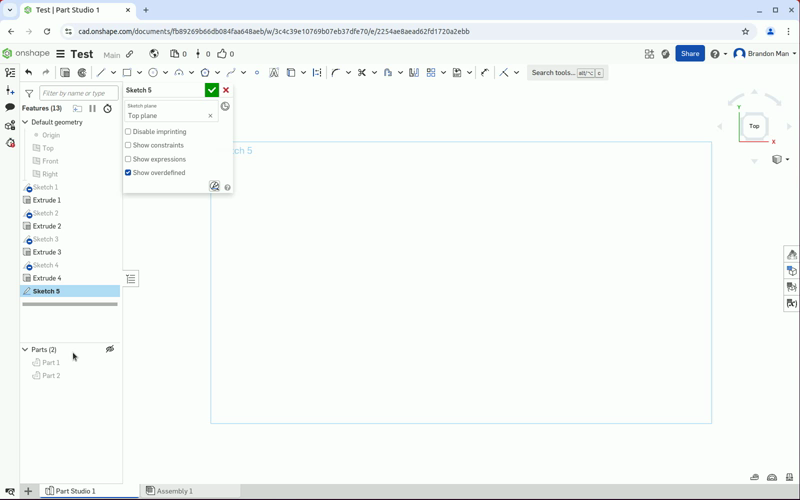
key(c)
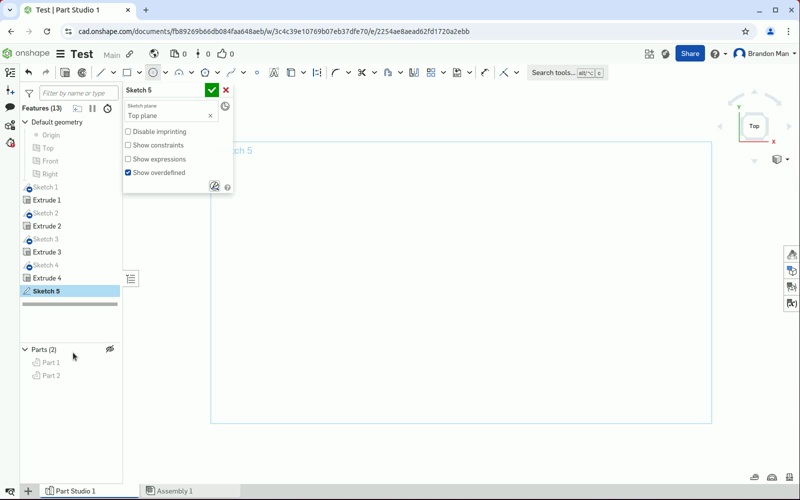
key_down(shift)
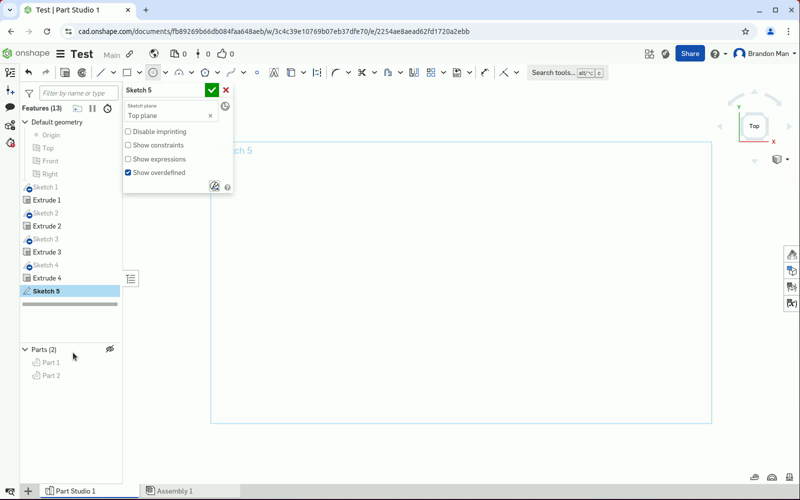
mouse_move(460, 254)
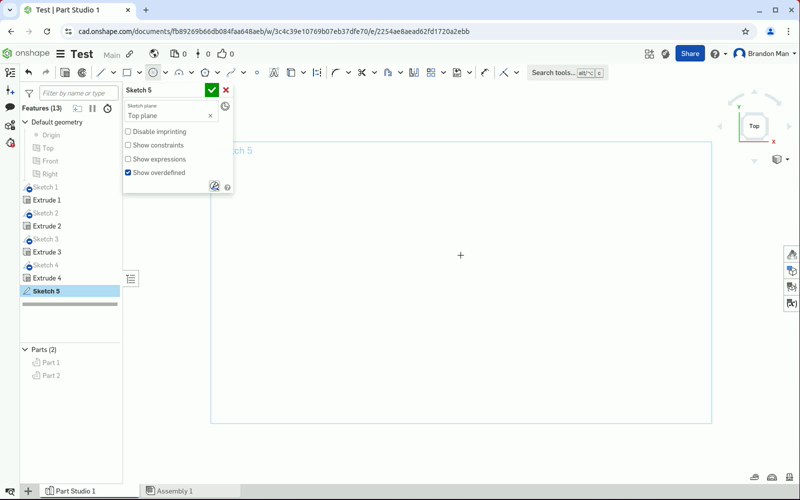
click(460, 254)
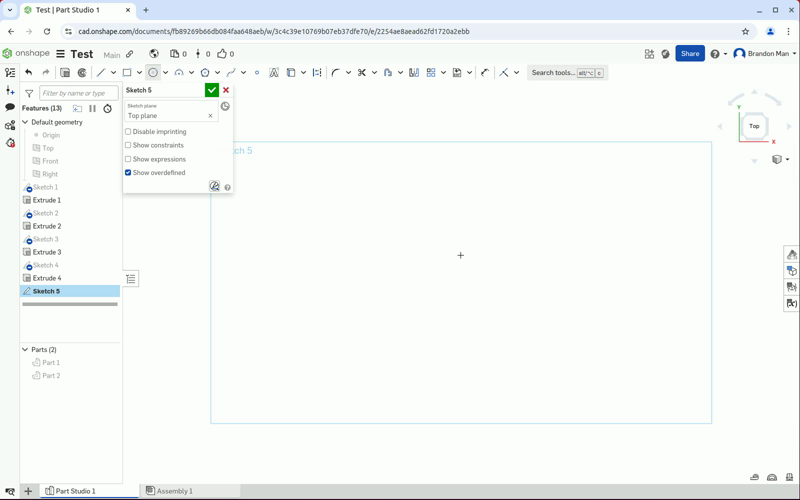
key_up(shift)
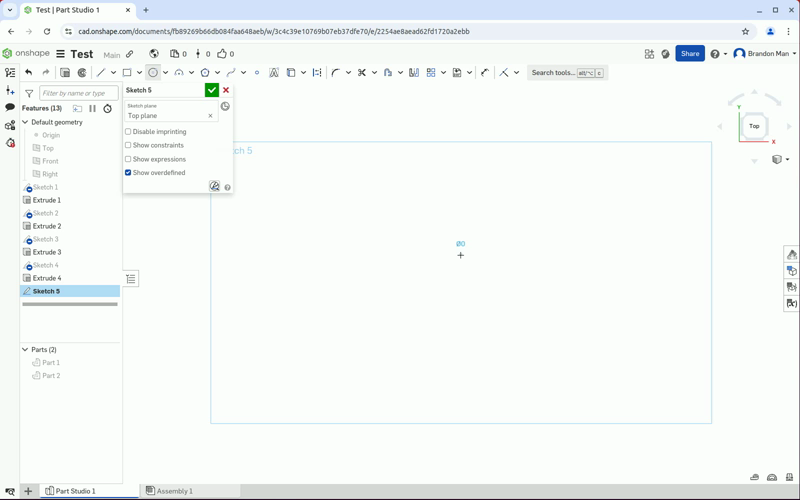
mouse_move(489, 254)
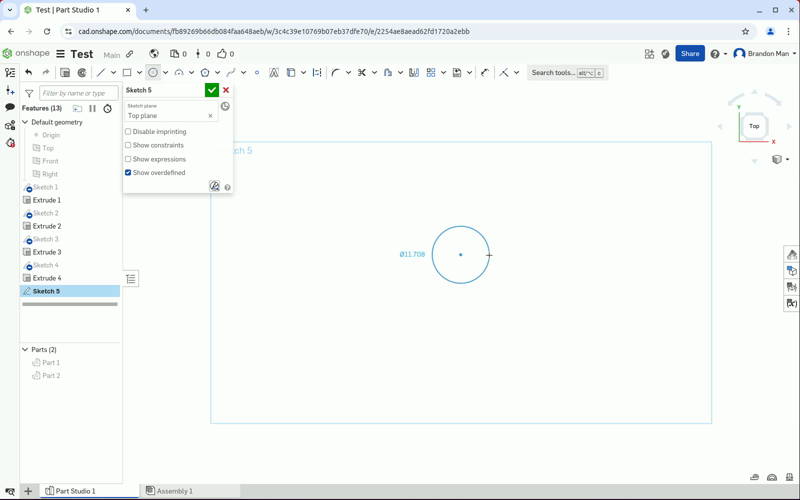
click(489, 254)
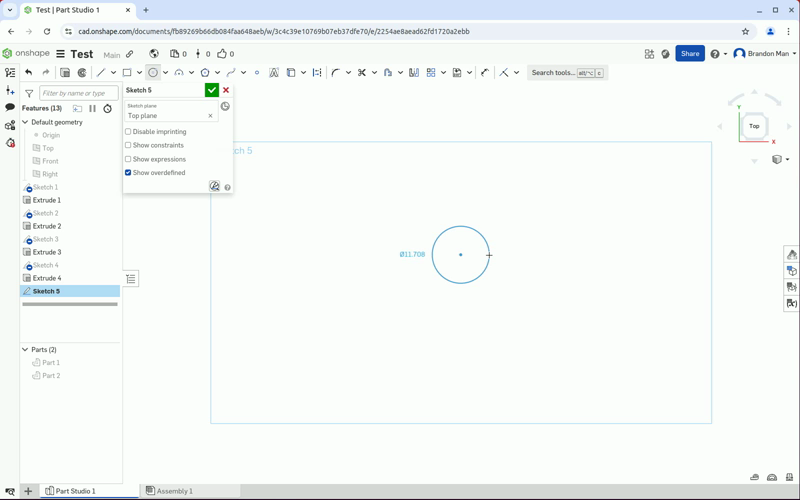
key(esc)
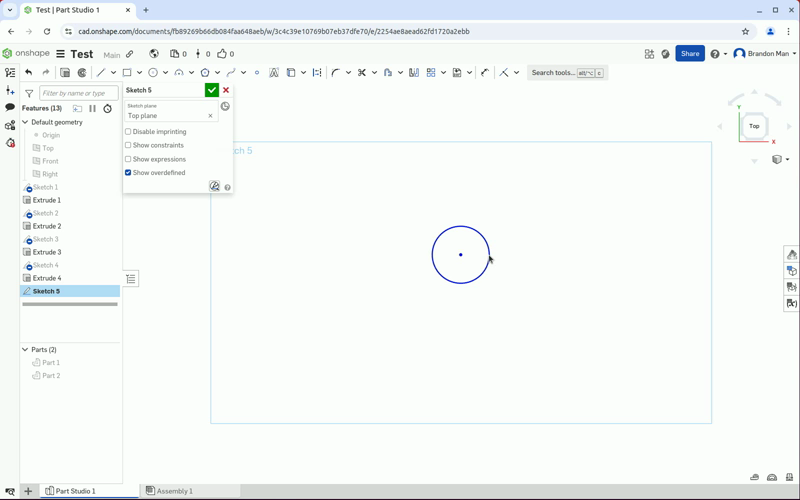
mouse_move(480, 248)
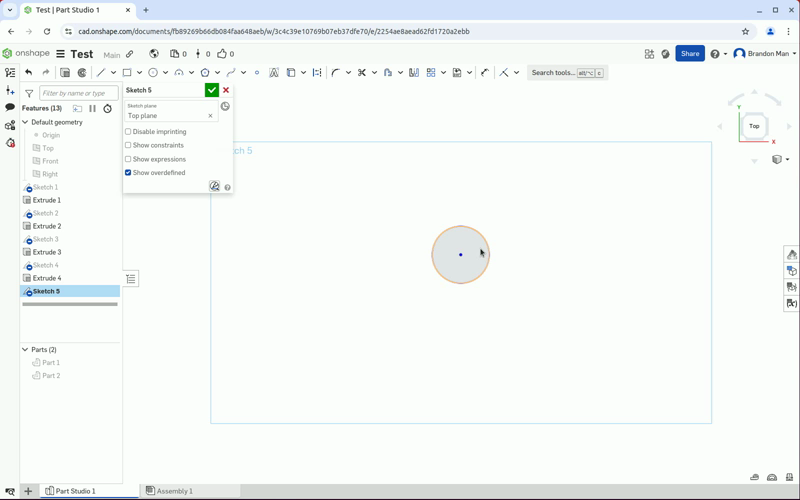
click(480, 248)
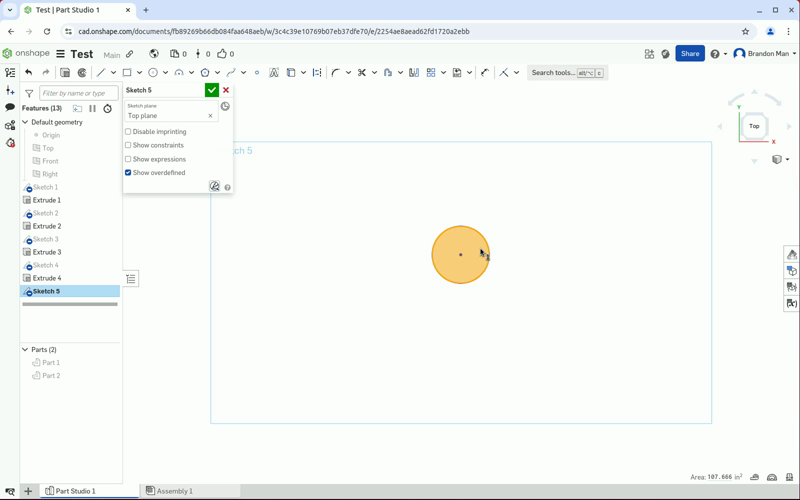
mouse_move(73, 352)
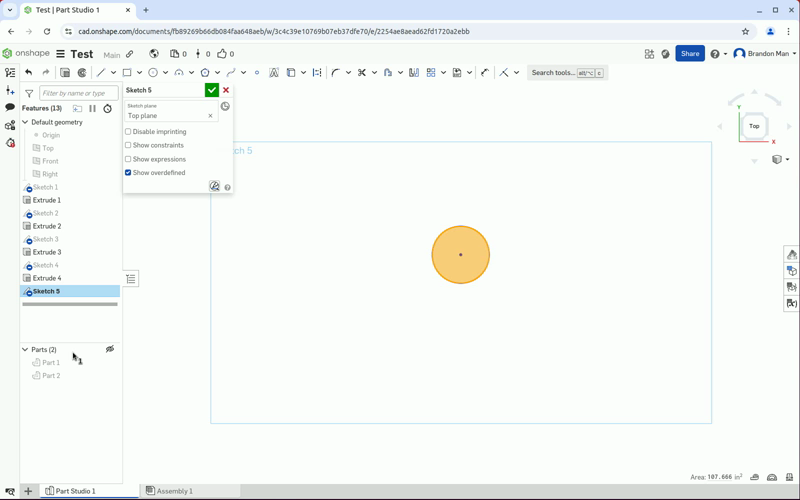
key(shift+y)
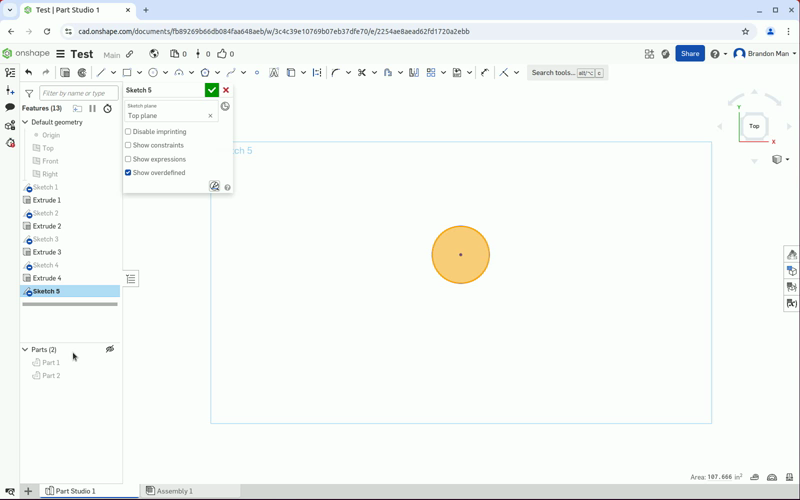
key(shift+e)
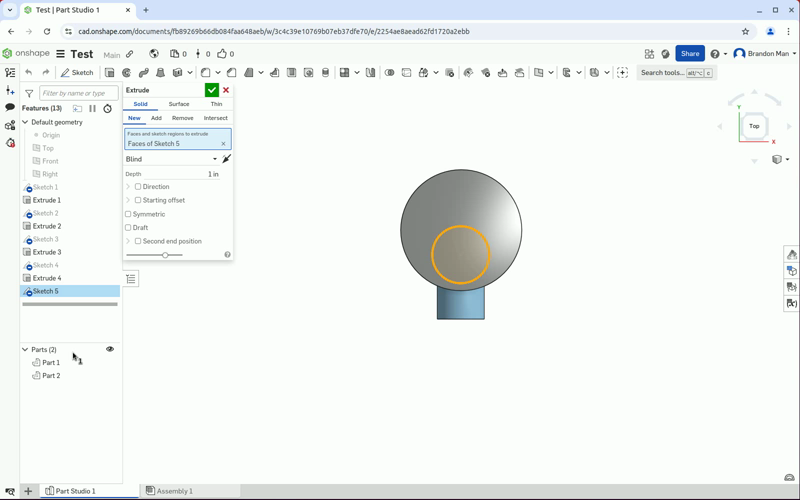
mouse_move(143, 106)
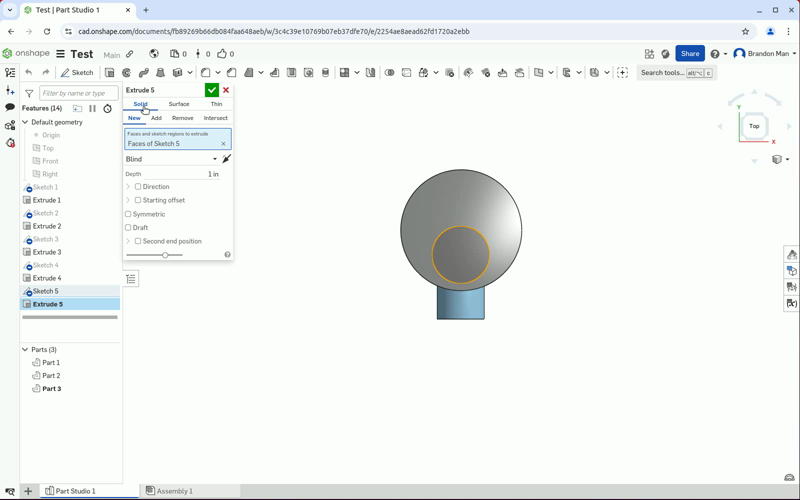
click(143, 106)
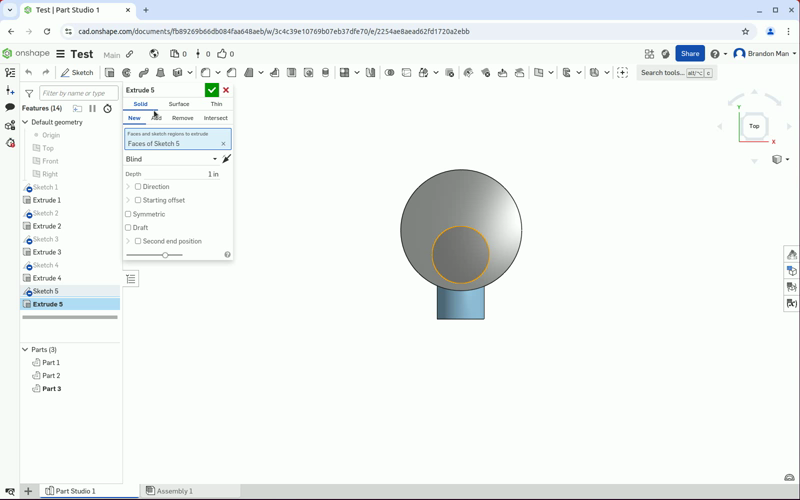
mouse_move(186, 120)
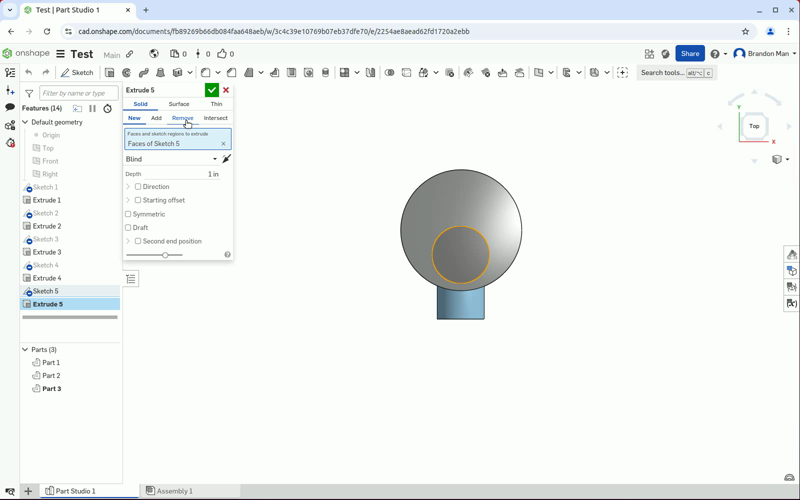
click(186, 120)
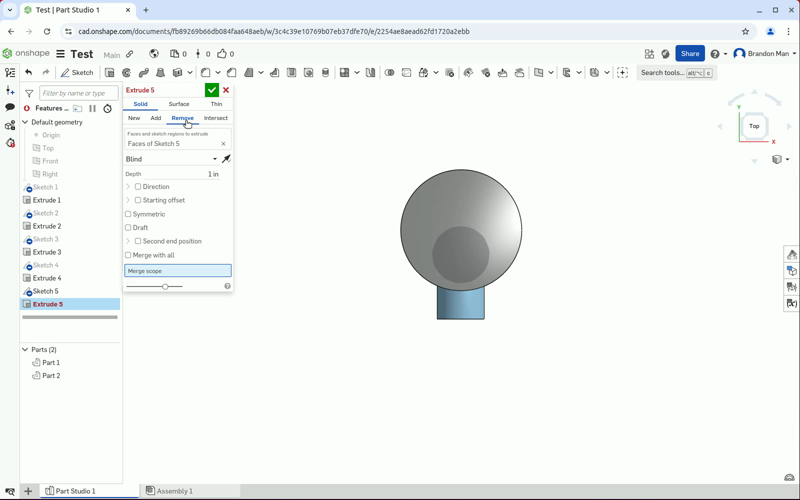
key(tab, 4)
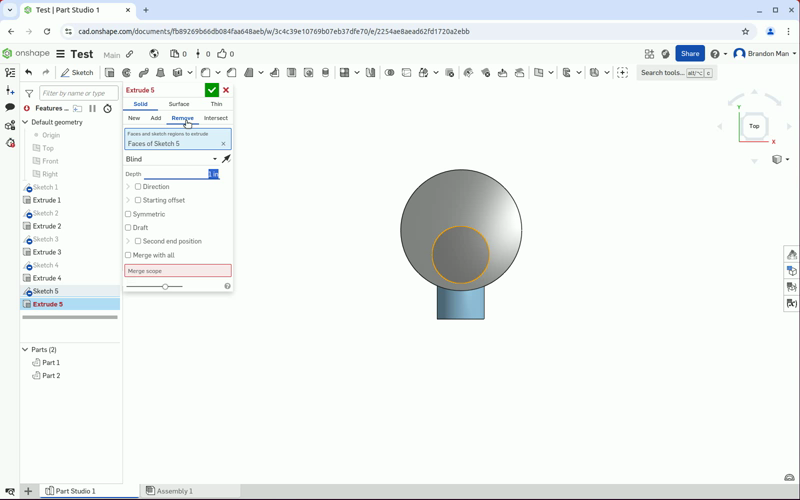
text(-16.85)
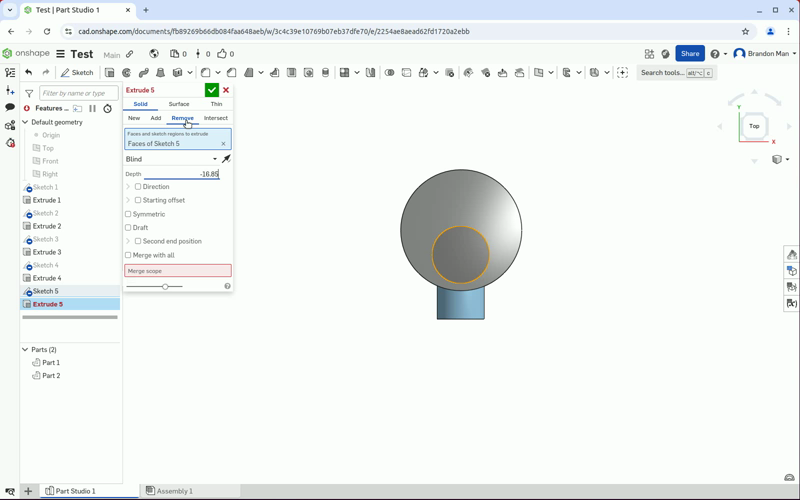
key(tab, 6)
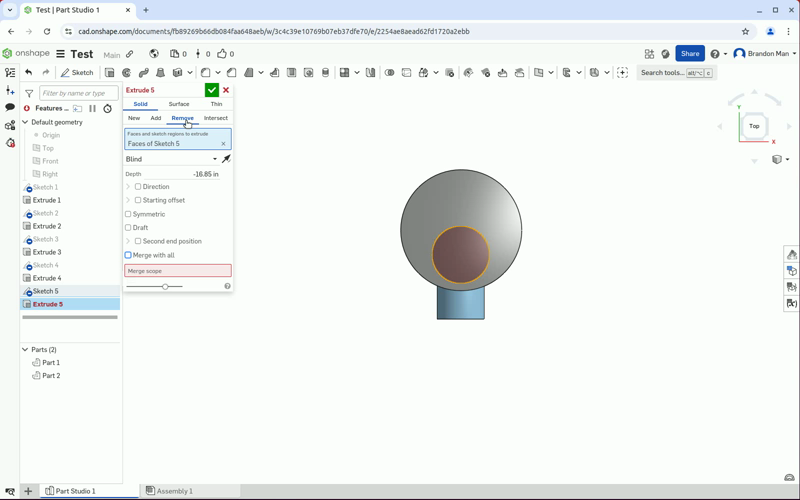
key(space)
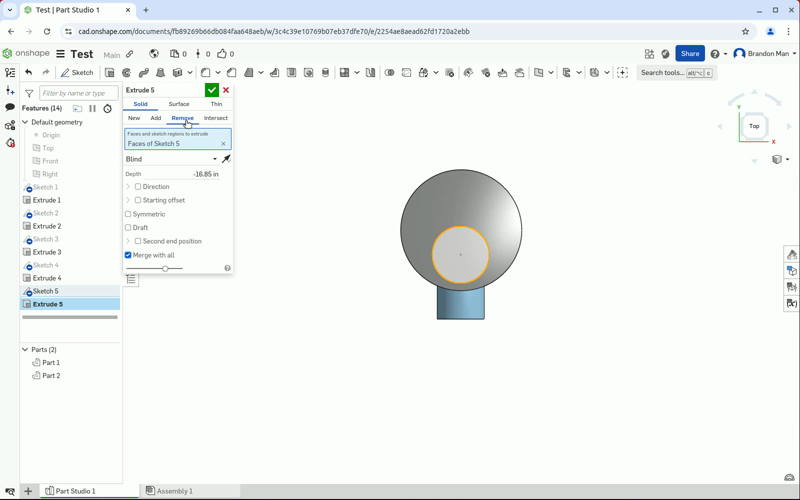
key(enter)
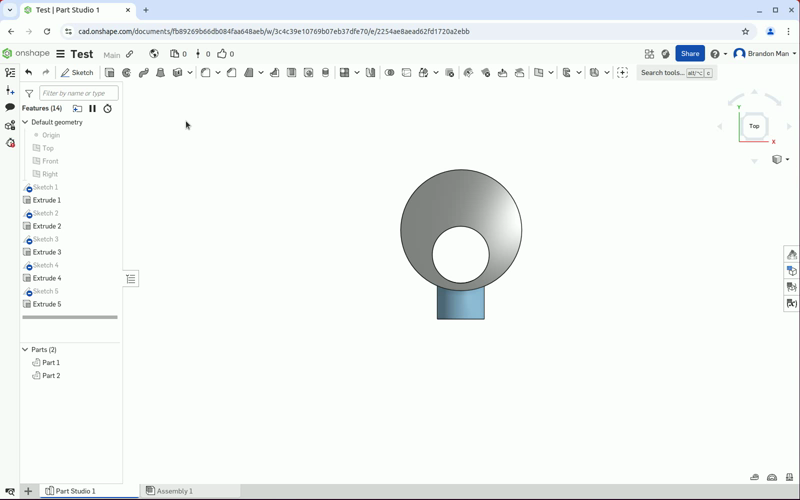
key(shift+h)
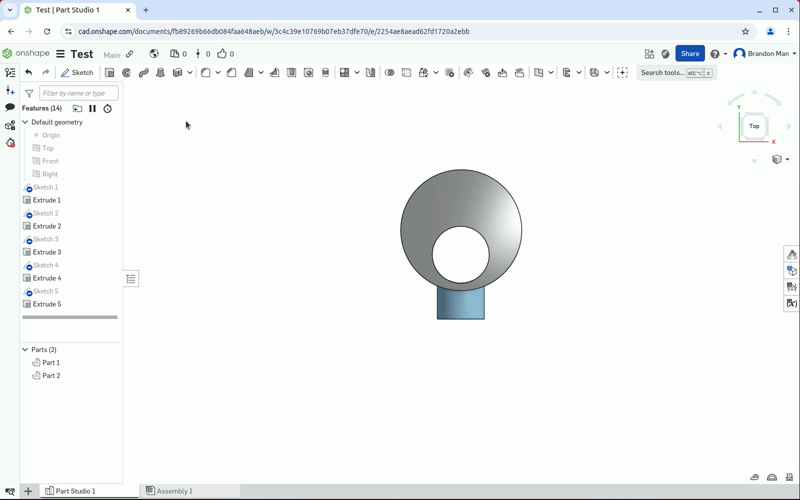
key(shift+h)
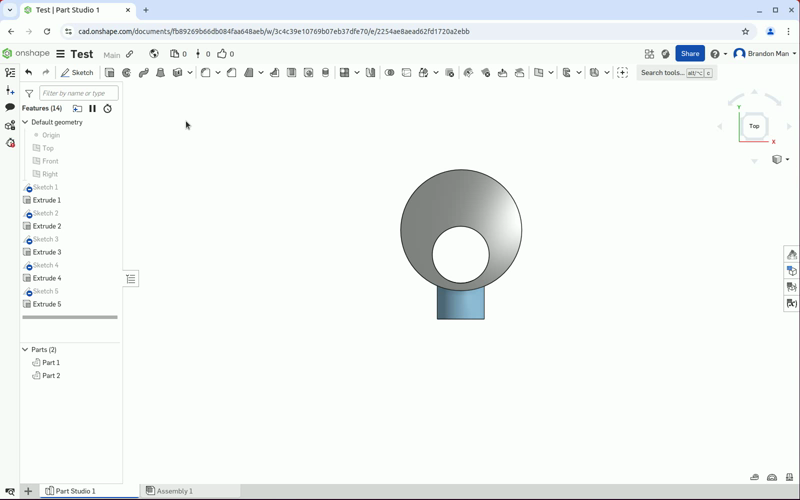
mouse_move(73, 189)
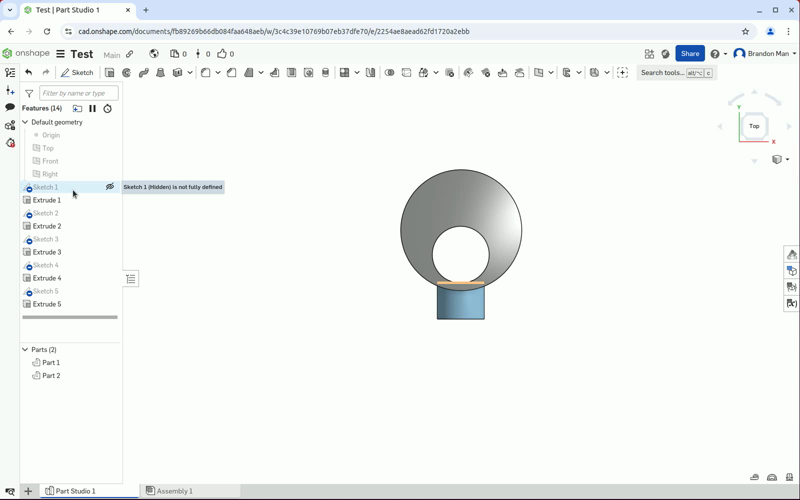
click(73, 189)
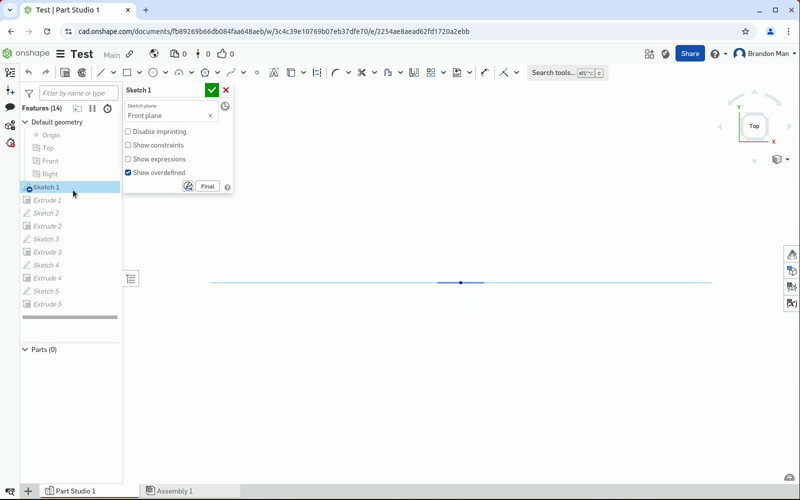
mouse_move(229, 92)
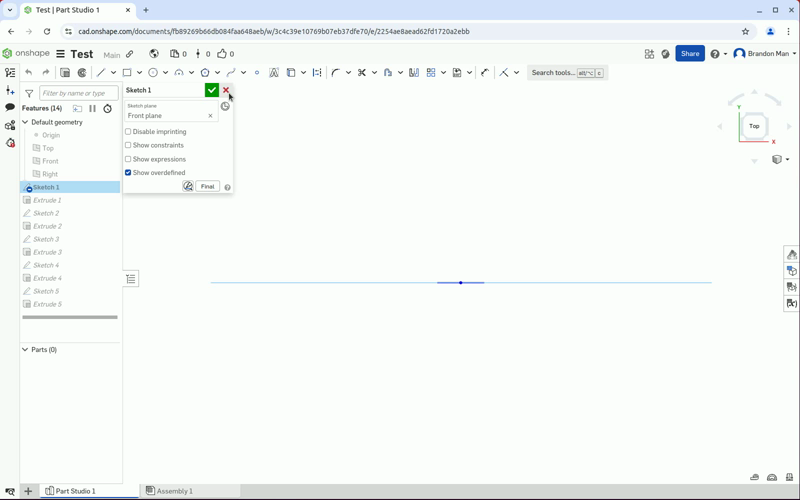
click(229, 92)
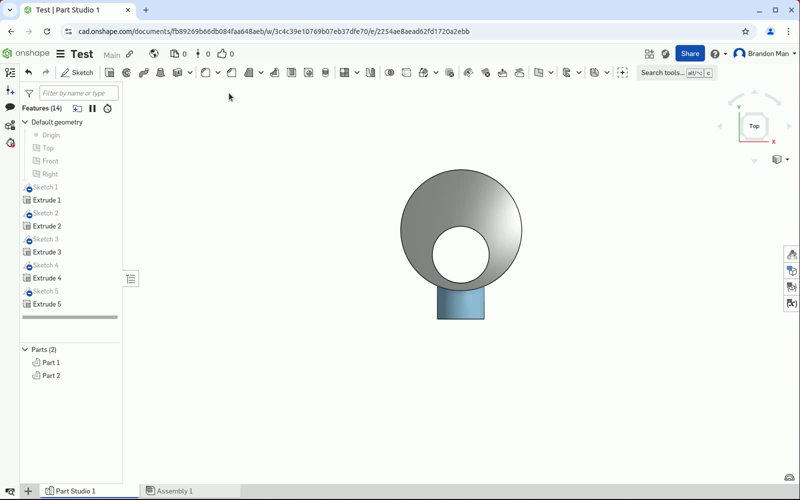
mouse_move(73, 352)
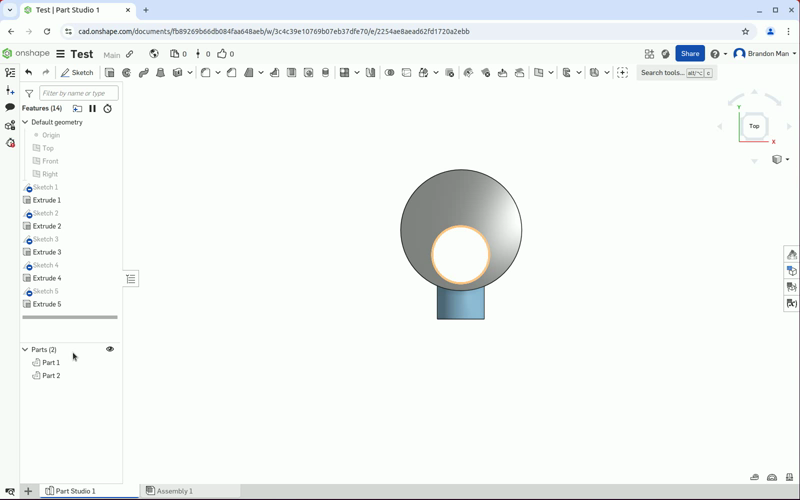
key(y)
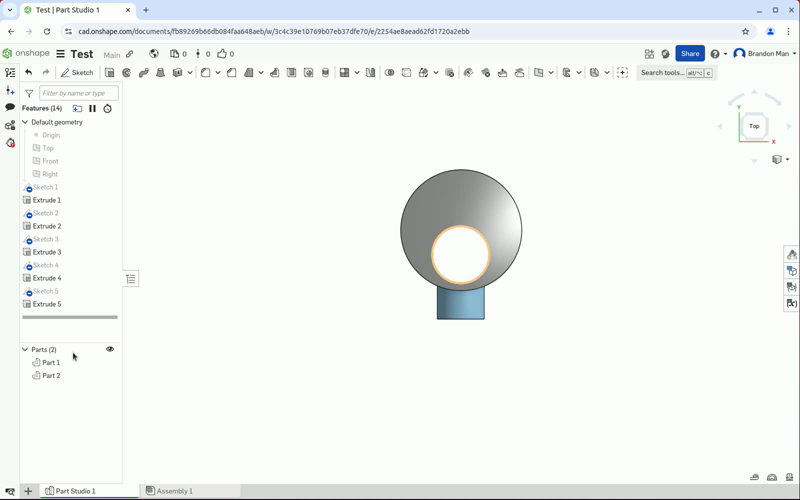
key(shift+p)
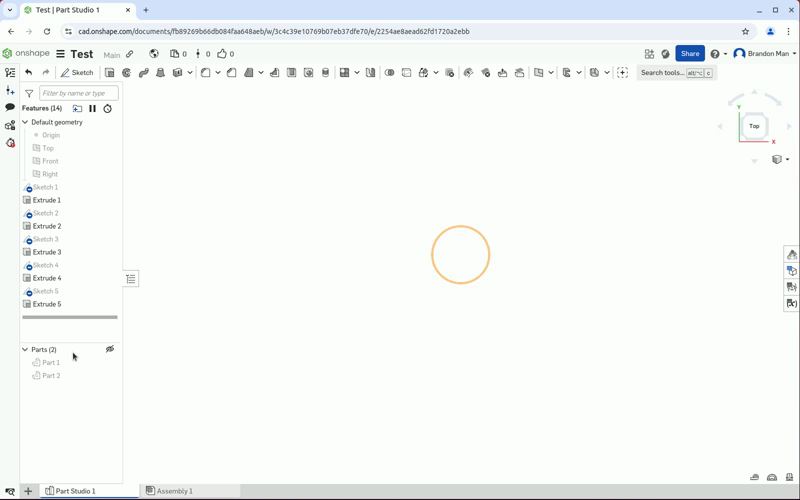
key(space)
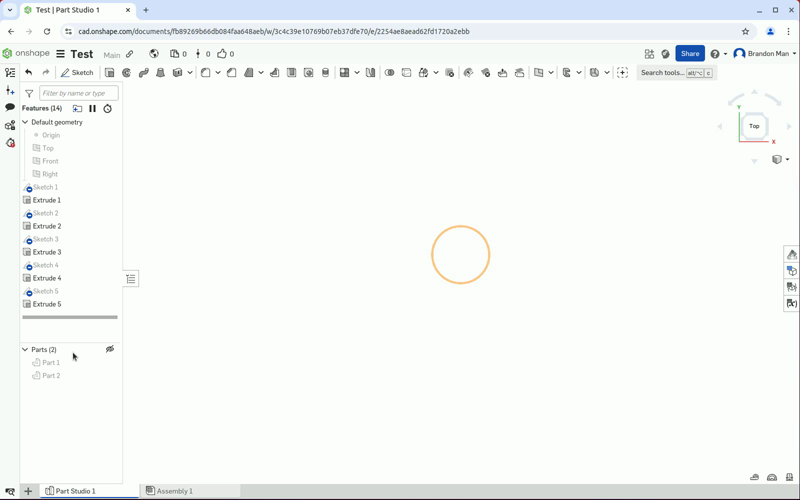
key_down(shift)
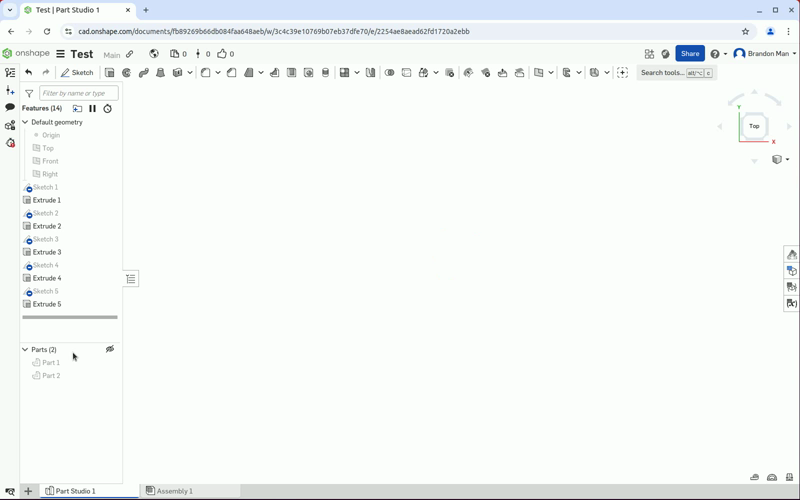
key(up)
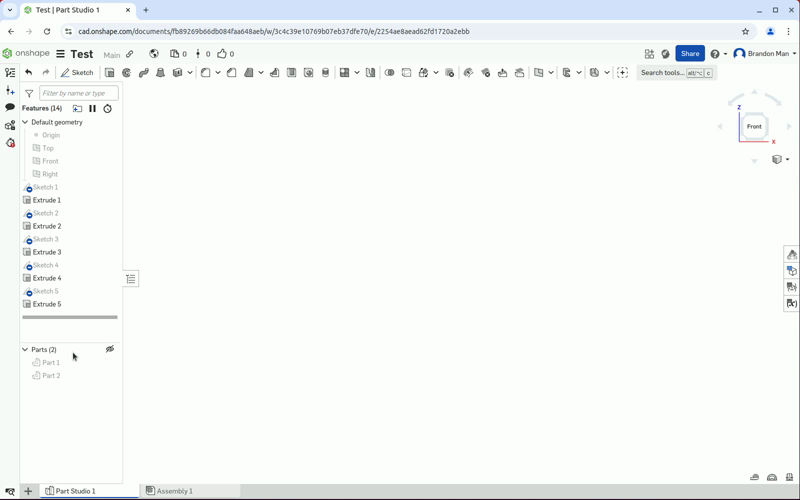
key_up(shift)
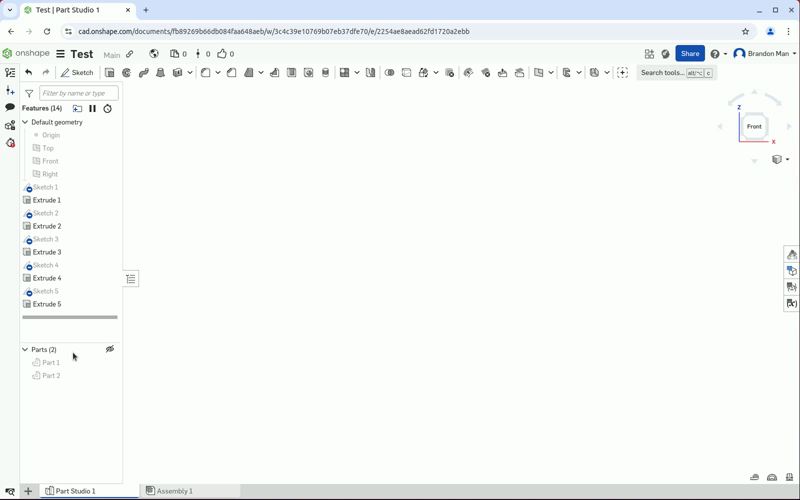
mouse_move(73, 352)
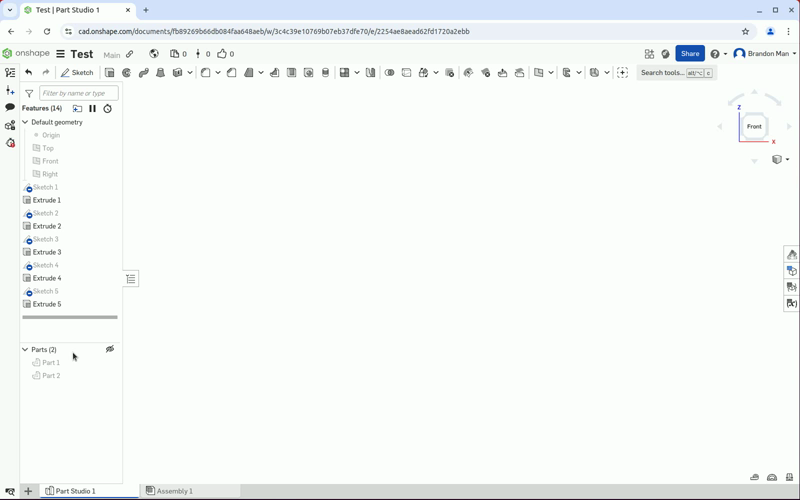
key(shift+y)
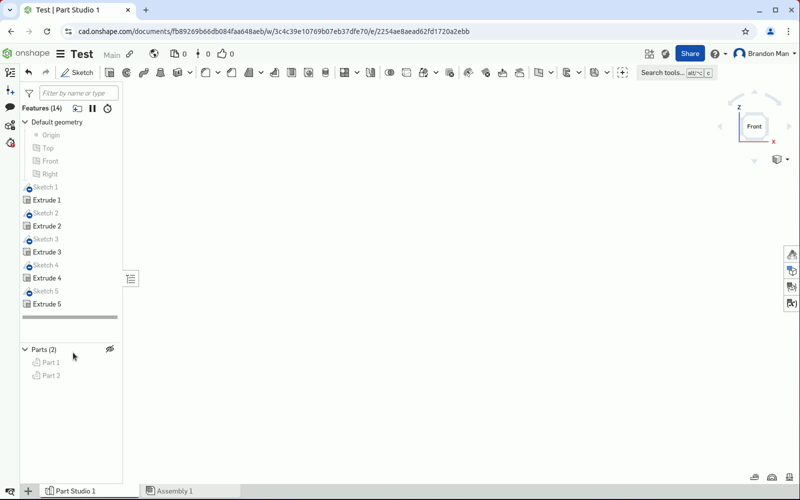
key(shift+s)
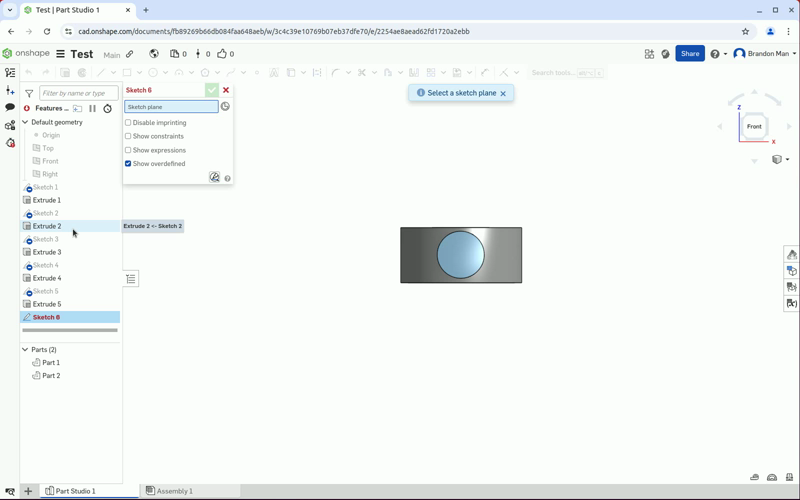
scroll(3)
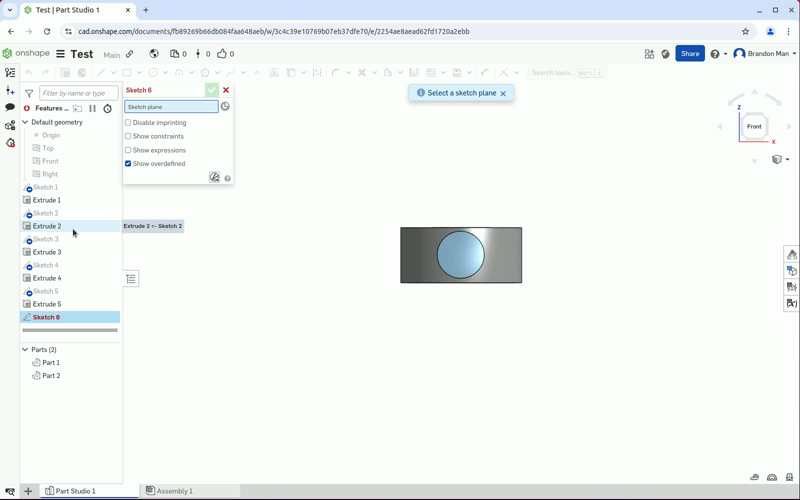
mouse_move(73, 163)
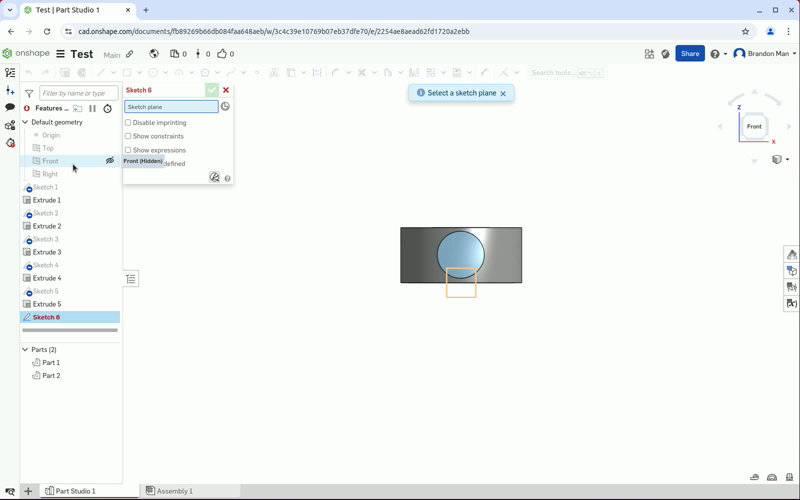
click(73, 163)
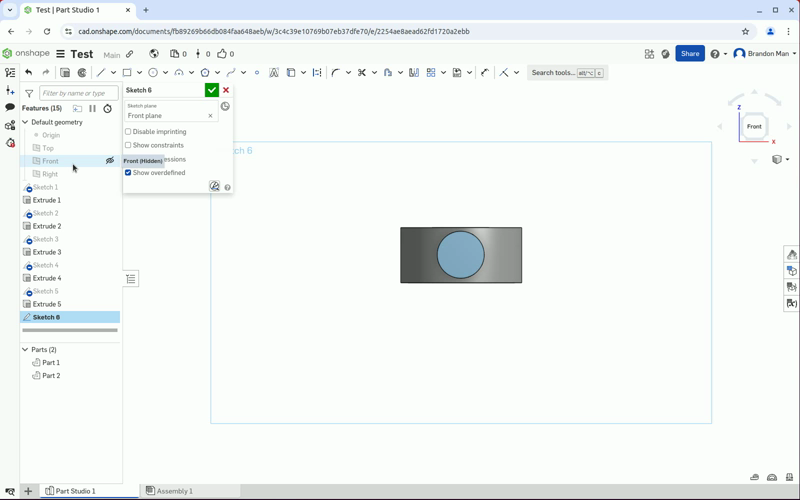
mouse_move(73, 352)
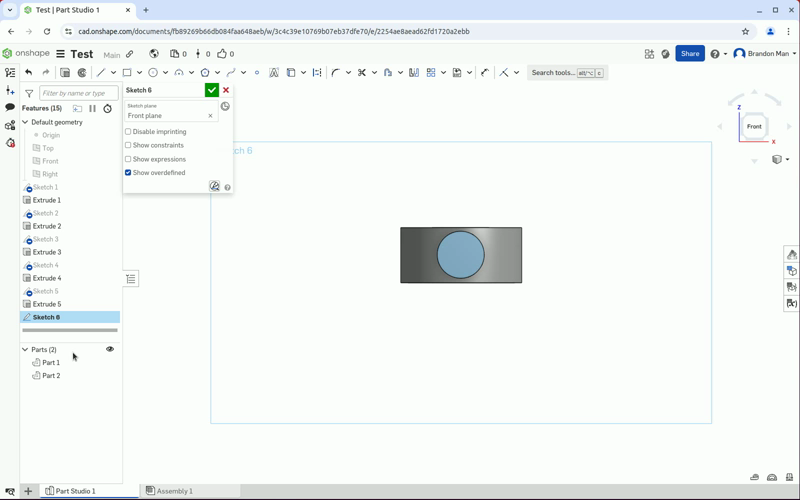
key(y)
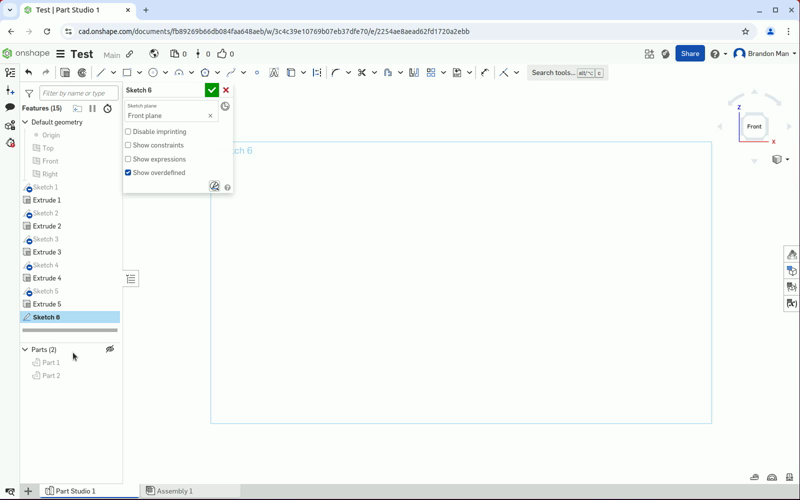
key(c)
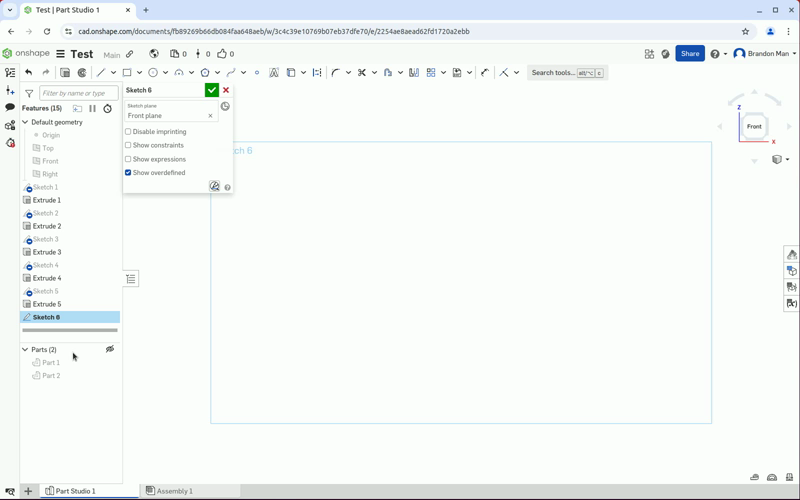
key_down(shift)
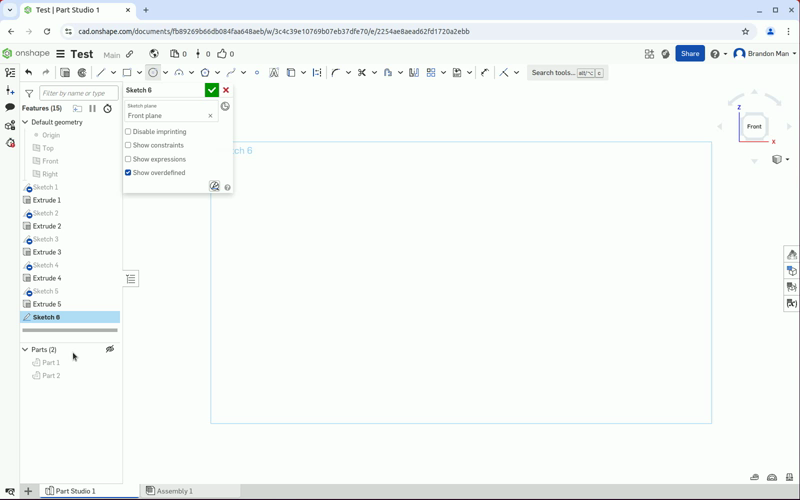
mouse_move(461, 254)
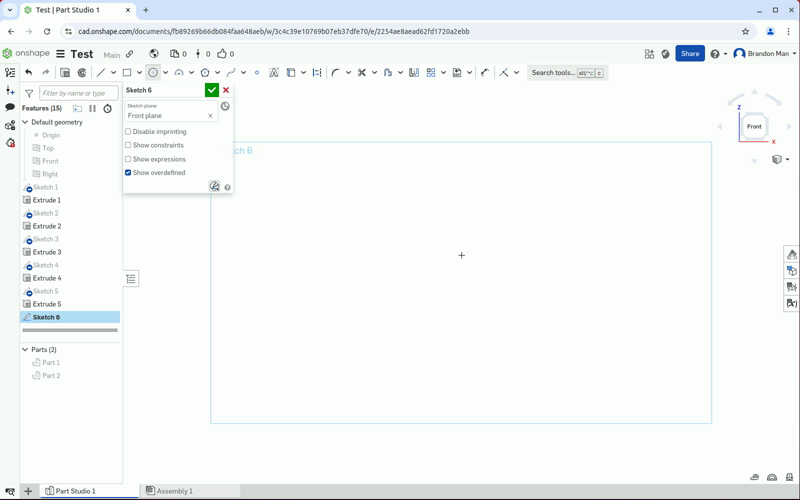
click(461, 254)
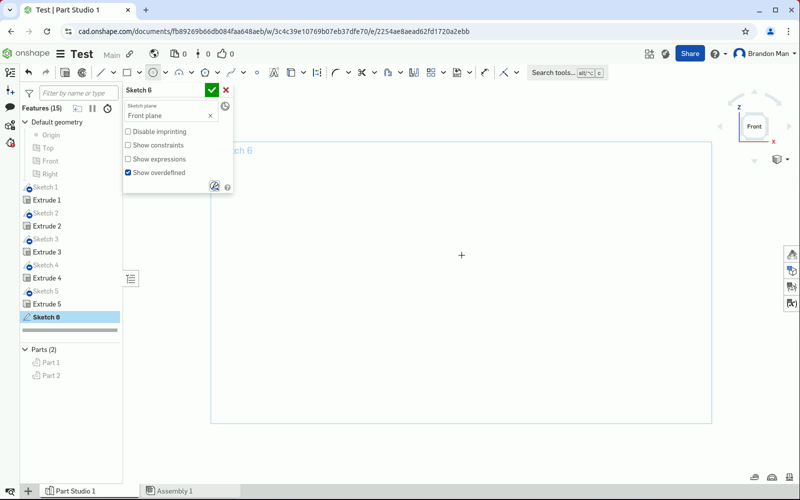
key_up(shift)
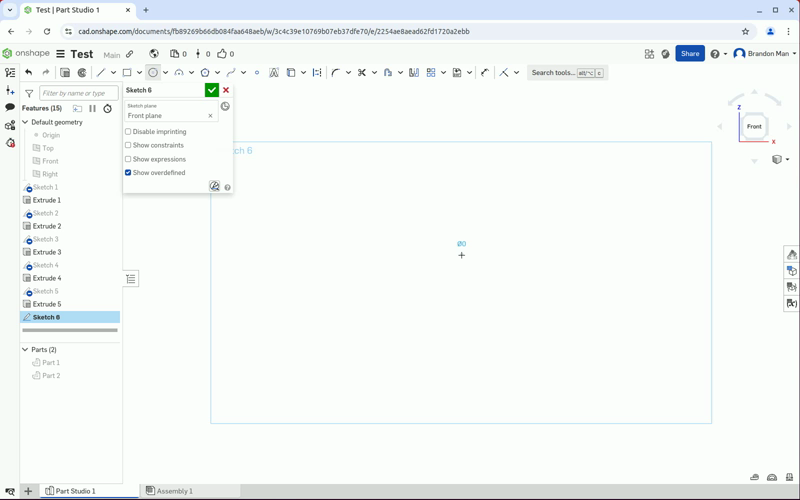
mouse_move(478, 254)
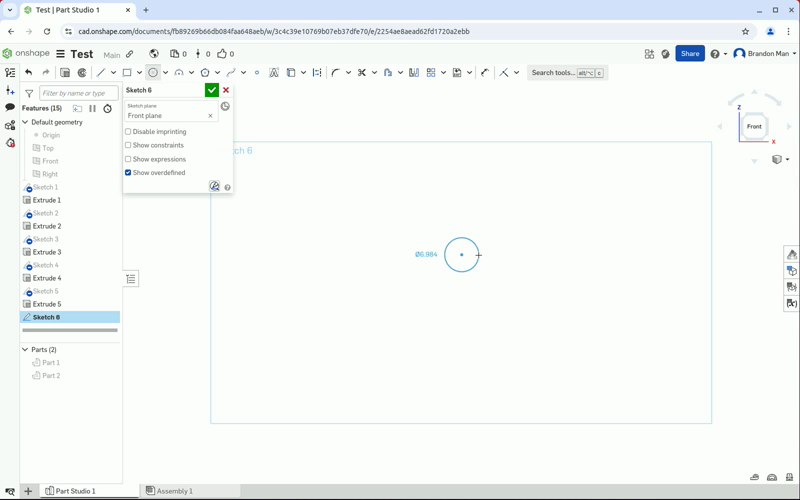
click(478, 254)
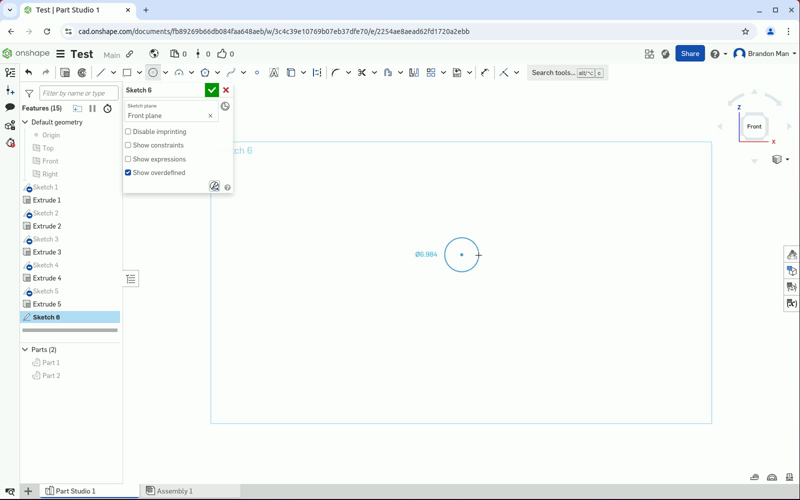
key(esc)
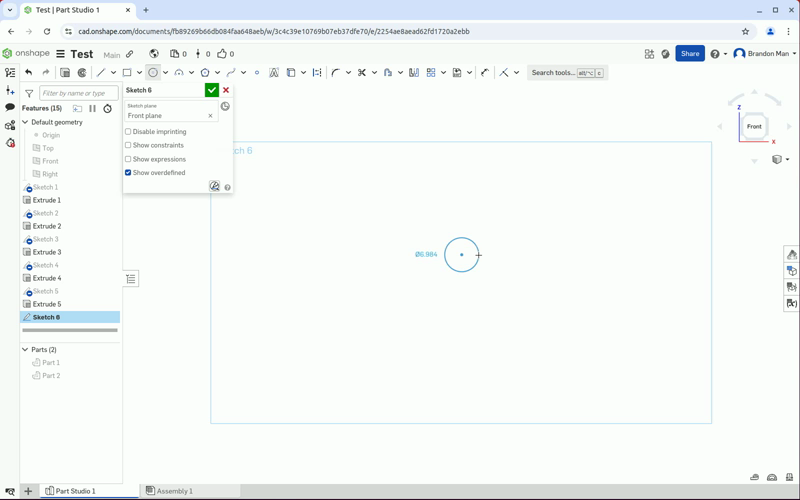
mouse_move(471, 265)
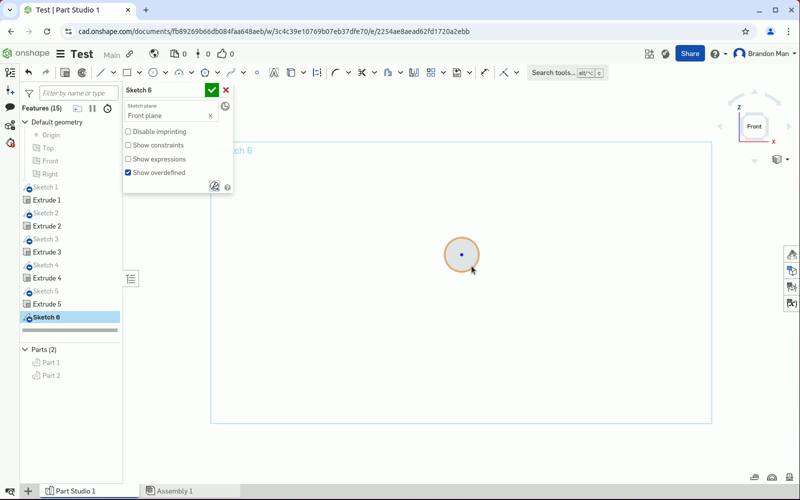
scroll(6)
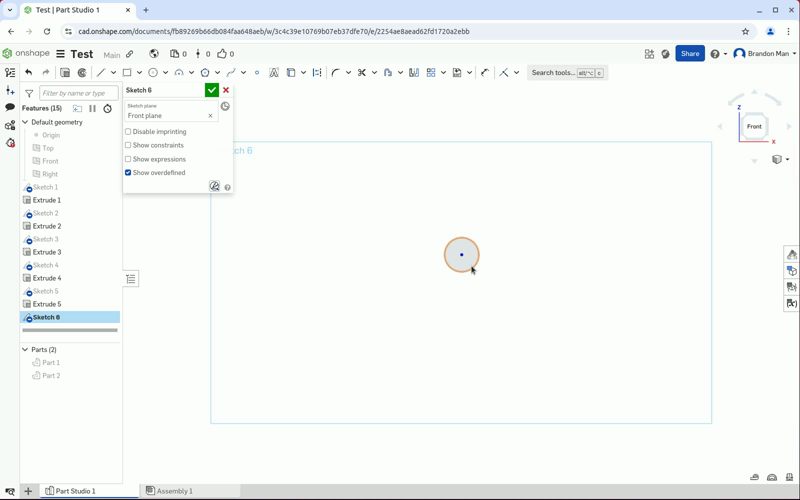
scroll(6)
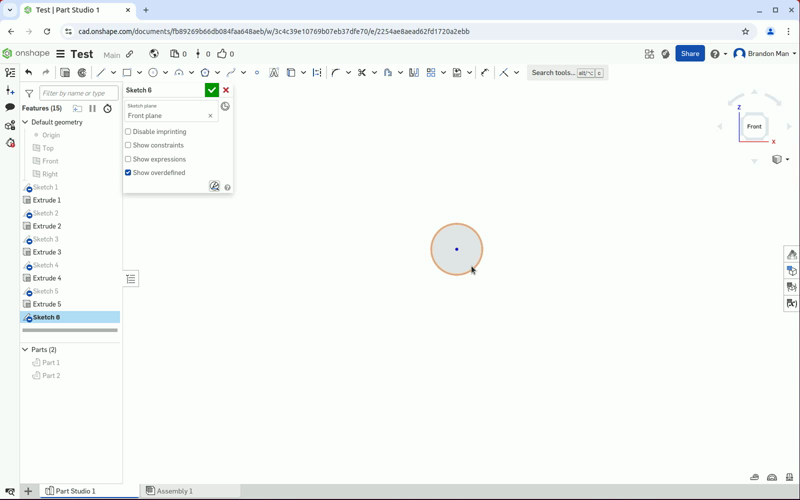
scroll(6)
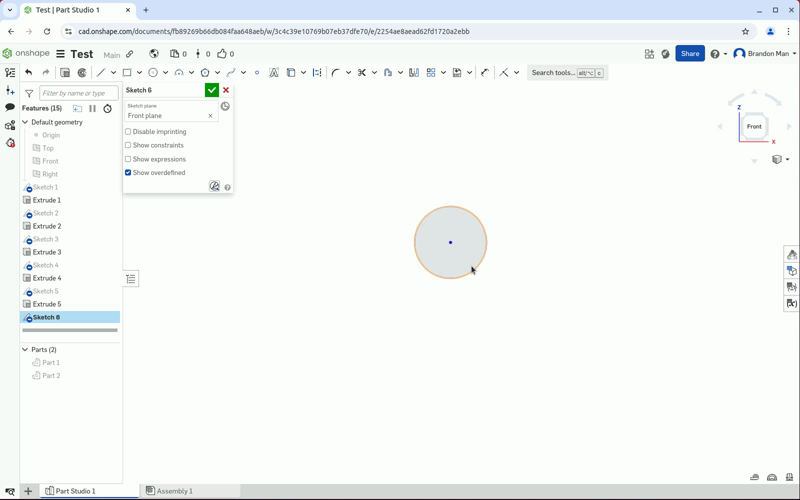
scroll(6)
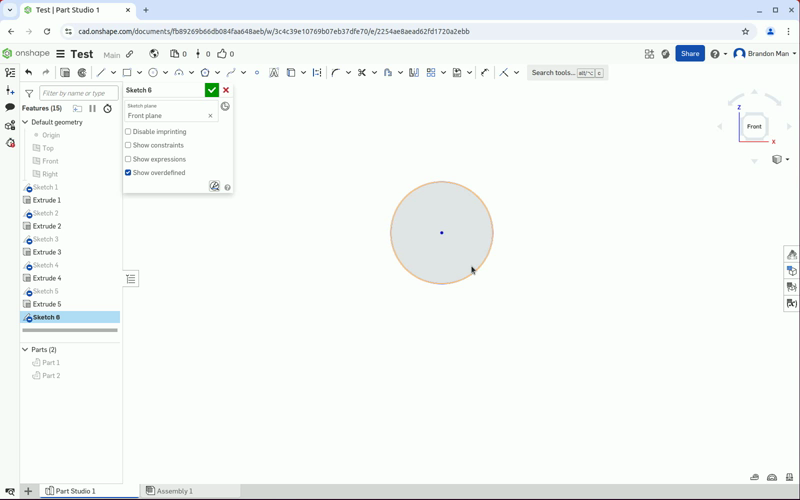
scroll(6)
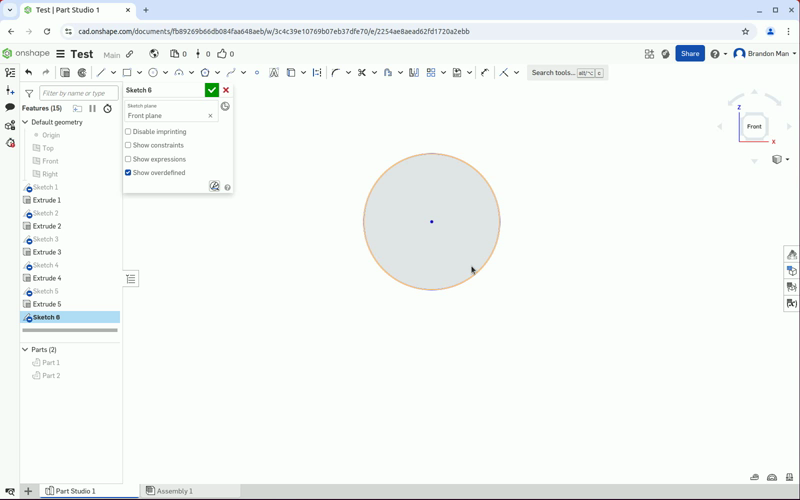
scroll(6)
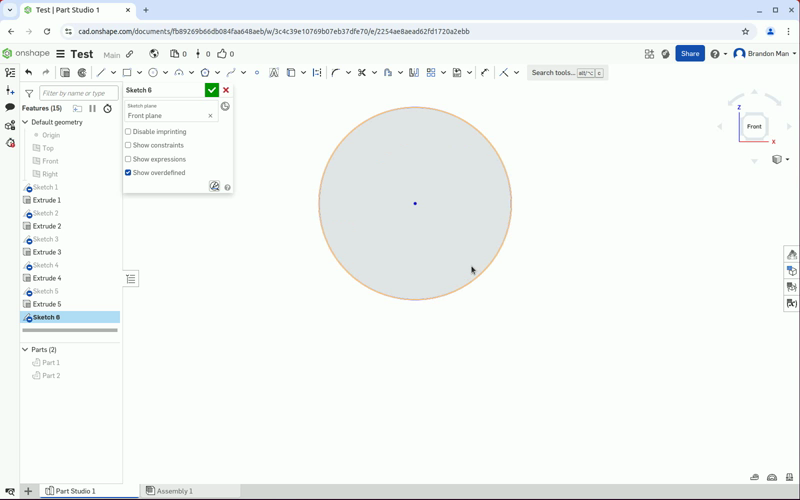
scroll(6)
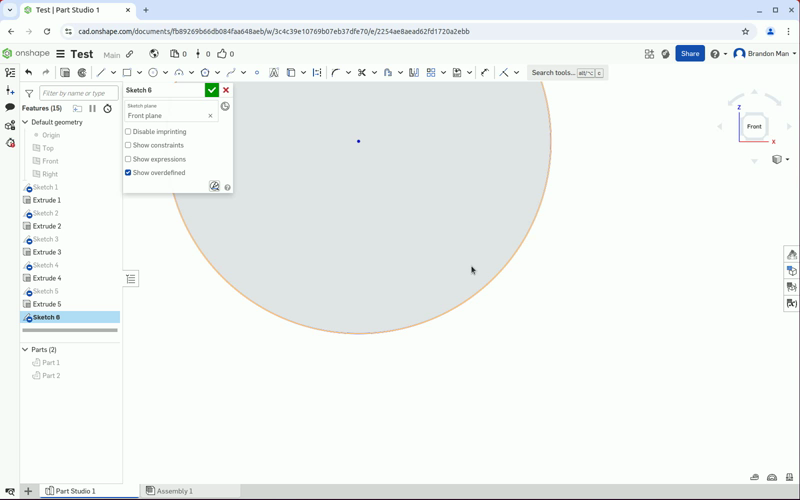
click(471, 265)
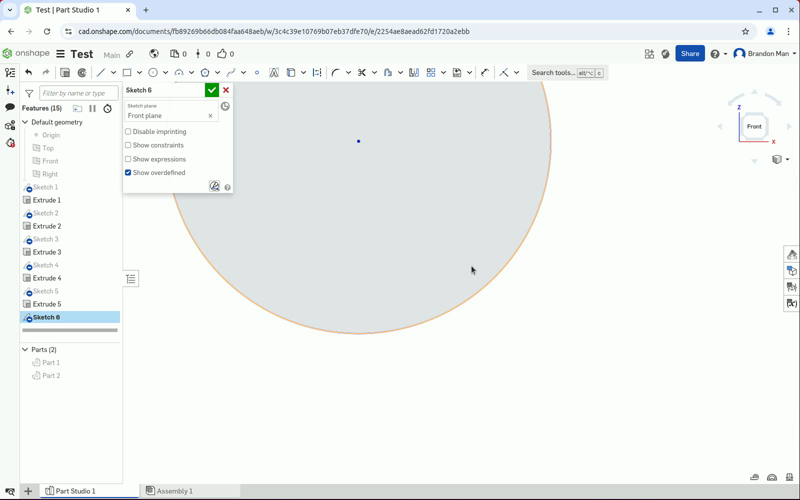
scroll(-6)
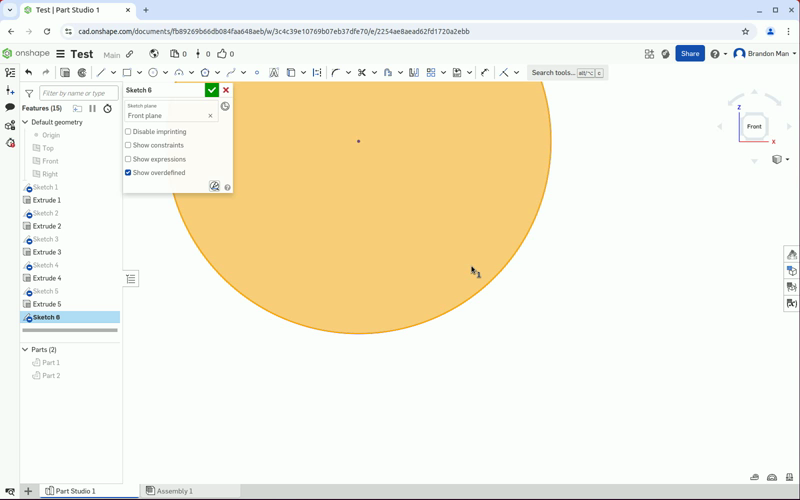
scroll(-6)
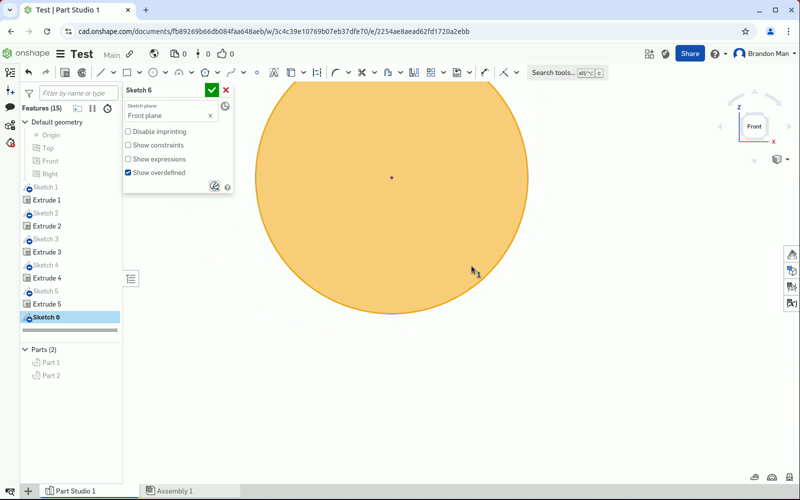
scroll(-6)
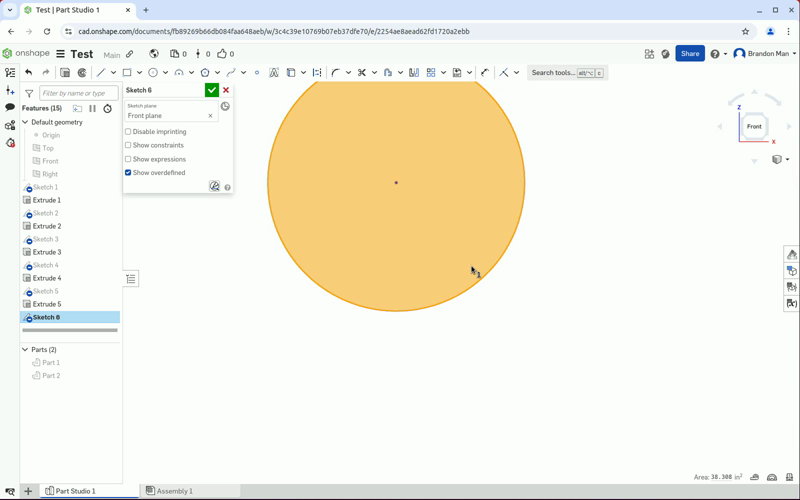
scroll(-6)
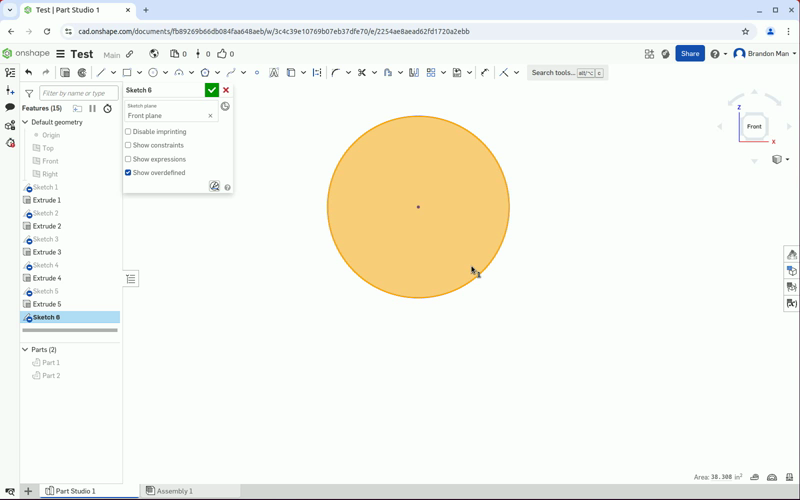
scroll(-6)
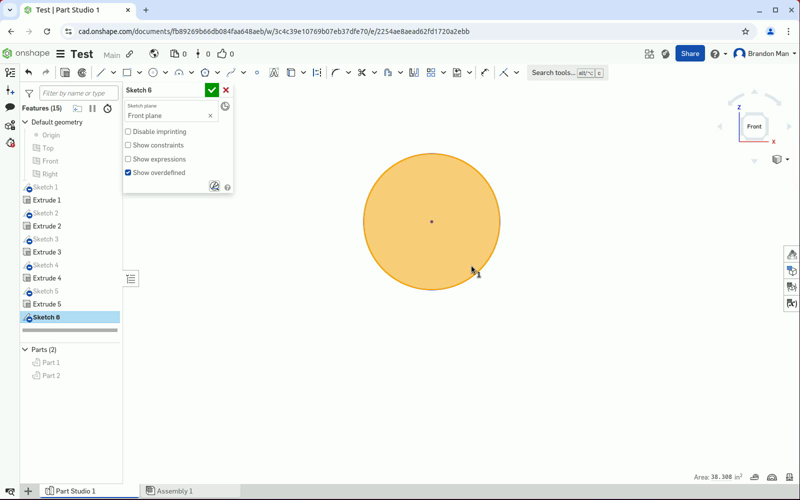
scroll(-6)
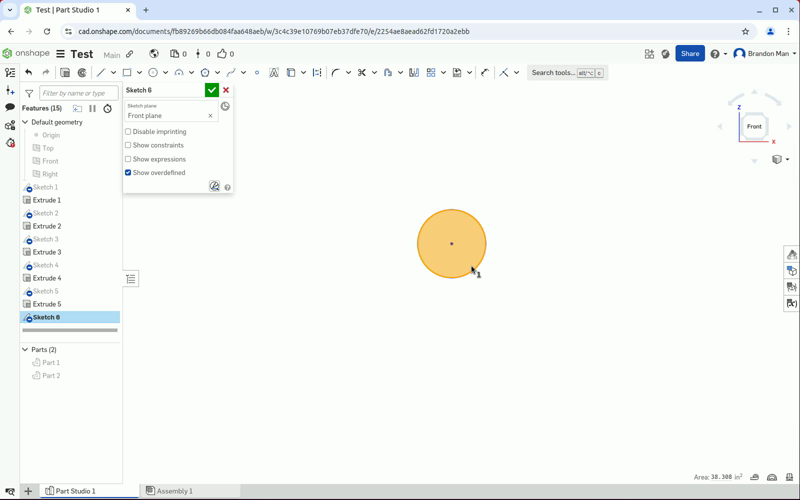
scroll(-6)
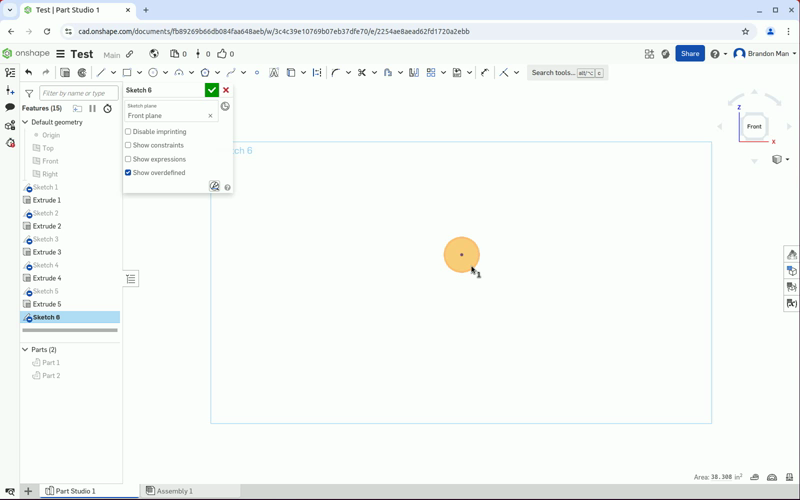
mouse_move(73, 352)
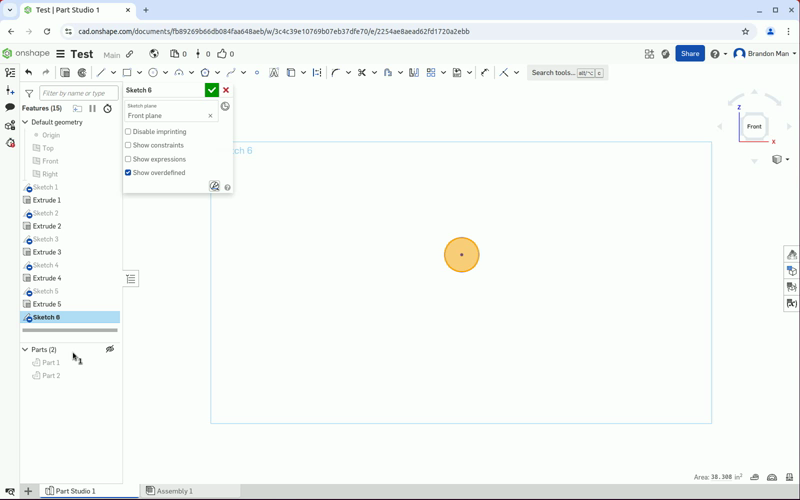
key(shift+y)
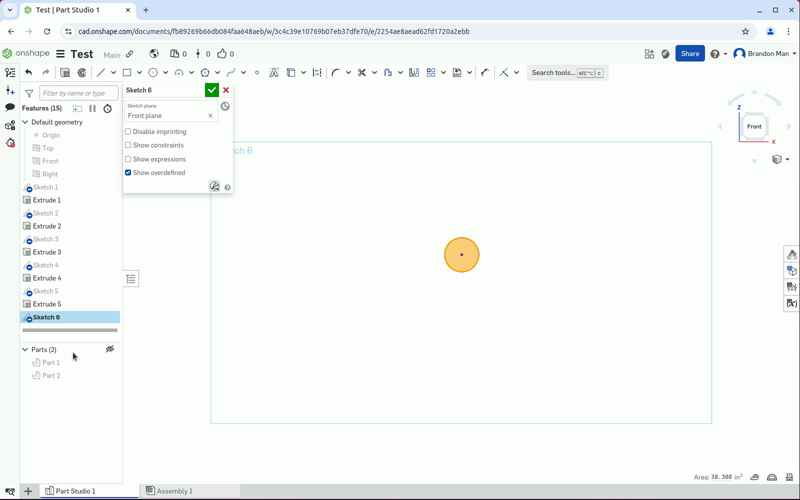
key(shift+e)
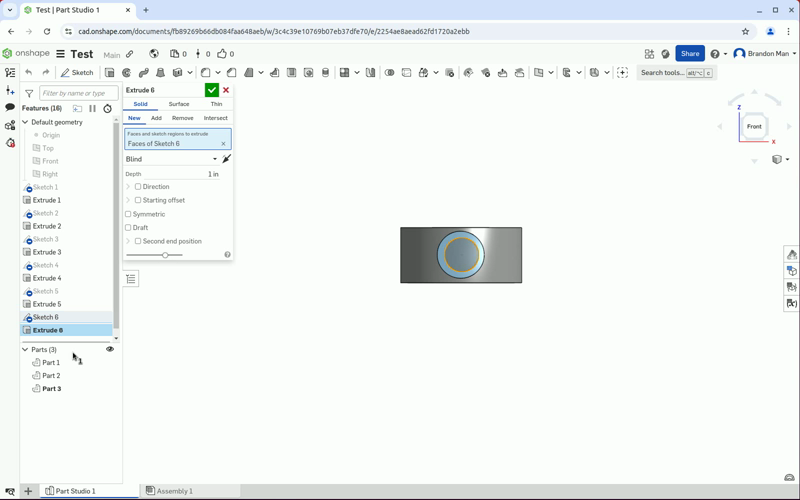
mouse_move(143, 106)
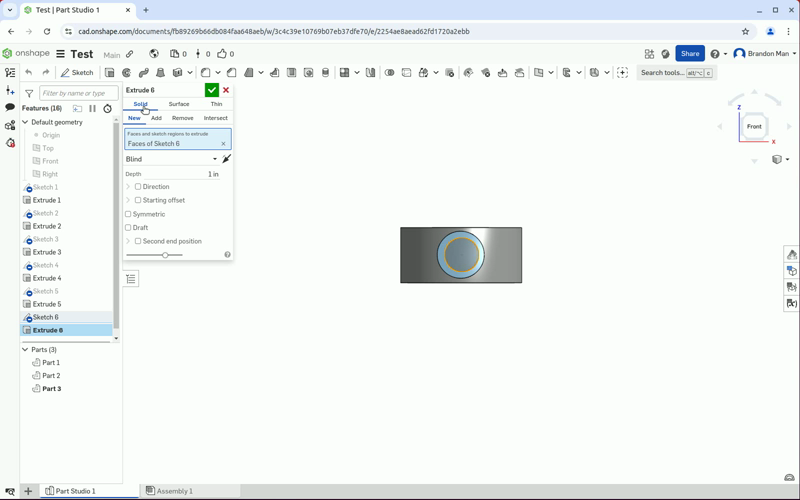
click(143, 106)
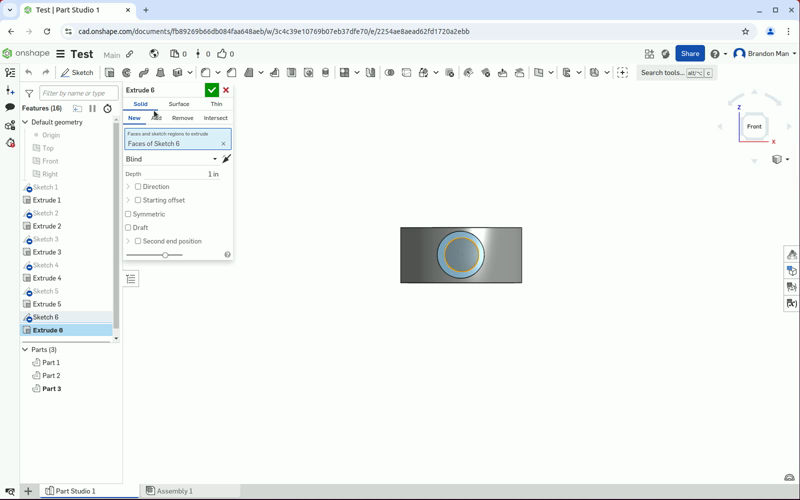
mouse_move(186, 120)
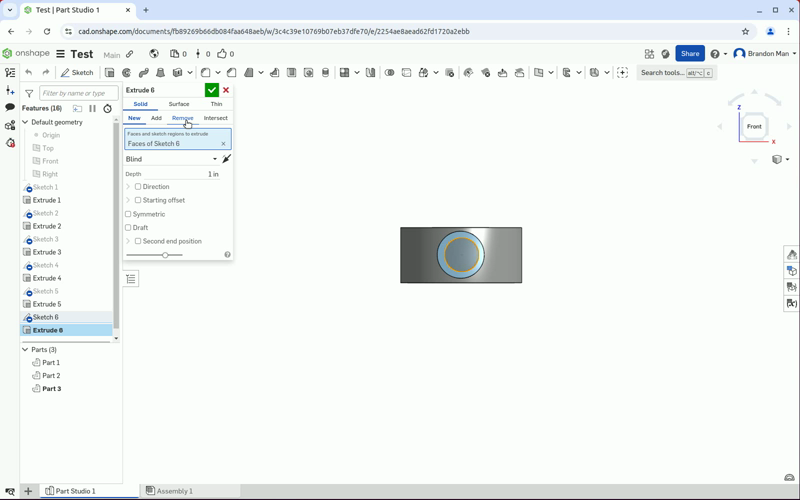
click(186, 120)
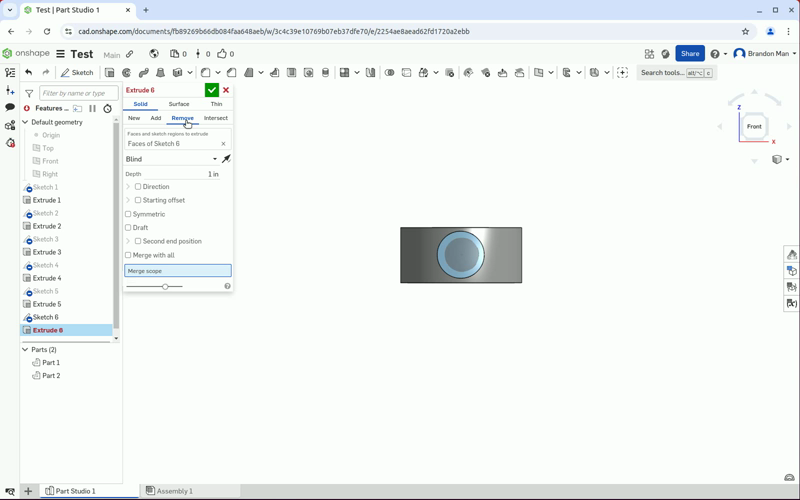
key(tab, 4)
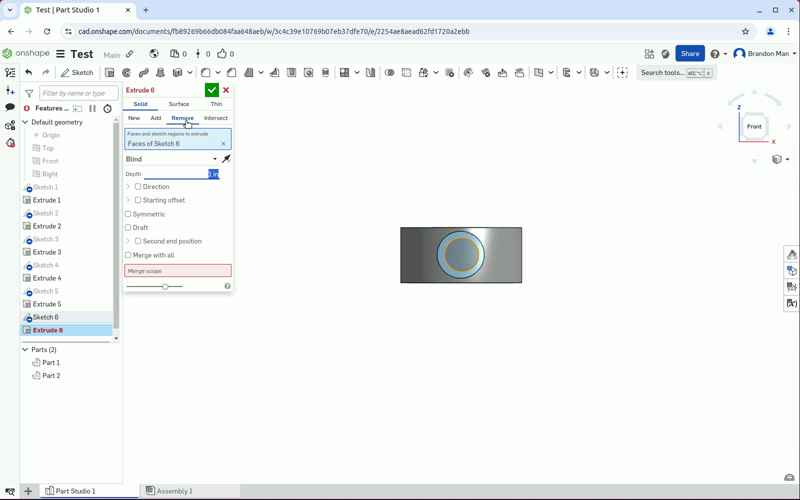
text(-15.646)
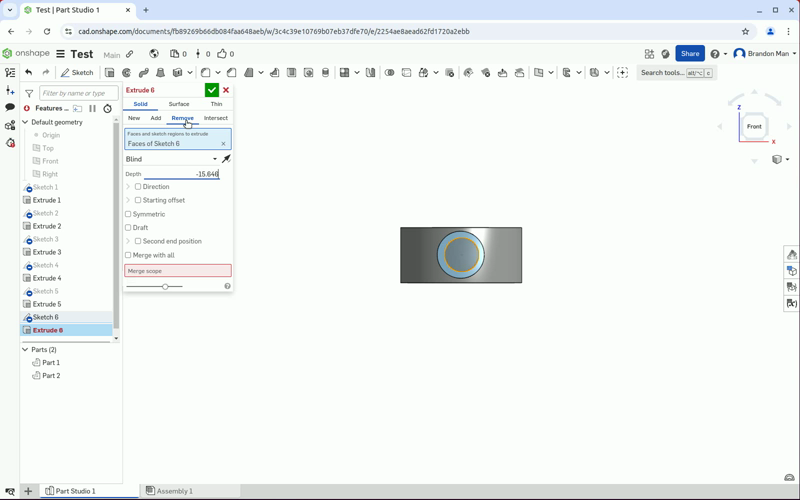
key(tab, 6)
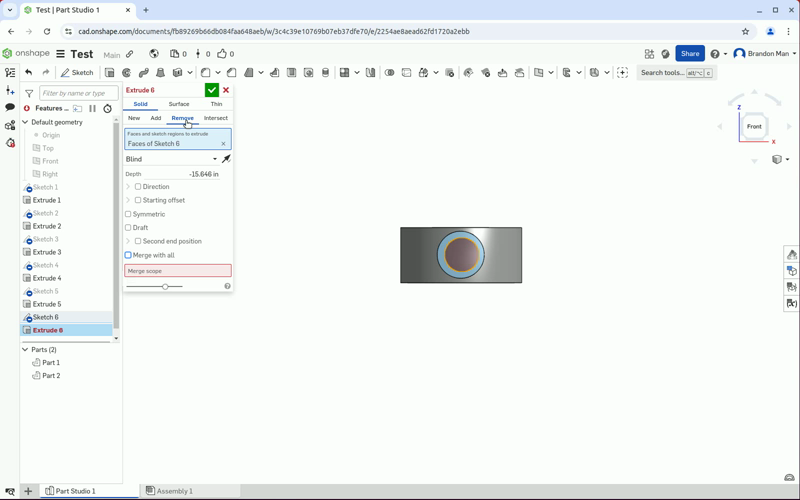
key(space)
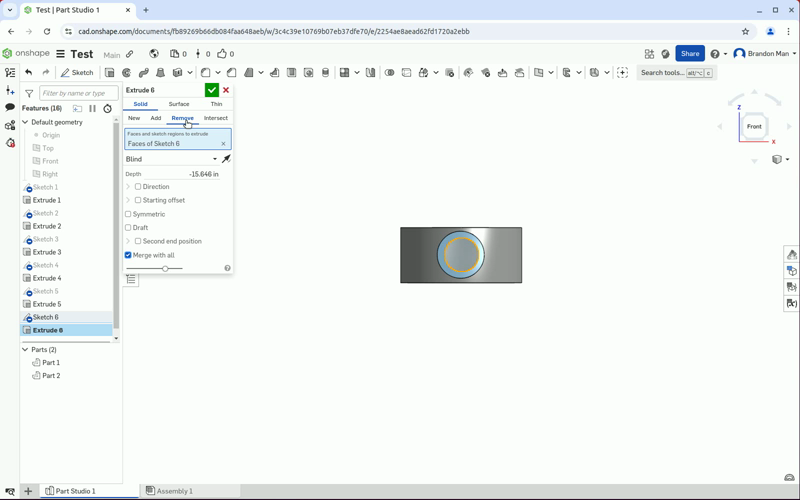
key(enter)
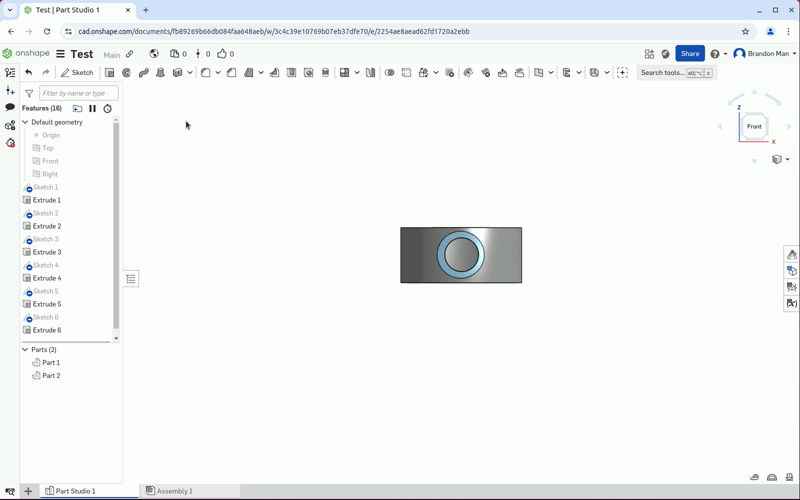
key(shift+h)
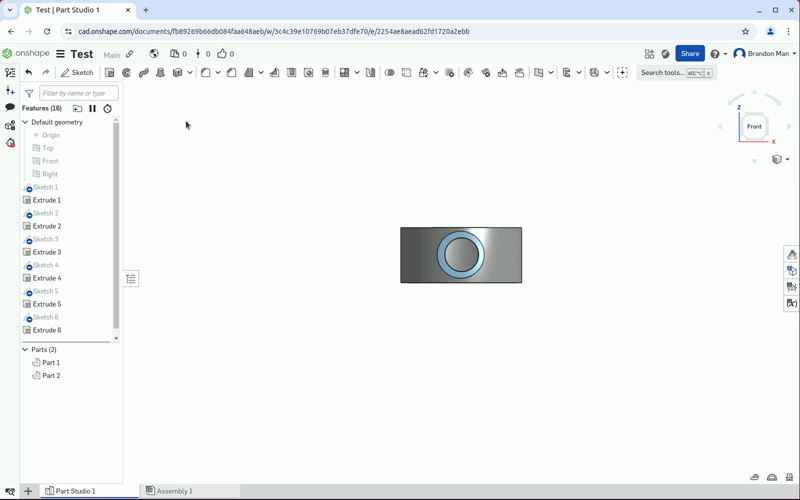
key(shift+h)
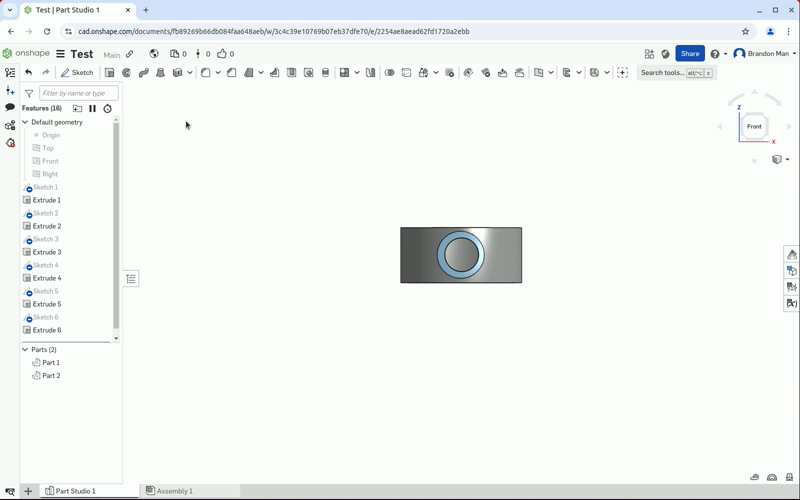
mouse_move(69, 189)
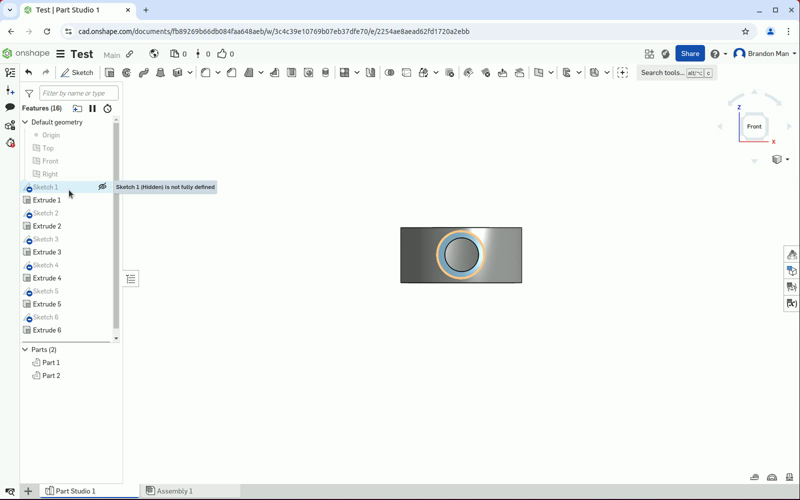
click(69, 189)
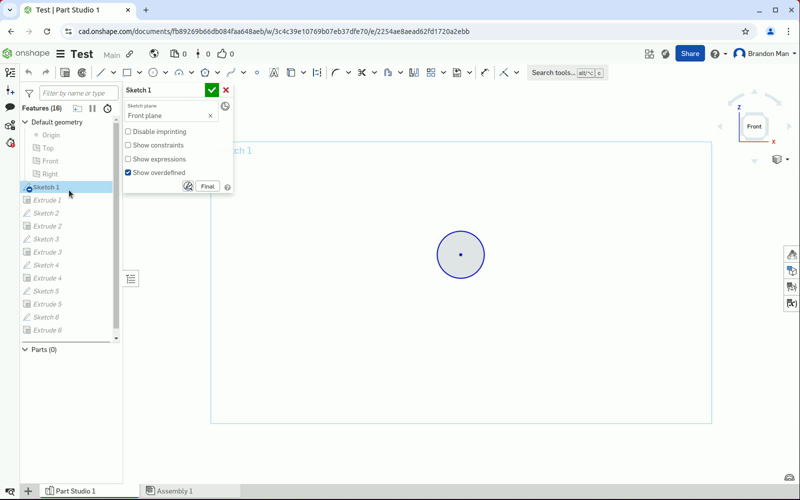
mouse_move(229, 92)
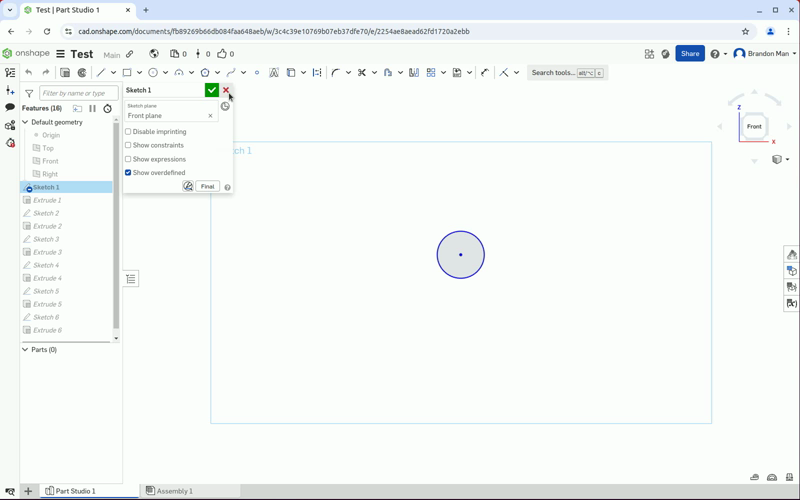
click(229, 92)
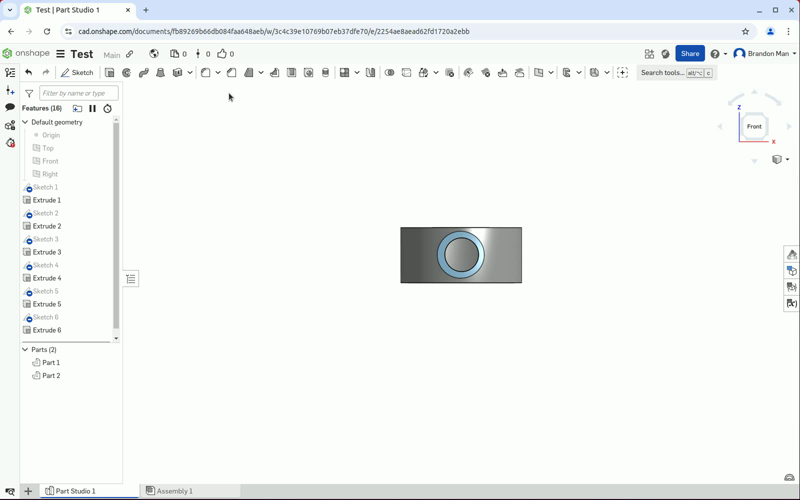
mouse_move(73, 352)
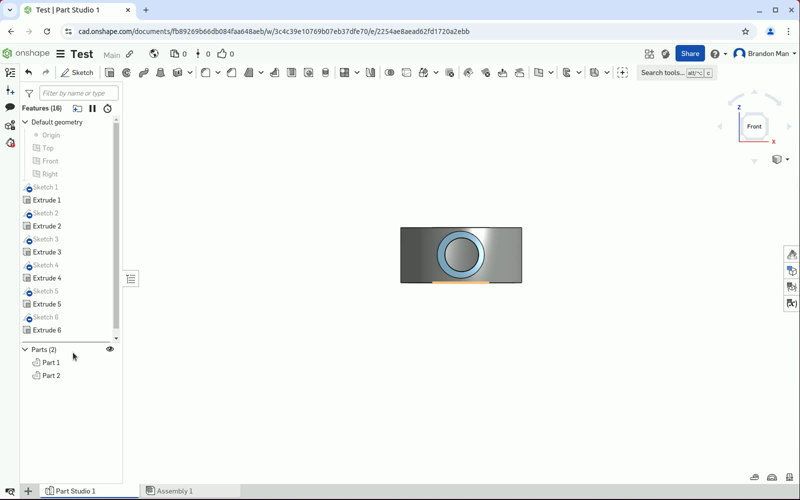
key(y)
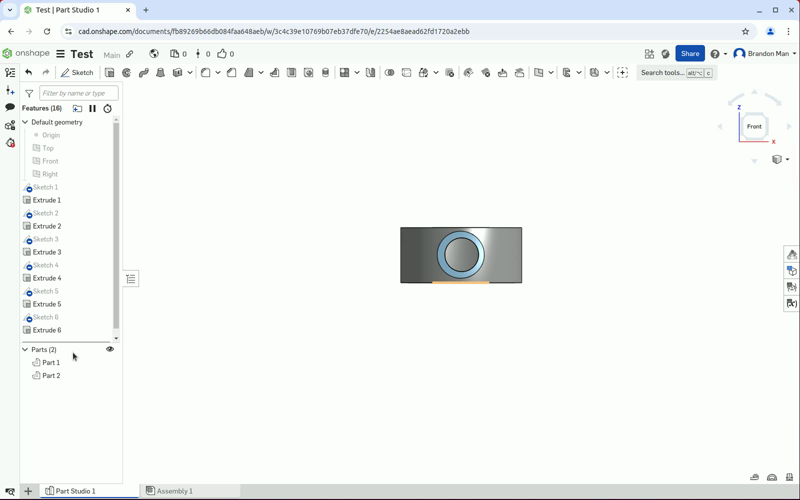
key(shift+p)
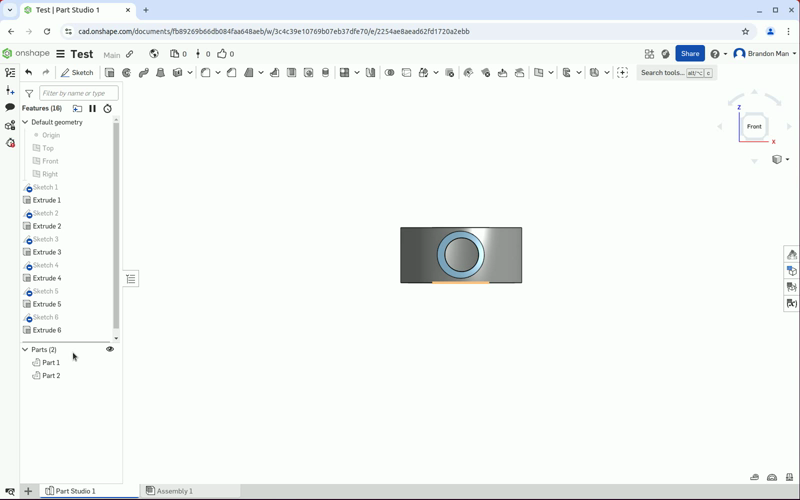
key(space)
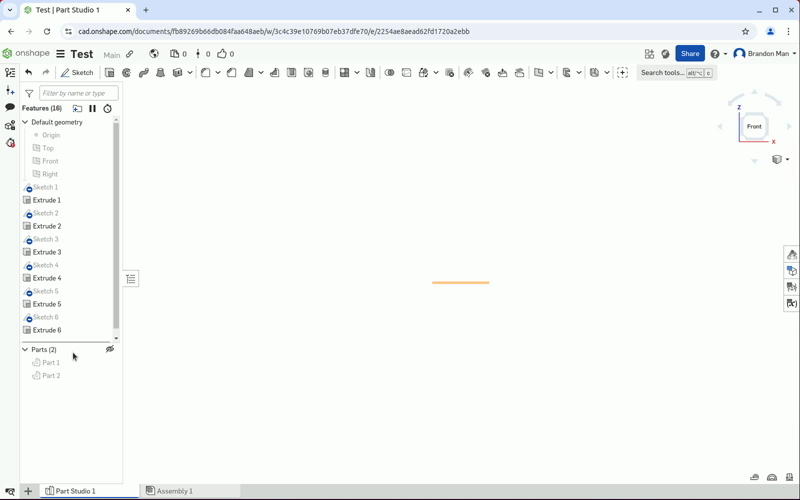
key_down(shift)
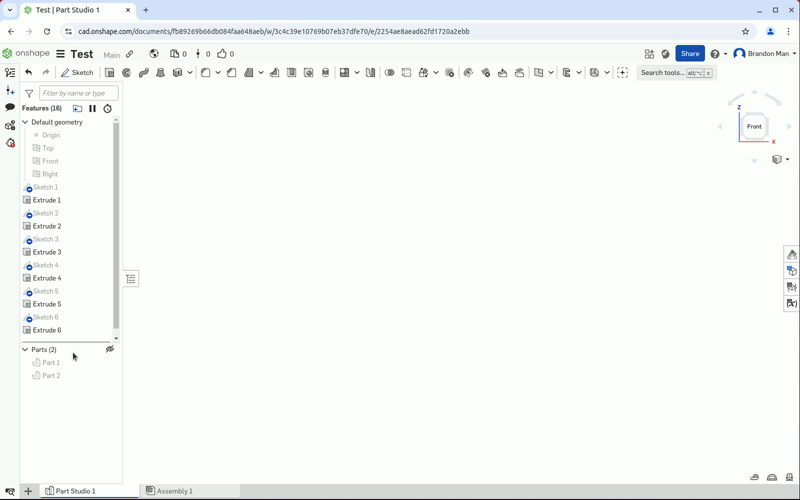
key(down)
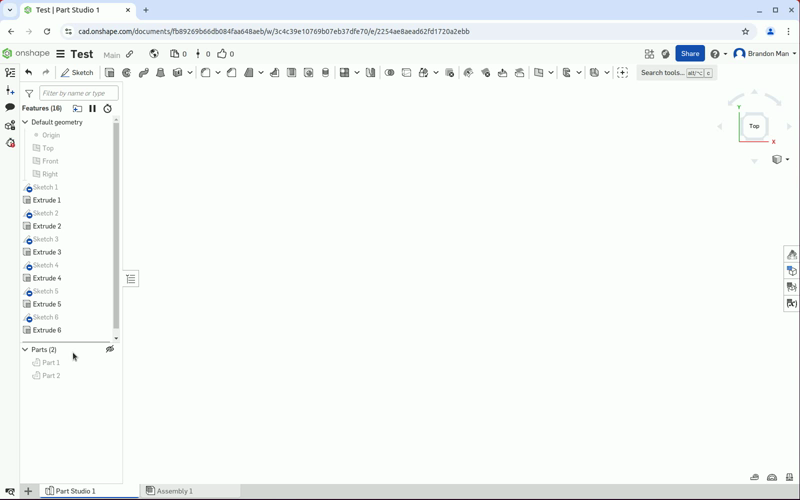
key_up(shift)
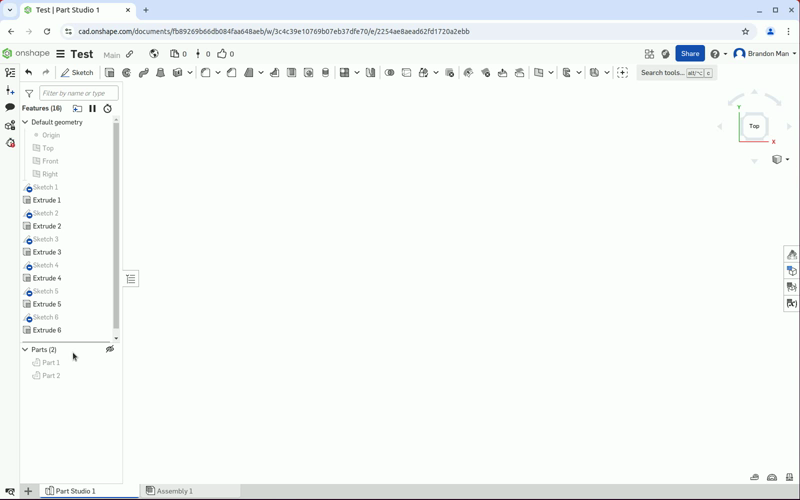
mouse_move(73, 352)
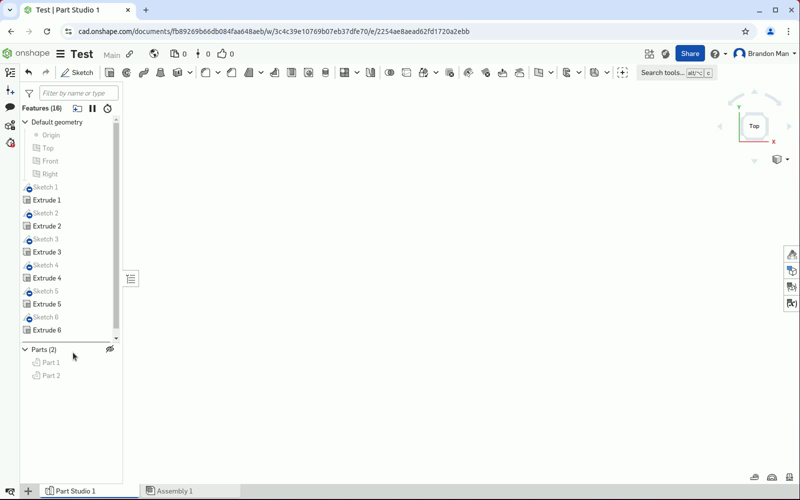
key(shift+y)
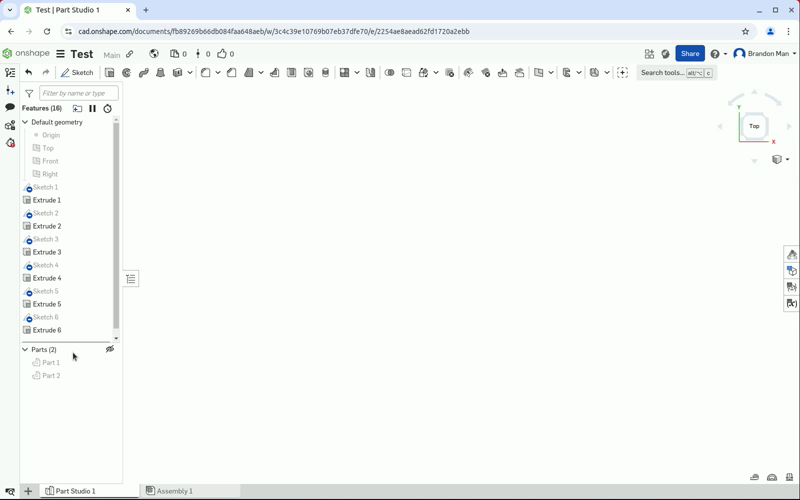
key(shift+s)
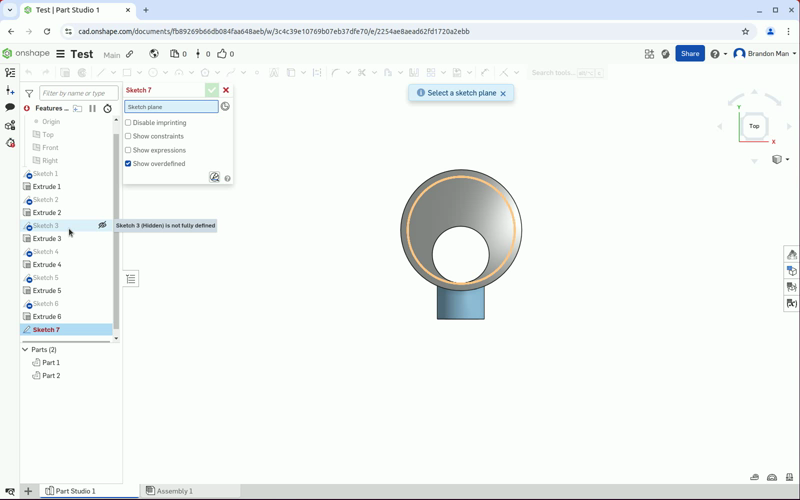
scroll(3)
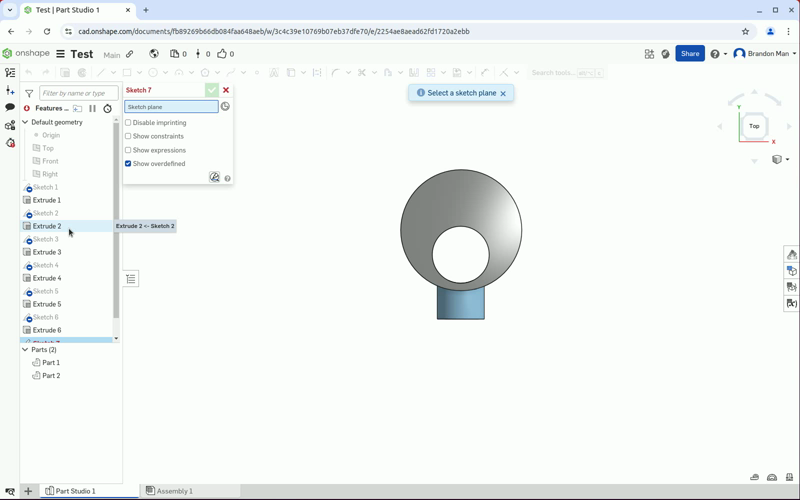
mouse_move(69, 150)
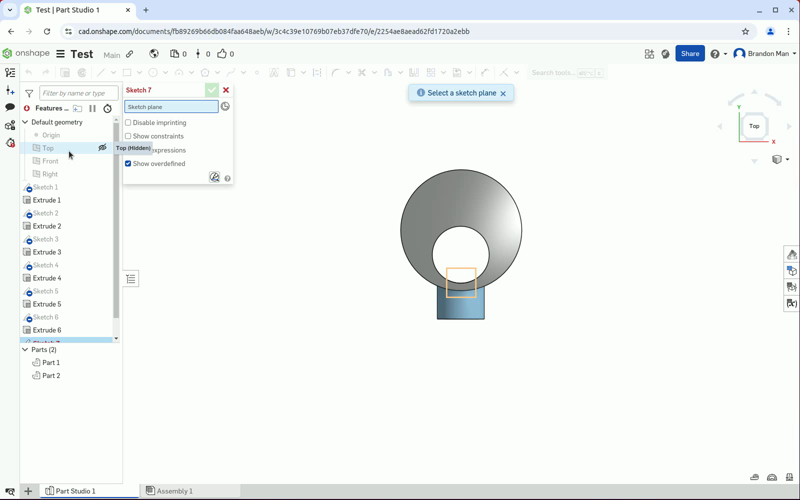
click(69, 150)
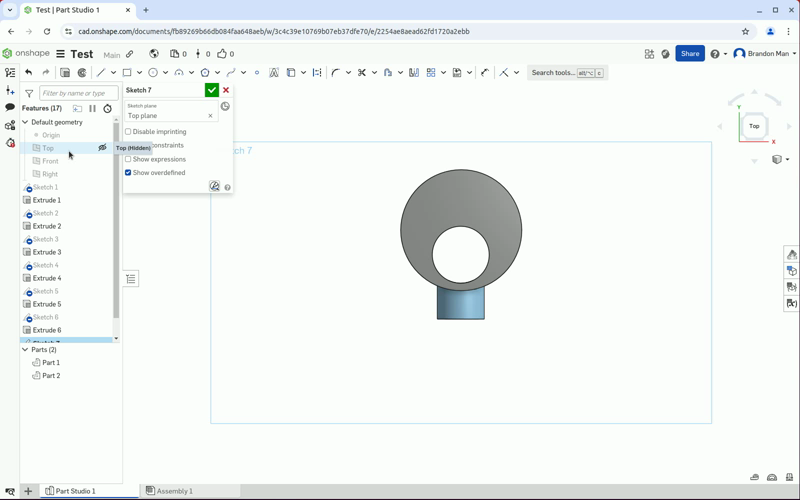
mouse_move(73, 352)
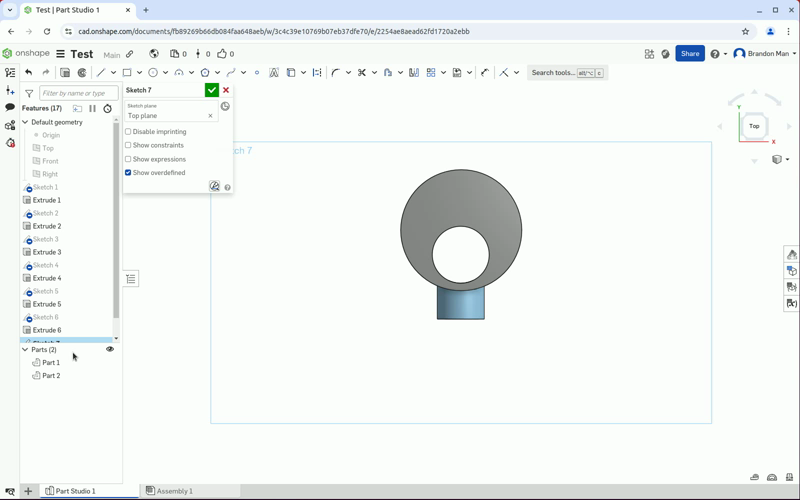
key(y)
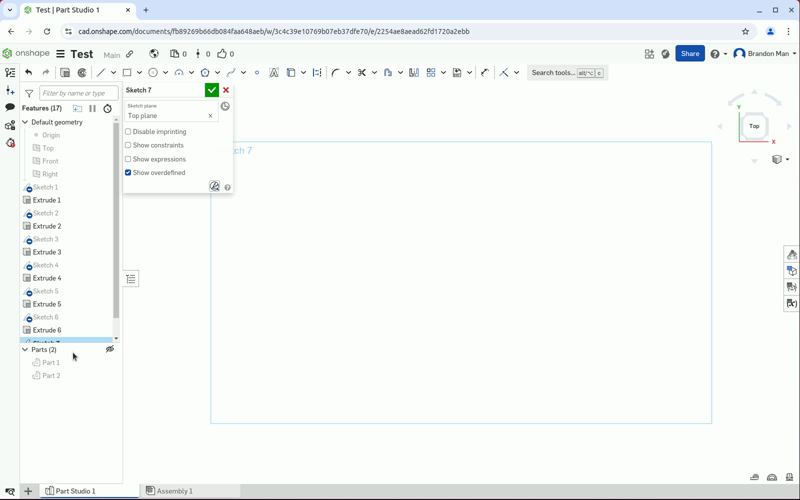
key(l)
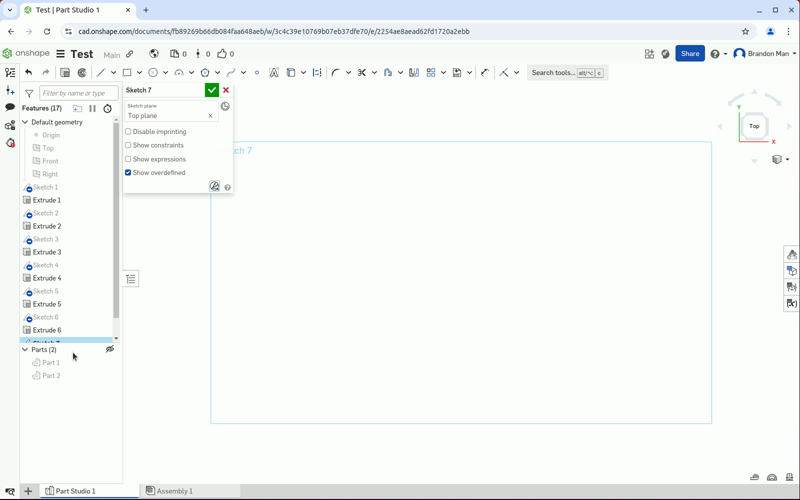
key_down(shift)
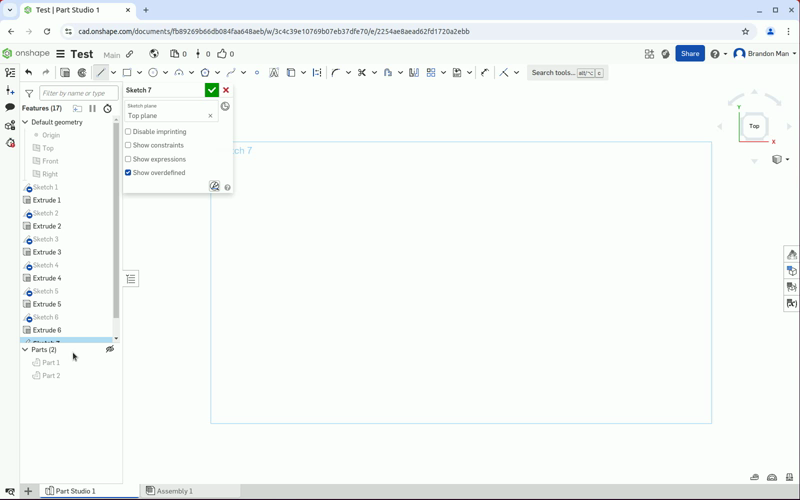
mouse_move(514, 240)
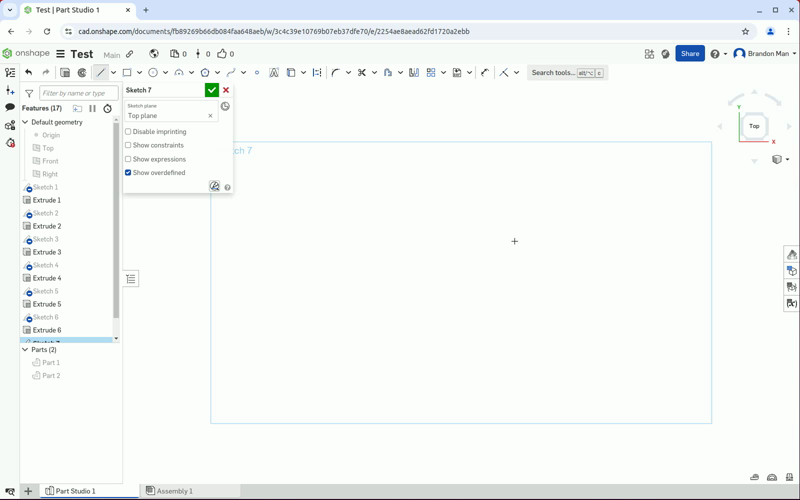
click(514, 240)
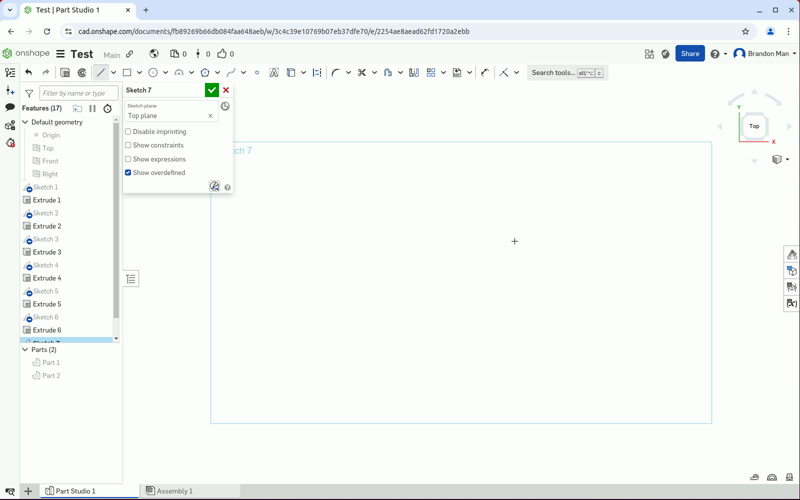
key_up(shift)
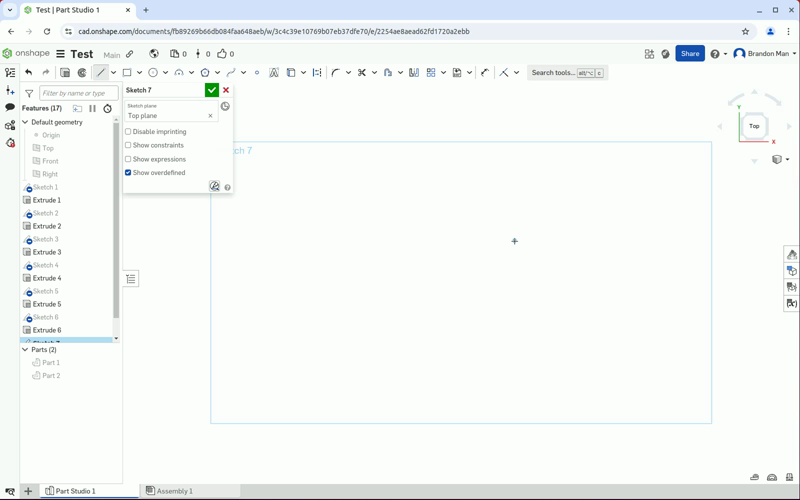
key_down(shift)
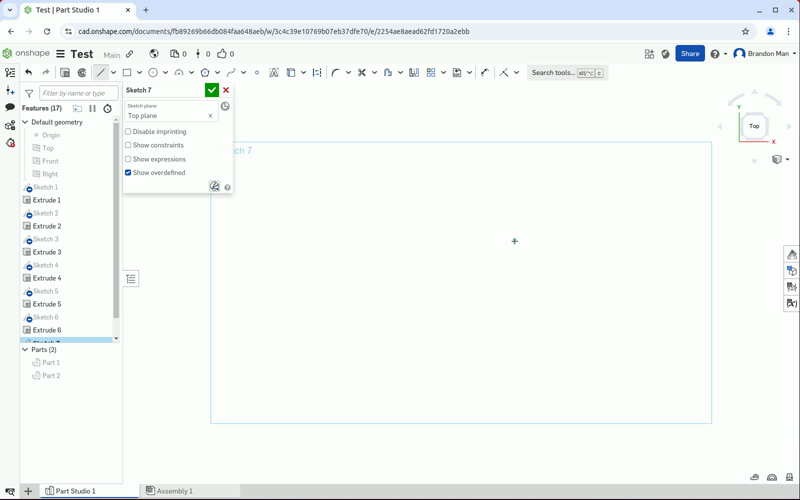
mouse_move(544, 240)
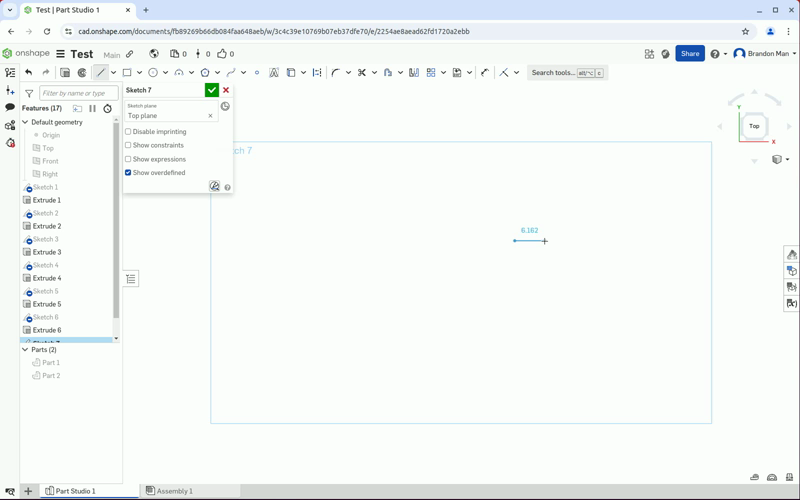
mouse_move(514, 229)
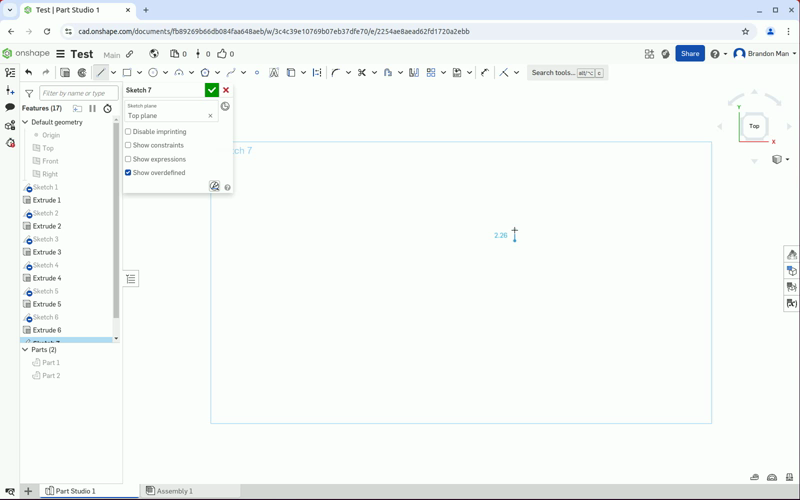
click(514, 229)
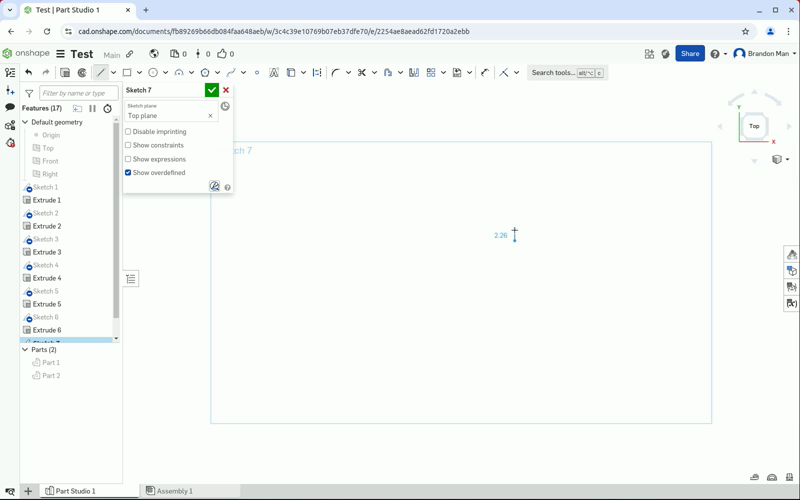
key_up(shift)
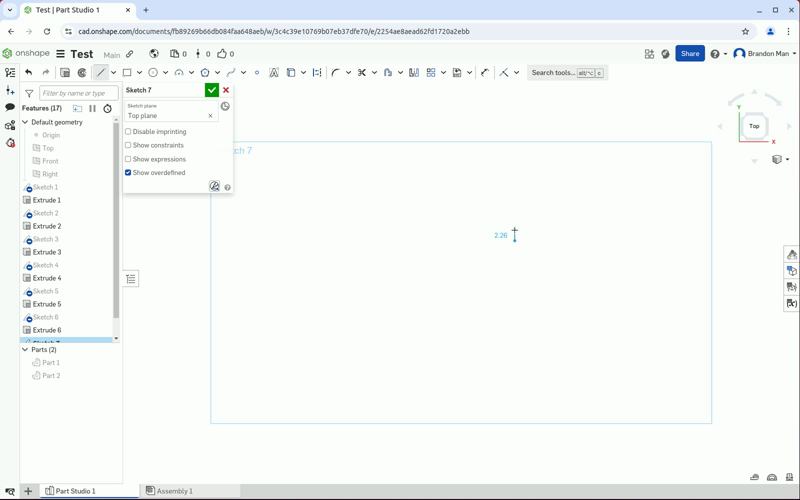
key_down(shift)
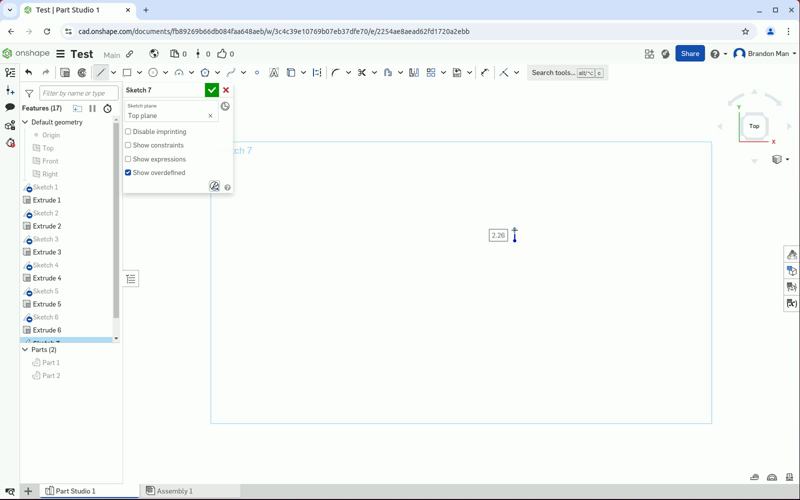
mouse_move(544, 229)
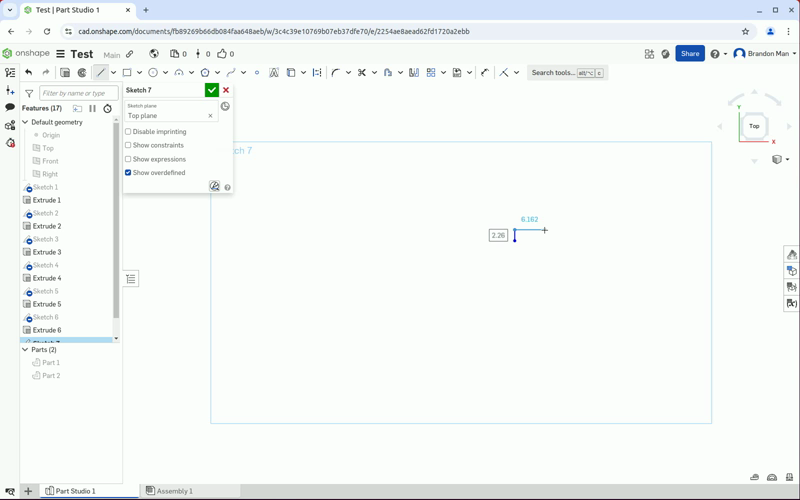
mouse_move(514, 218)
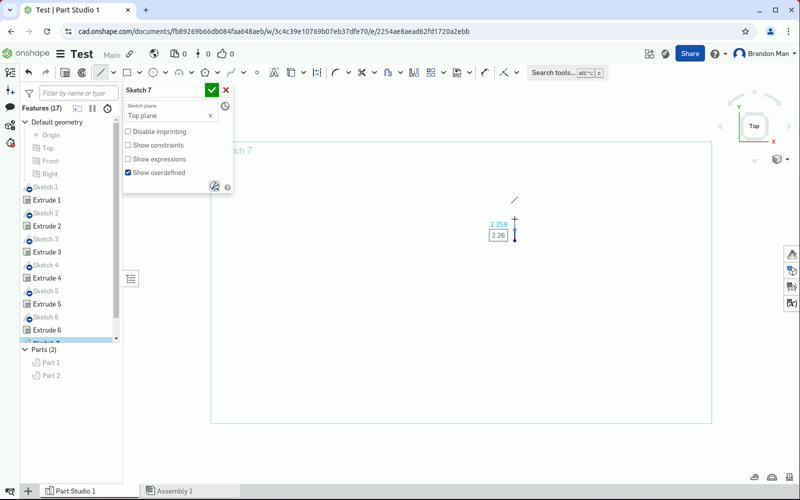
click(514, 218)
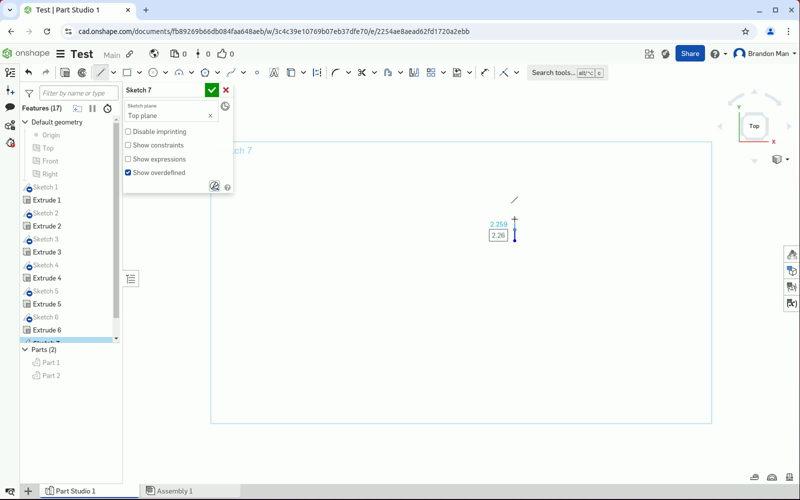
key_up(shift)
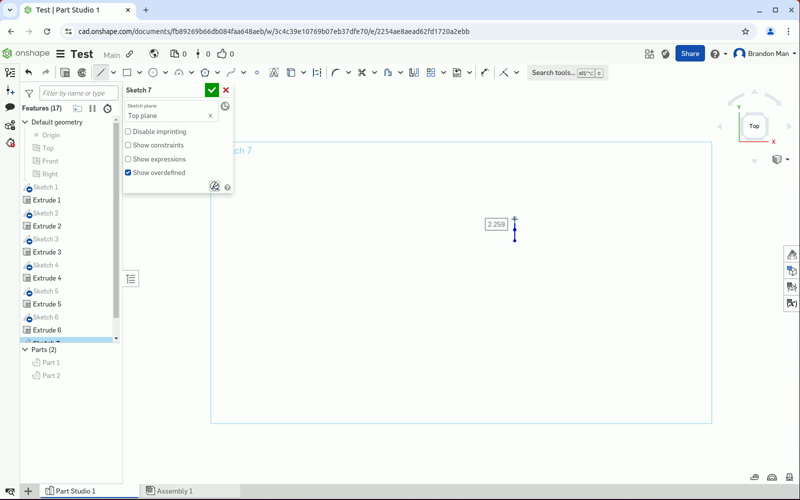
key(esc)
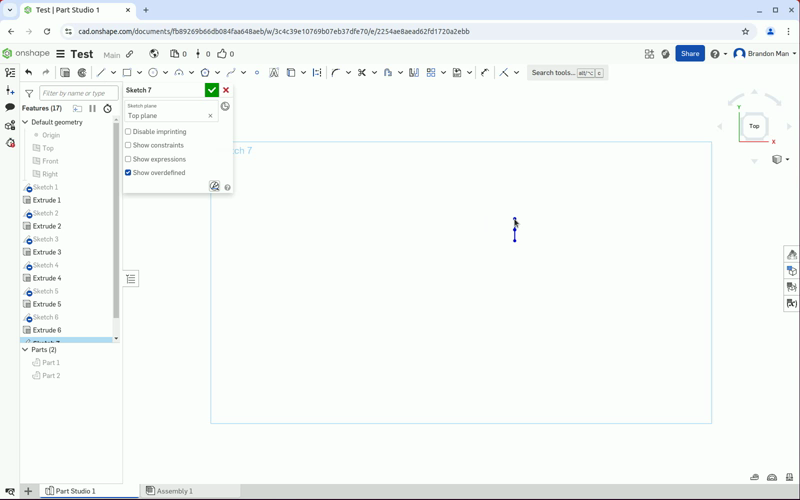
key(a)
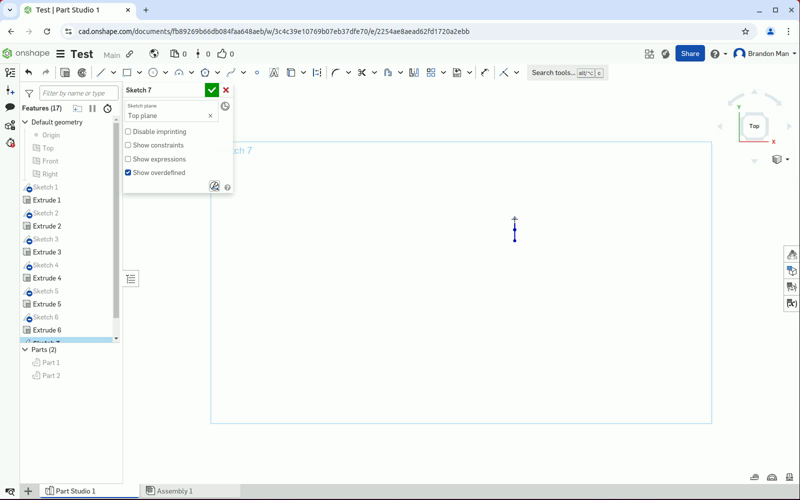
mouse_move(514, 218)
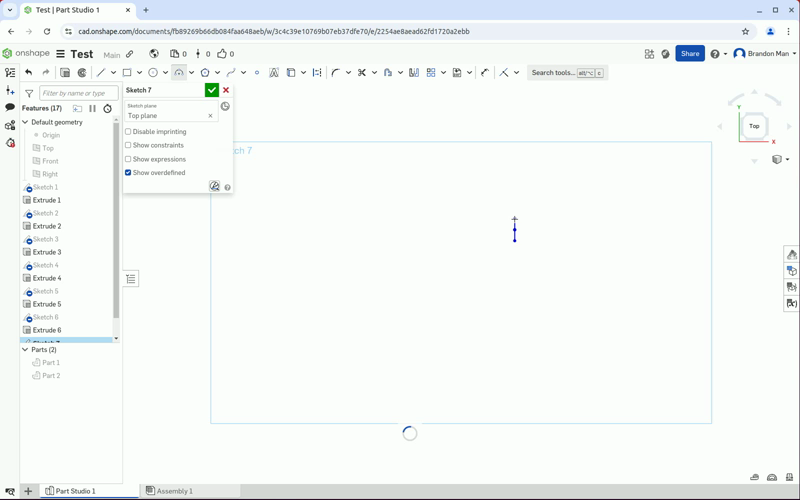
click(514, 218)
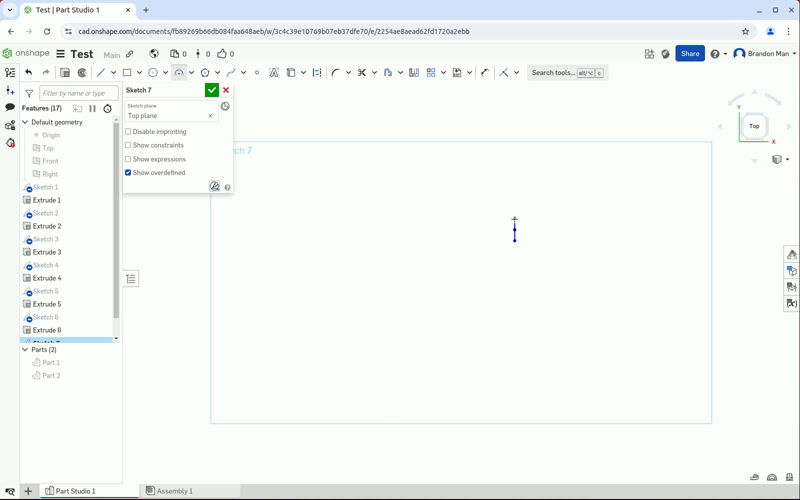
mouse_move(514, 240)
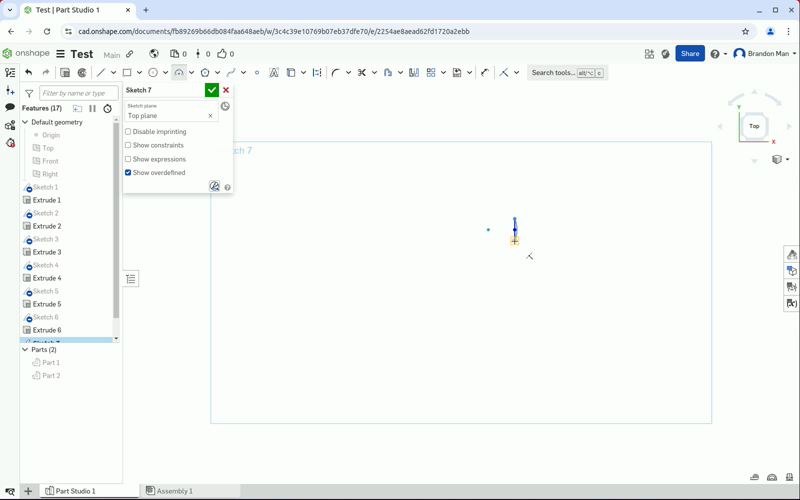
click(514, 240)
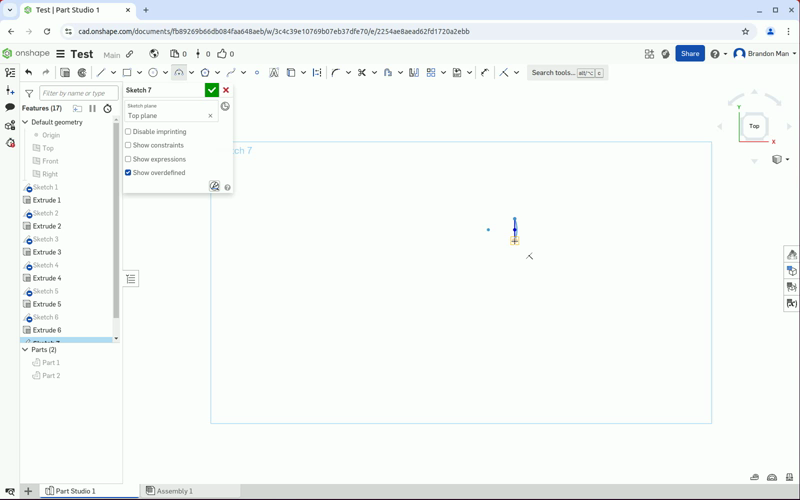
key_down(shift)
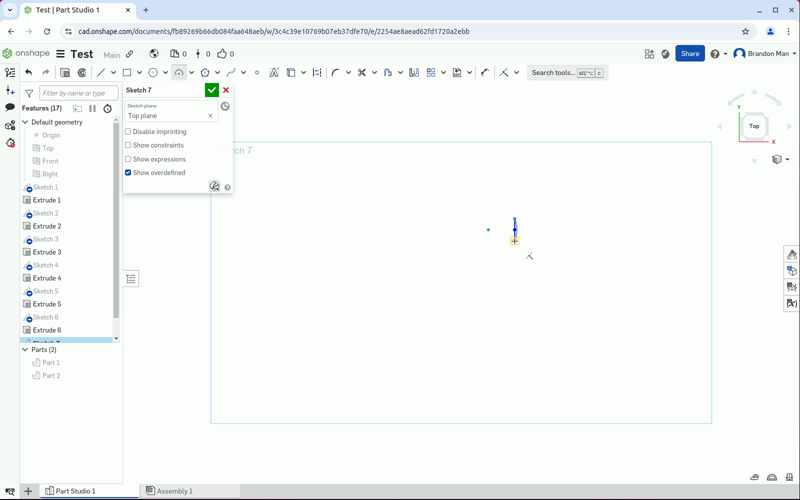
mouse_move(503, 229)
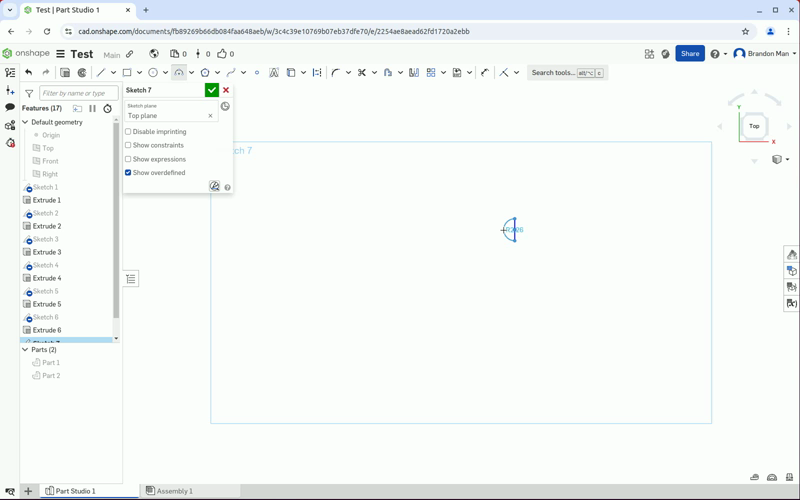
click(503, 229)
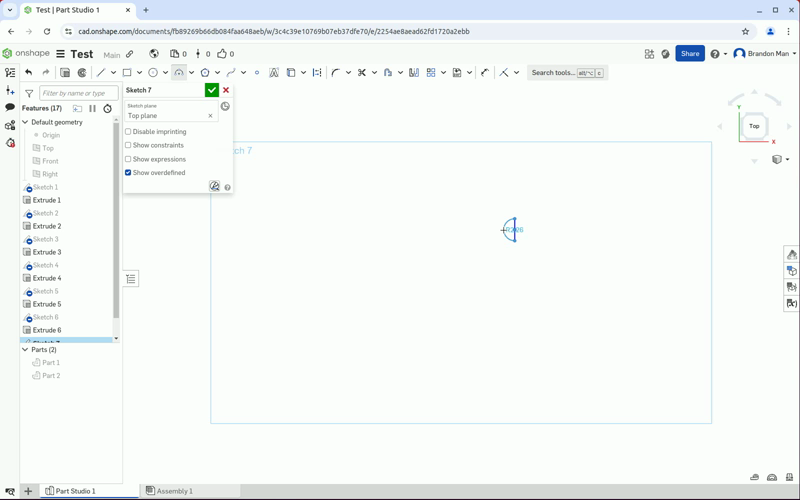
key_up(shift)
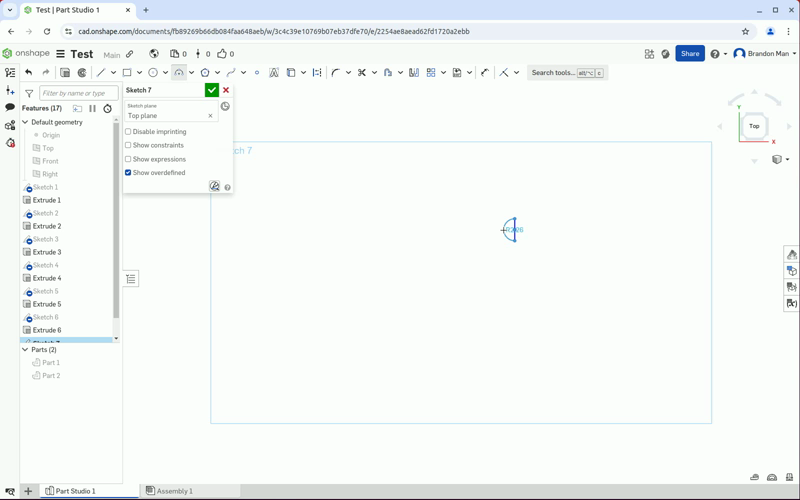
key(esc)
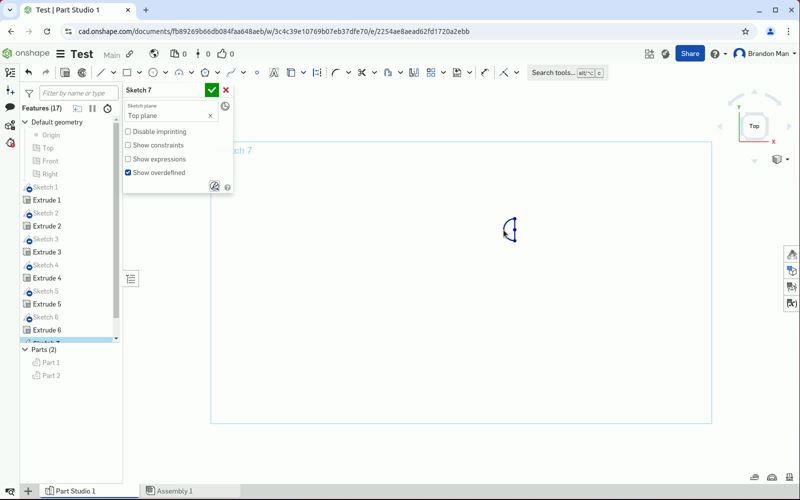
key(c)
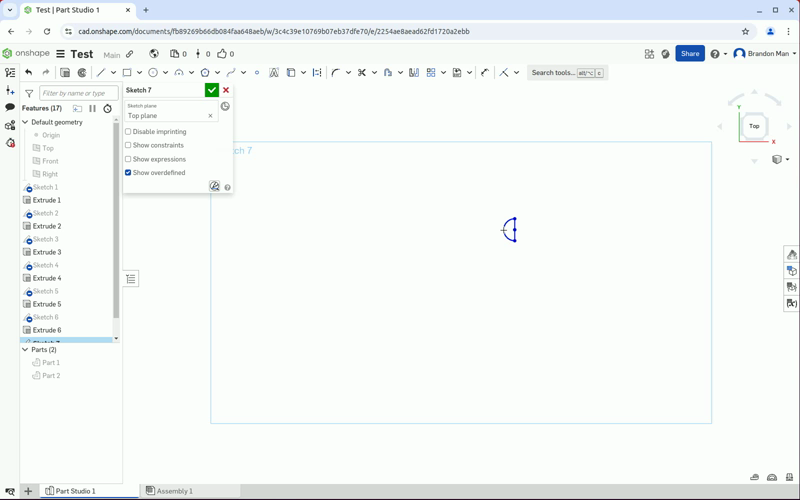
key_down(shift)
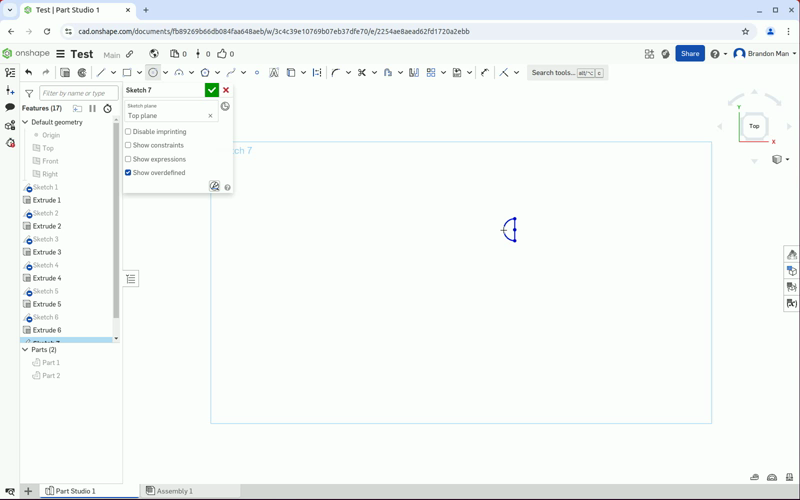
mouse_move(509, 229)
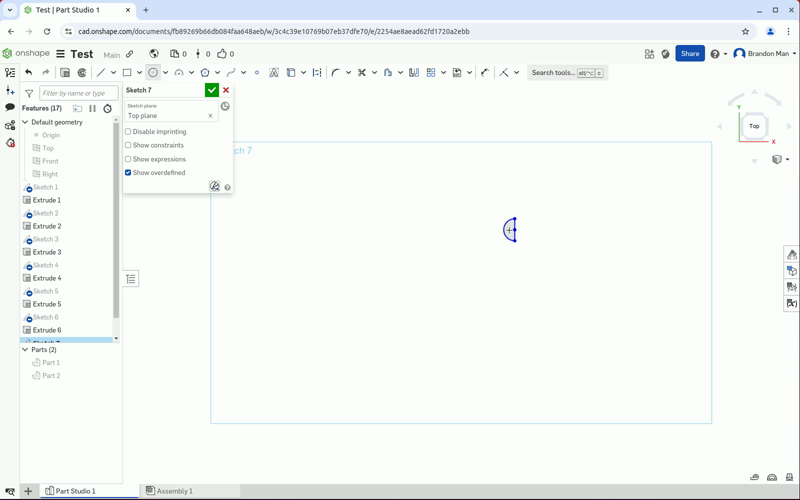
click(509, 229)
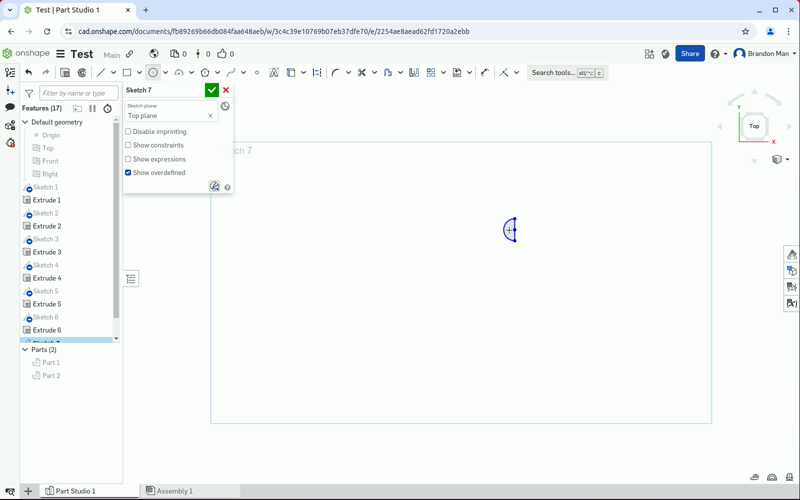
key_up(shift)
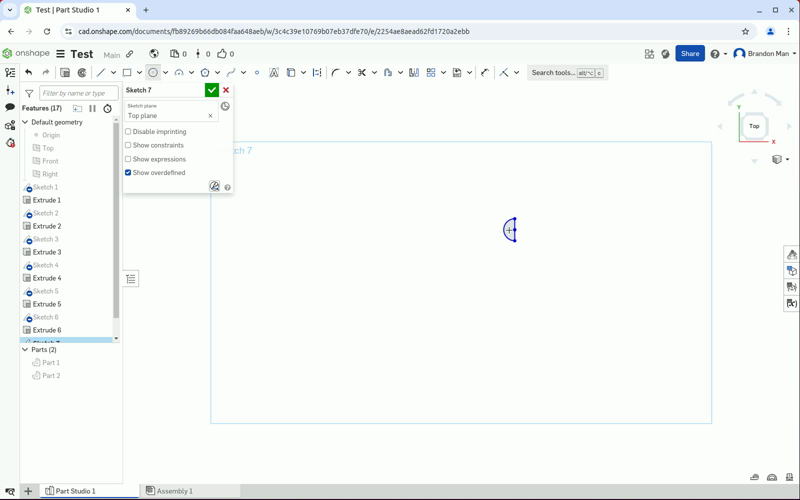
mouse_move(512, 229)
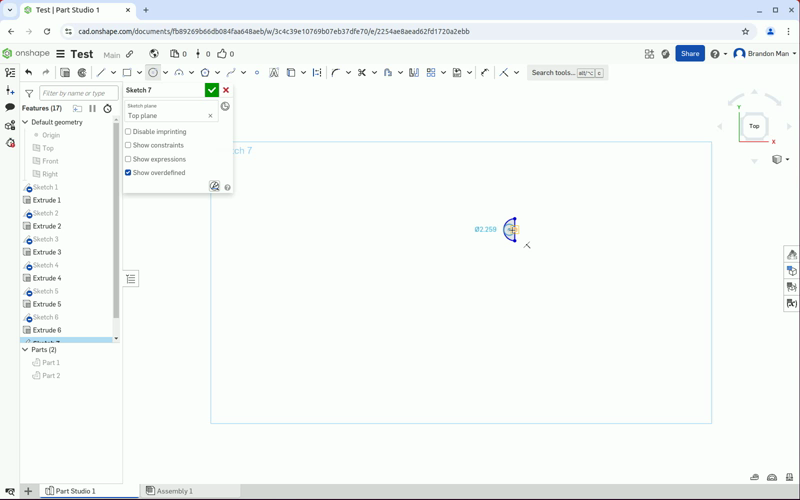
scroll(6)
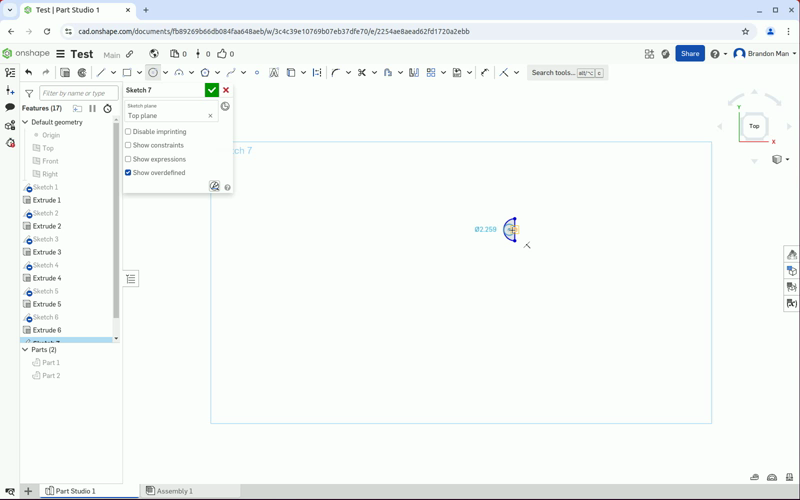
scroll(6)
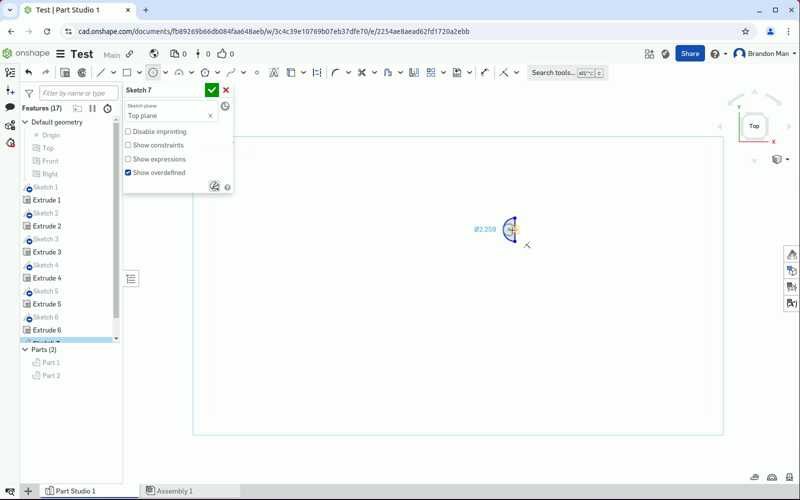
scroll(6)
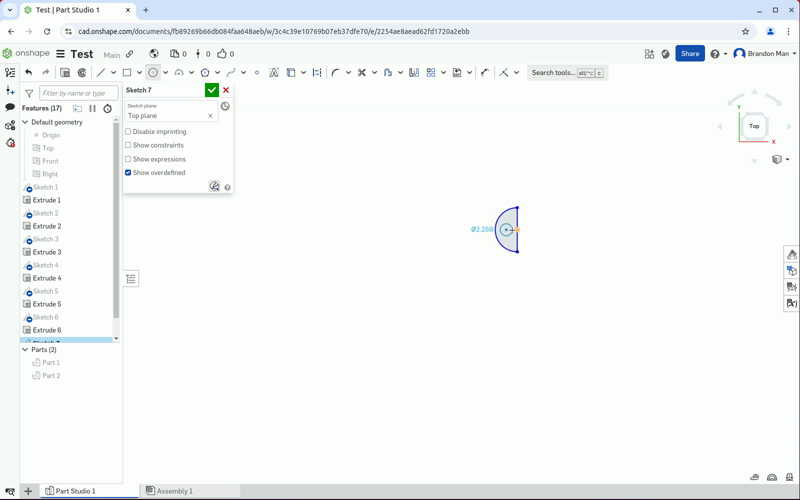
scroll(6)
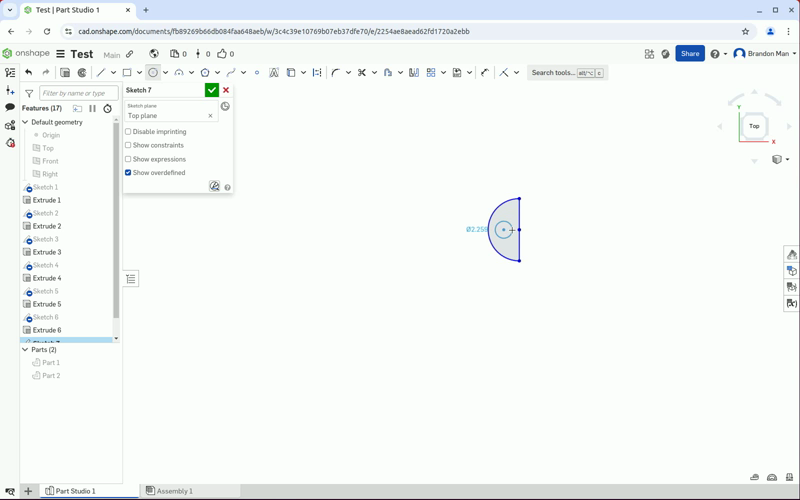
scroll(6)
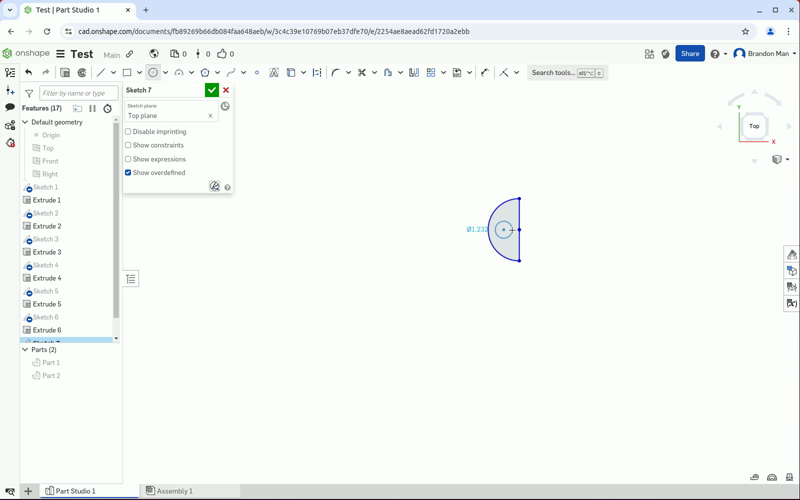
scroll(6)
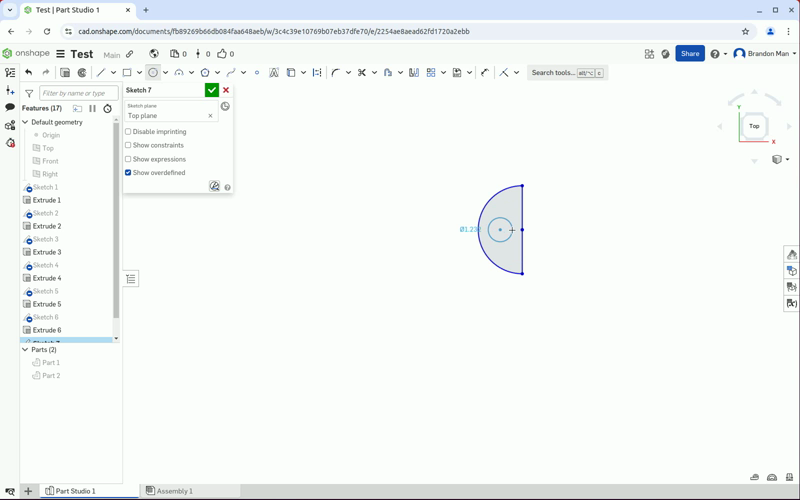
scroll(6)
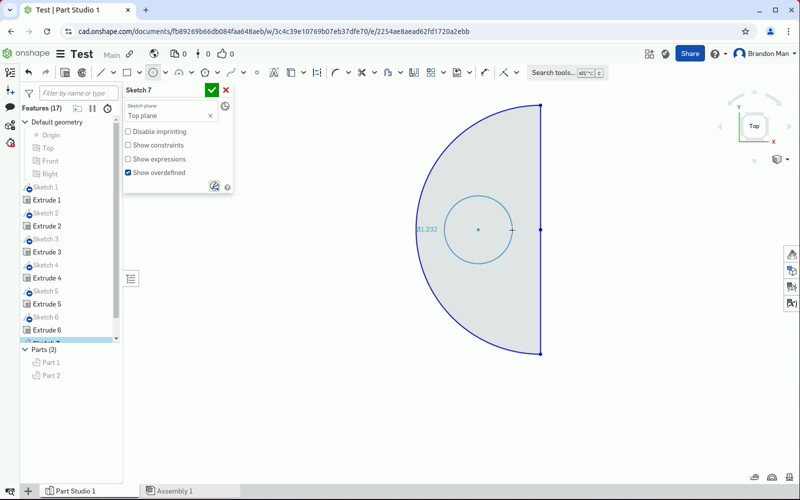
click(512, 229)
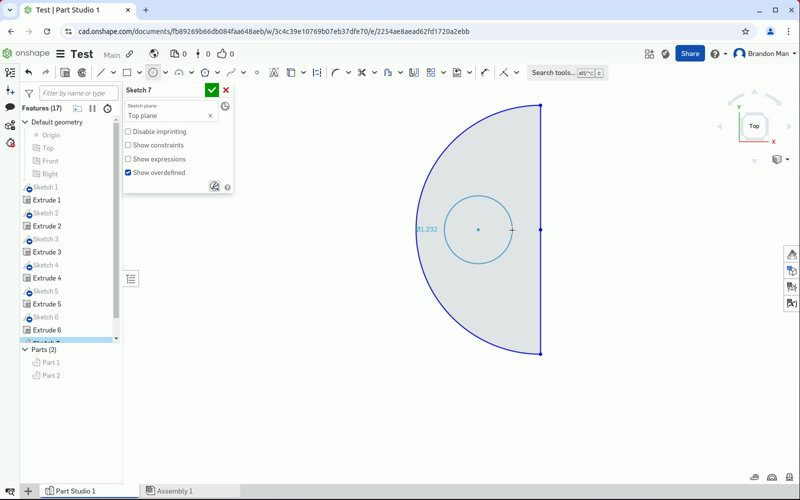
scroll(-6)
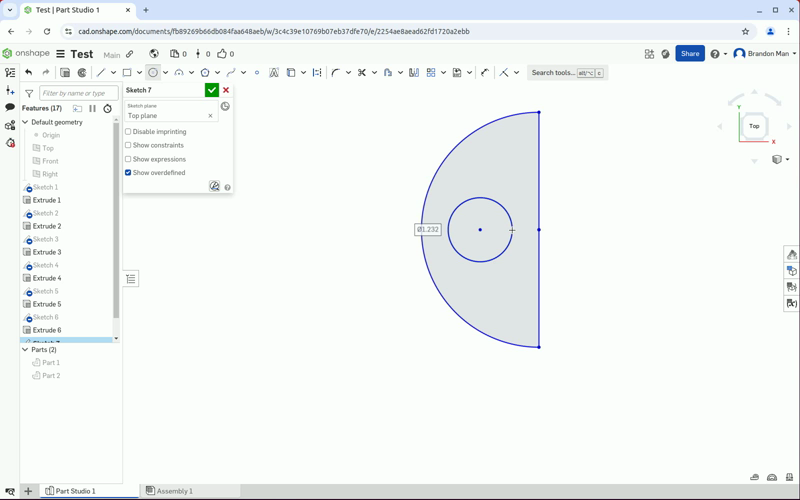
scroll(-6)
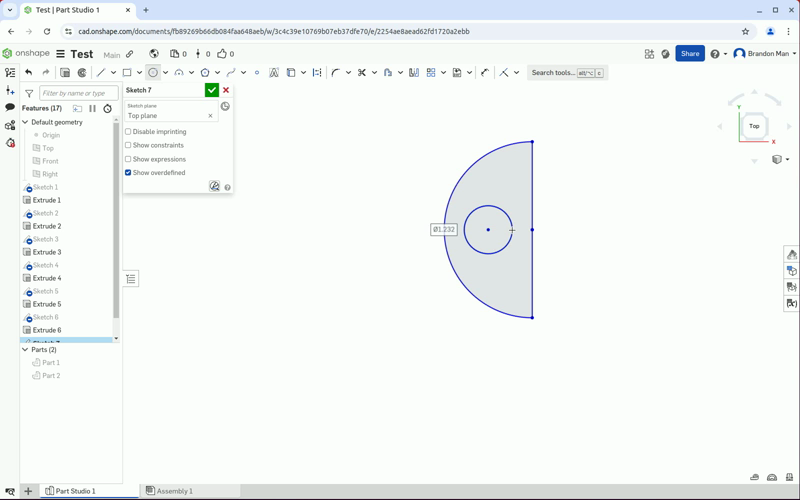
scroll(-6)
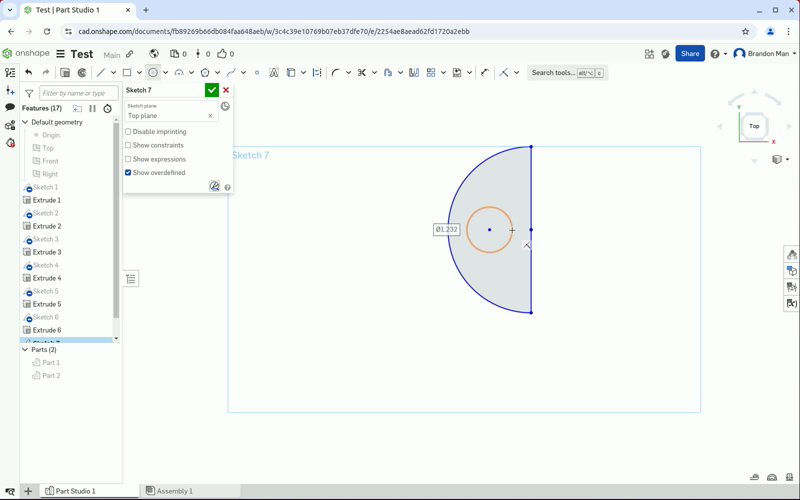
scroll(-6)
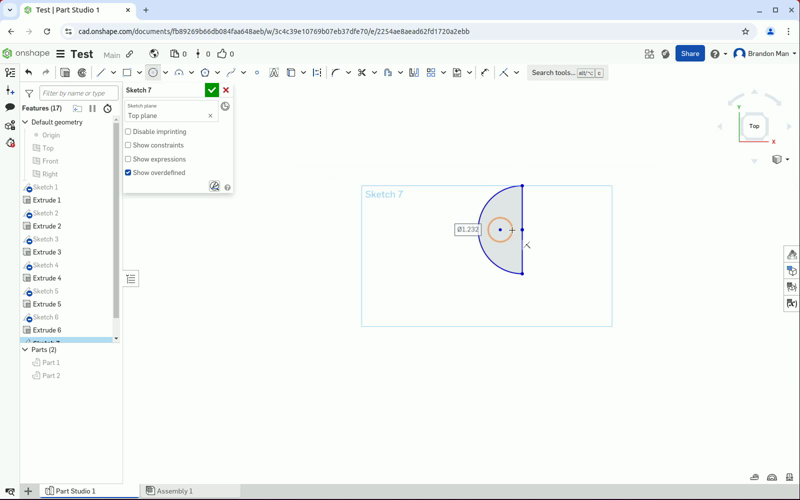
scroll(-6)
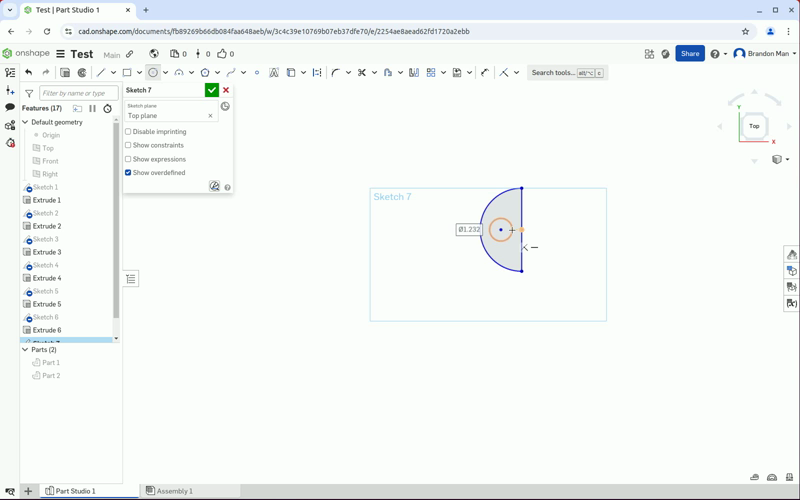
scroll(-6)
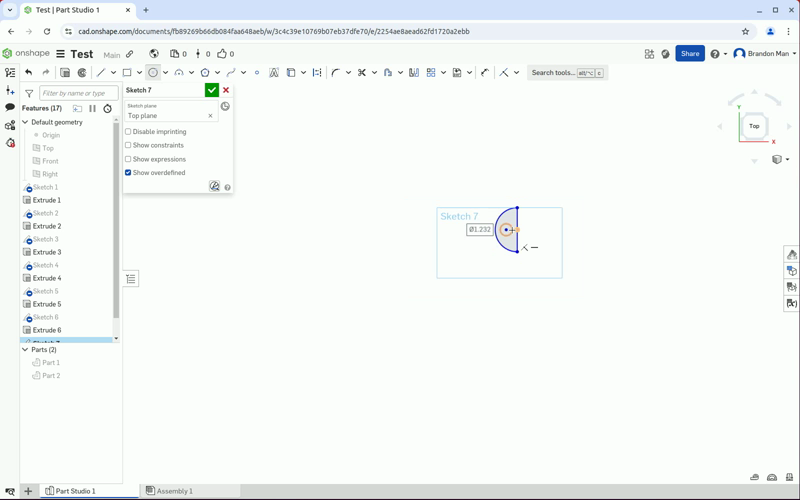
scroll(-6)
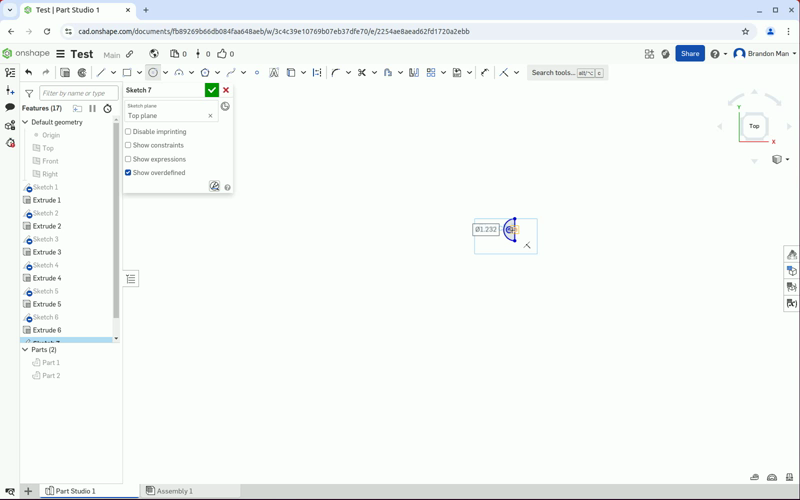
key(esc)
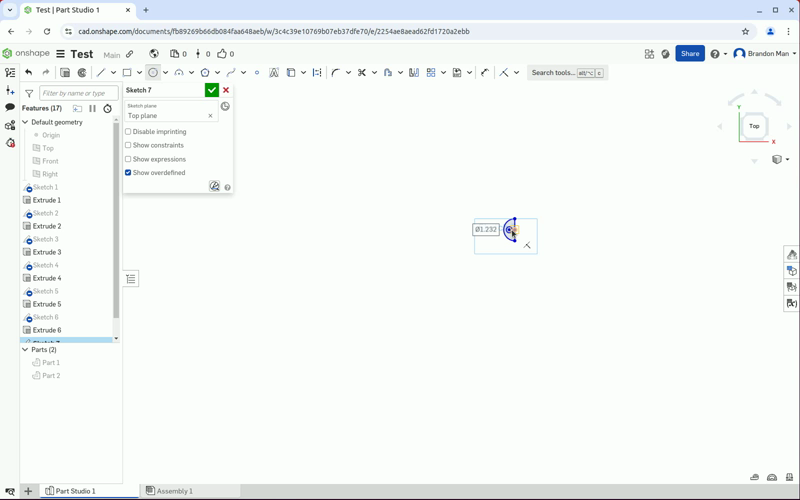
mouse_move(507, 236)
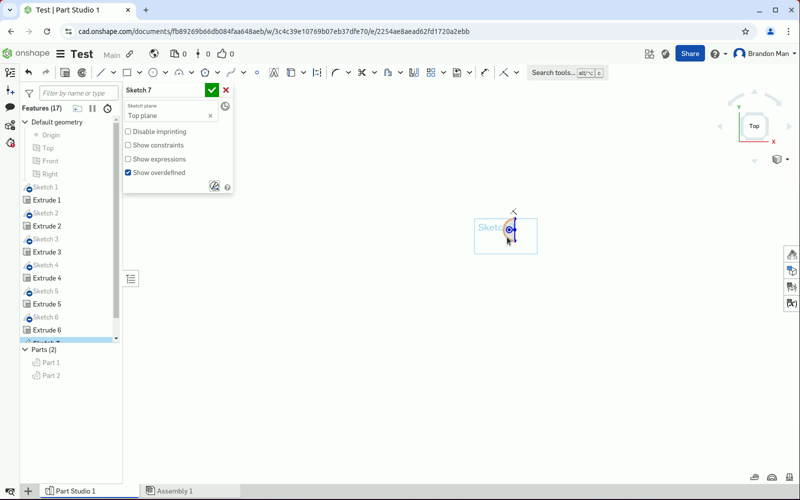
scroll(6)
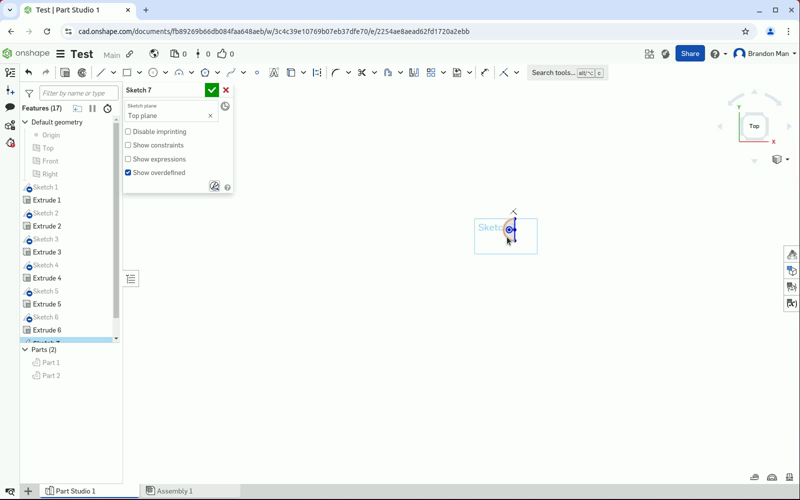
scroll(6)
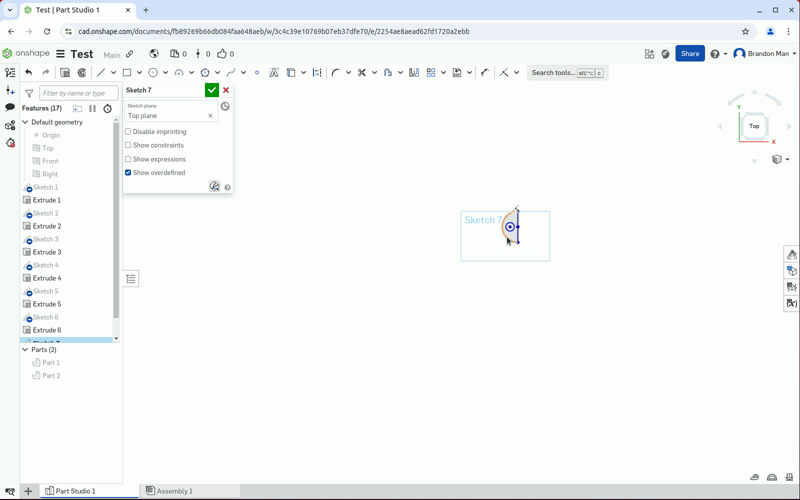
scroll(6)
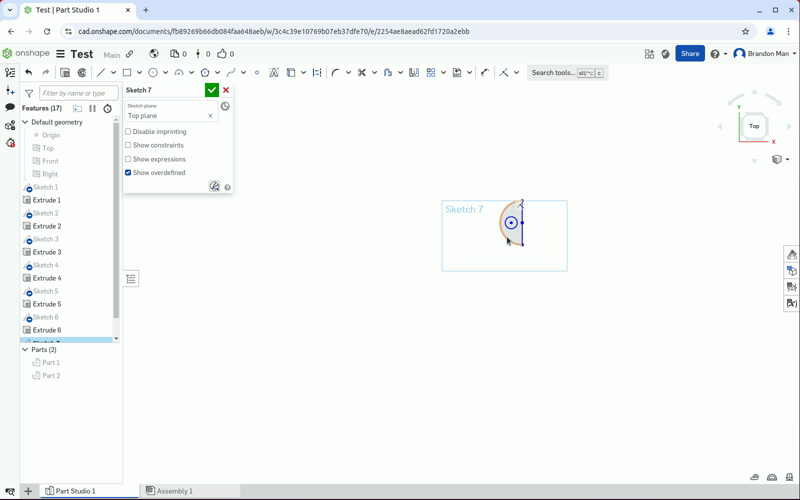
scroll(6)
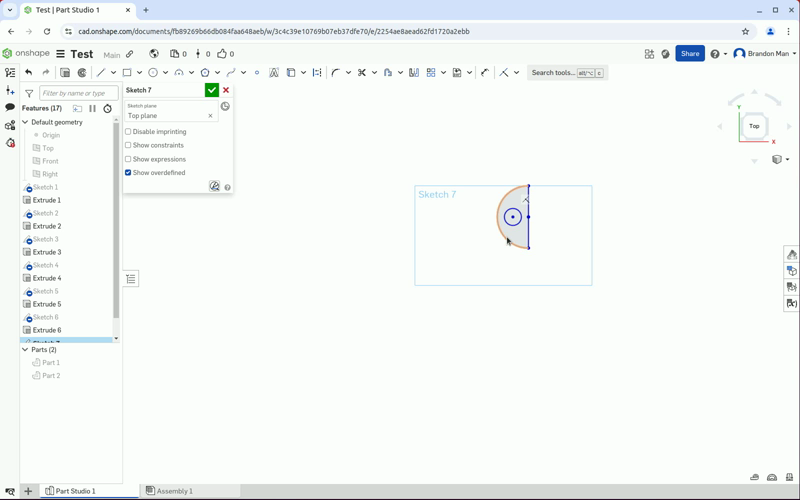
scroll(6)
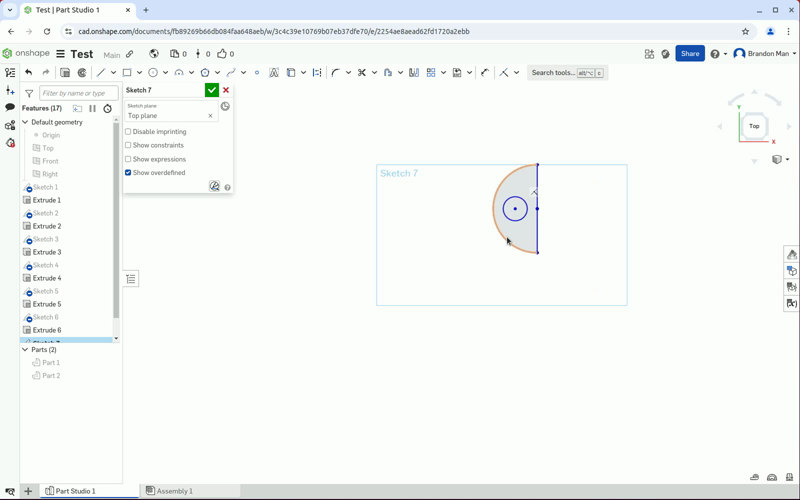
scroll(6)
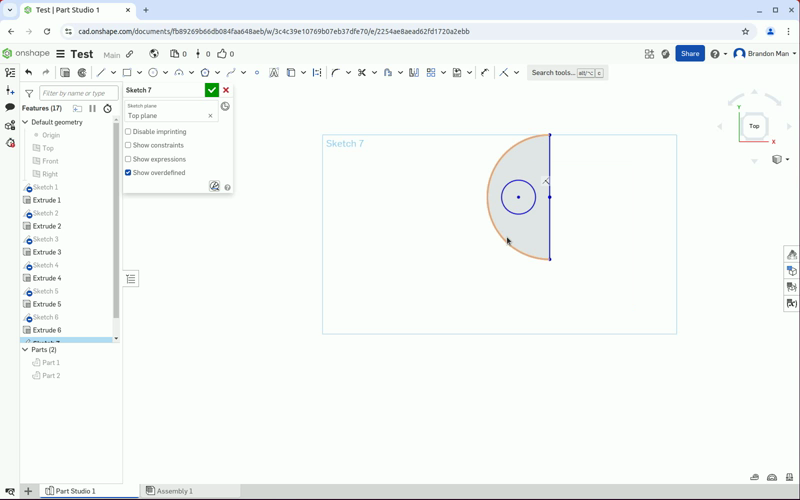
scroll(6)
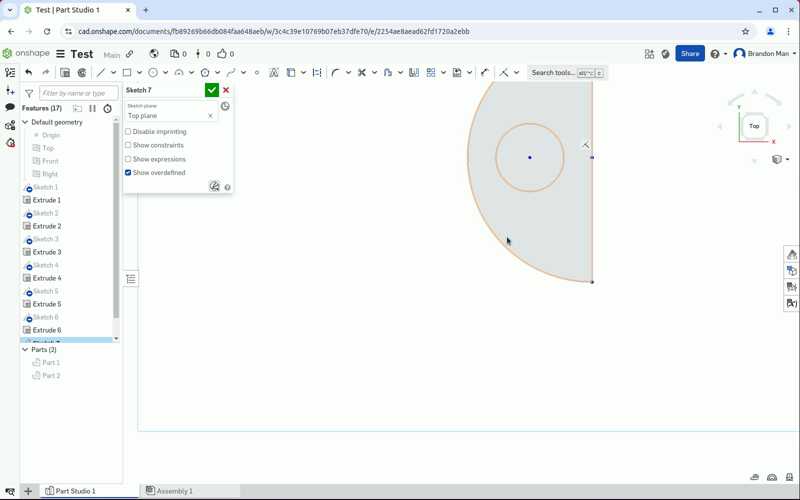
click(507, 236)
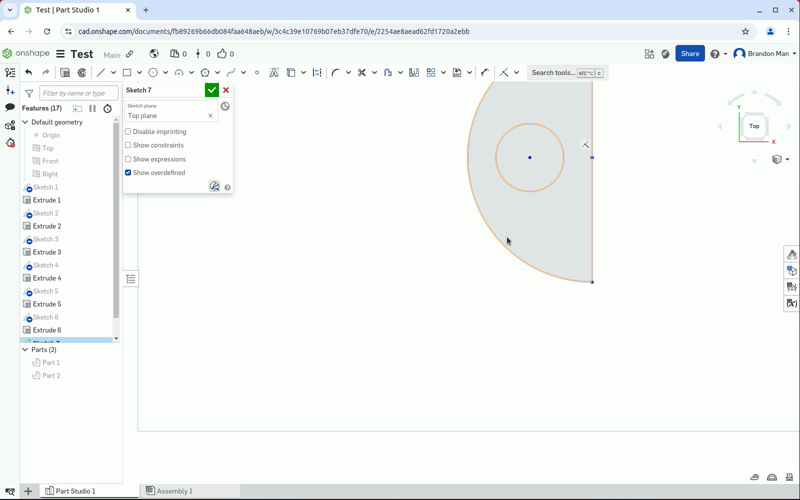
scroll(-6)
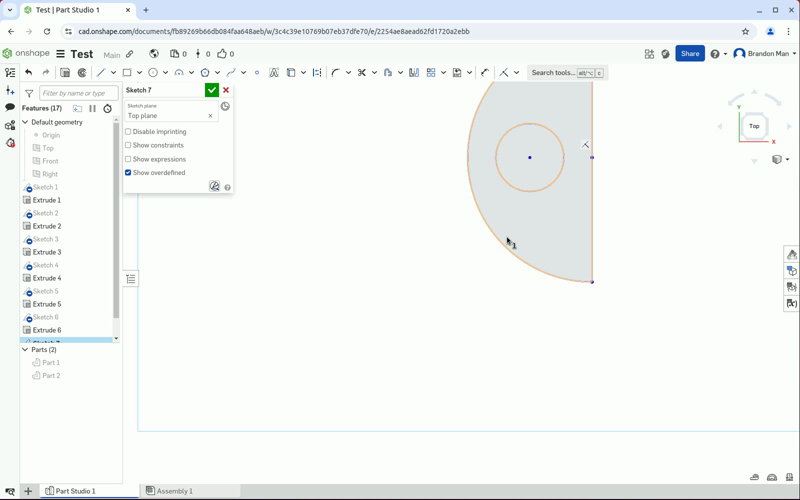
scroll(-6)
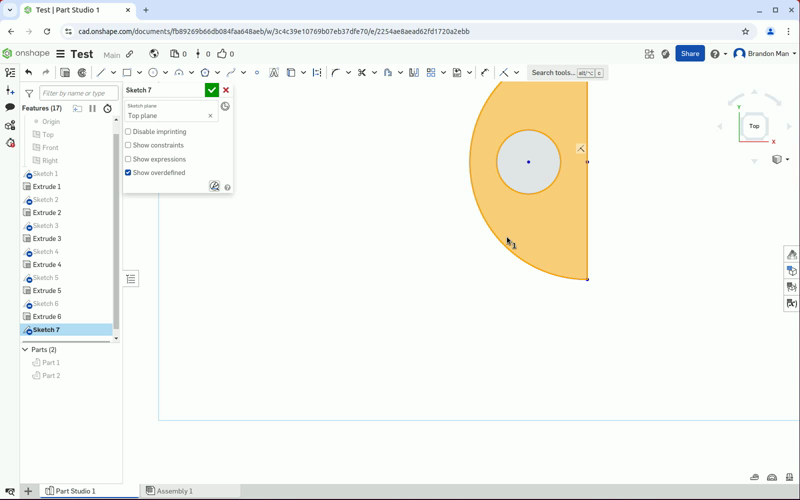
scroll(-6)
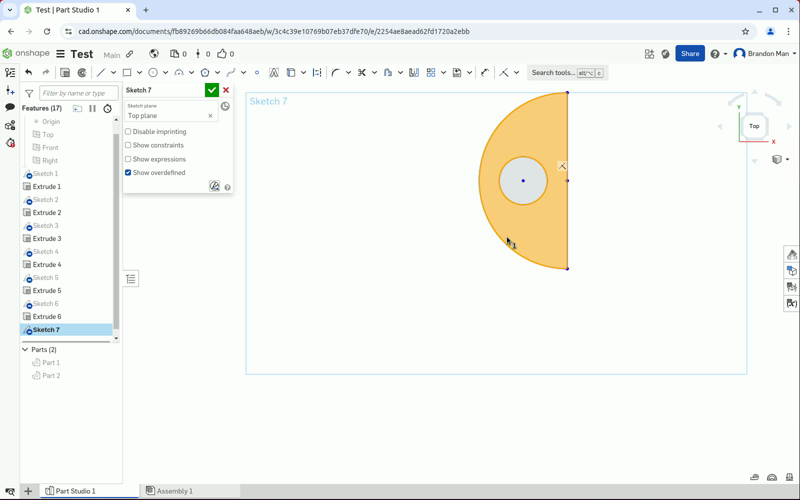
scroll(-6)
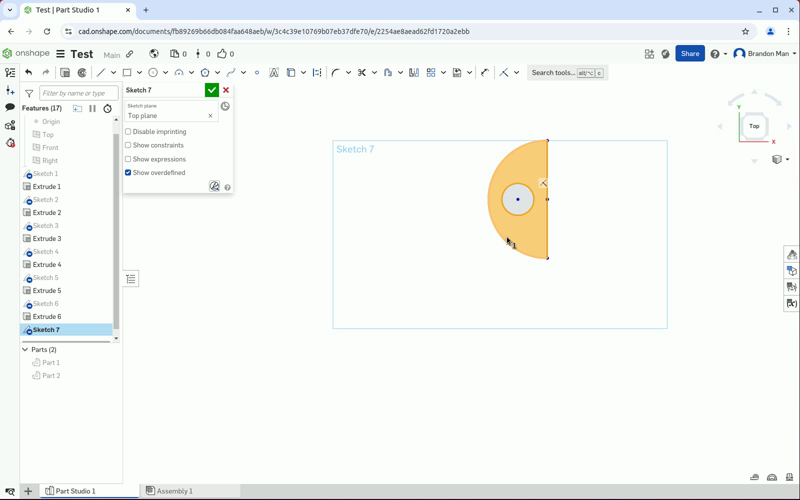
scroll(-6)
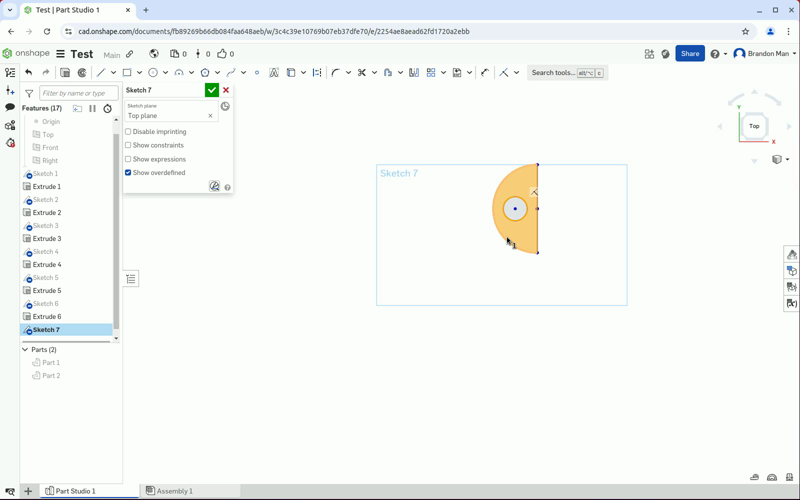
scroll(-6)
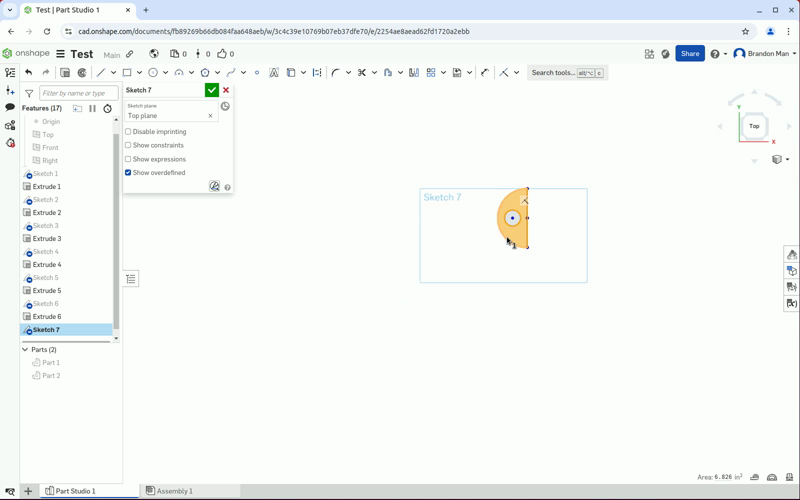
scroll(-6)
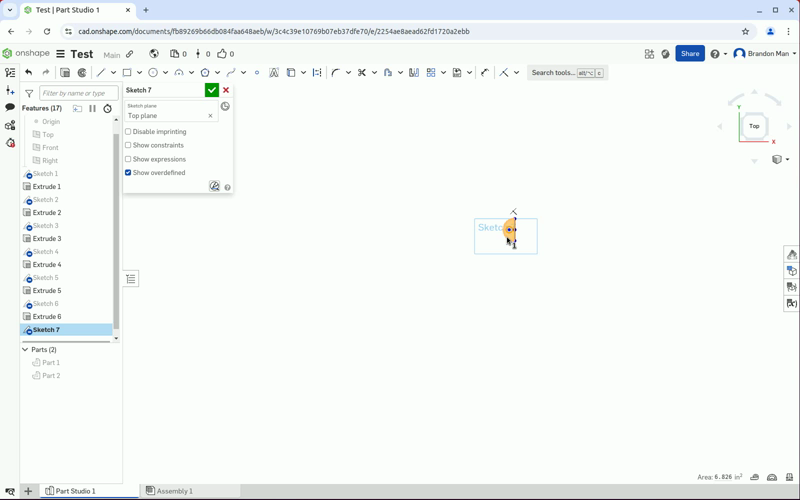
mouse_move(73, 352)
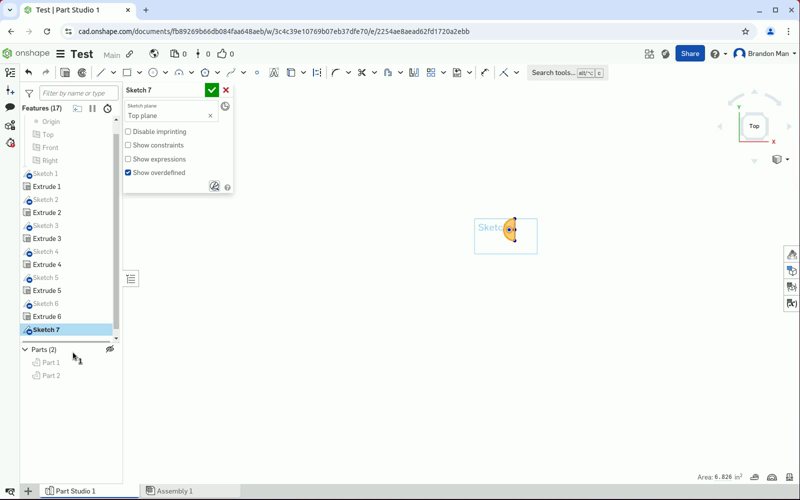
key(shift+y)
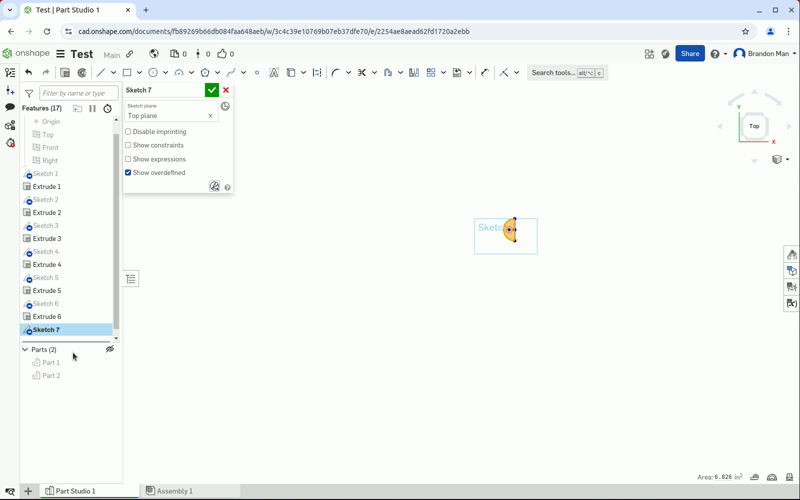
key(shift+e)
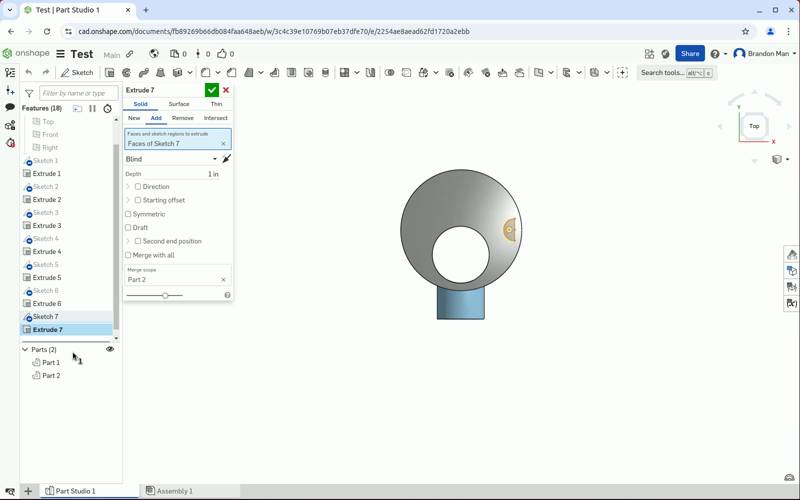
mouse_move(143, 106)
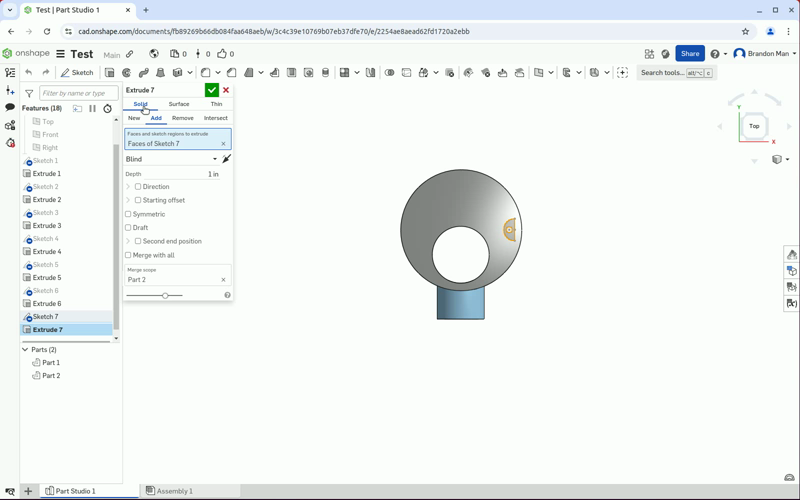
click(143, 106)
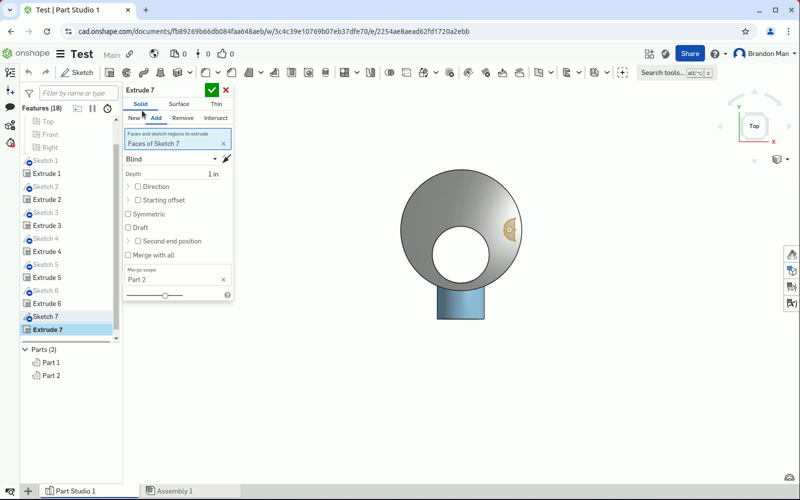
mouse_move(137, 120)
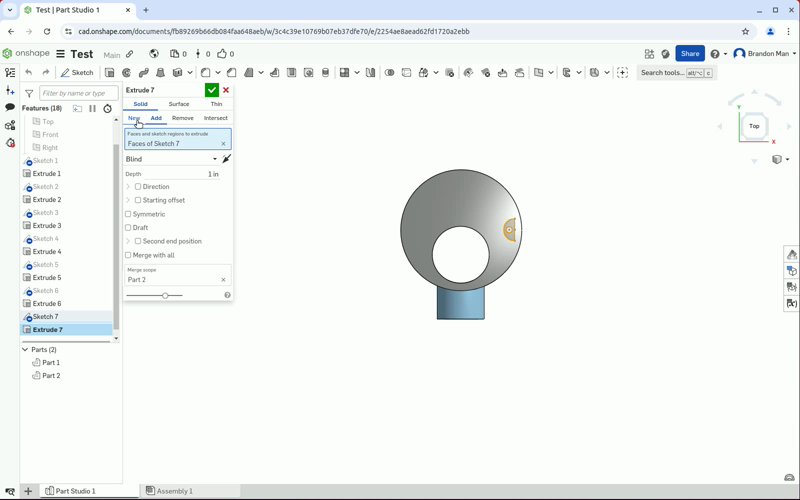
click(137, 120)
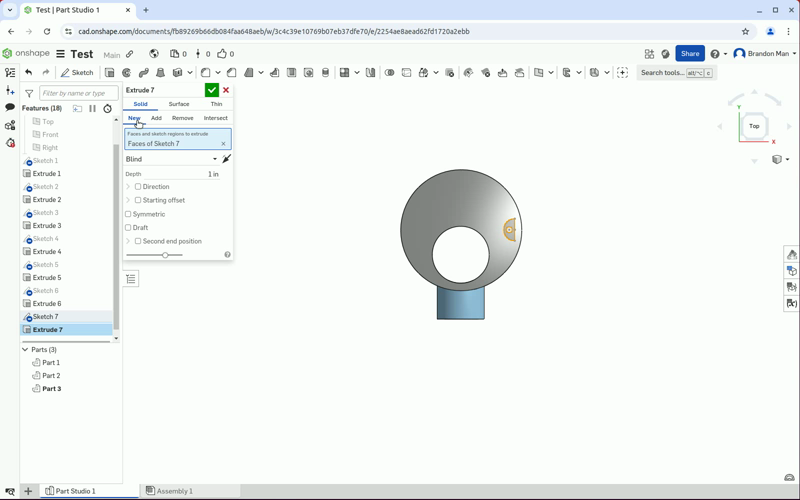
key(tab, 4)
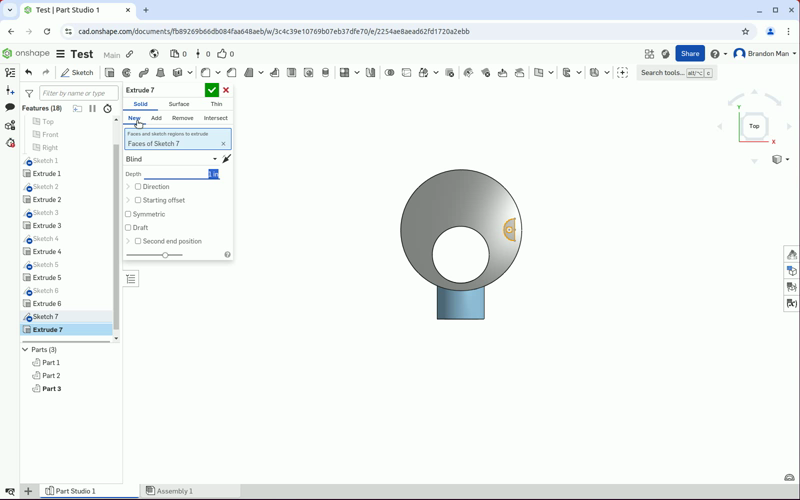
text(1.444)
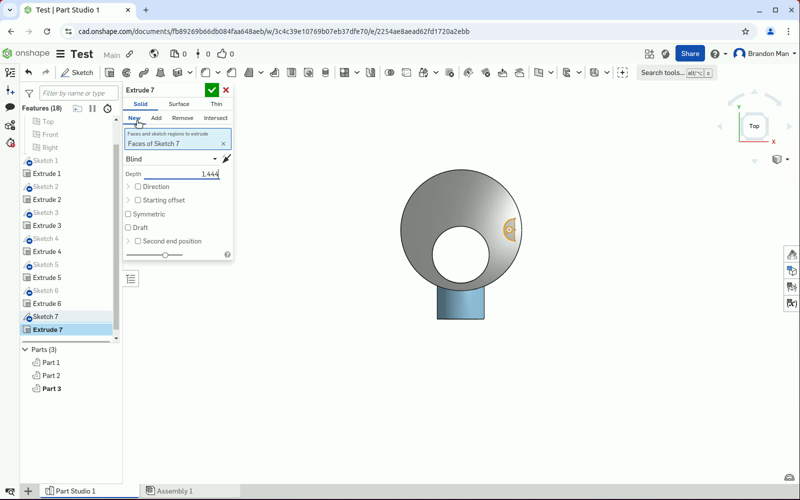
key(enter)
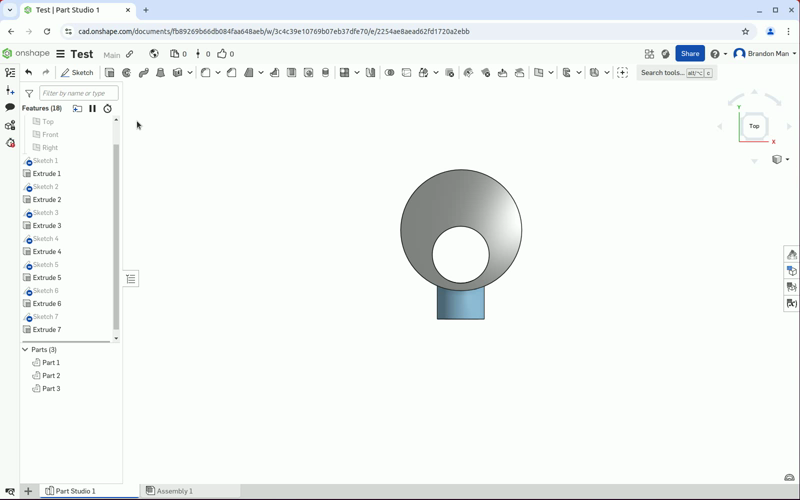
key(shift+h)
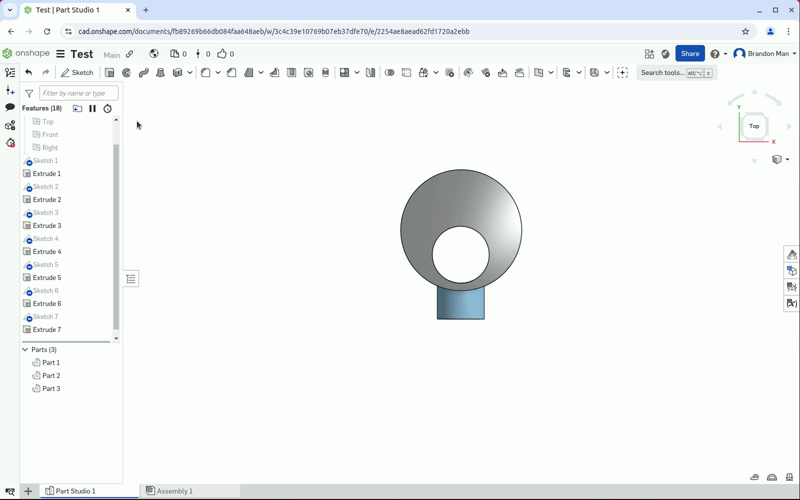
key(shift+h)
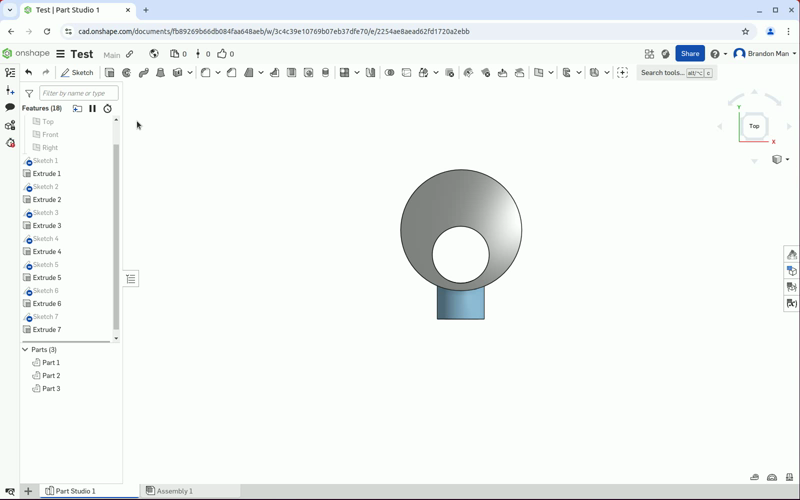
mouse_move(69, 163)
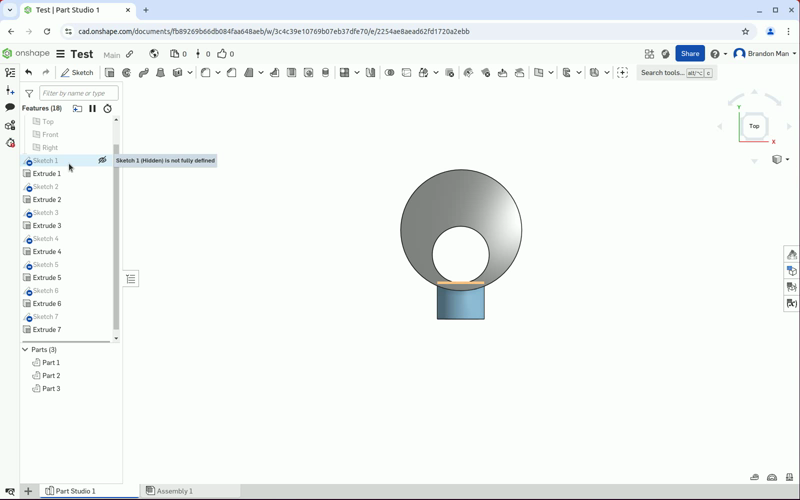
click(69, 163)
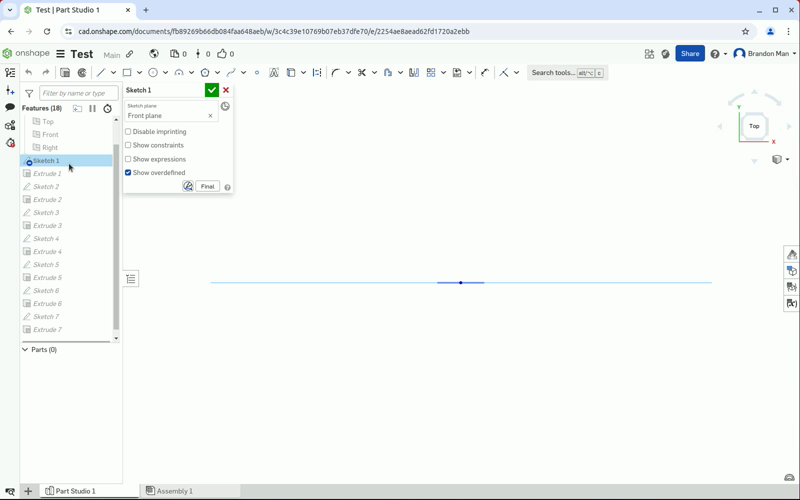
mouse_move(229, 92)
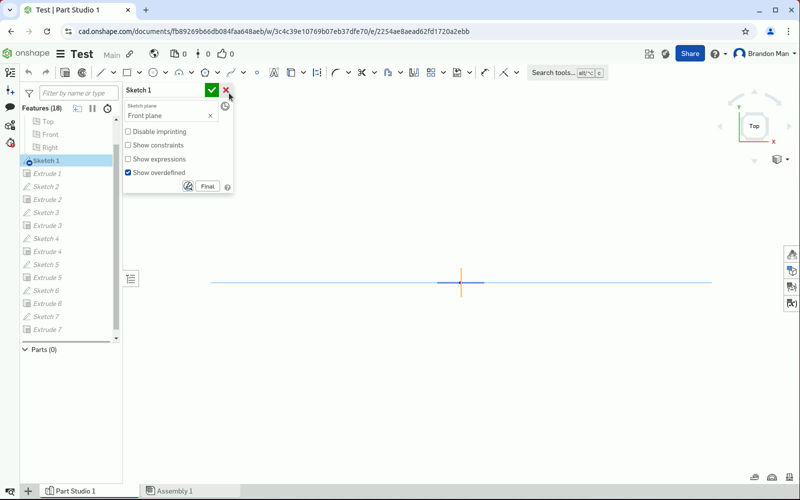
click(229, 92)
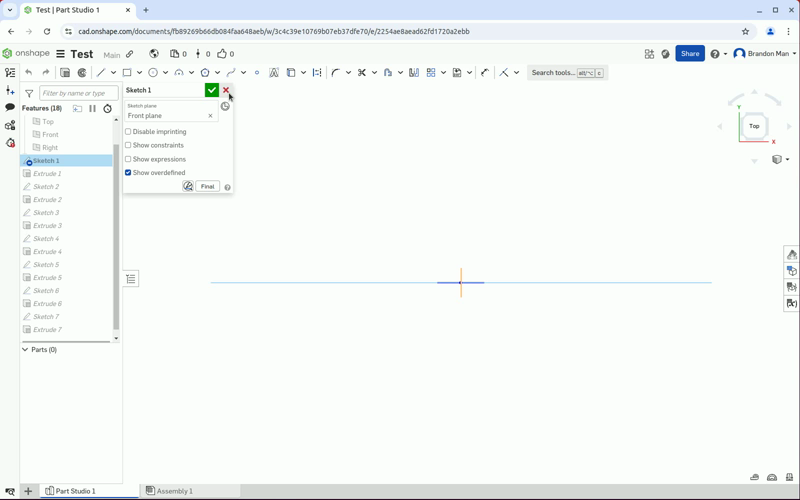
key(shift+s)
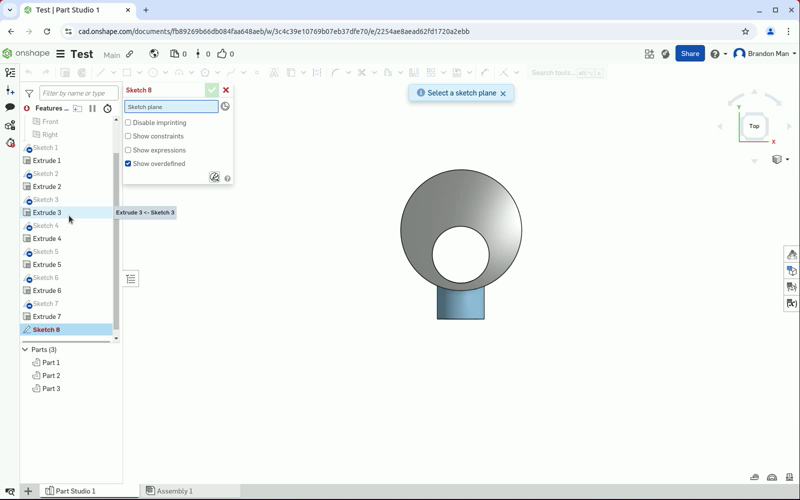
scroll(3)
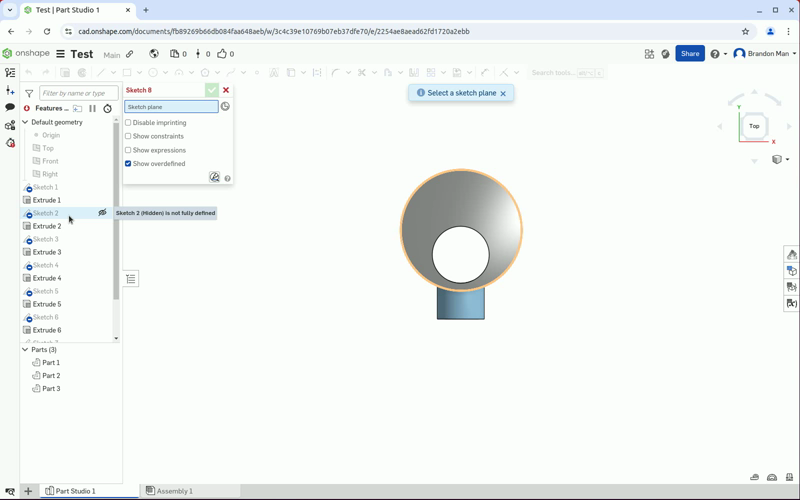
mouse_move(69, 150)
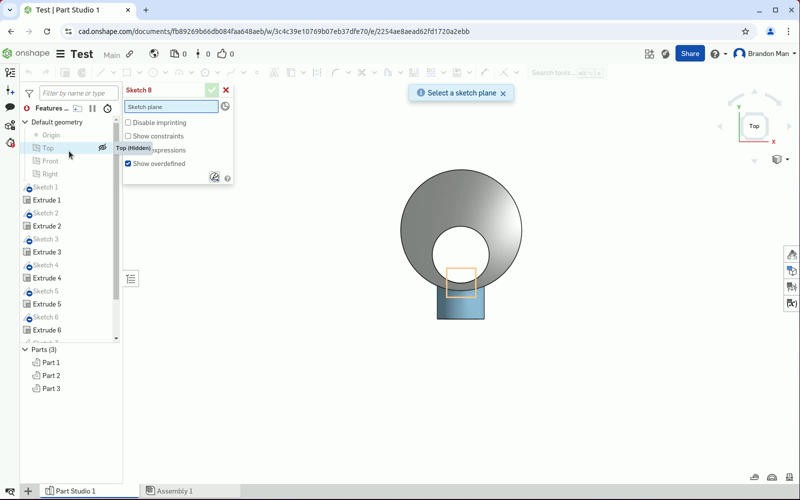
click(69, 150)
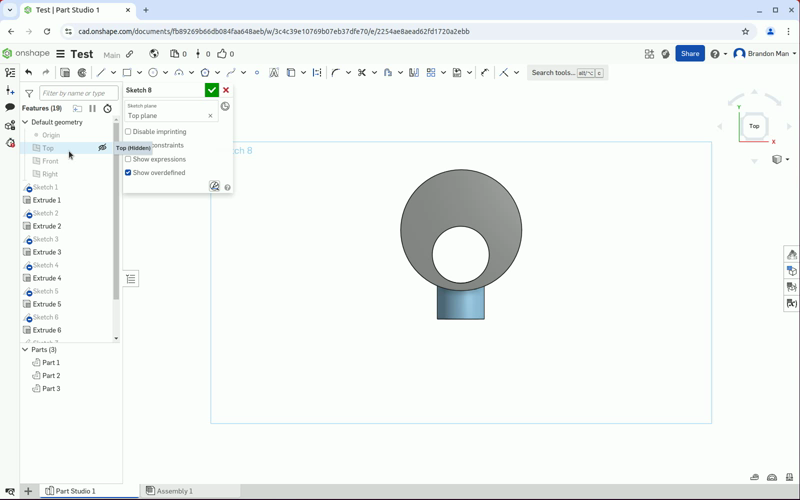
mouse_move(73, 352)
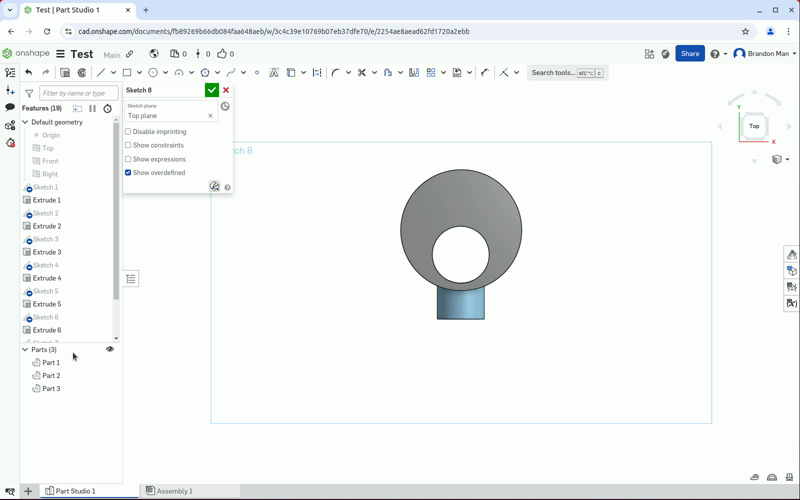
key(y)
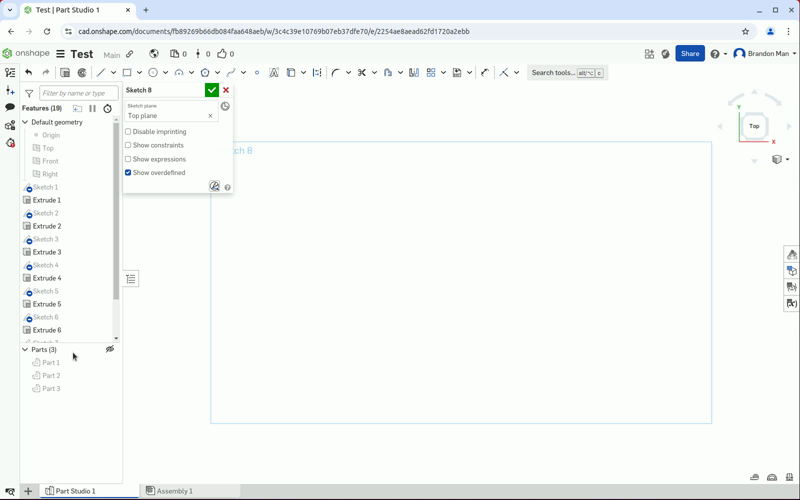
key(a)
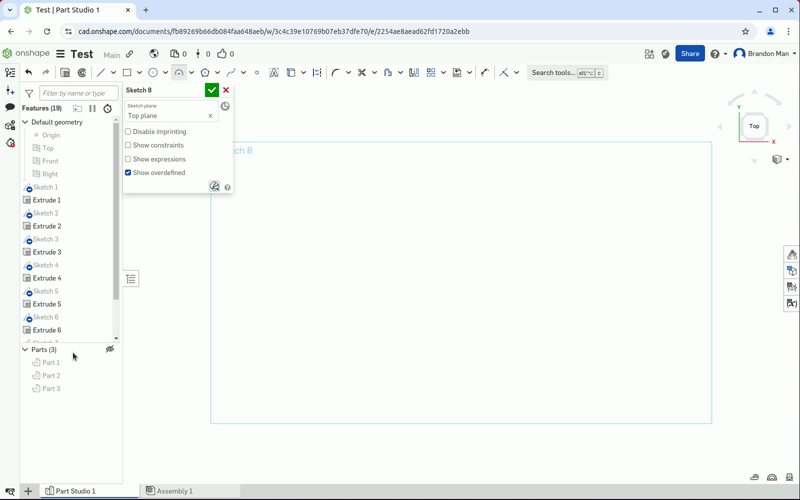
key_down(shift)
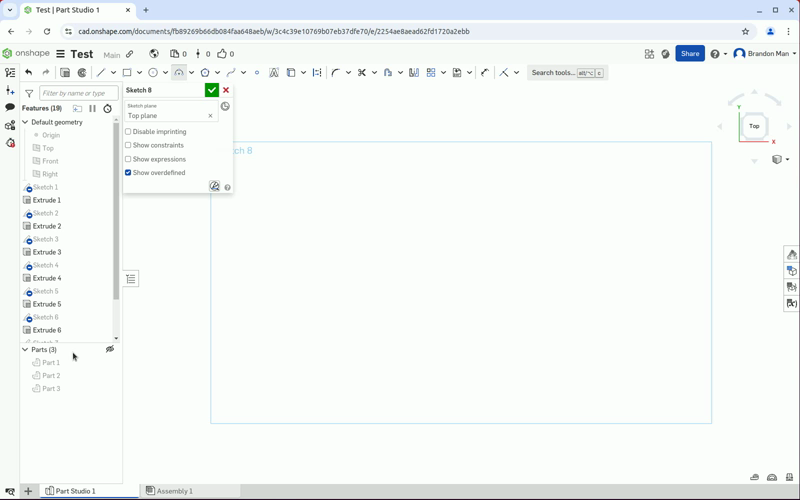
mouse_move(406, 240)
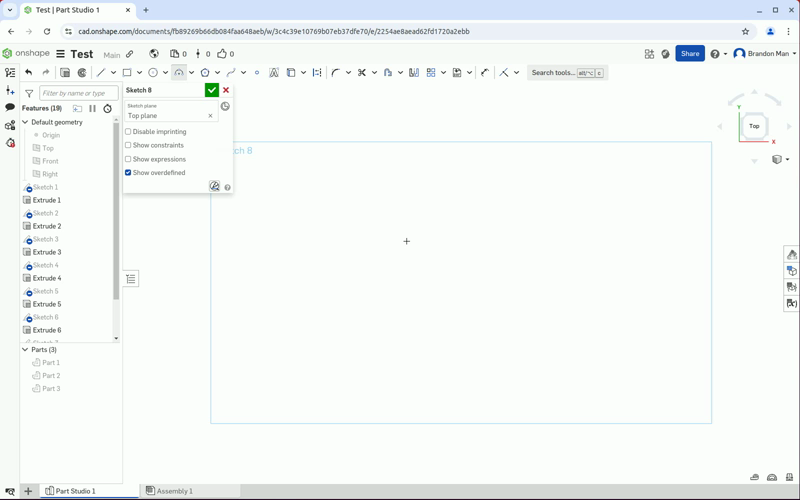
click(406, 240)
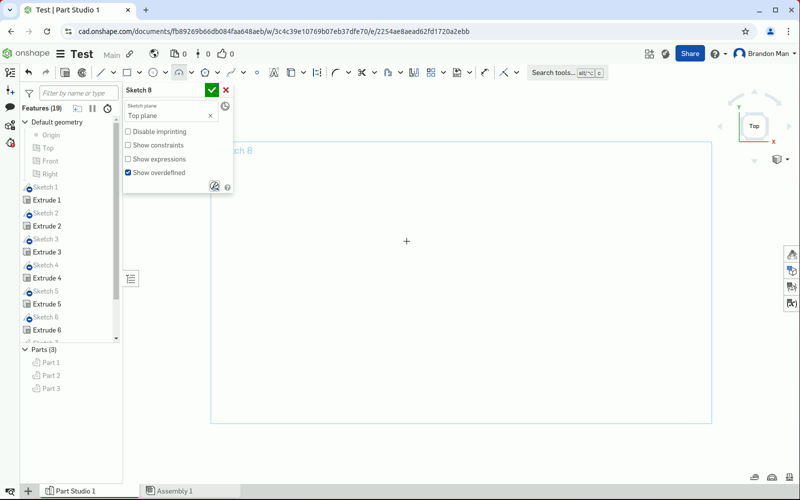
key_up(shift)
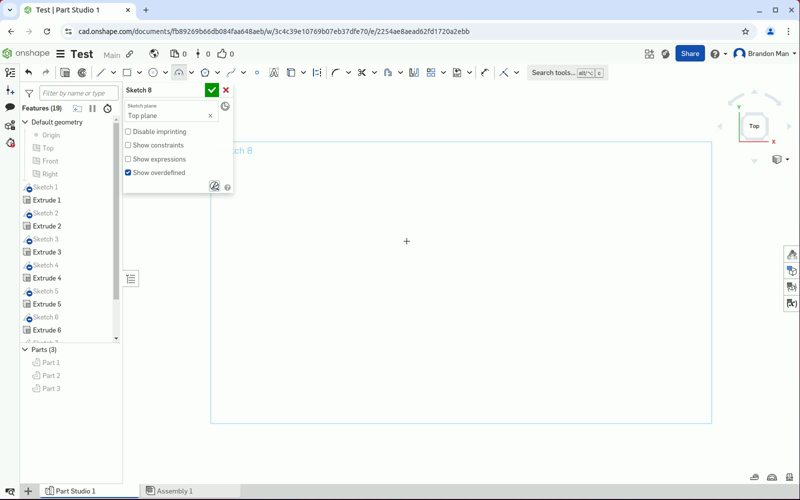
key_down(shift)
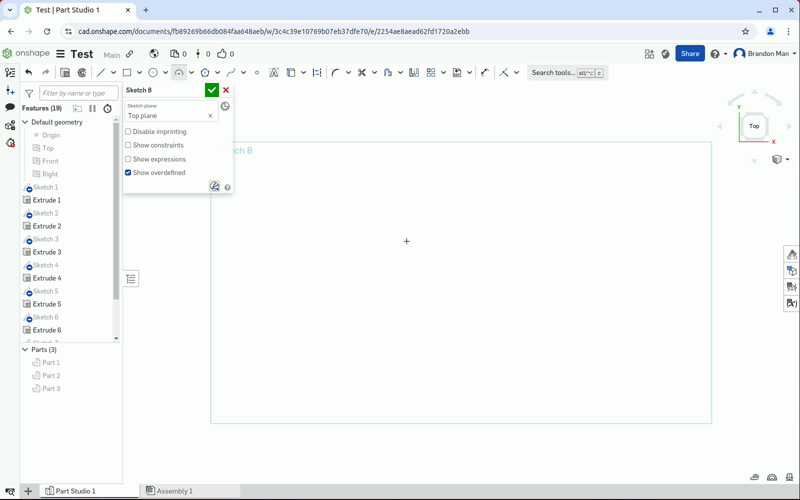
mouse_move(406, 218)
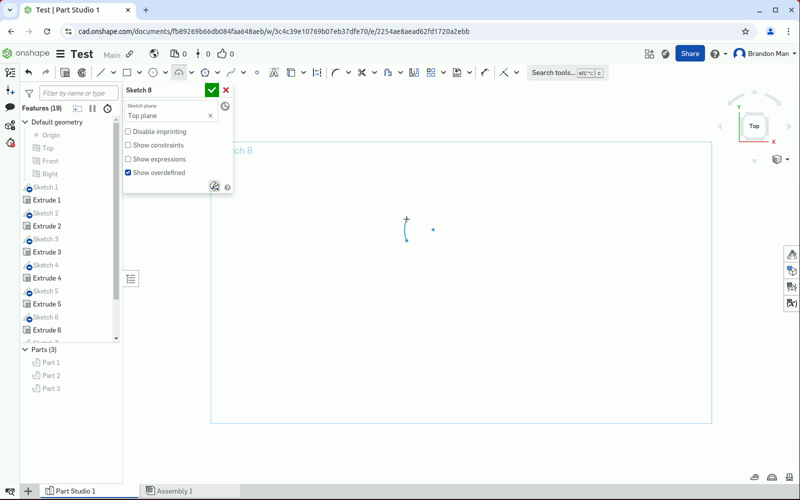
click(406, 218)
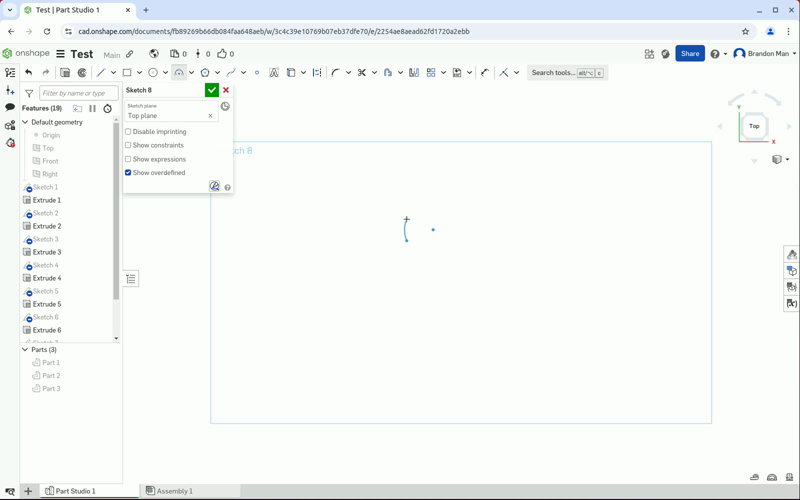
mouse_move(417, 229)
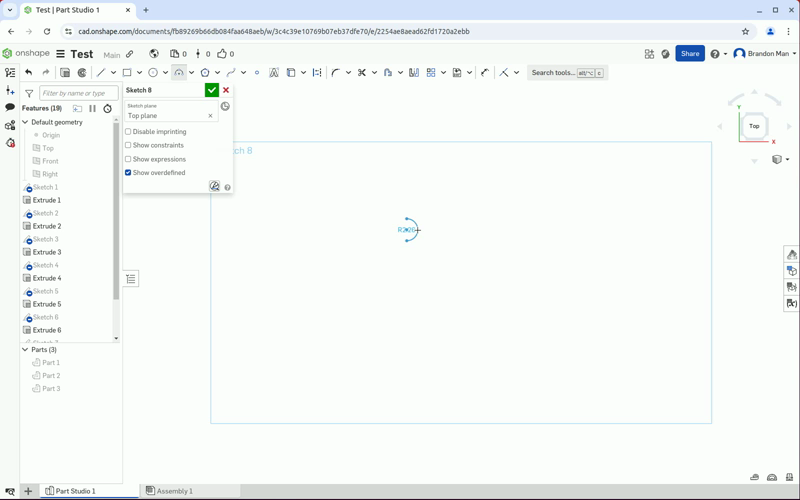
click(417, 229)
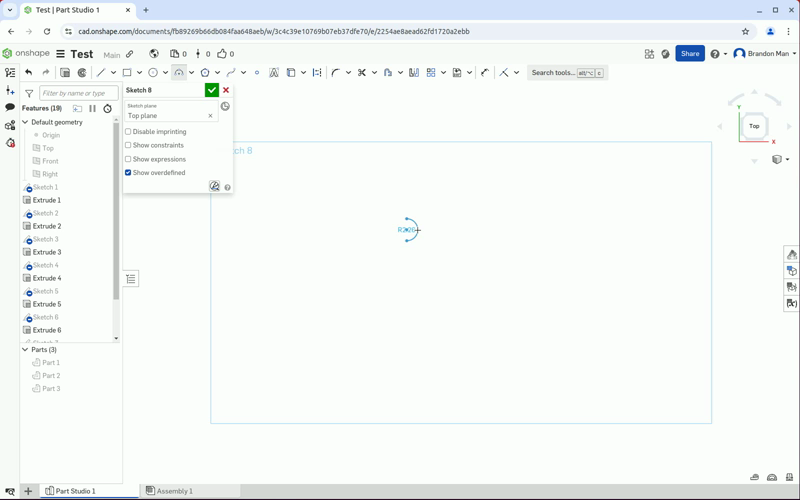
key_up(shift)
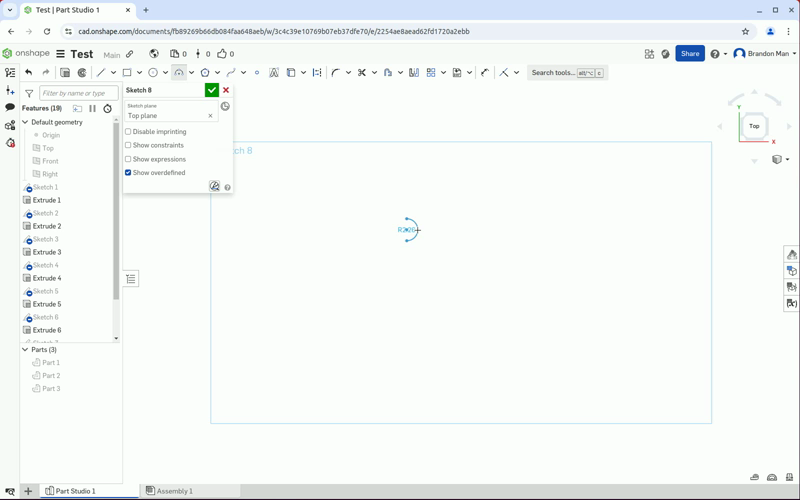
key(esc)
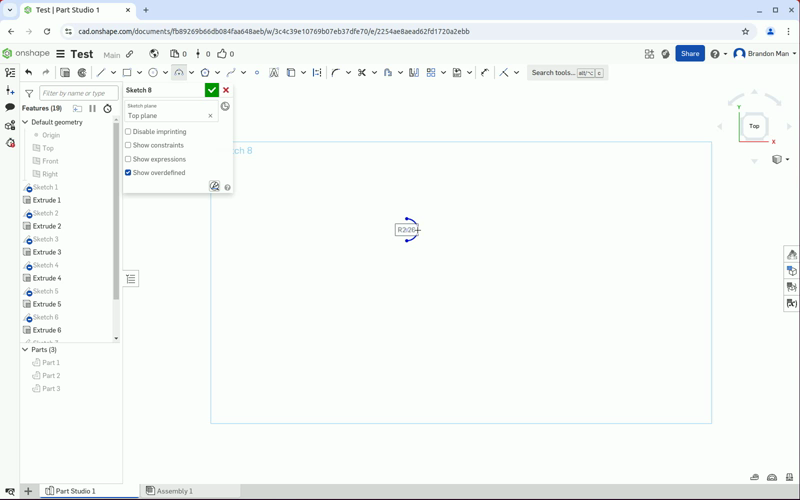
key(l)
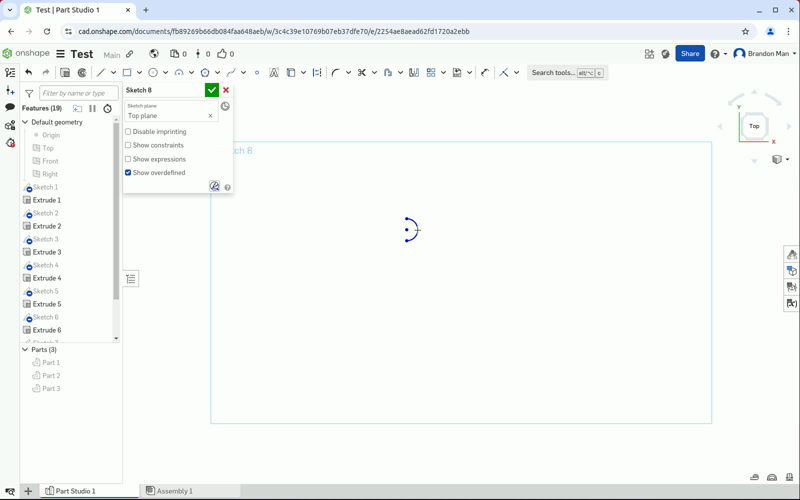
mouse_move(406, 218)
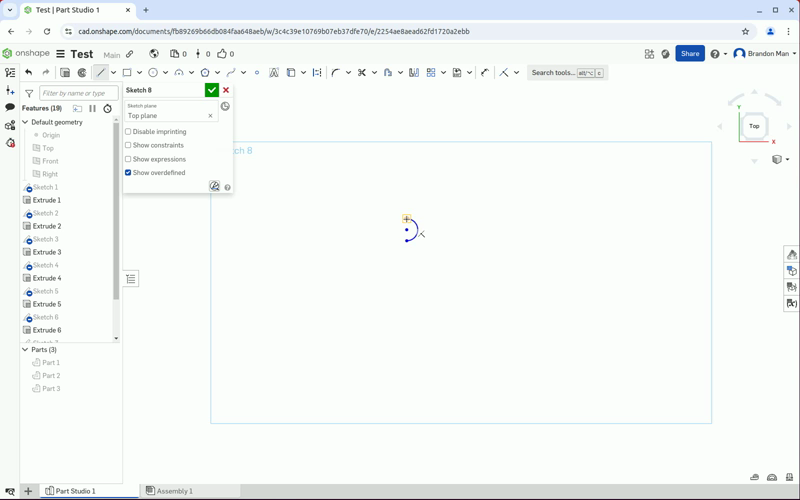
click(406, 218)
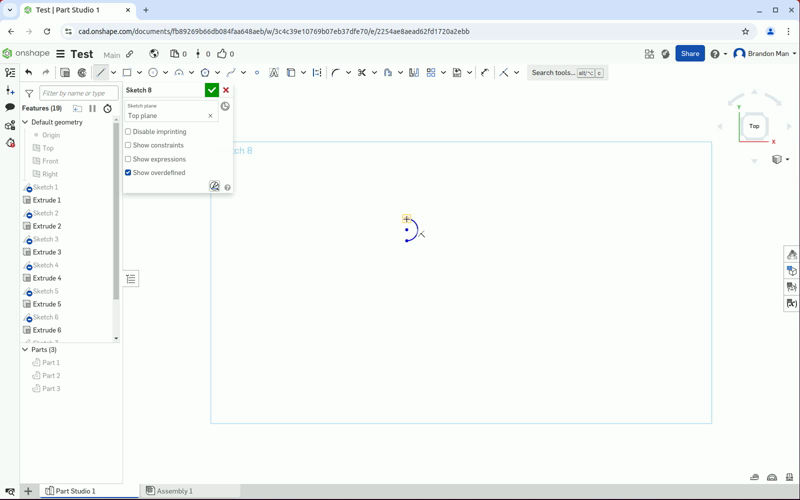
key_down(shift)
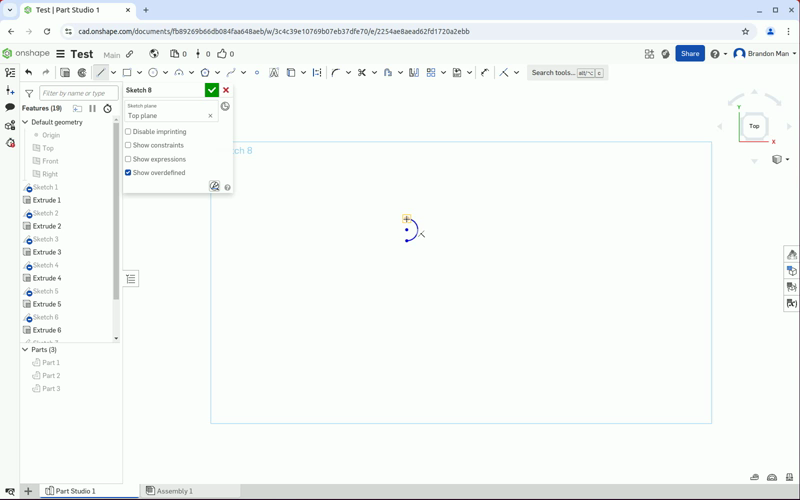
mouse_move(436, 218)
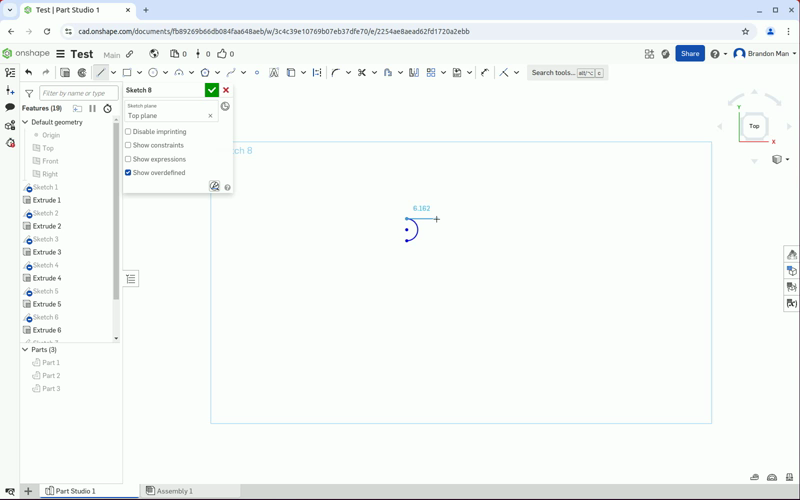
mouse_move(406, 229)
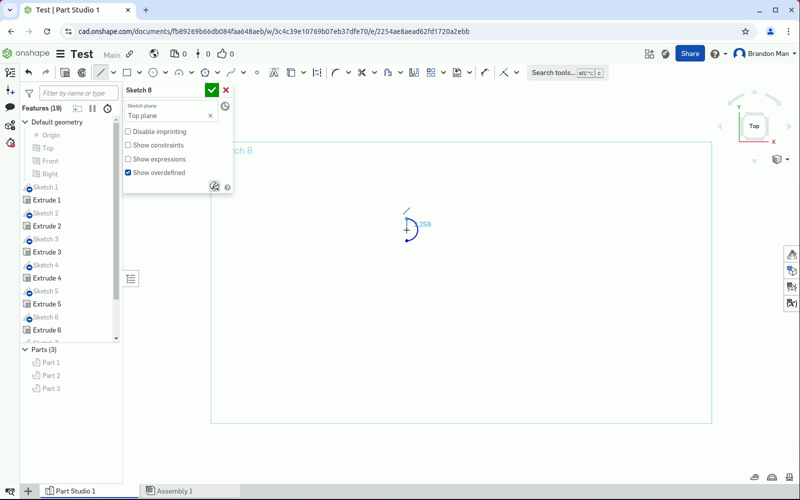
click(406, 229)
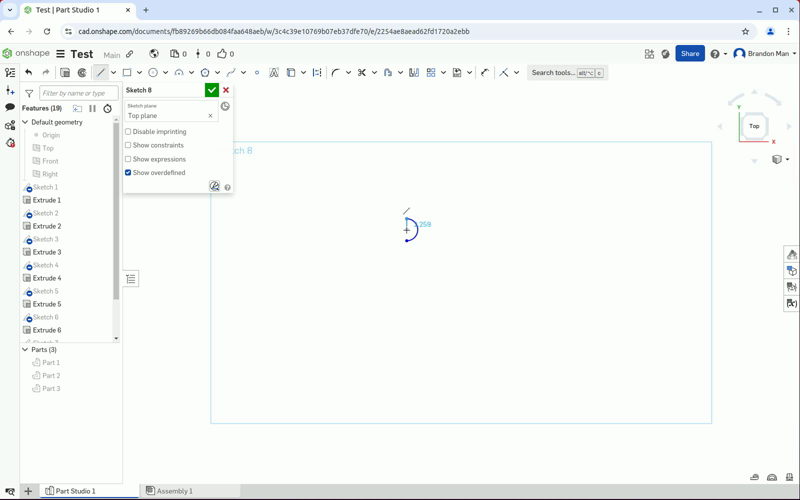
key_up(shift)
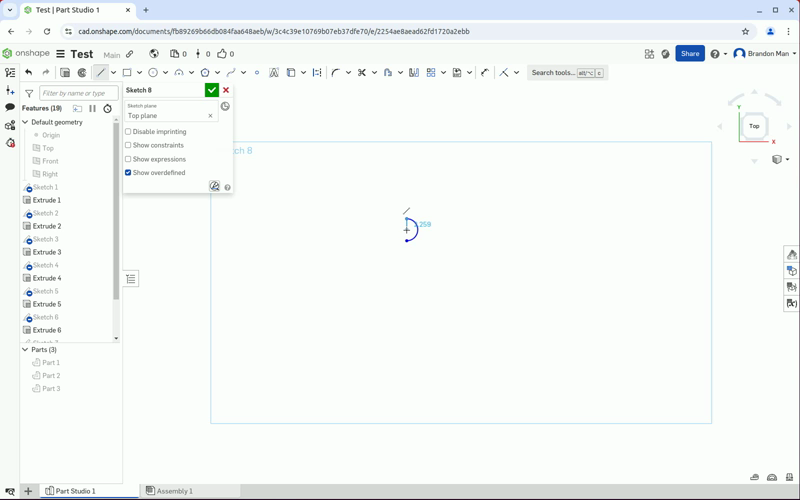
mouse_move(436, 229)
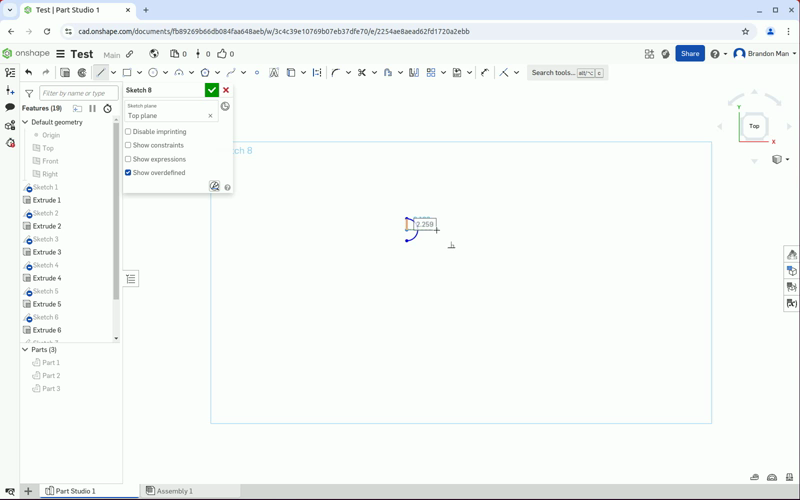
key_down(shift)
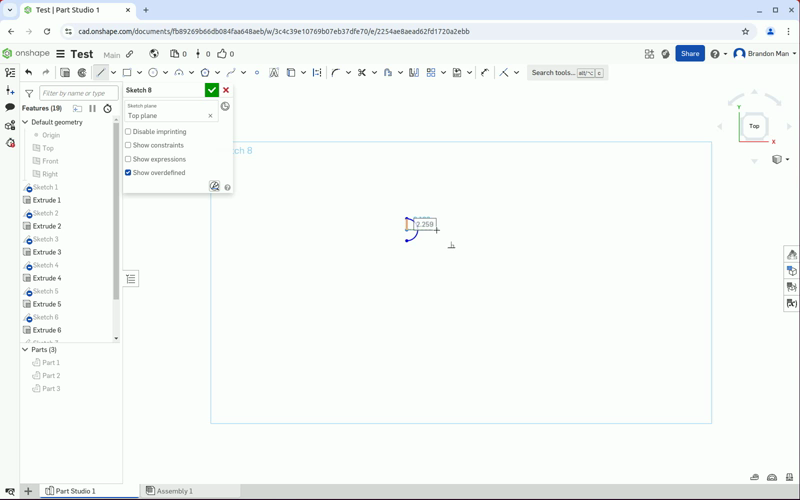
mouse_move(406, 240)
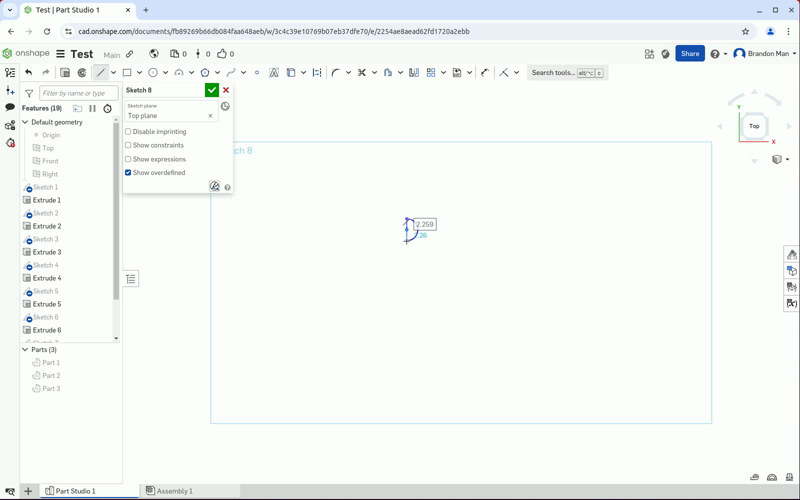
key_up(shift)
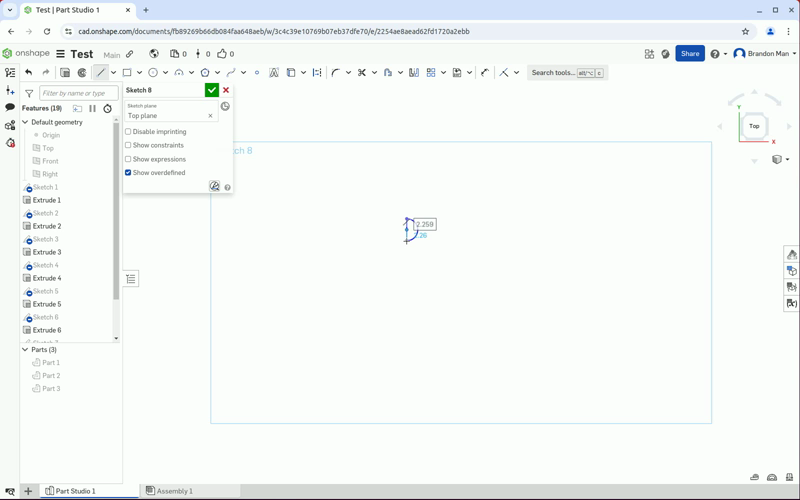
click(406, 240)
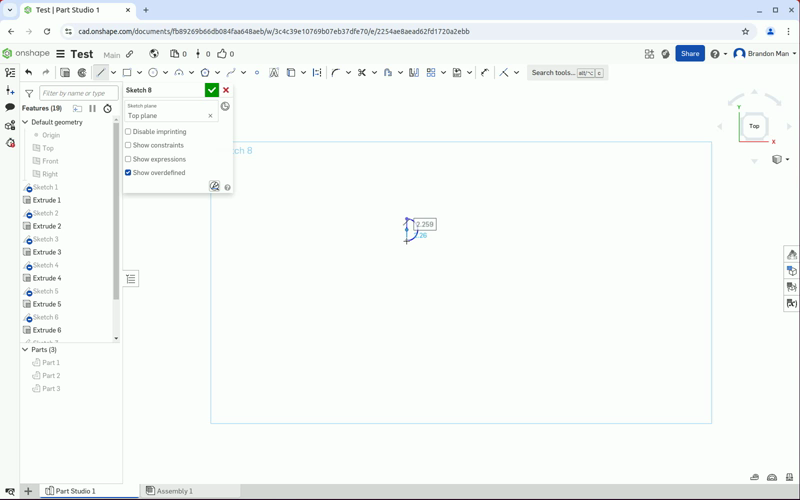
key(esc)
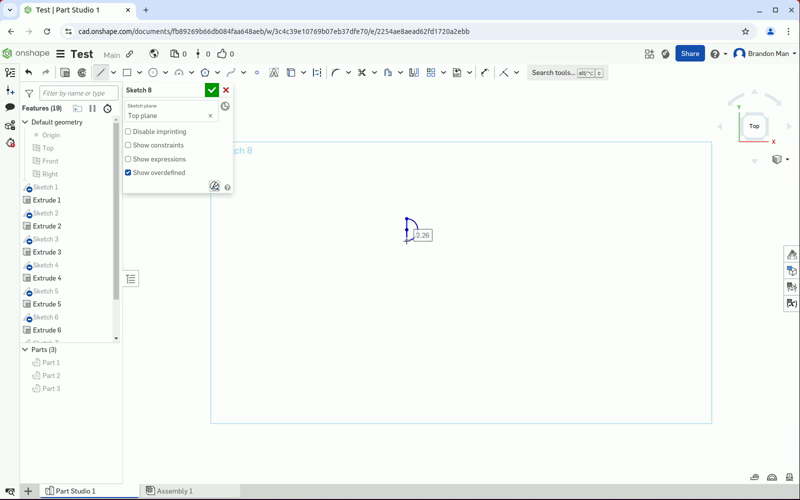
key(c)
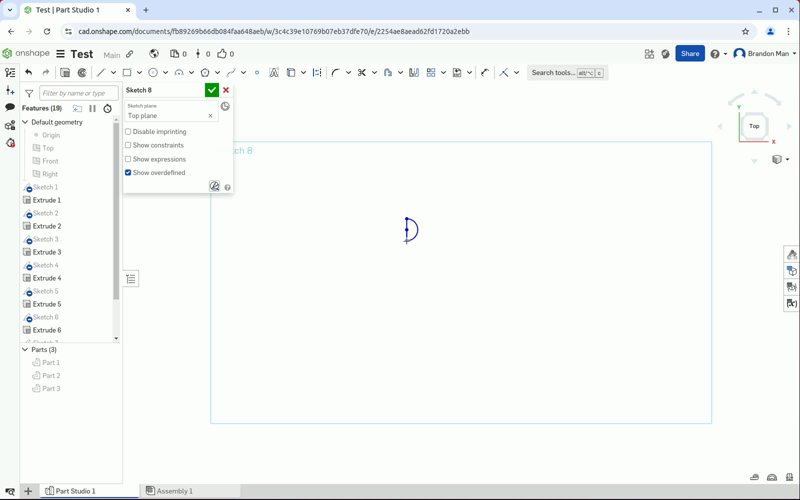
key_down(shift)
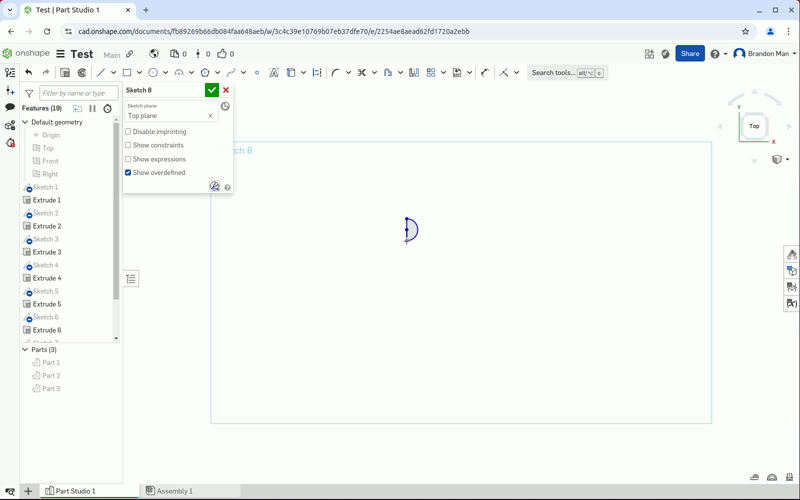
mouse_move(412, 229)
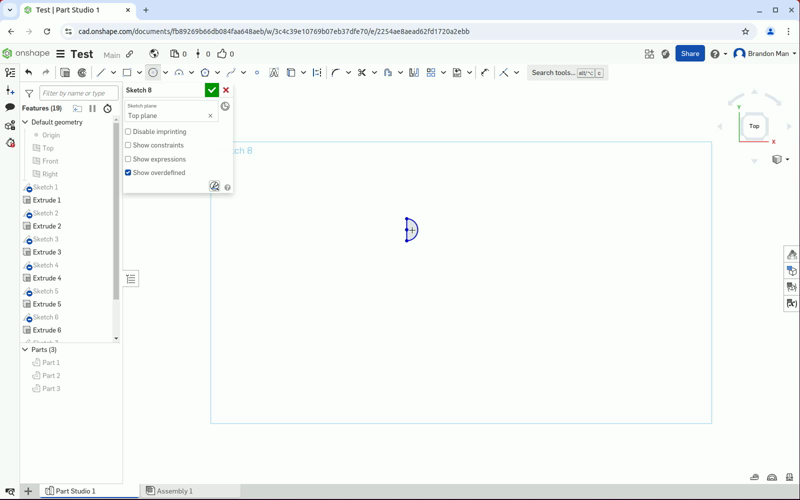
click(412, 229)
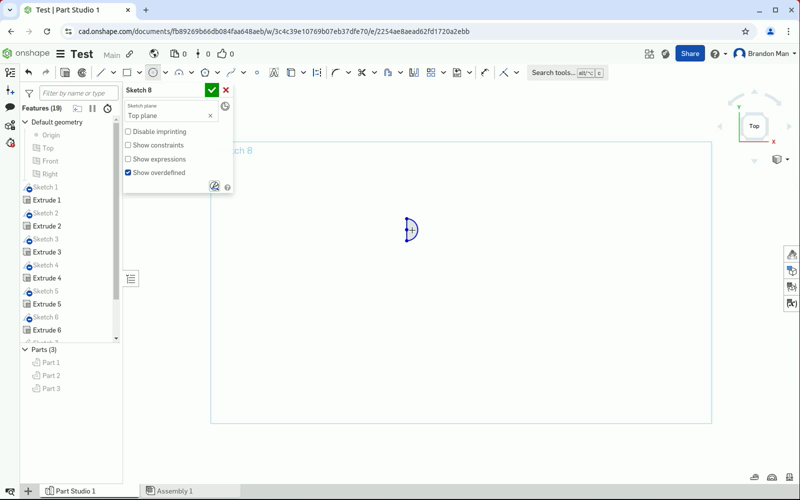
key_up(shift)
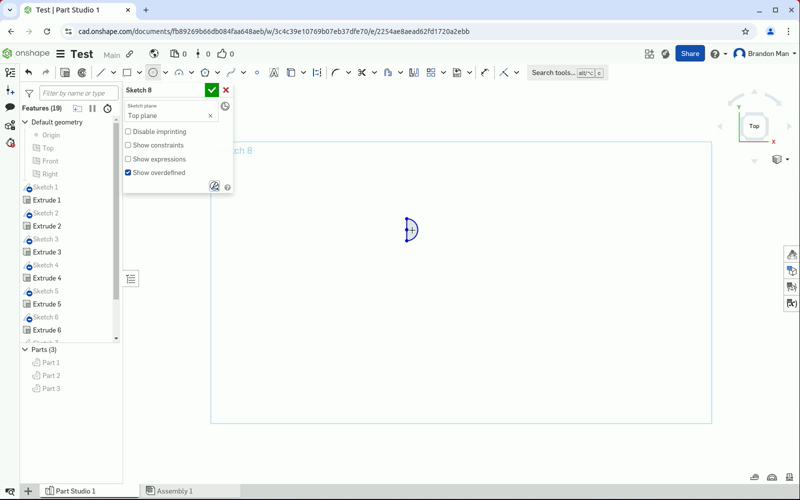
mouse_move(415, 229)
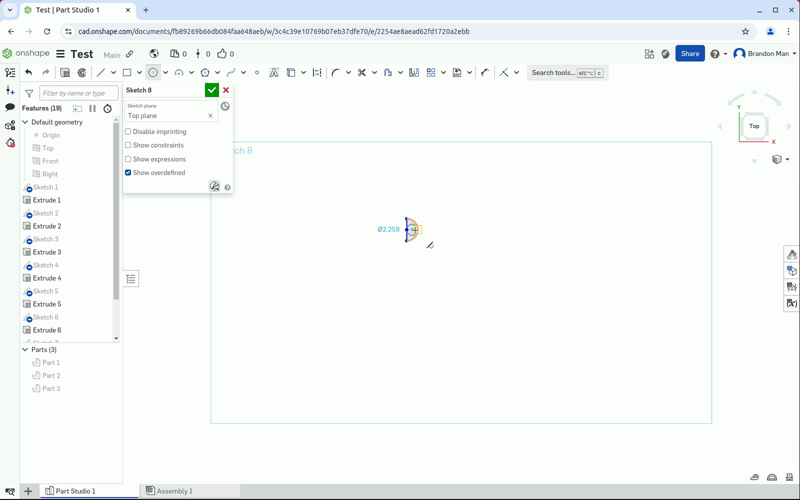
scroll(6)
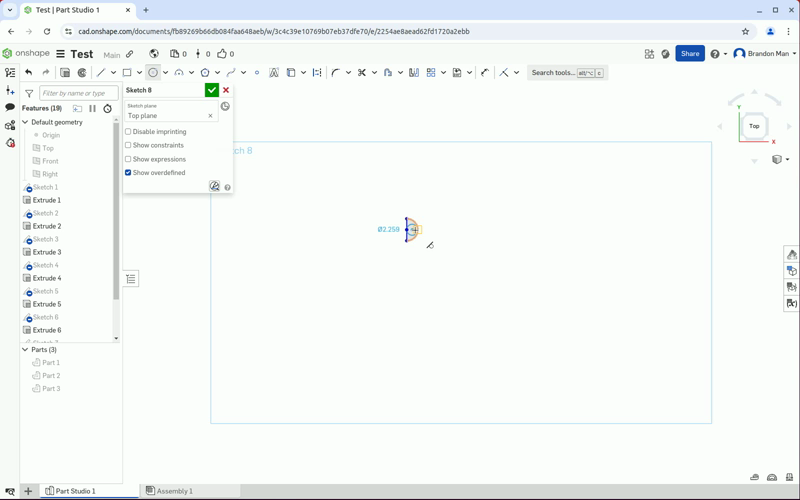
scroll(6)
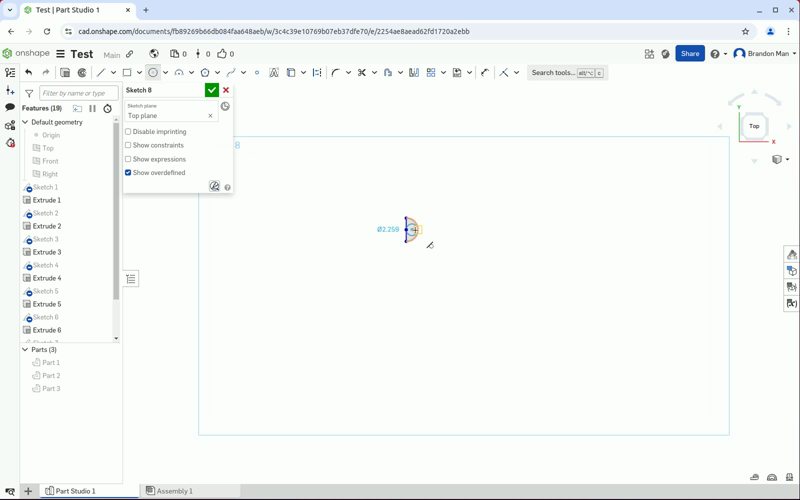
scroll(6)
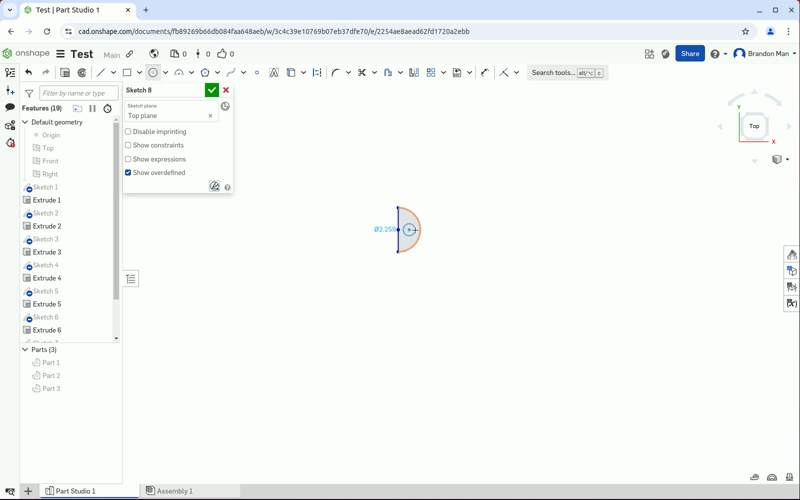
scroll(6)
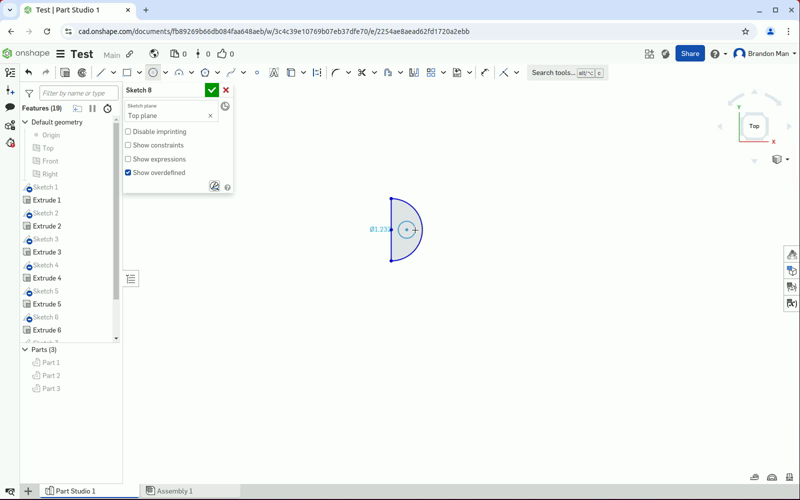
scroll(6)
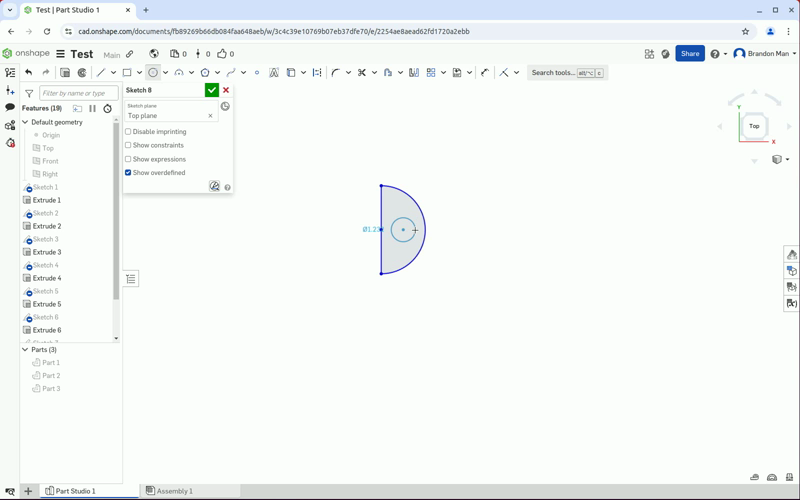
scroll(6)
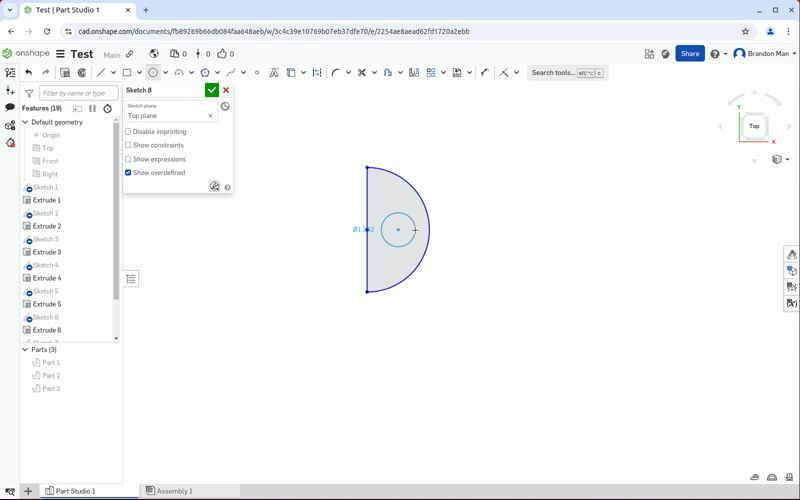
scroll(6)
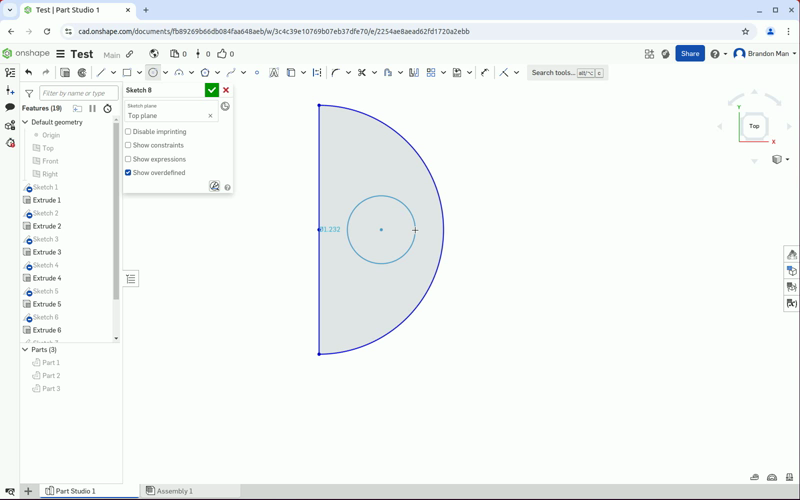
click(415, 229)
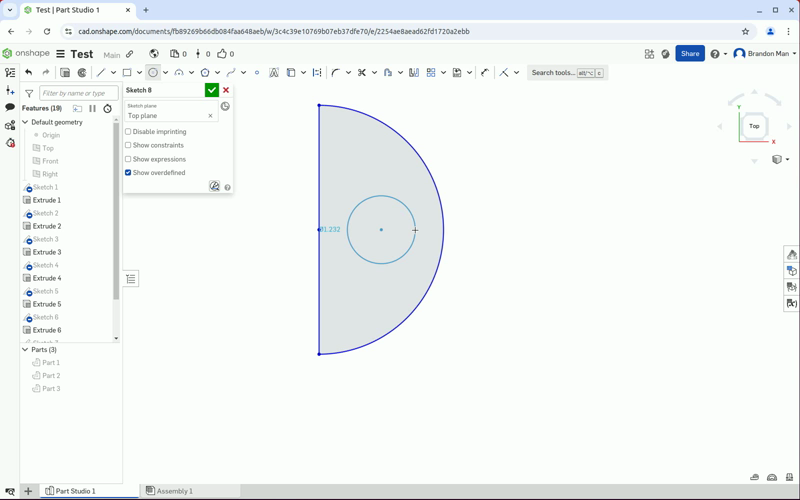
scroll(-6)
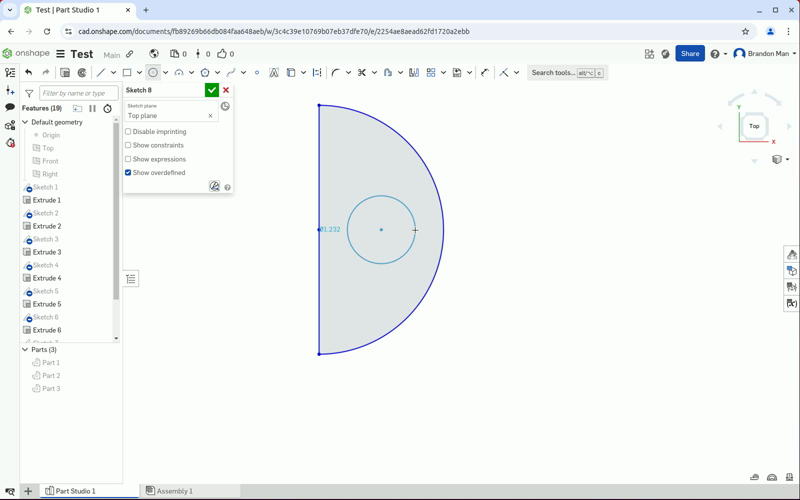
scroll(-6)
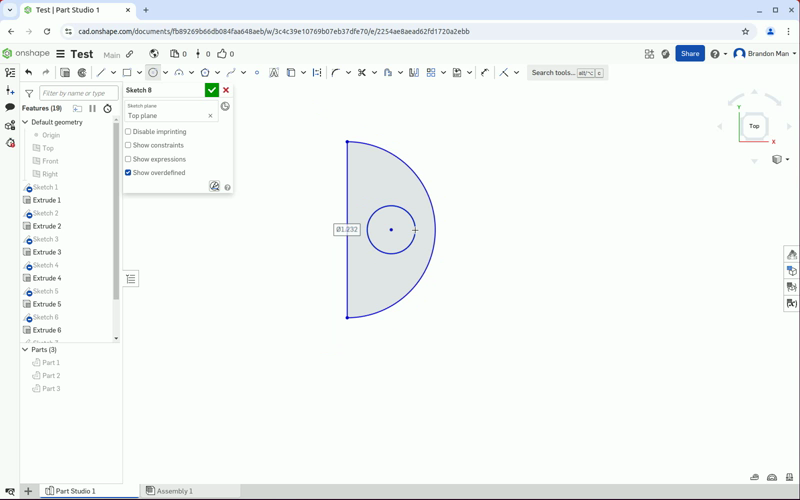
scroll(-6)
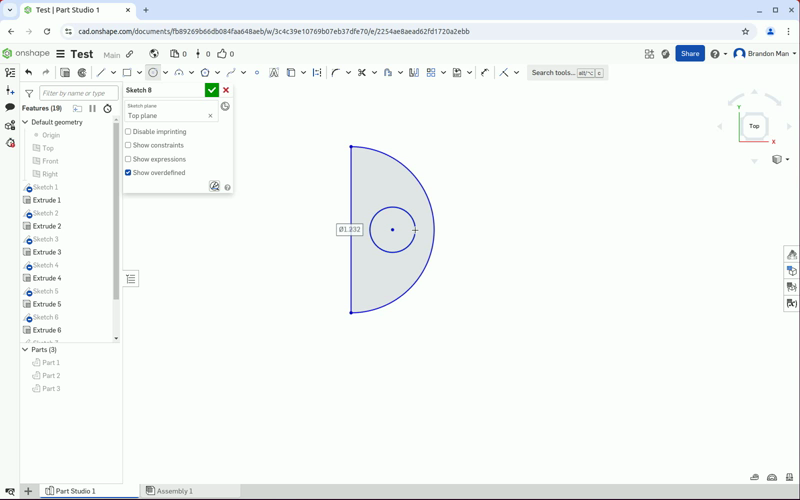
scroll(-6)
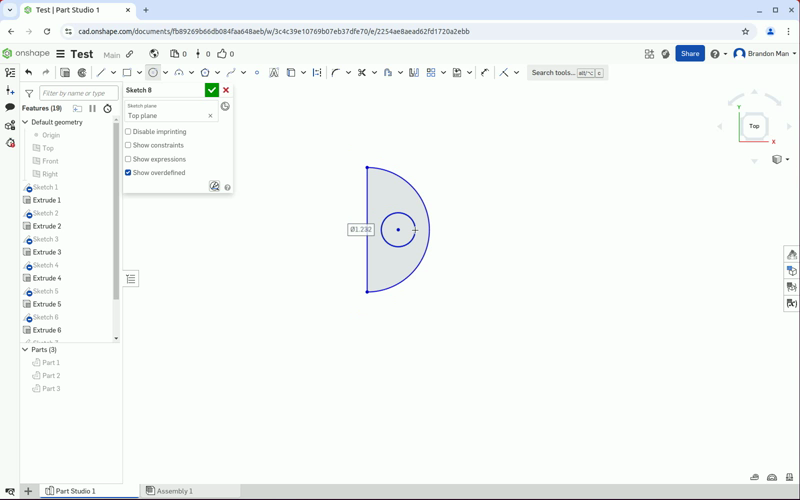
scroll(-6)
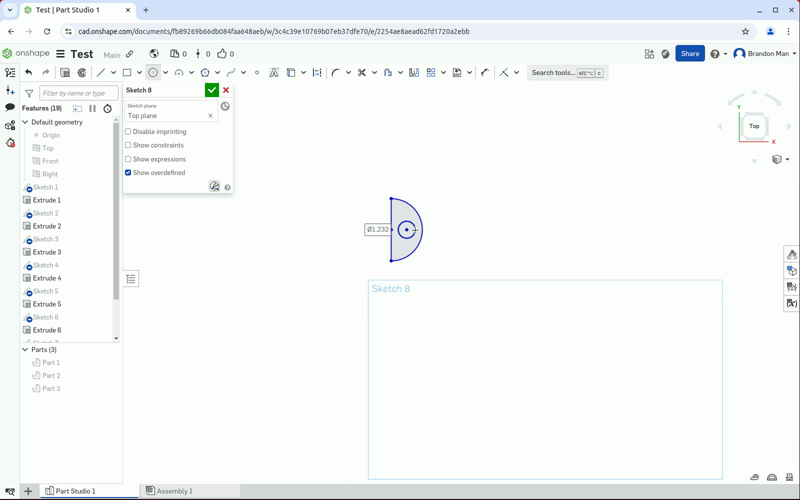
scroll(-6)
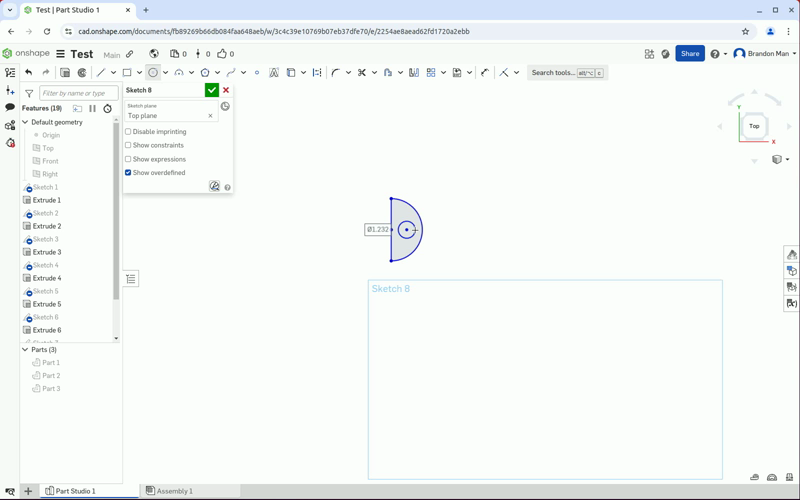
scroll(-6)
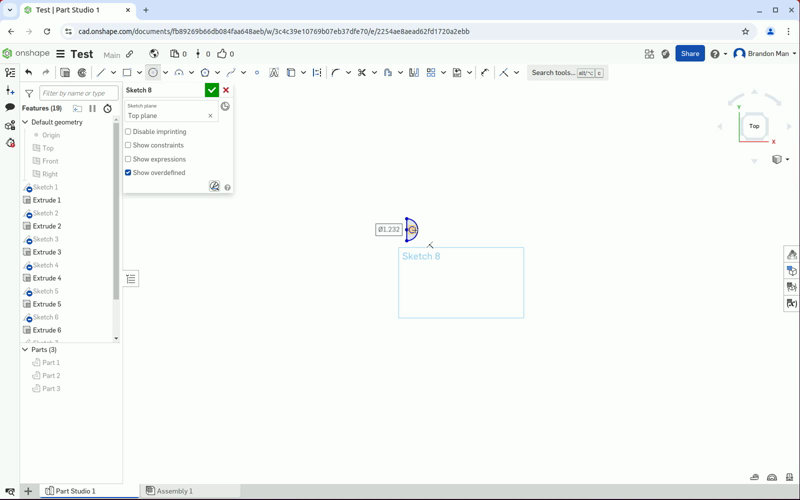
key(esc)
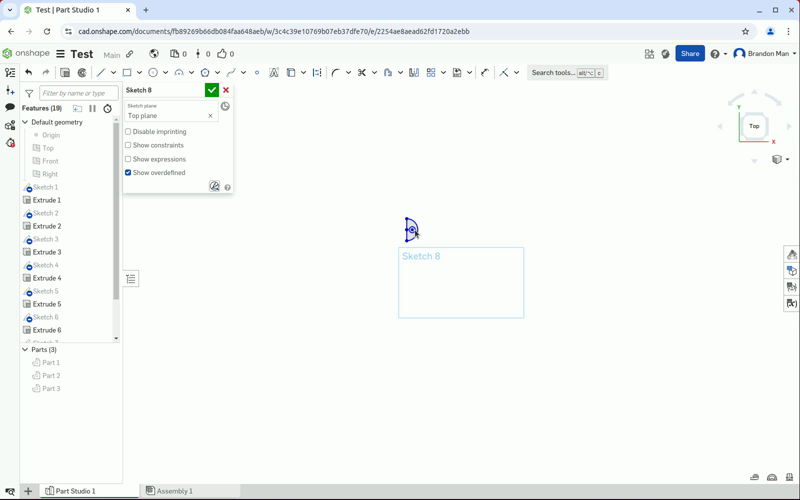
mouse_move(411, 236)
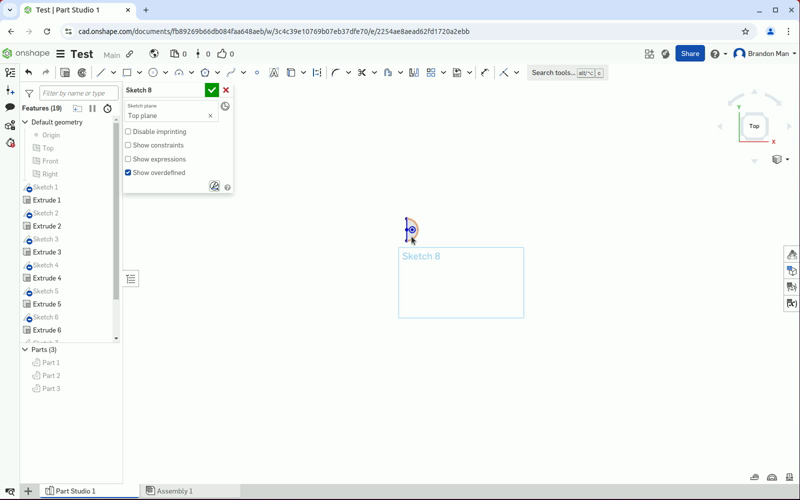
scroll(6)
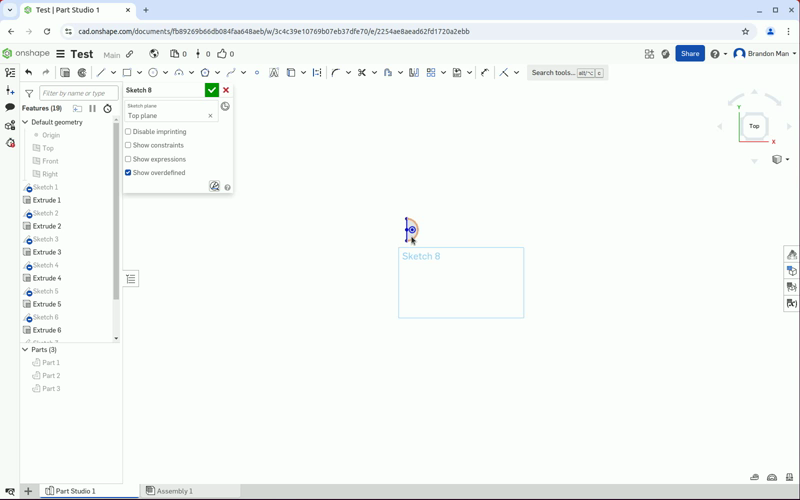
scroll(6)
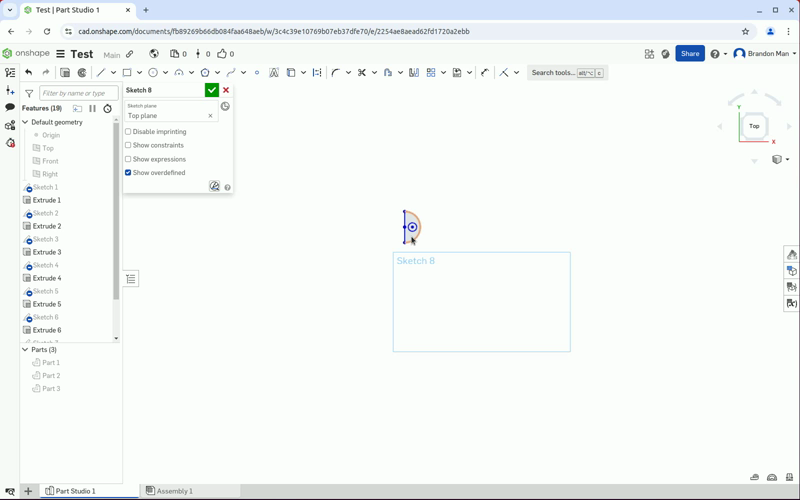
scroll(6)
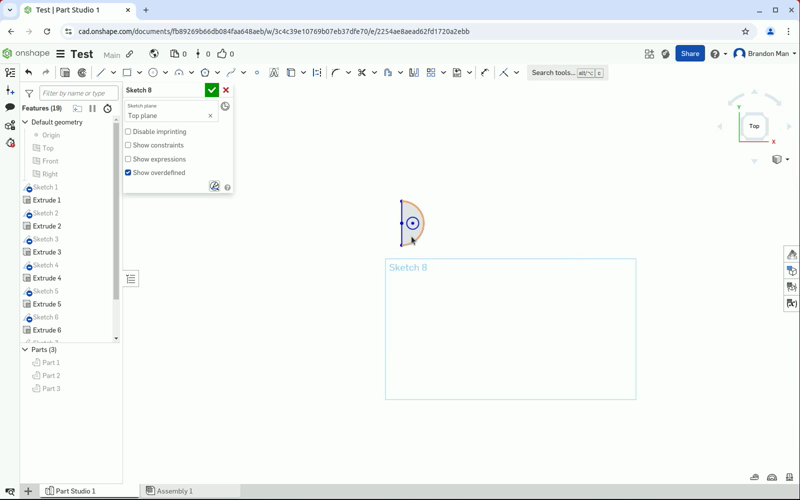
scroll(6)
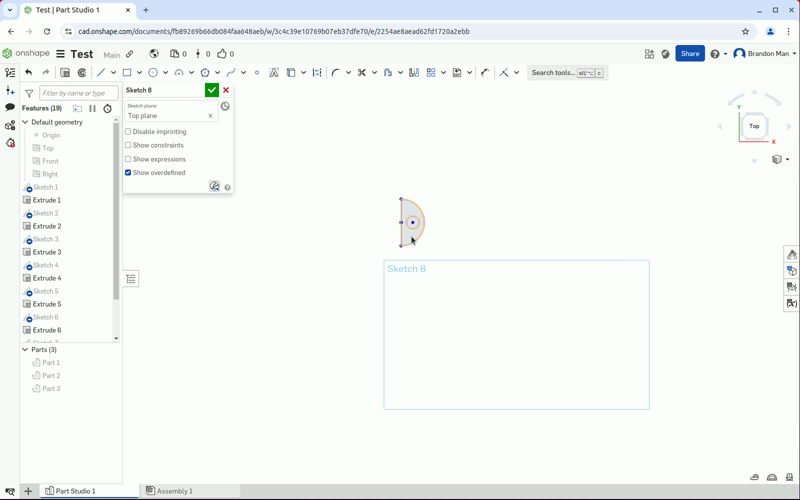
scroll(6)
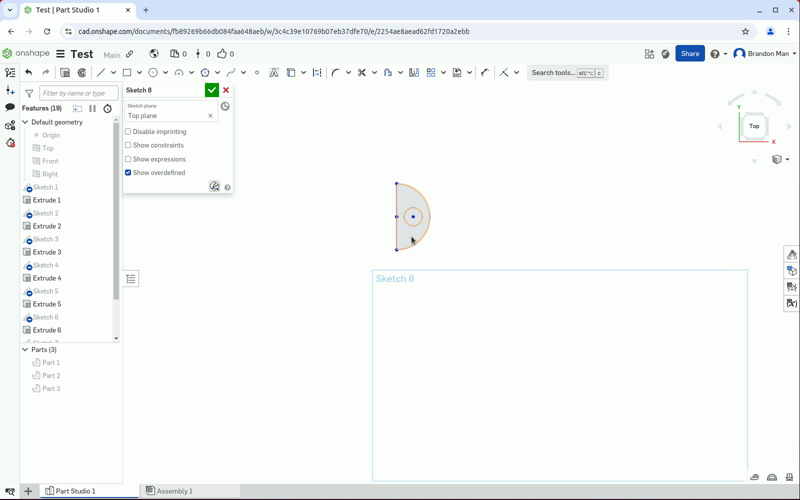
scroll(6)
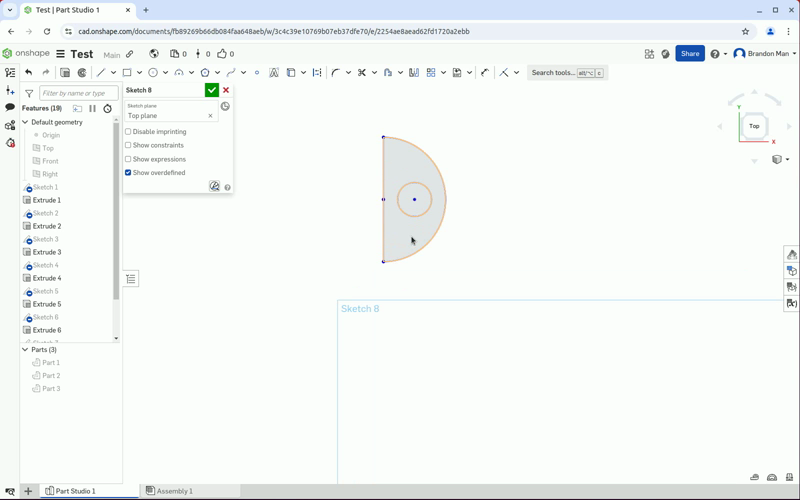
scroll(6)
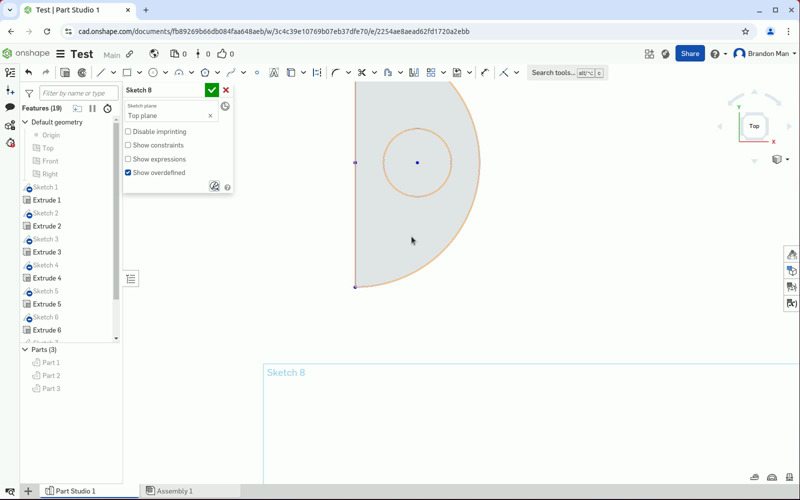
click(411, 236)
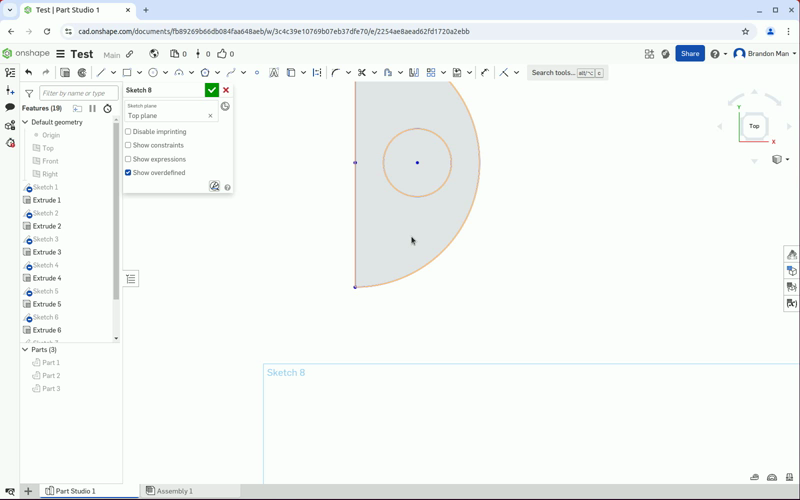
scroll(-6)
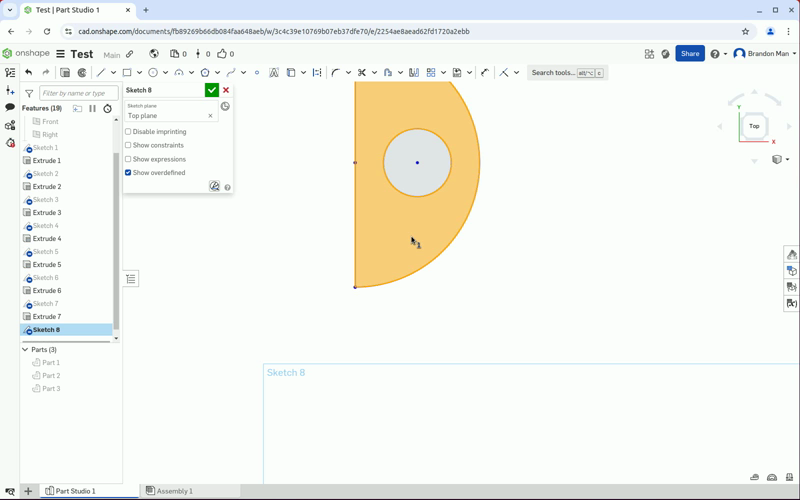
scroll(-6)
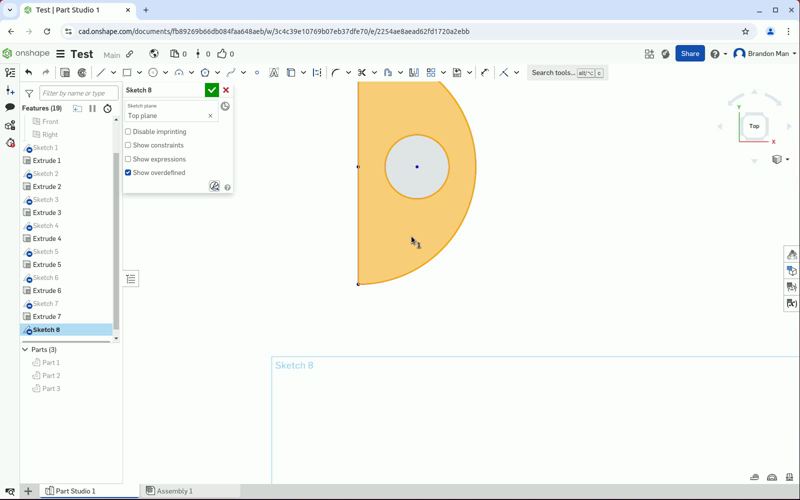
scroll(-6)
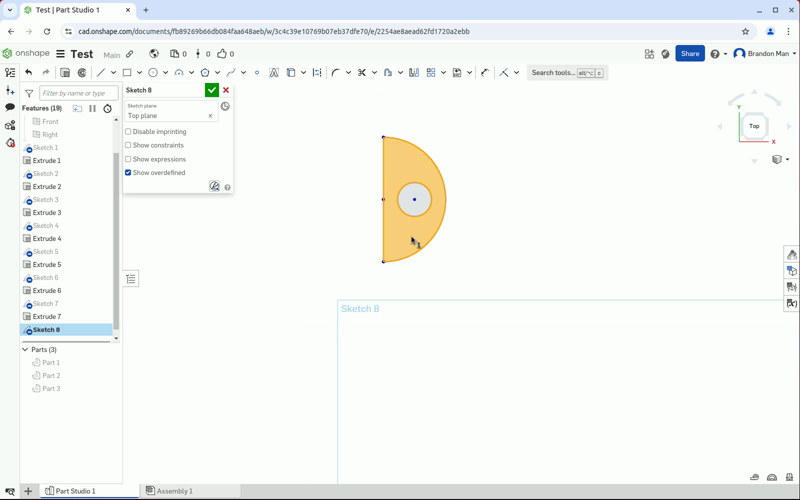
scroll(-6)
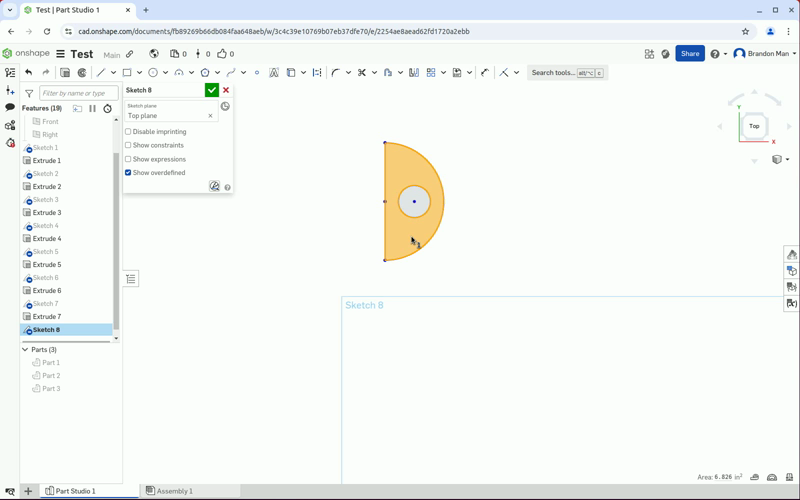
scroll(-6)
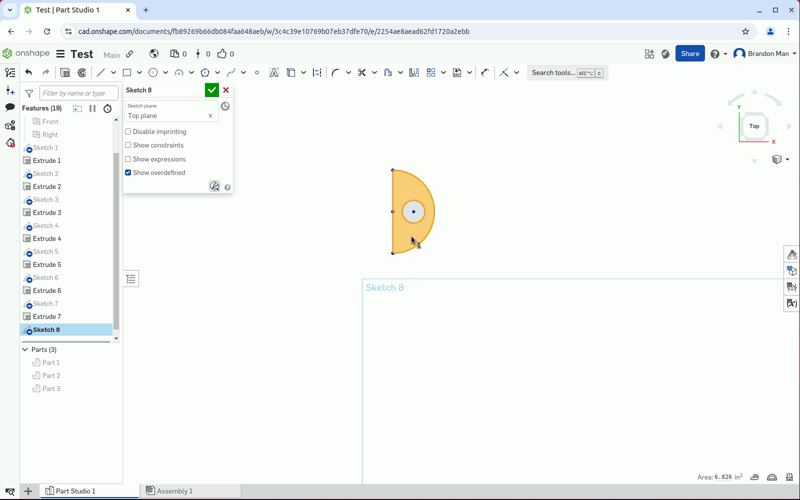
scroll(-6)
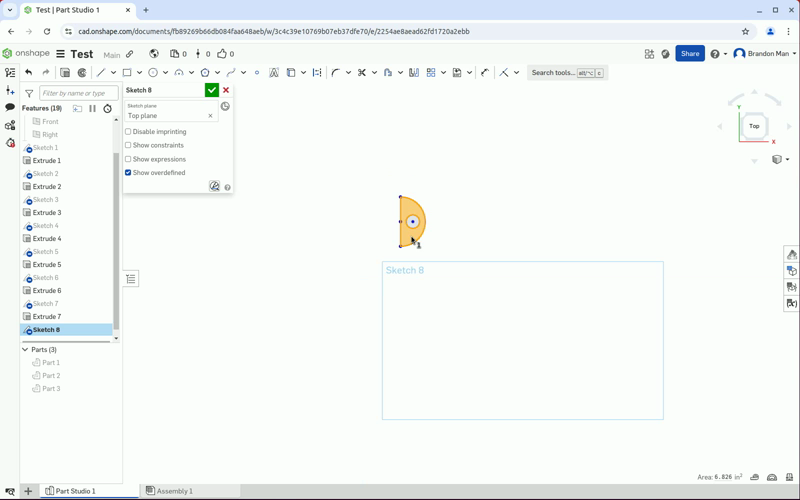
scroll(-6)
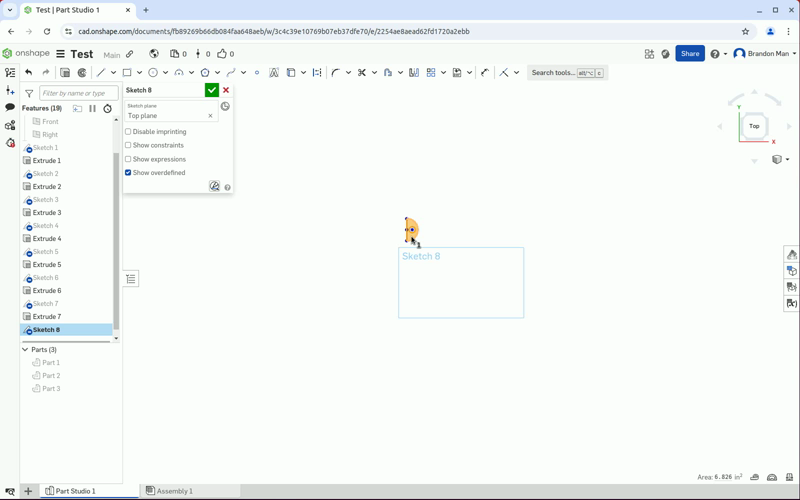
mouse_move(73, 352)
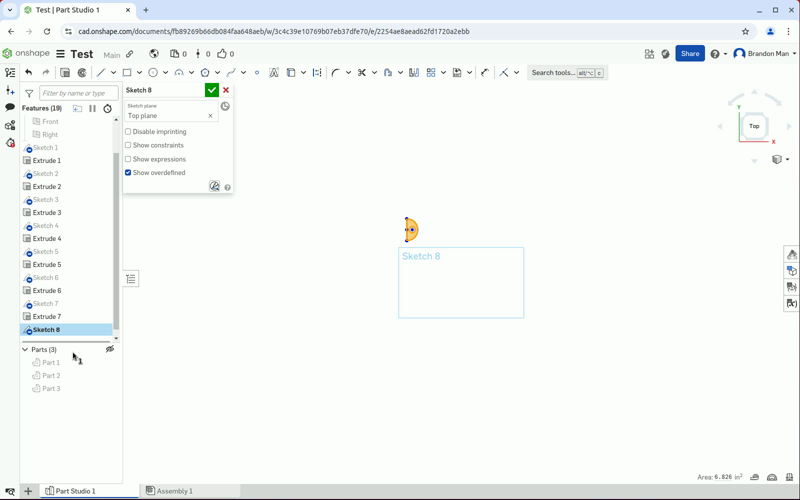
key(shift+y)
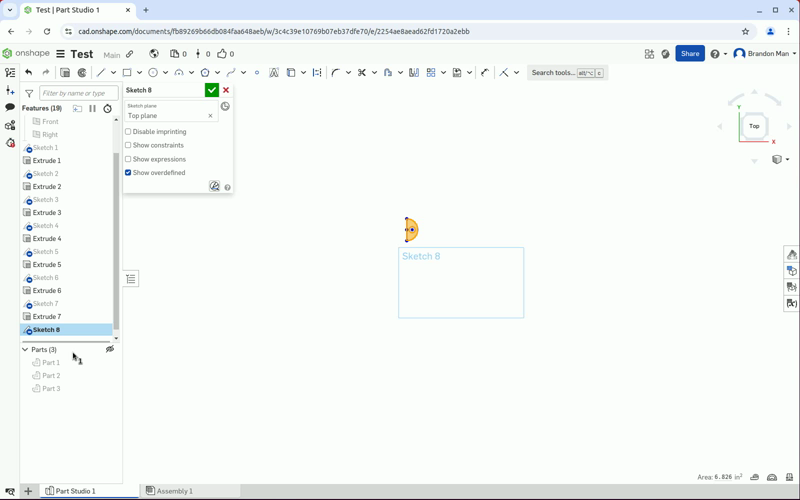
key(shift+e)
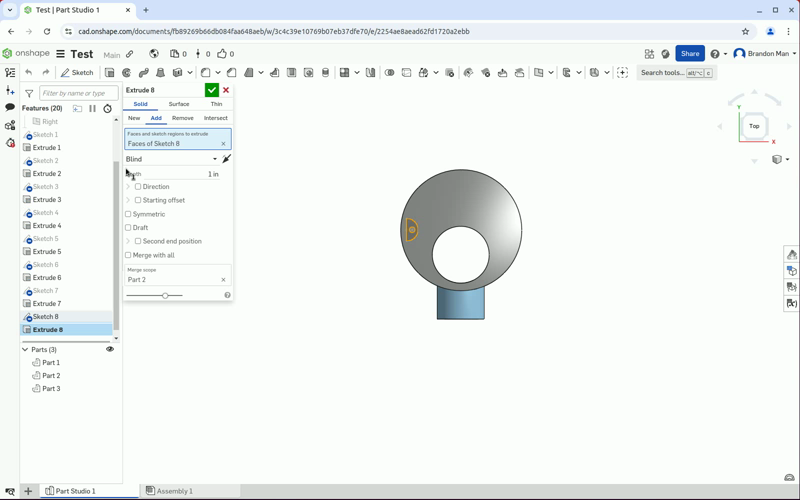
mouse_move(143, 106)
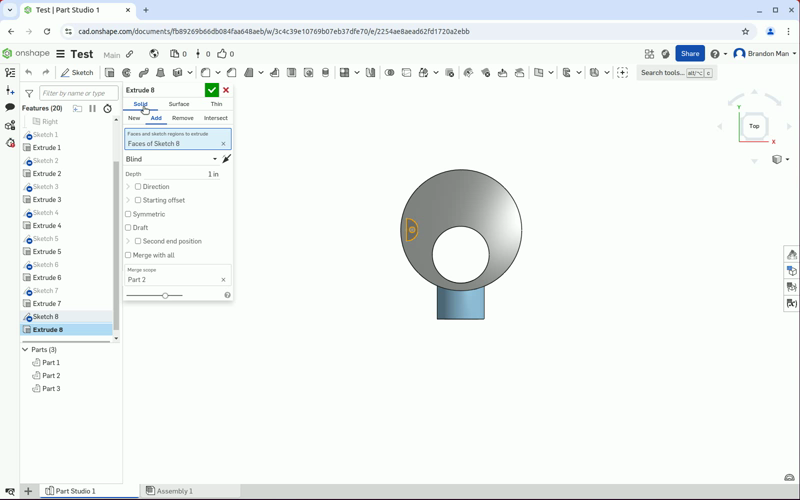
click(143, 106)
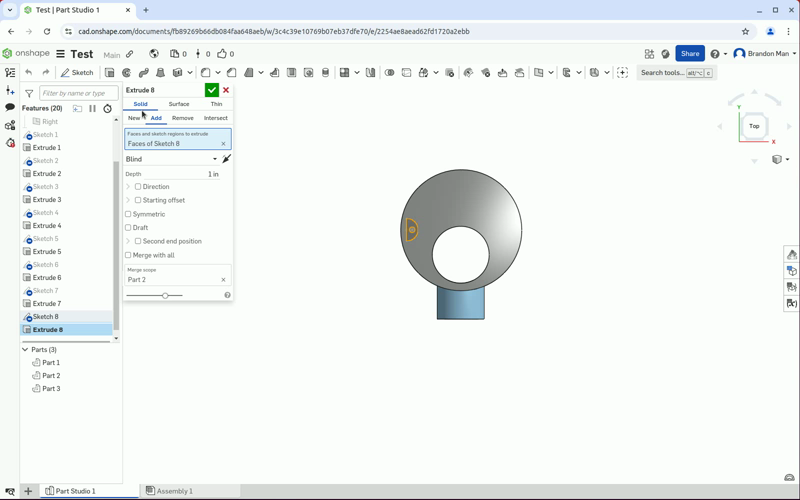
mouse_move(137, 120)
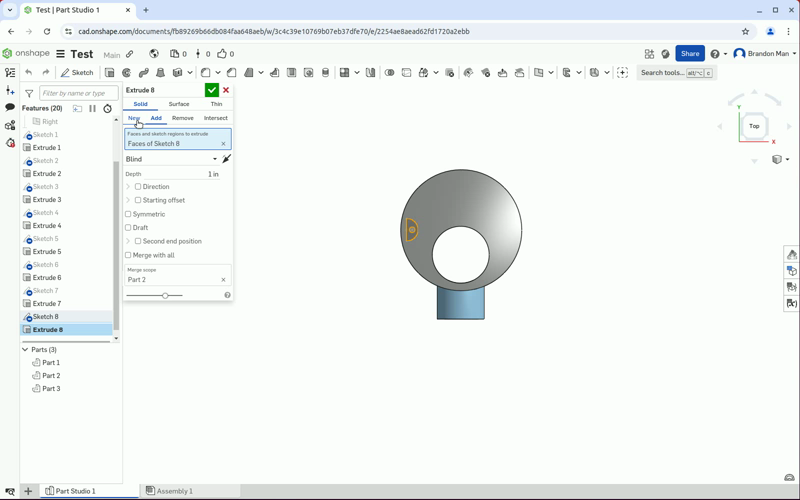
click(137, 120)
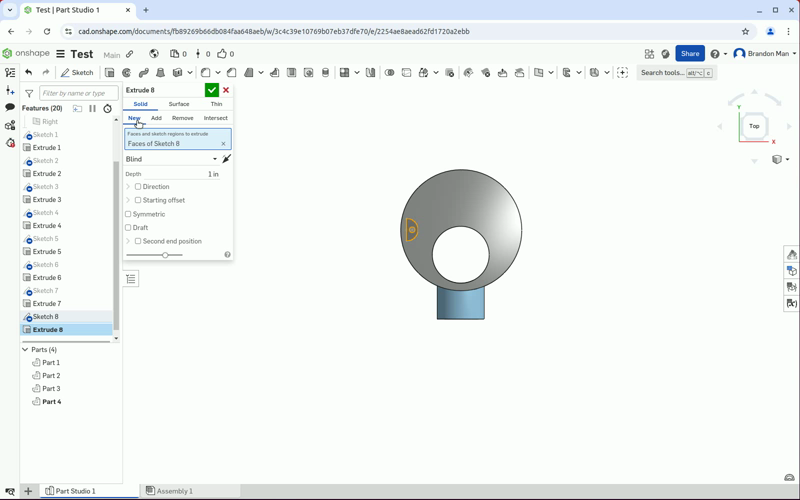
key(tab, 4)
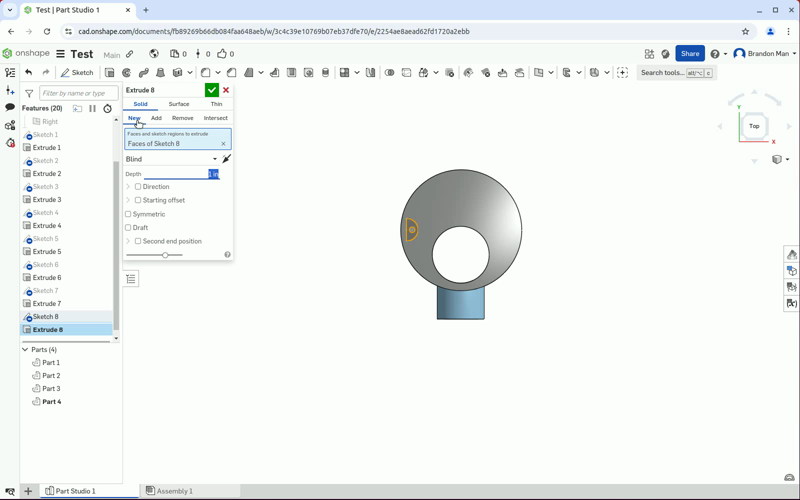
text(1.444)
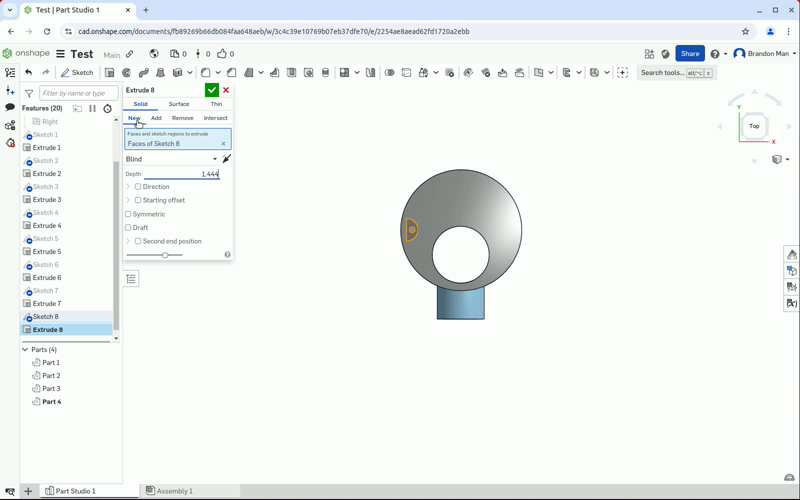
key(enter)
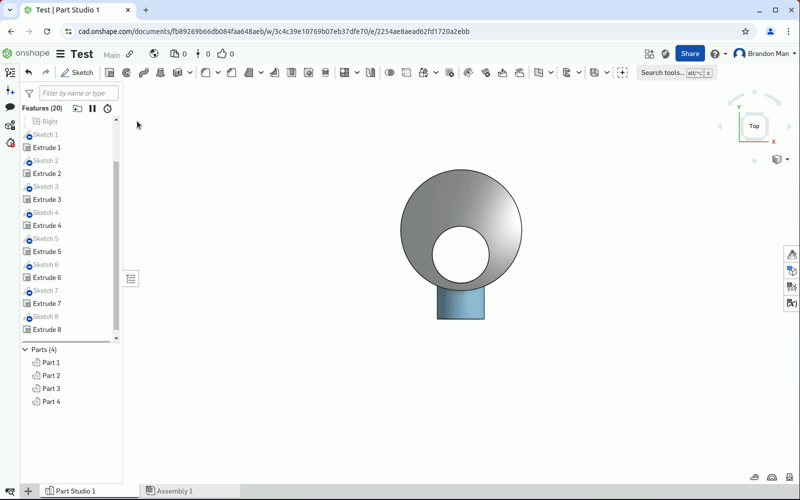
key(shift+h)
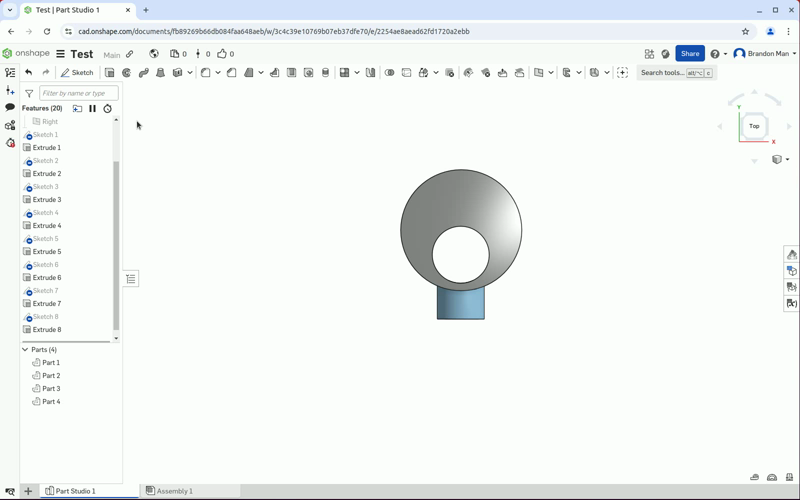
key(shift+h)
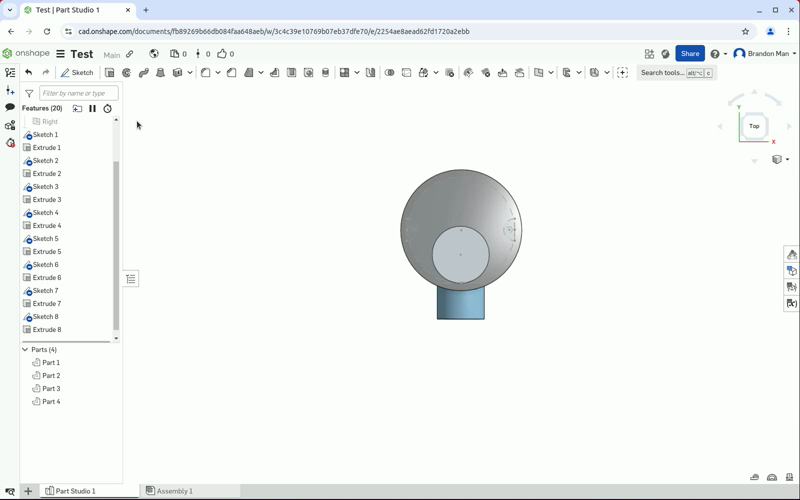
key(shift+7)
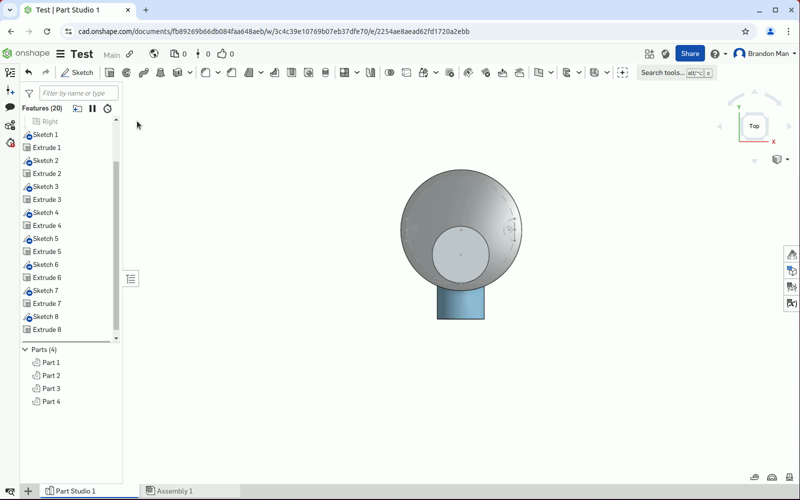
key(up, 3)
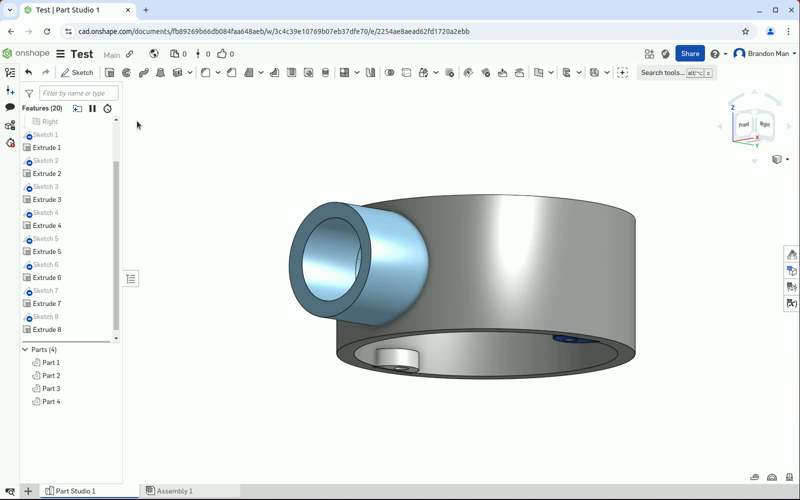
key(left, 3)
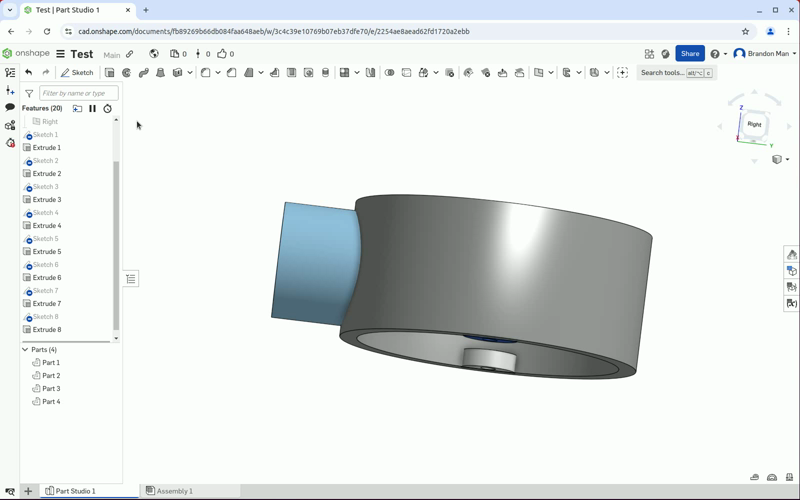
key(right, 3)
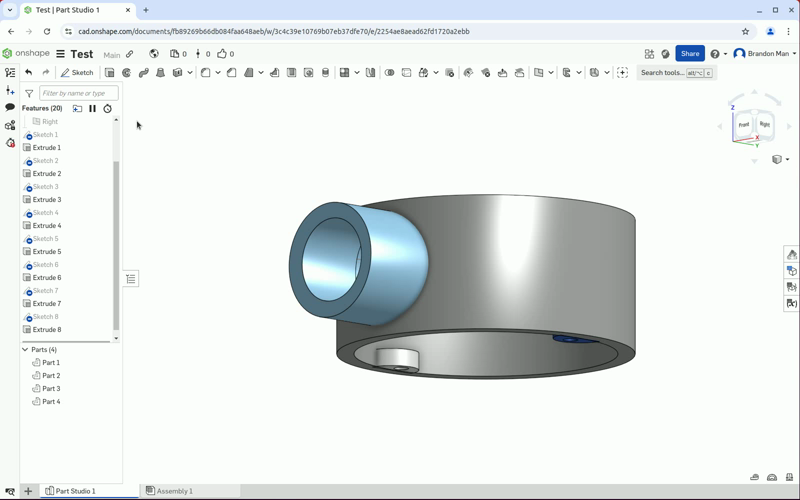
key(down, 3)
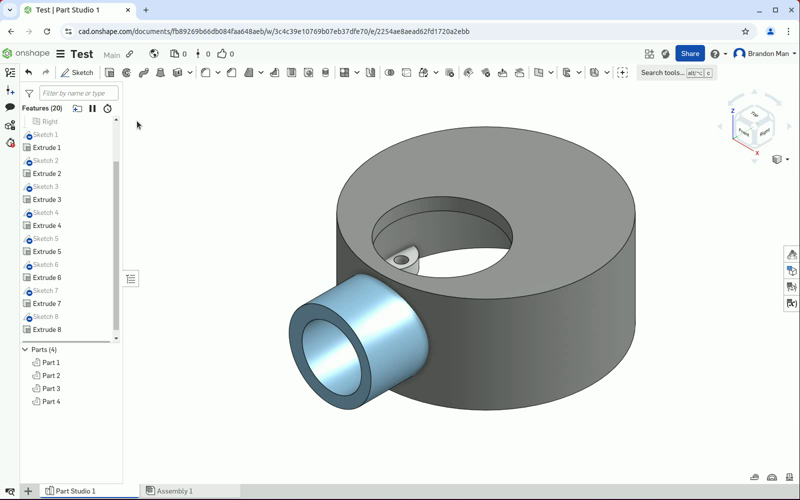
mouse_move(69, 137)
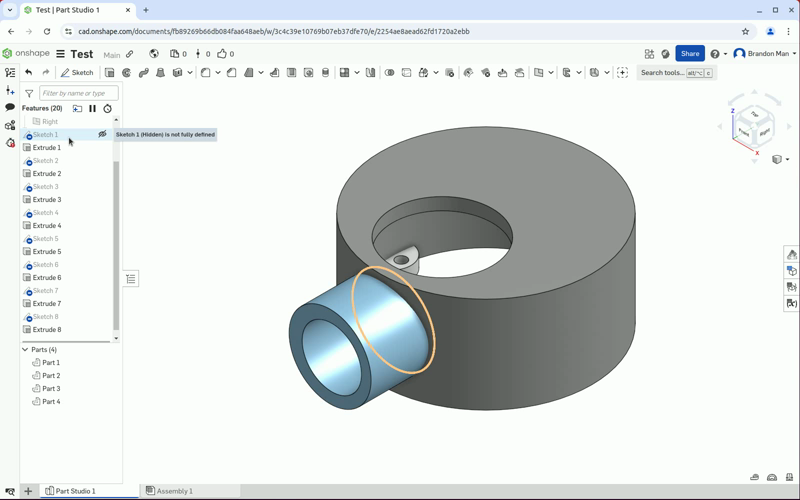
click(69, 137)